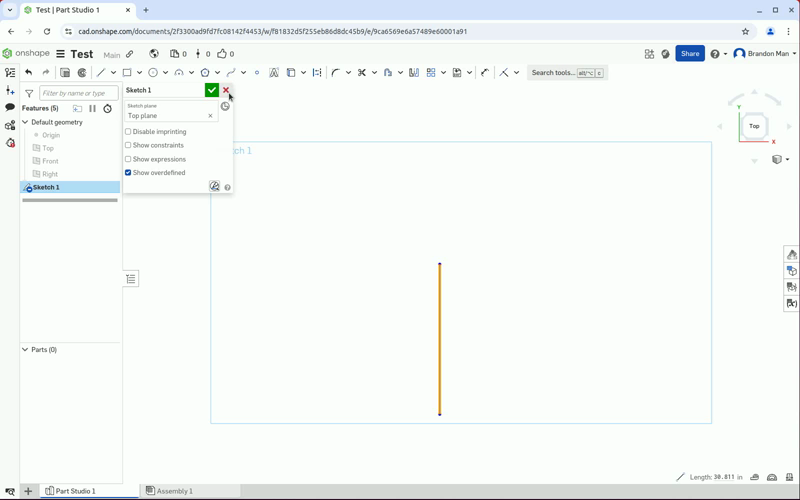
key(shift+h)
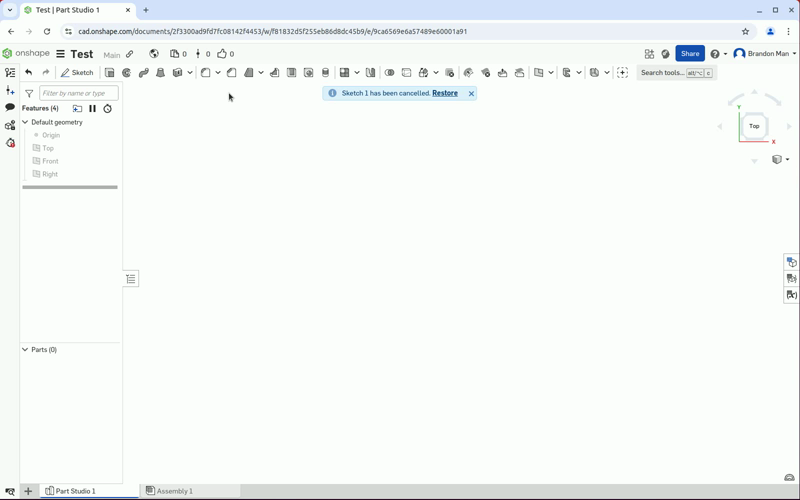
mouse_move(73, 352)
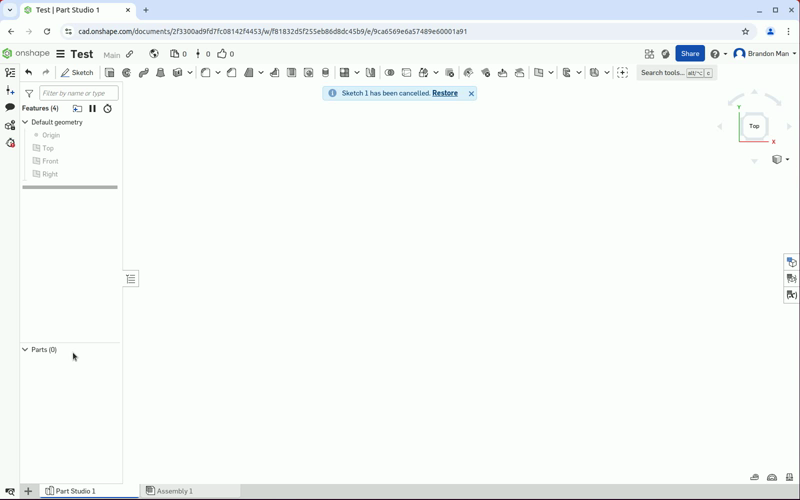
key(y)
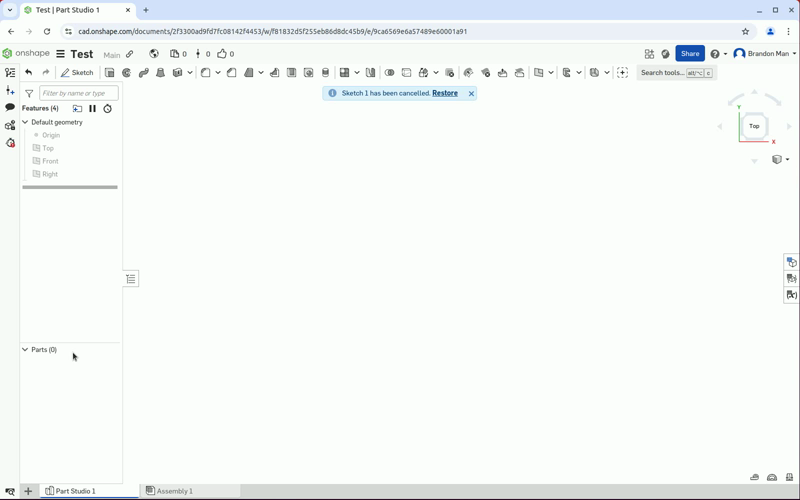
key(shift+p)
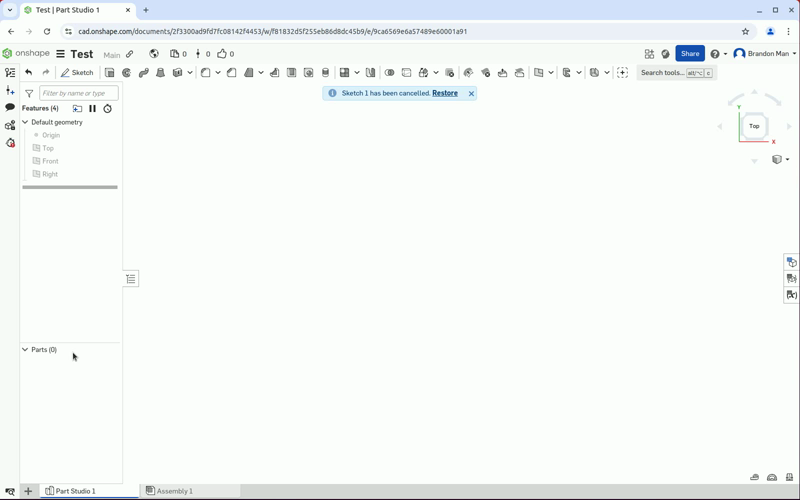
key(space)
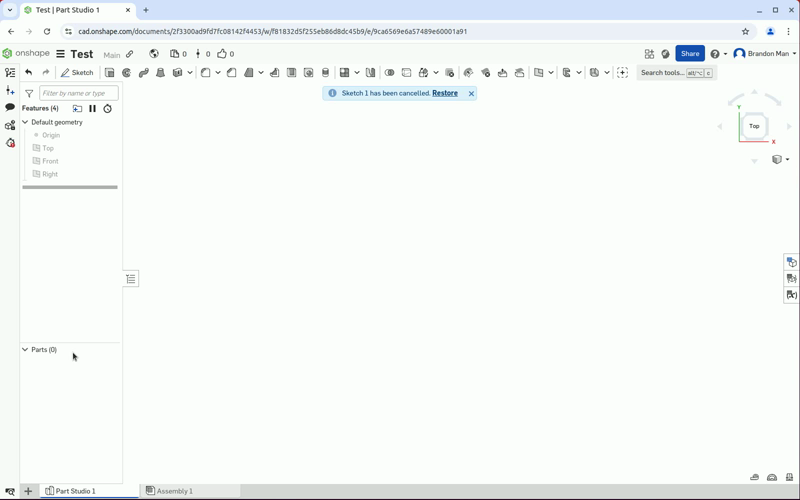
key_down(shift)
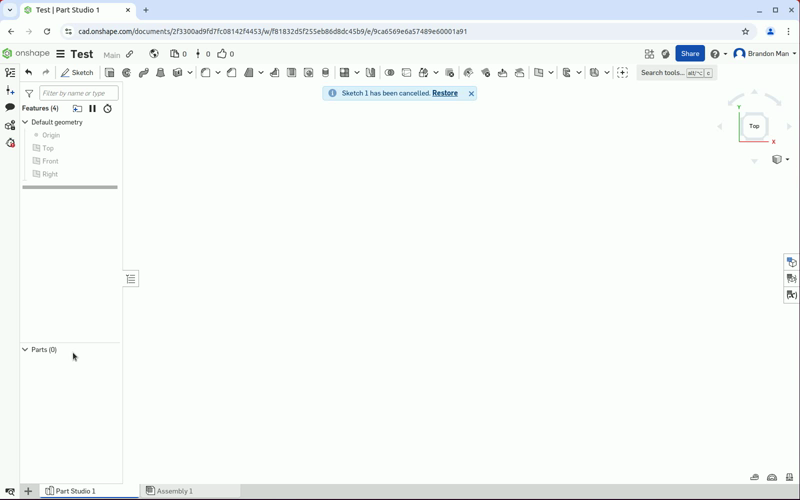
key(up)
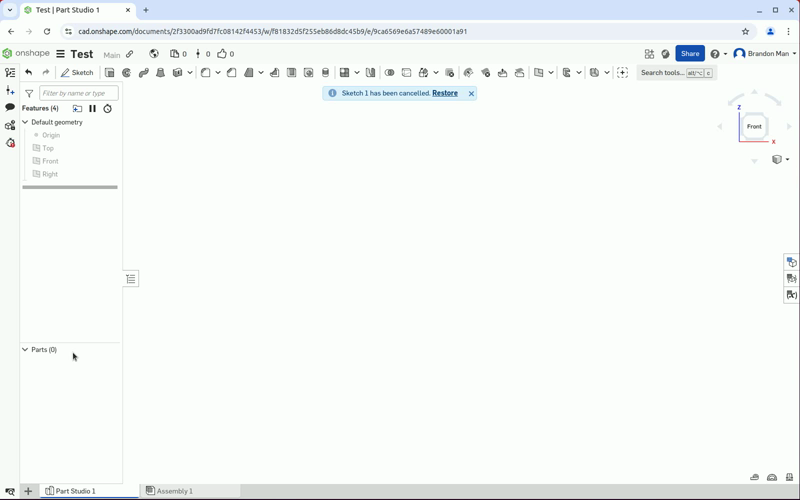
key_up(shift)
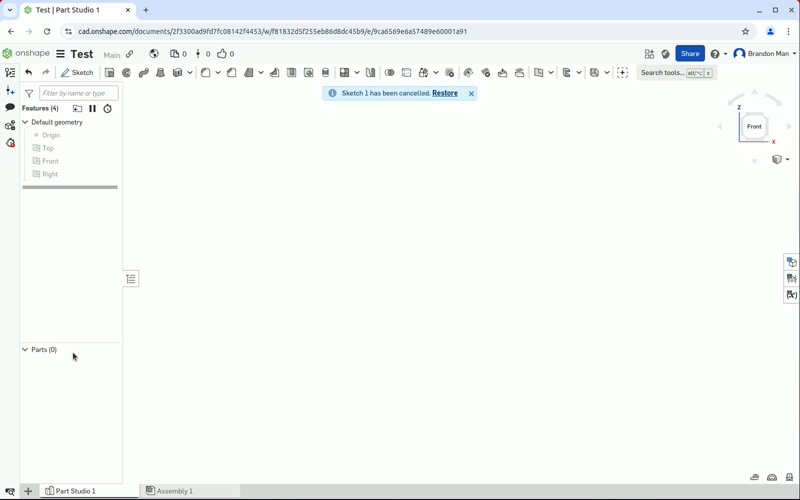
key(space)
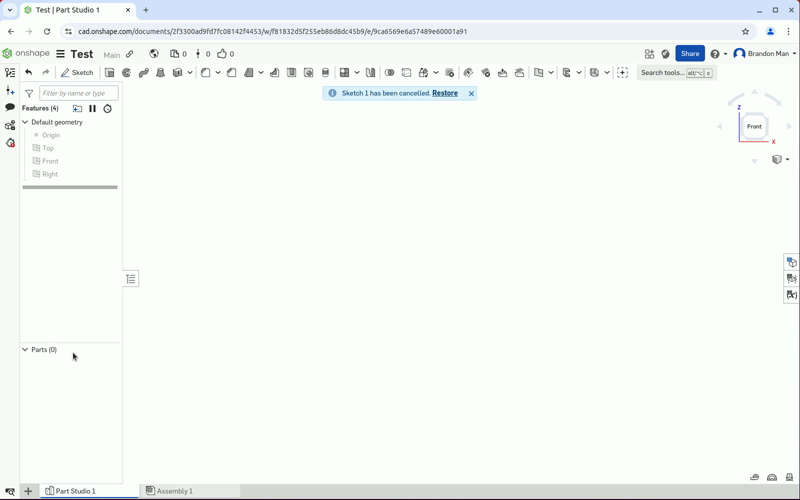
key_down(shift)
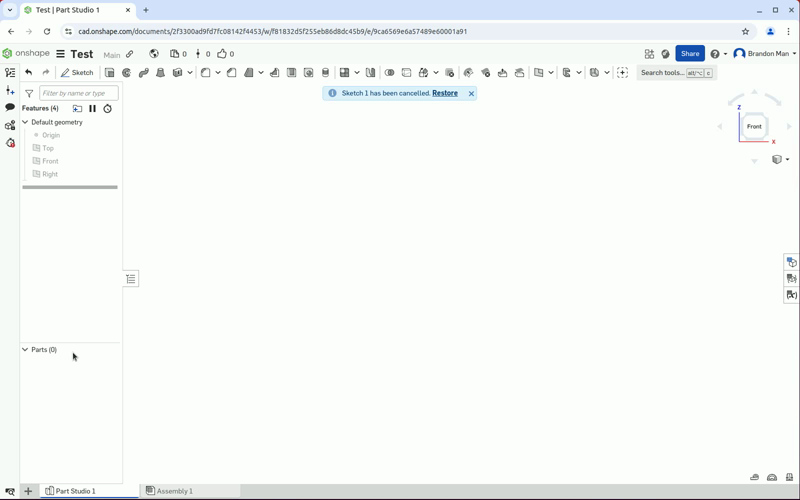
key(left)
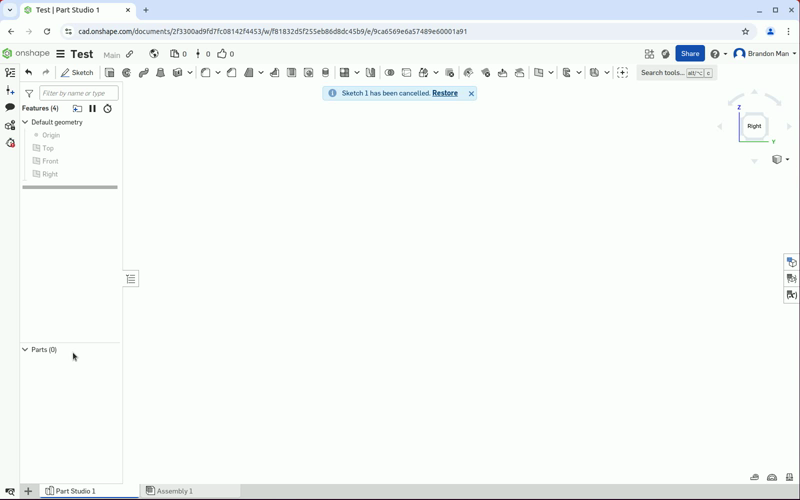
key_up(shift)
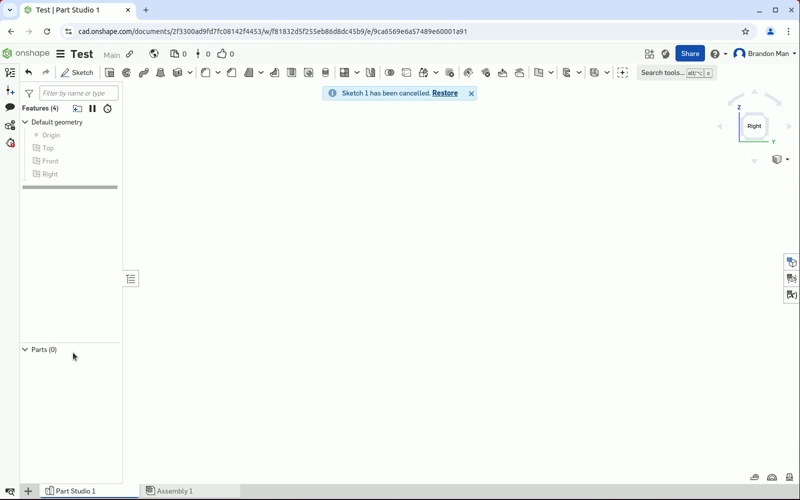
mouse_move(73, 352)
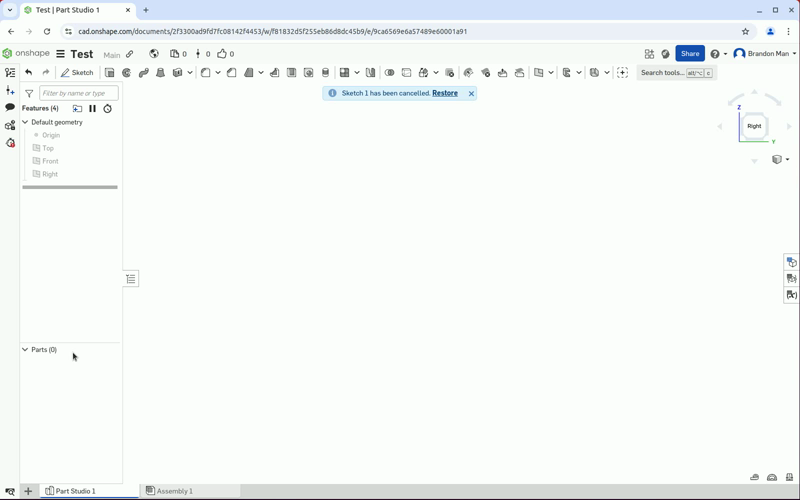
key(shift+y)
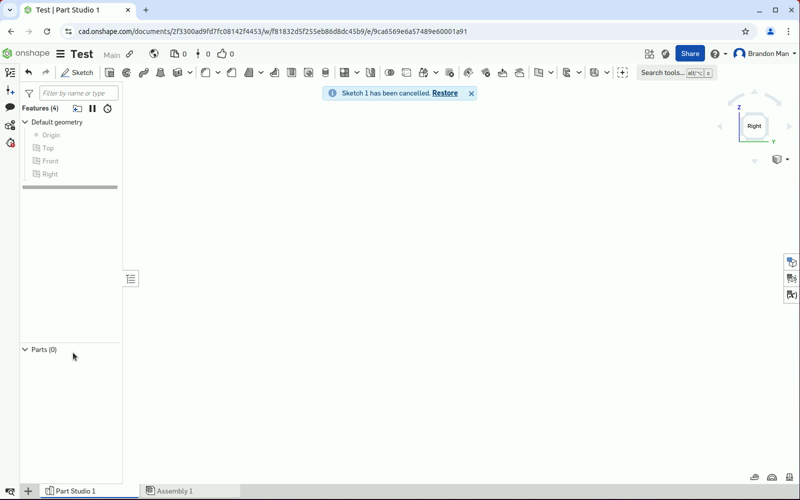
key(shift+s)
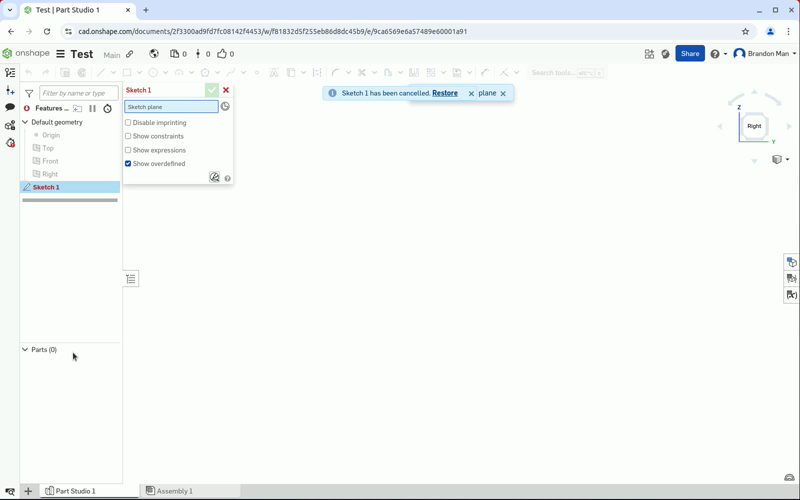
mouse_move(73, 176)
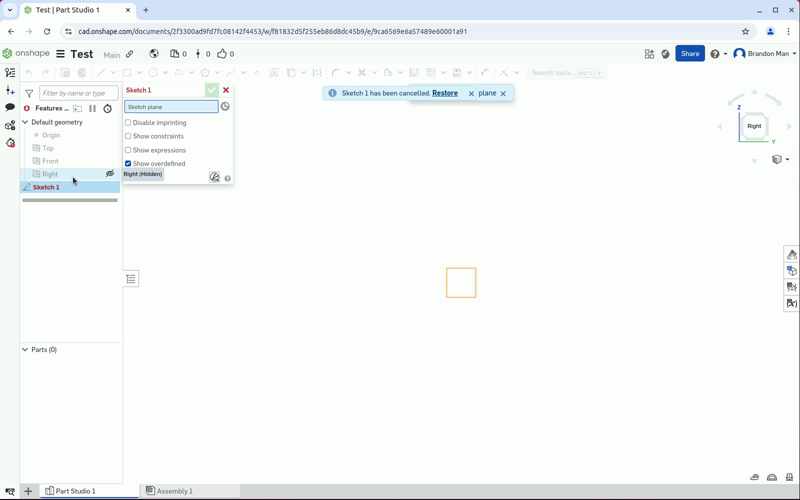
click(73, 176)
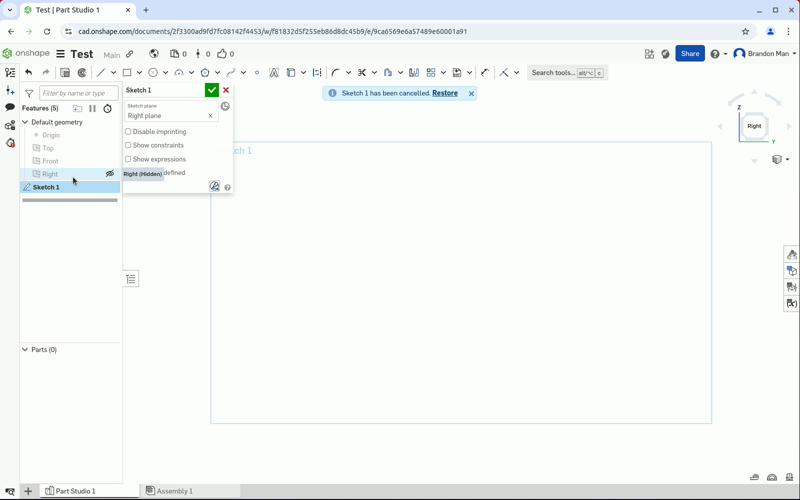
mouse_move(73, 352)
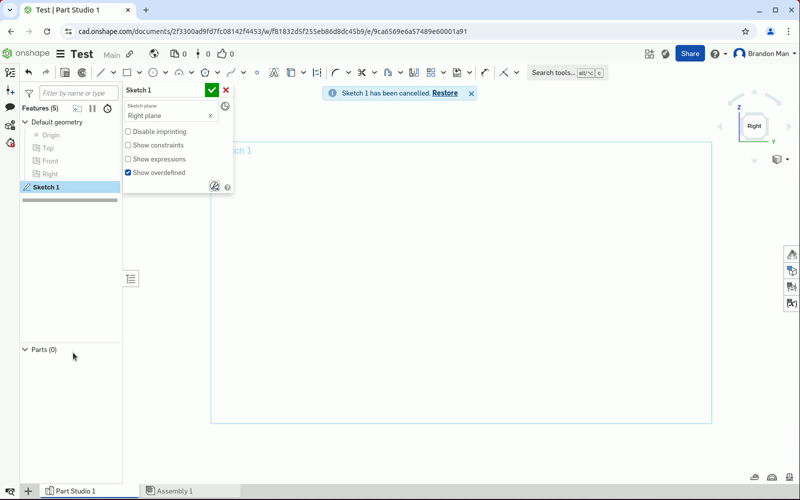
key(y)
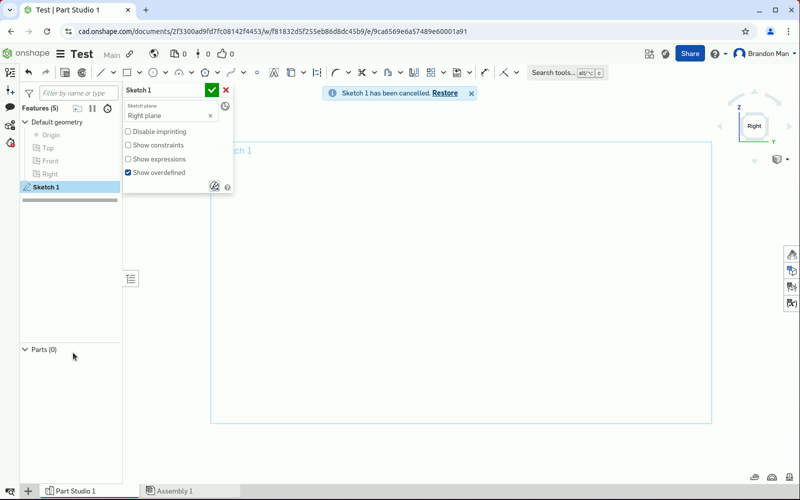
key(l)
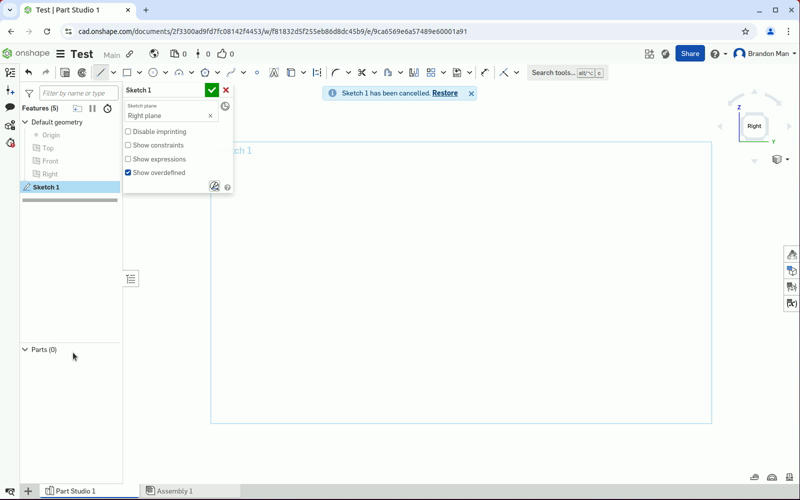
key_down(shift)
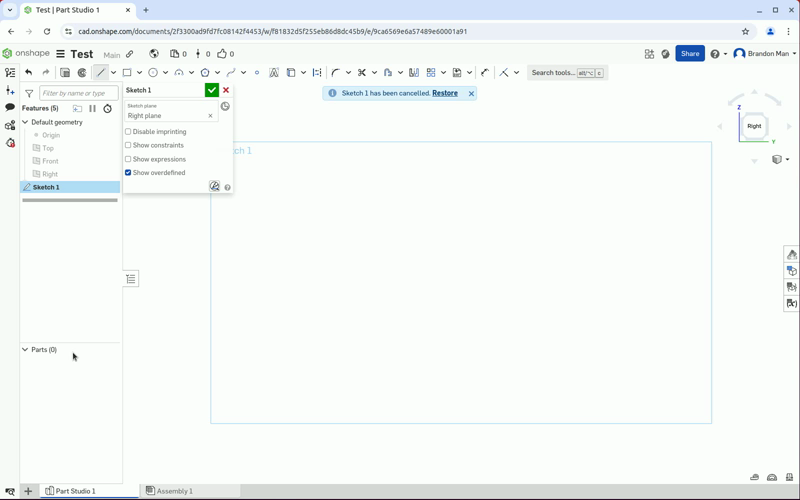
mouse_move(423, 278)
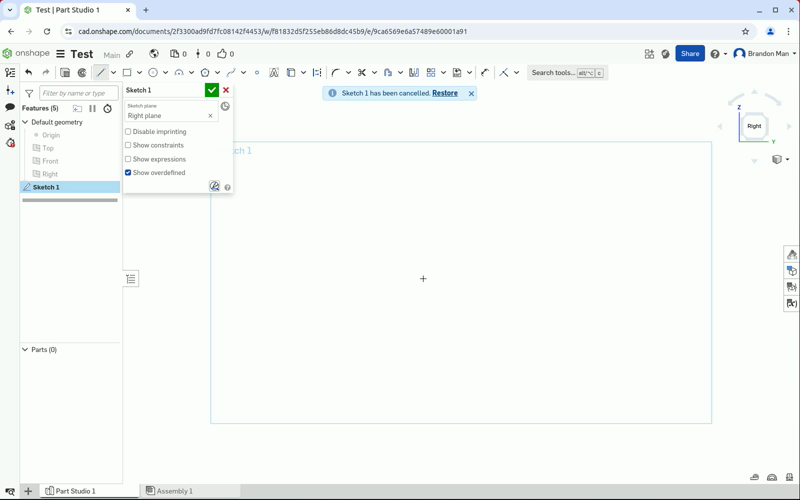
click(423, 278)
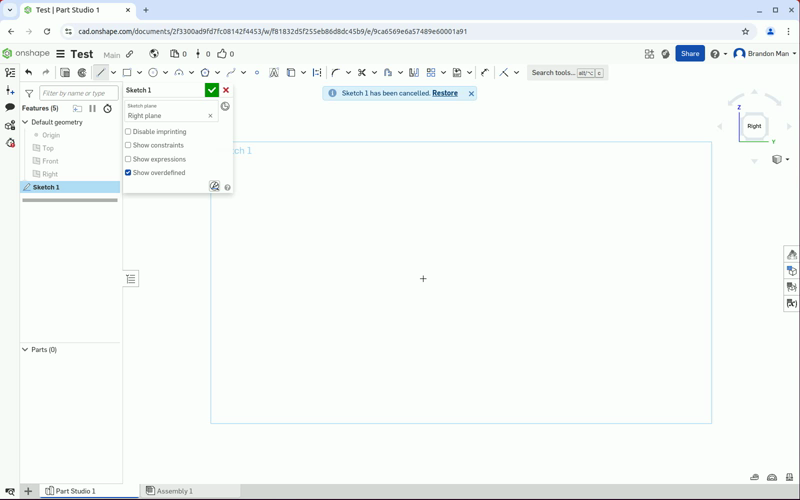
key_up(shift)
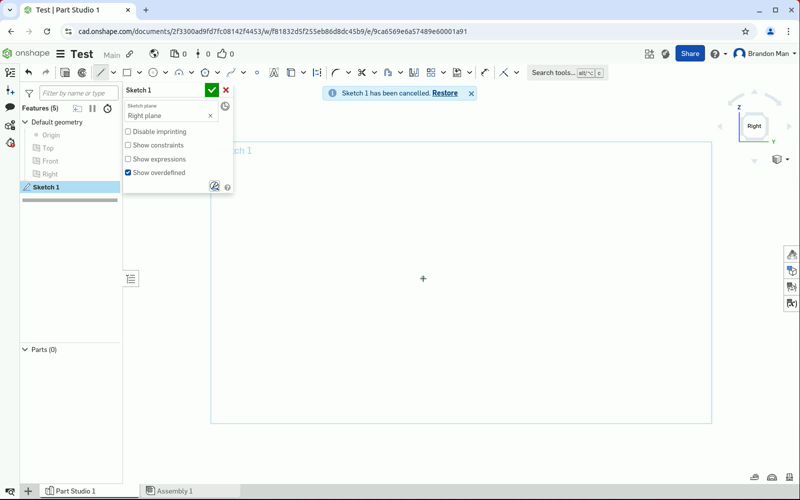
key_down(shift)
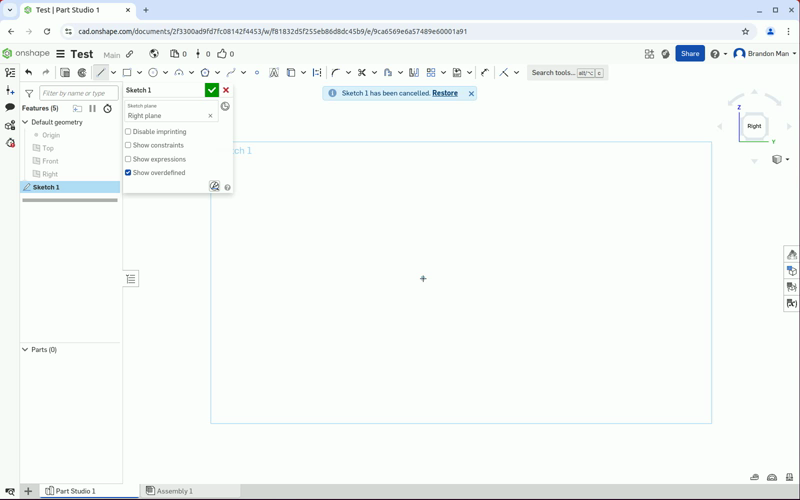
mouse_move(497, 278)
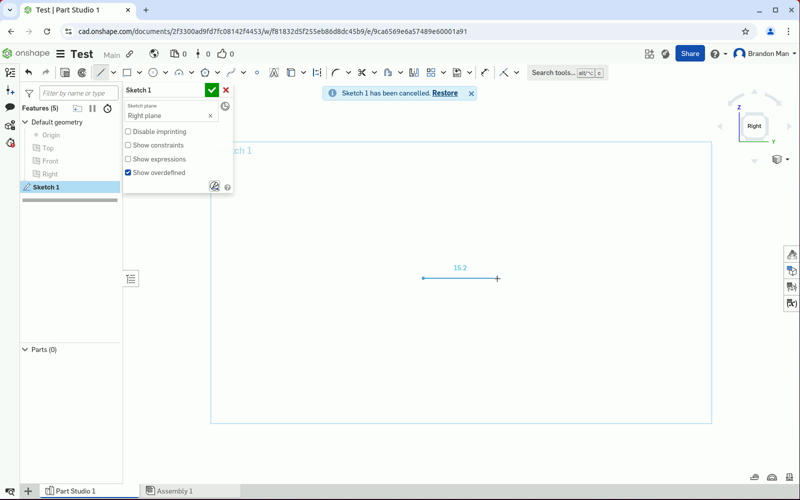
click(497, 278)
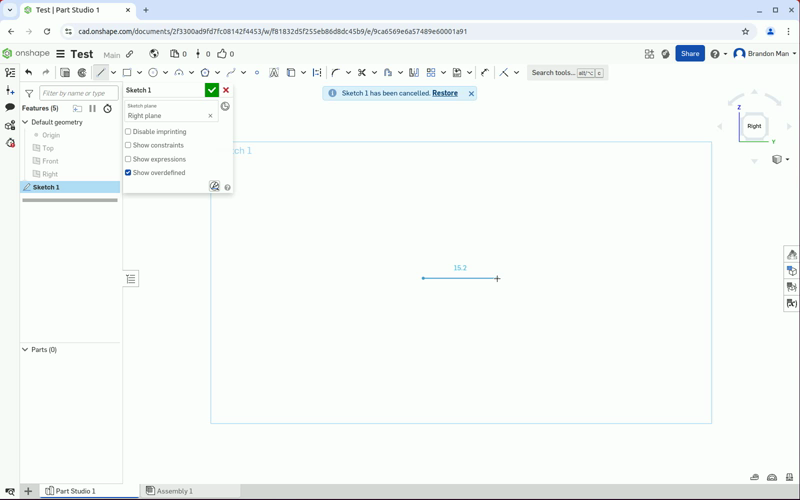
key_up(shift)
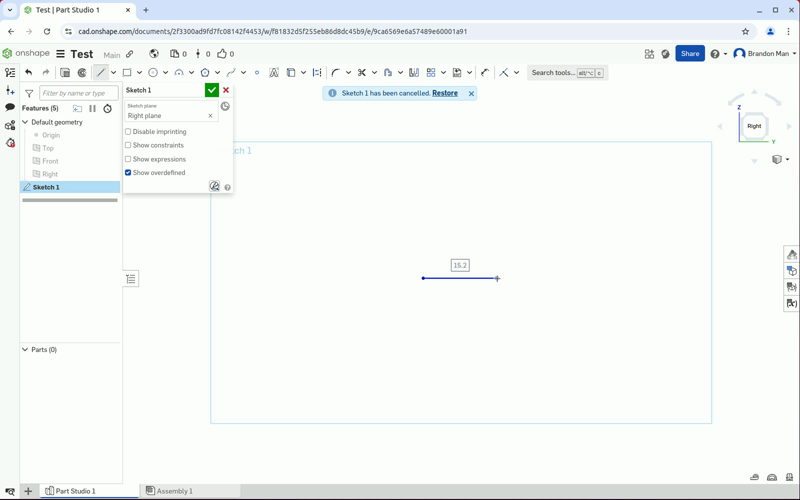
key(esc)
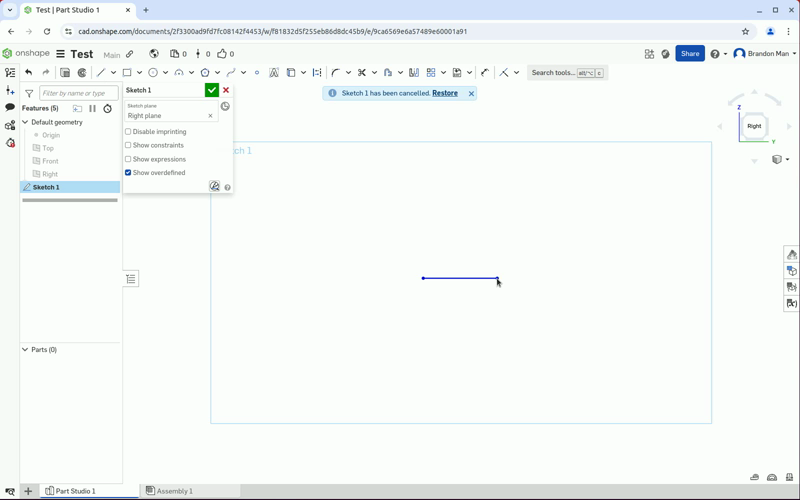
key(a)
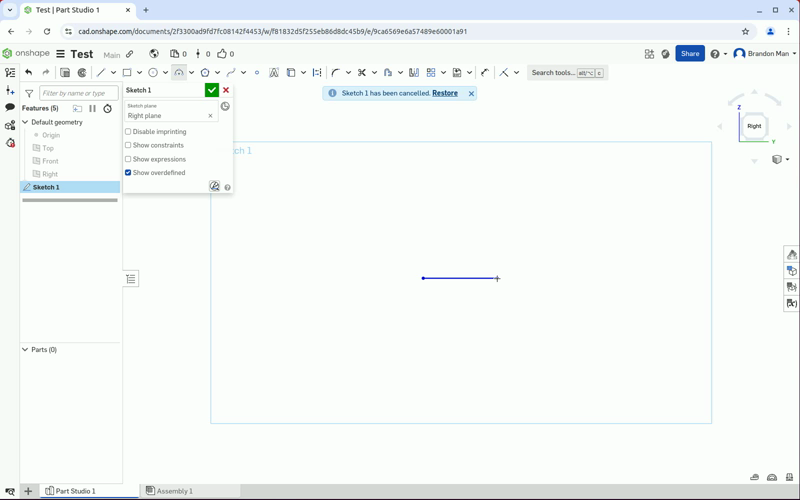
mouse_move(497, 278)
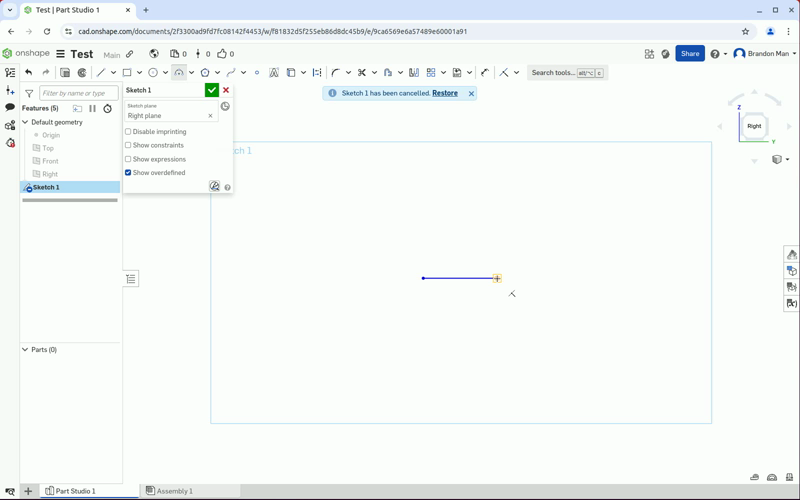
click(497, 278)
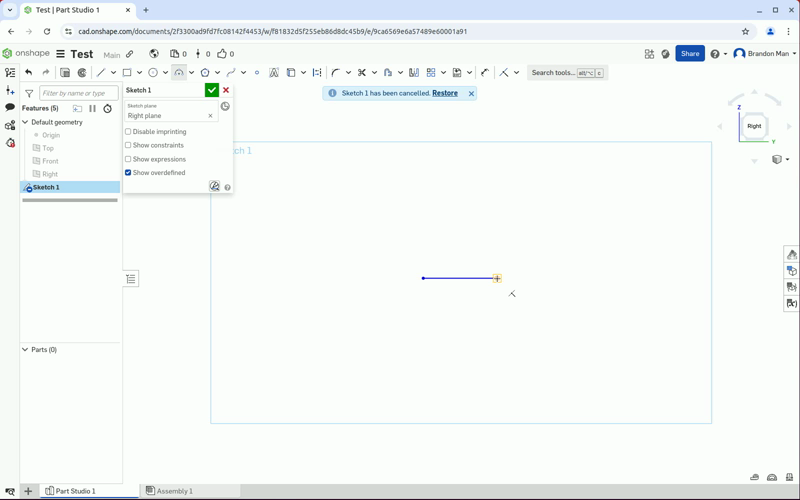
mouse_move(423, 278)
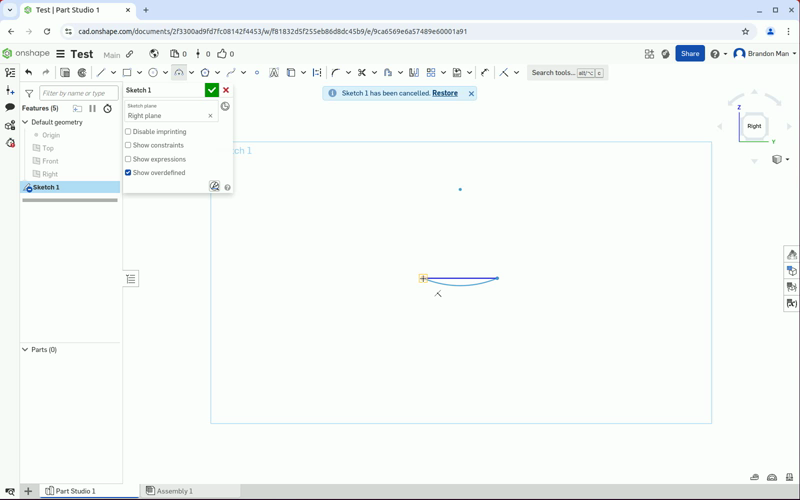
click(423, 278)
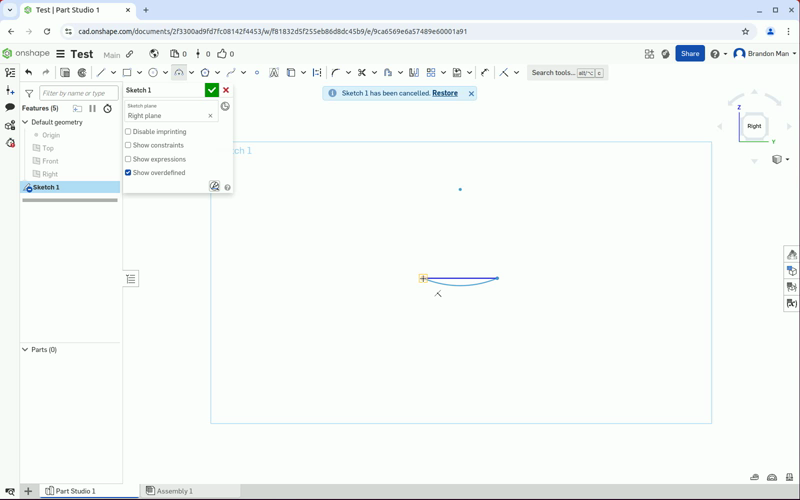
key_down(shift)
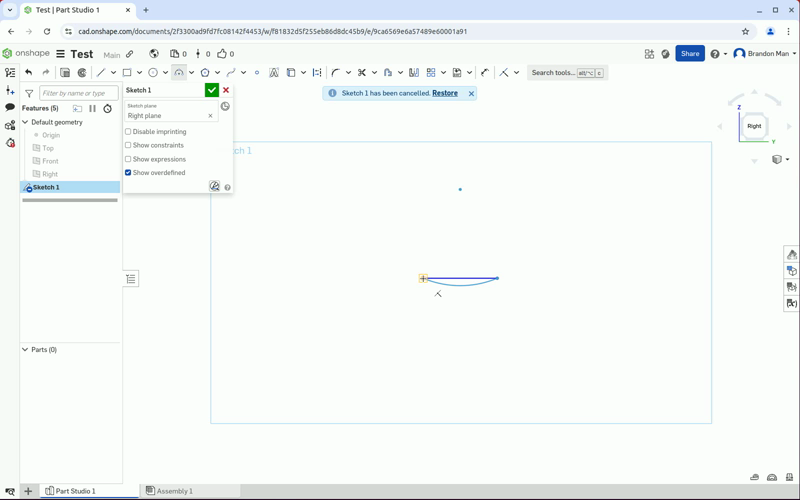
mouse_move(460, 245)
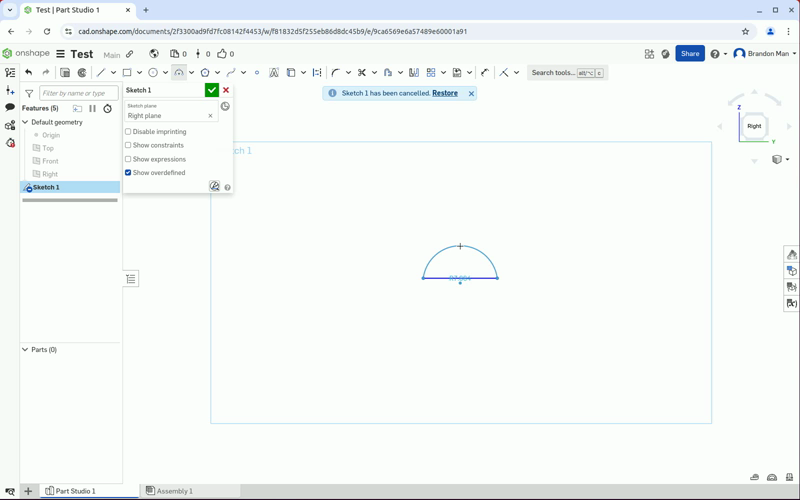
click(460, 245)
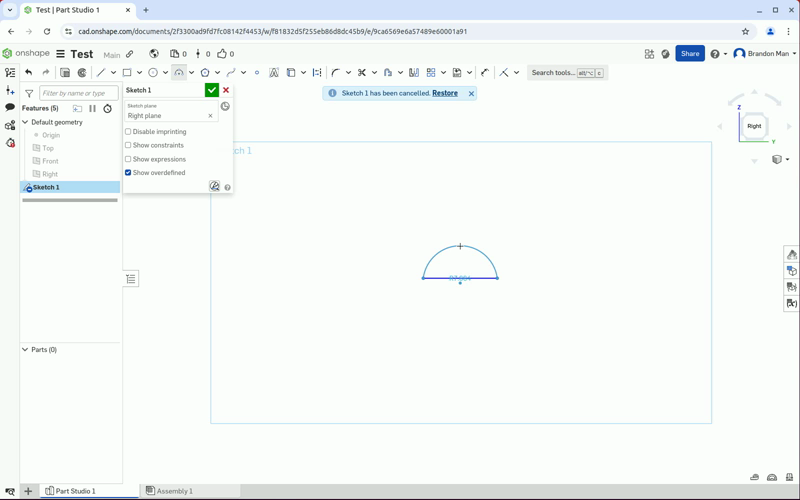
key_up(shift)
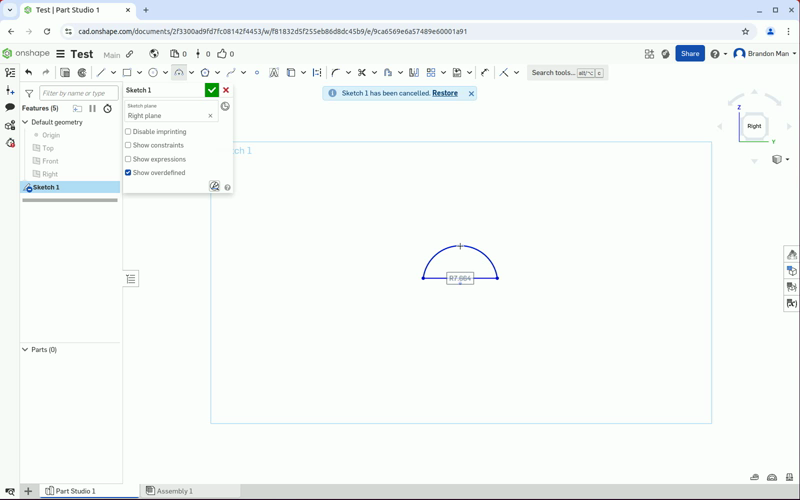
key(esc)
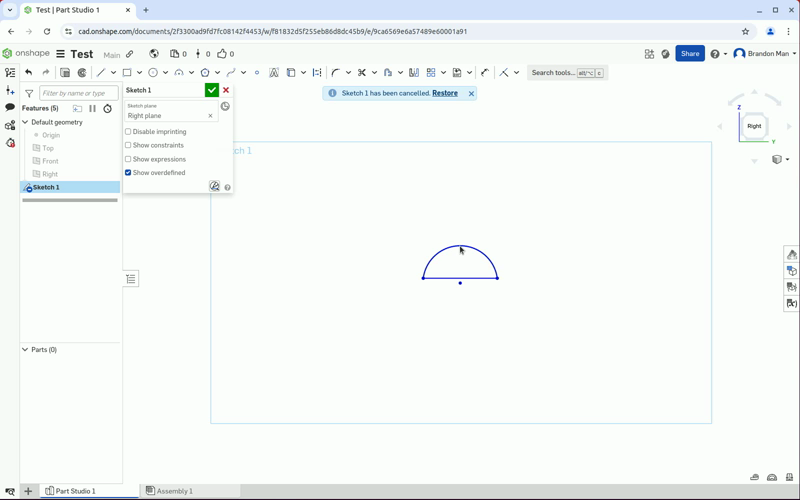
mouse_move(443, 259)
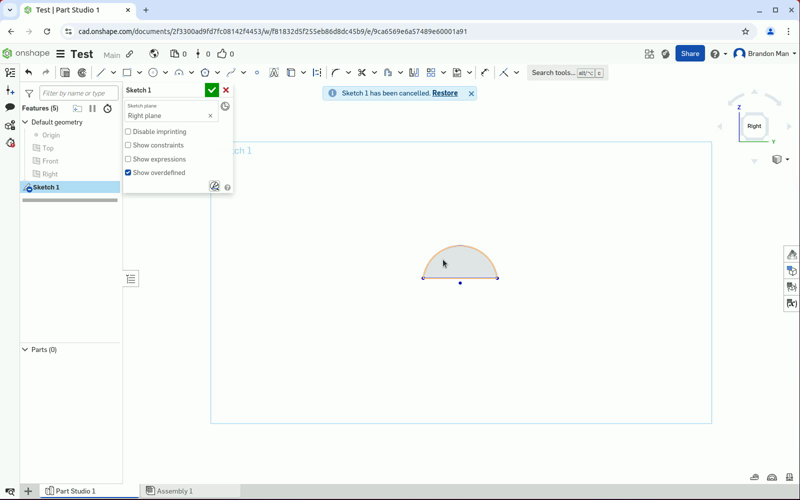
click(443, 259)
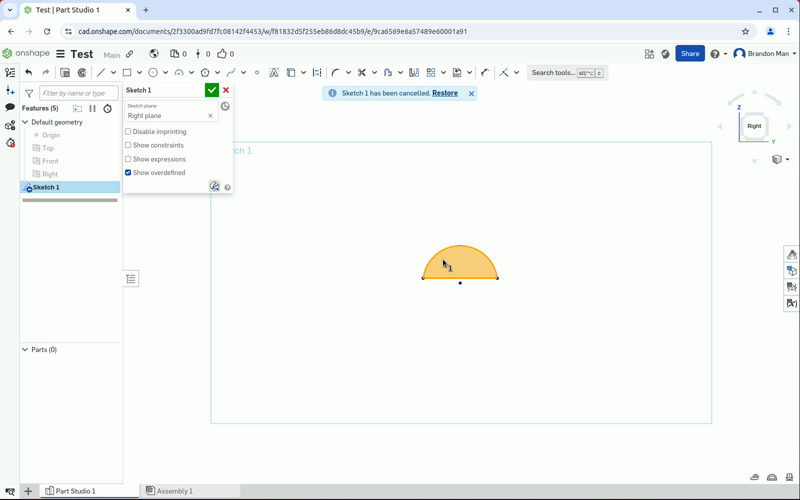
mouse_move(73, 352)
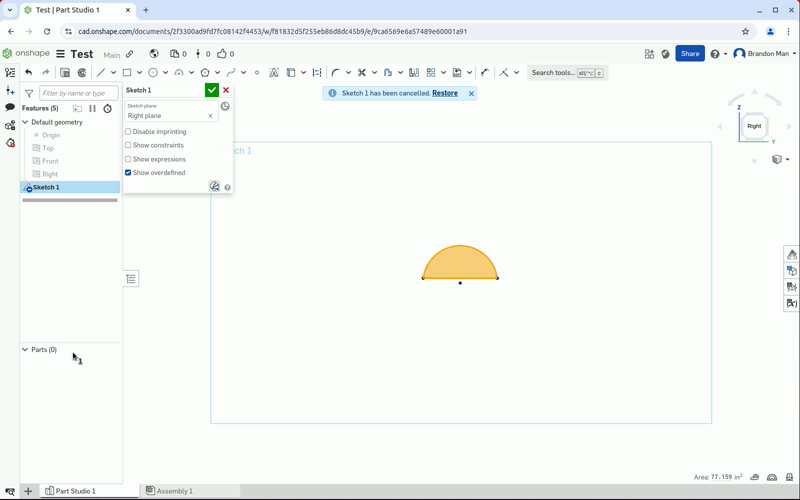
key(shift+y)
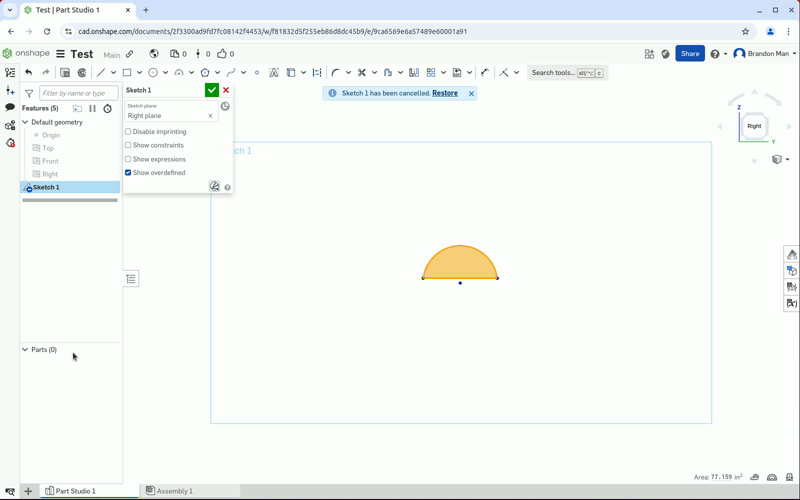
key(shift+e)
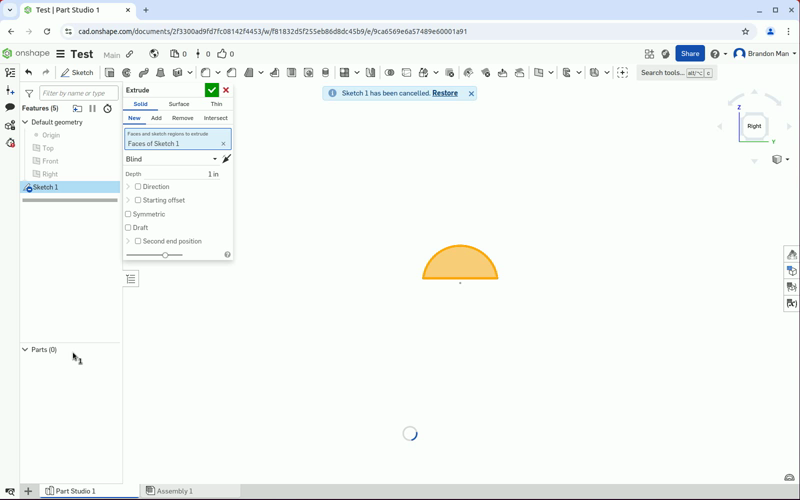
mouse_move(143, 106)
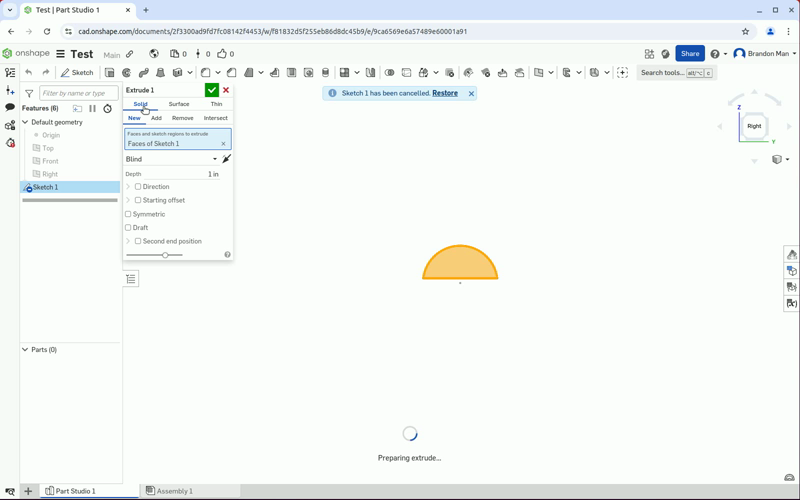
click(143, 106)
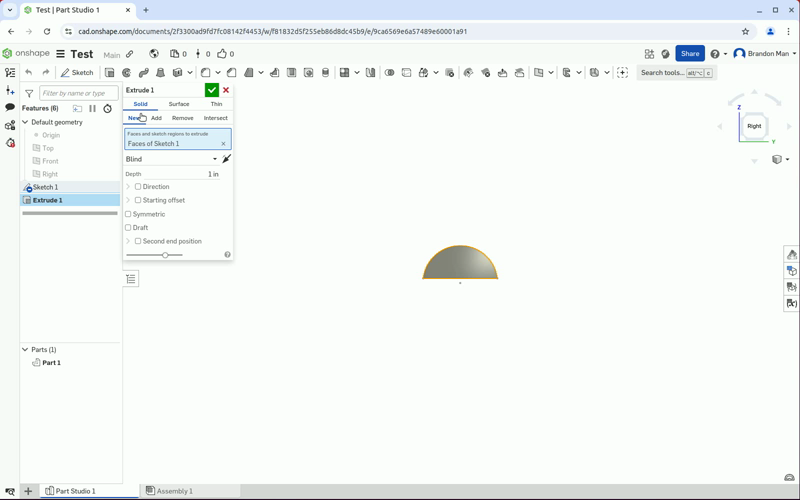
mouse_move(137, 120)
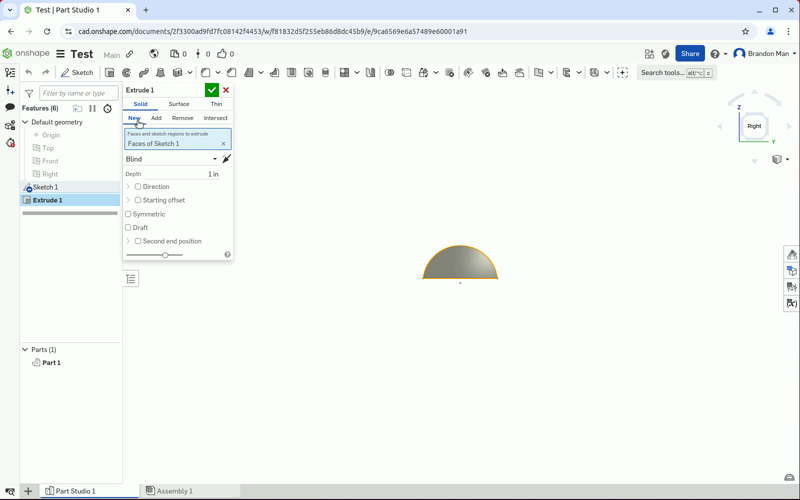
click(137, 120)
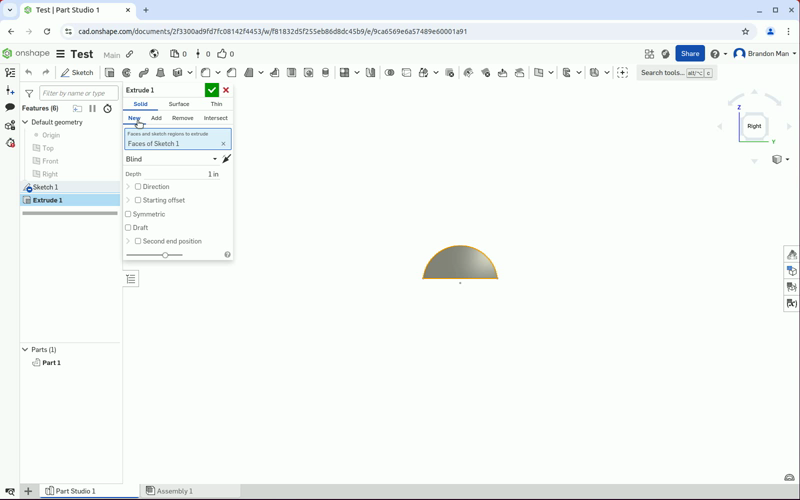
key(tab, 4)
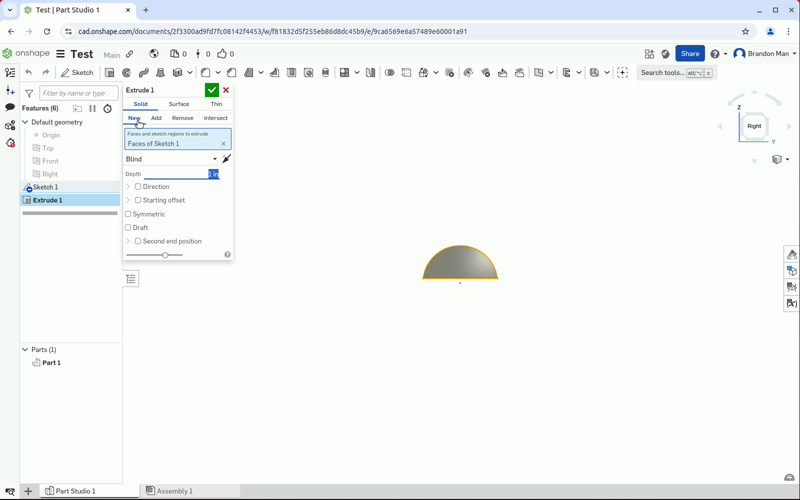
text(3.611)
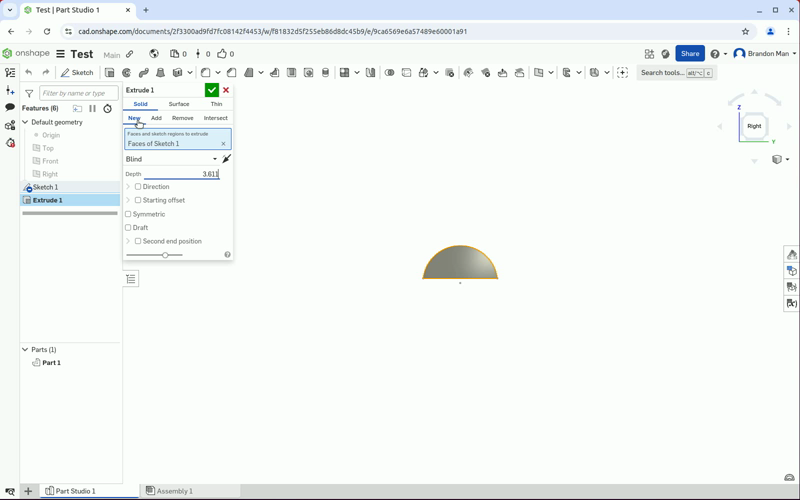
key(enter)
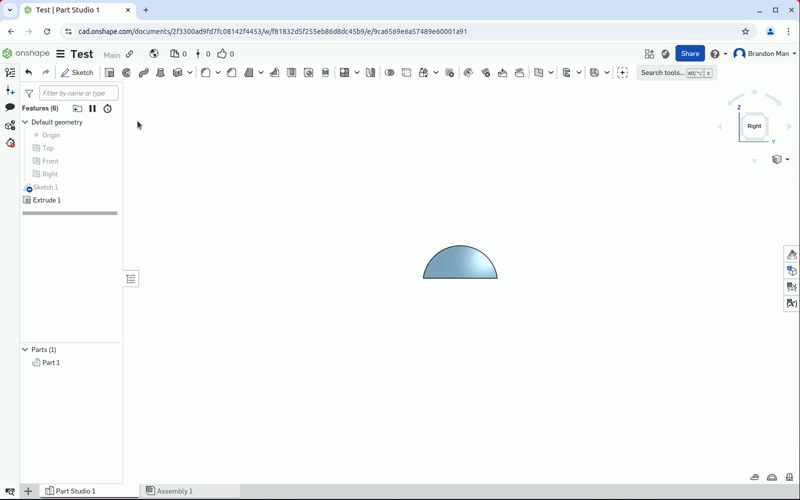
key(shift+h)
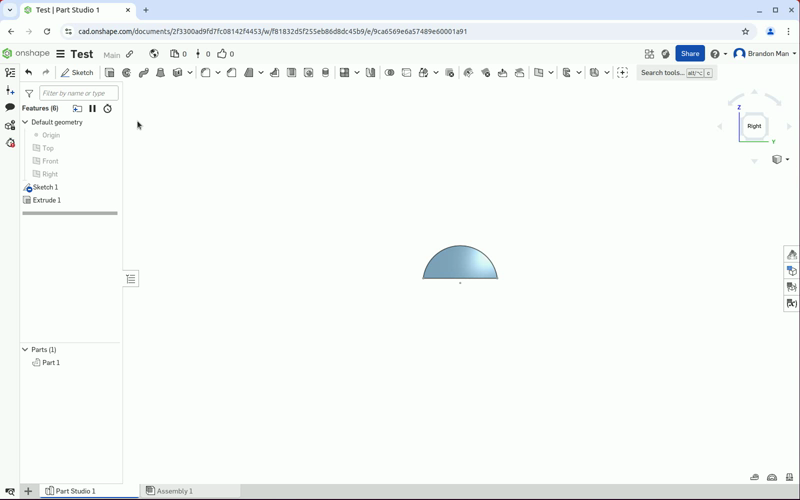
key(shift+h)
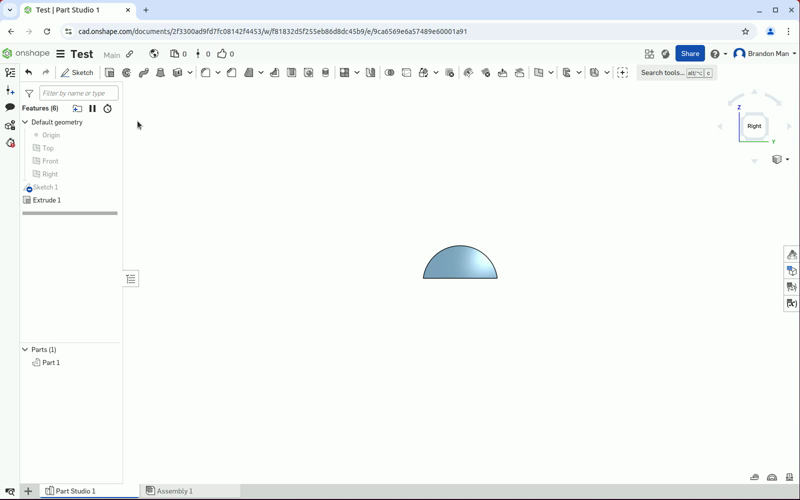
mouse_move(73, 189)
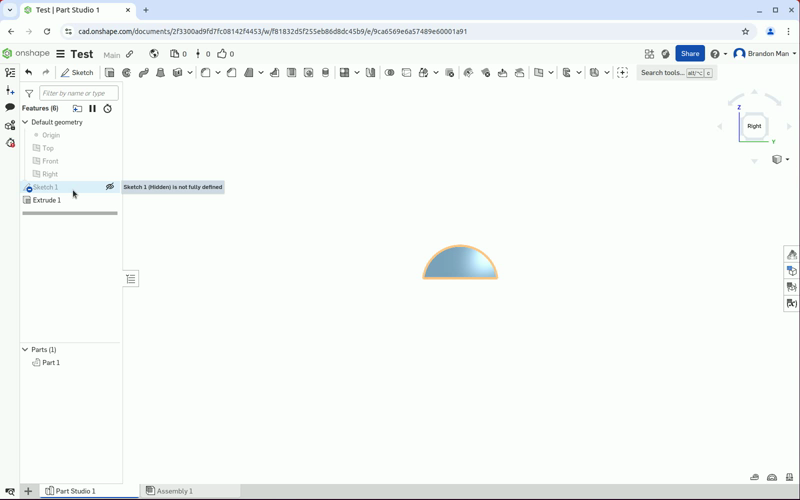
click(73, 189)
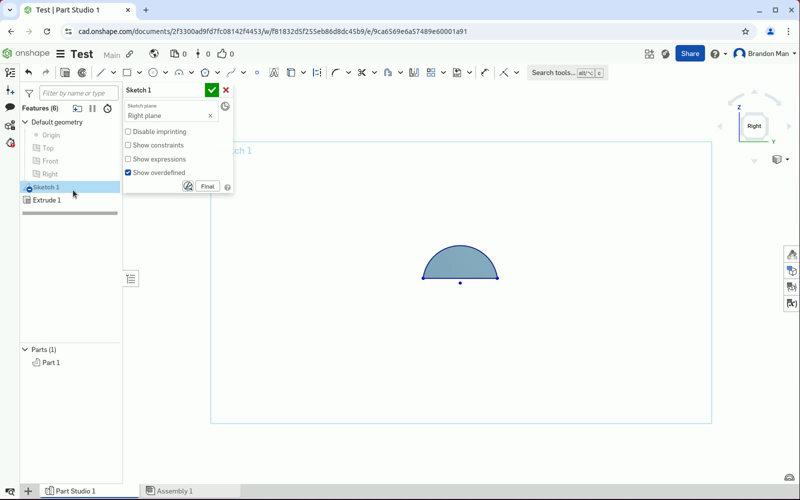
mouse_move(229, 92)
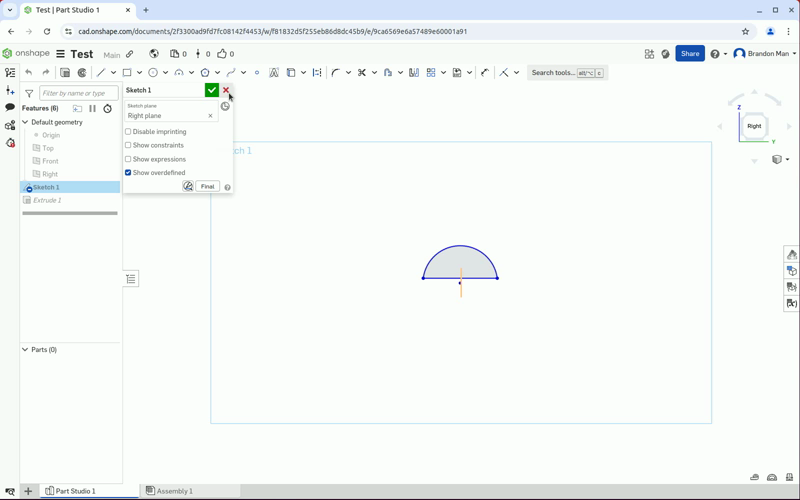
click(229, 92)
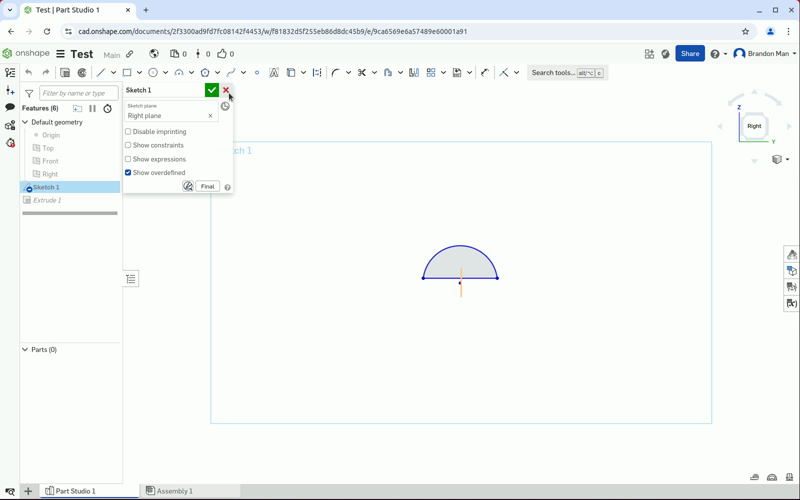
key(shift+s)
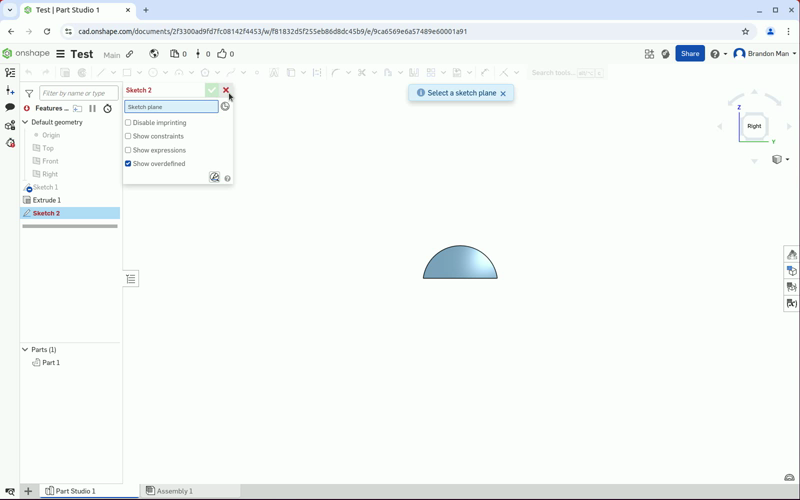
mouse_move(73, 176)
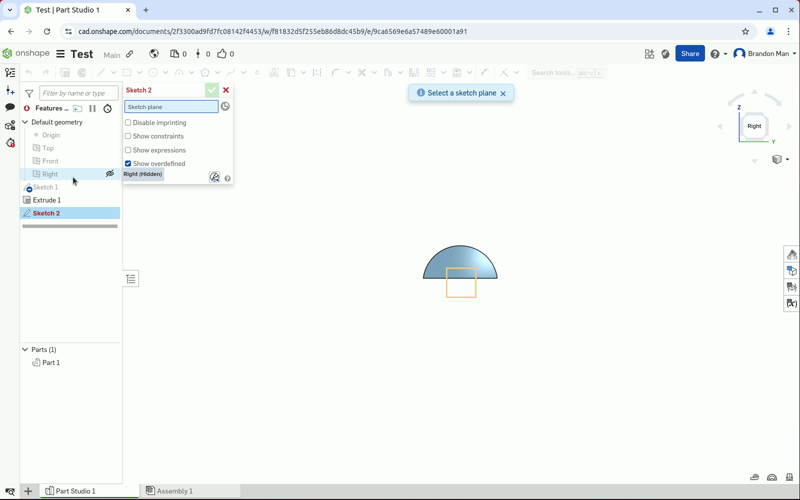
click(73, 176)
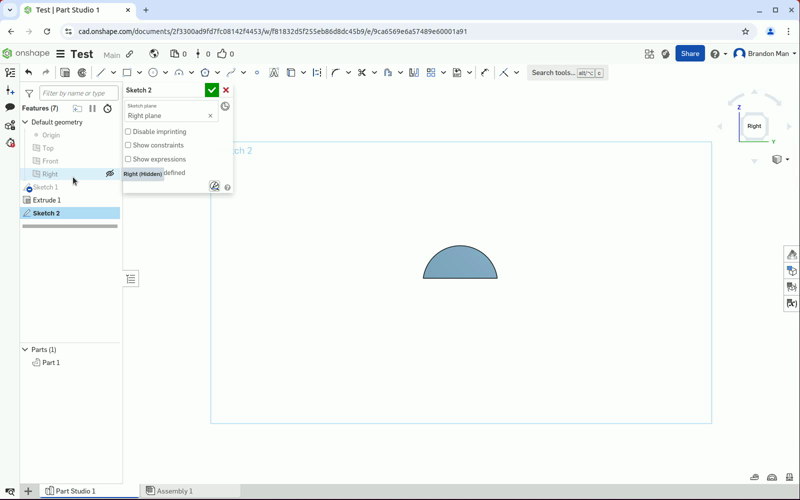
mouse_move(73, 352)
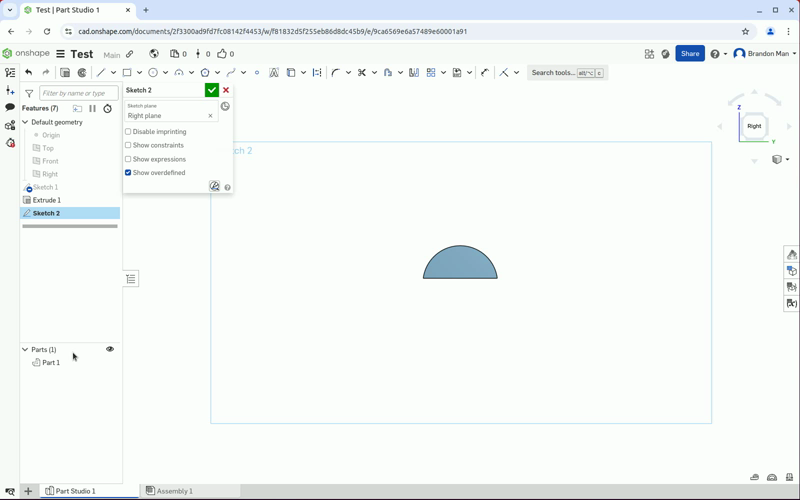
key(y)
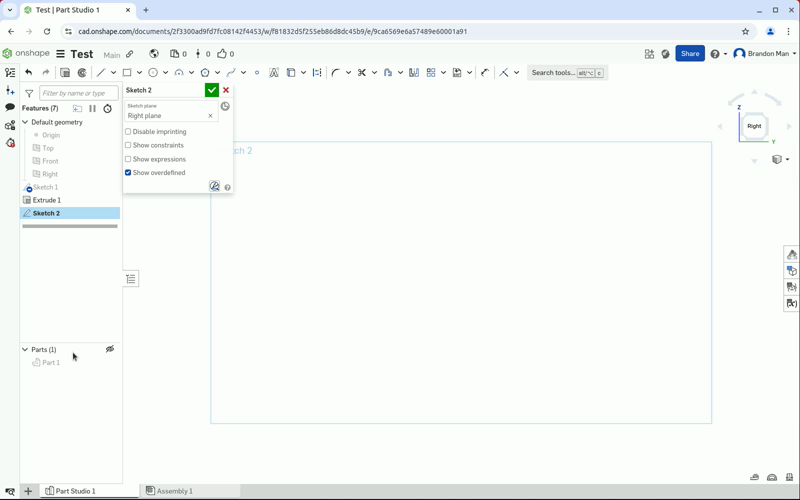
key(a)
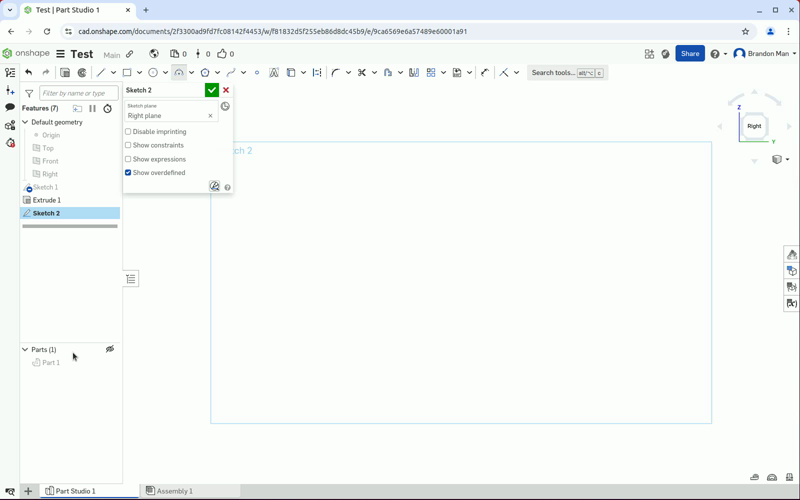
key_down(shift)
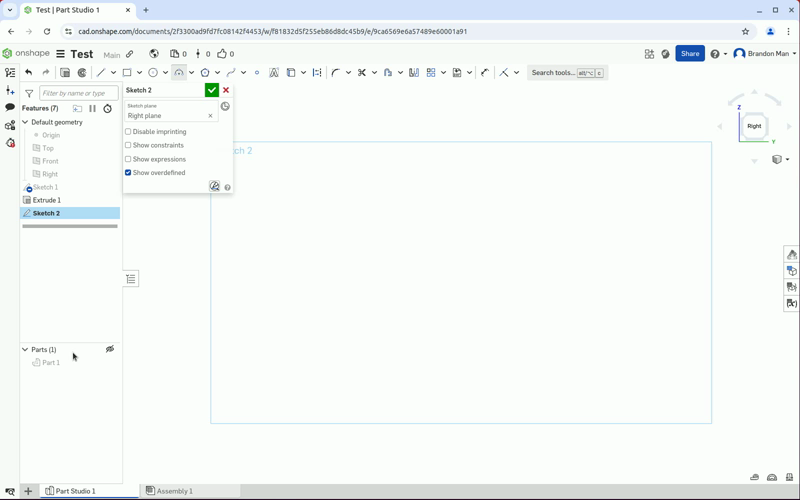
mouse_move(423, 287)
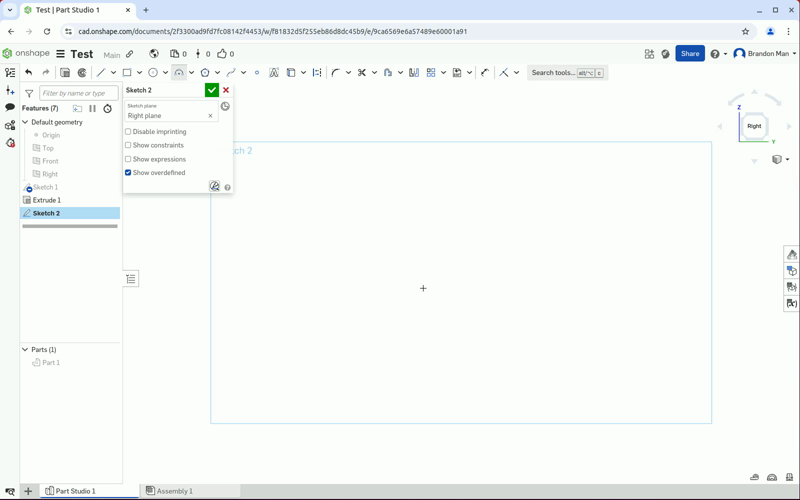
click(423, 287)
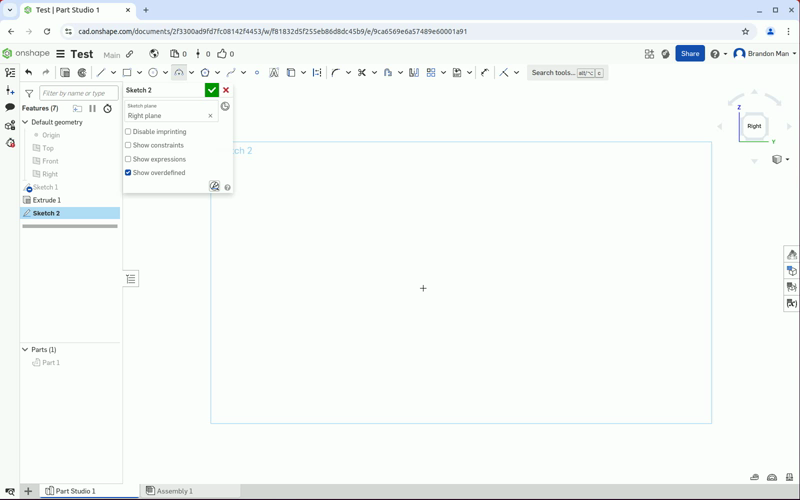
key_up(shift)
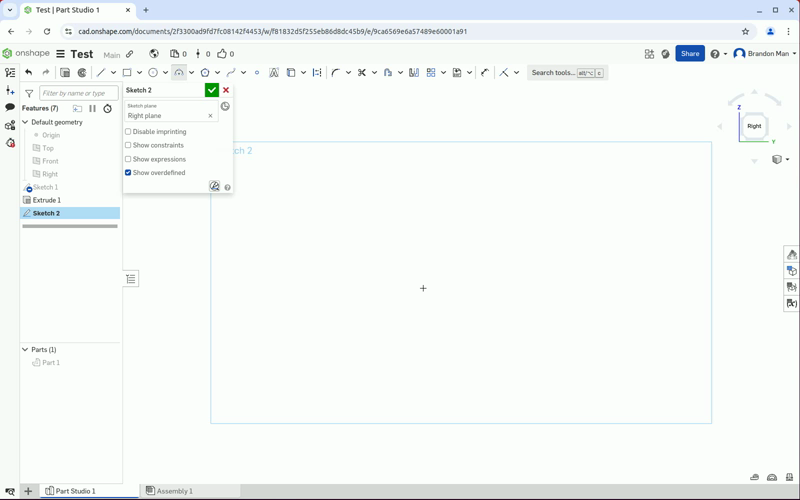
key_down(shift)
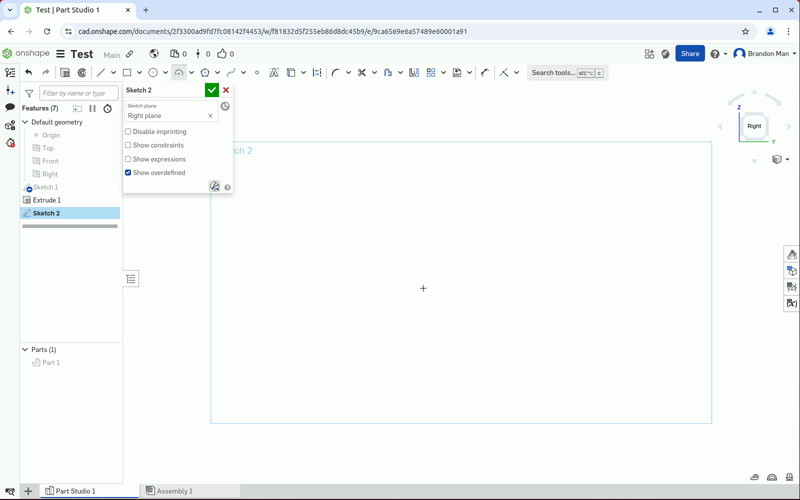
mouse_move(497, 287)
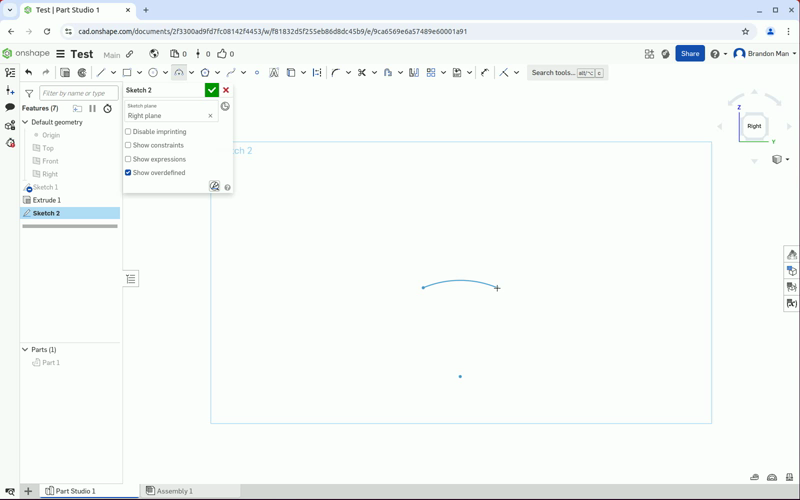
click(497, 287)
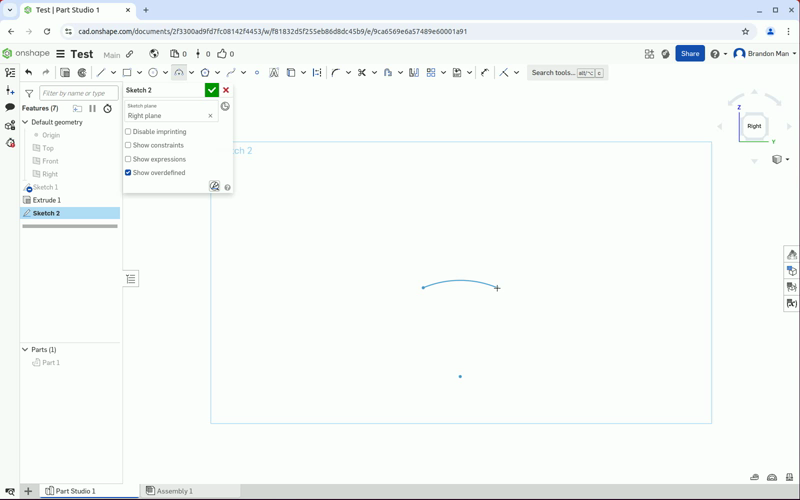
mouse_move(460, 320)
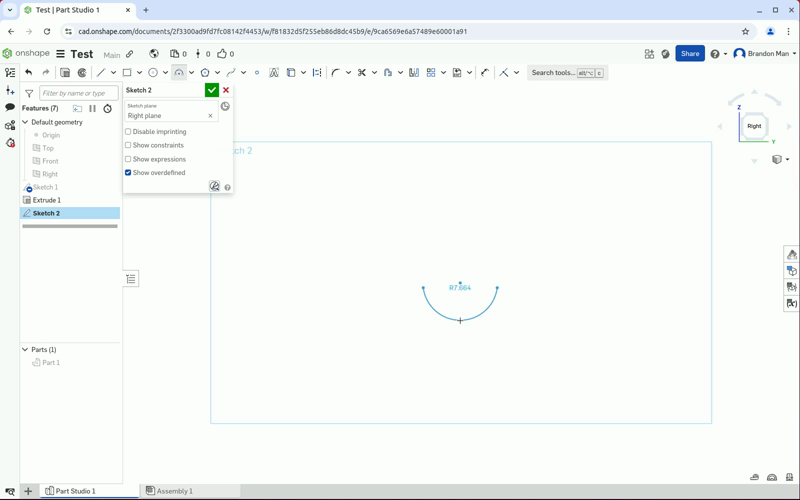
click(460, 320)
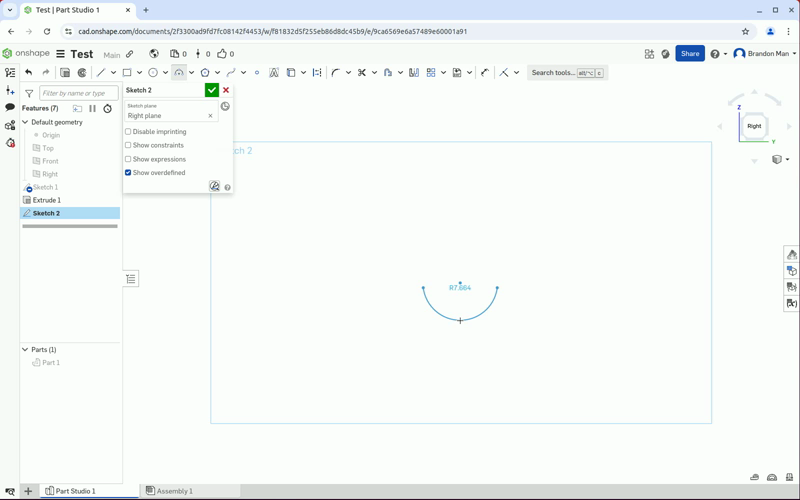
key_up(shift)
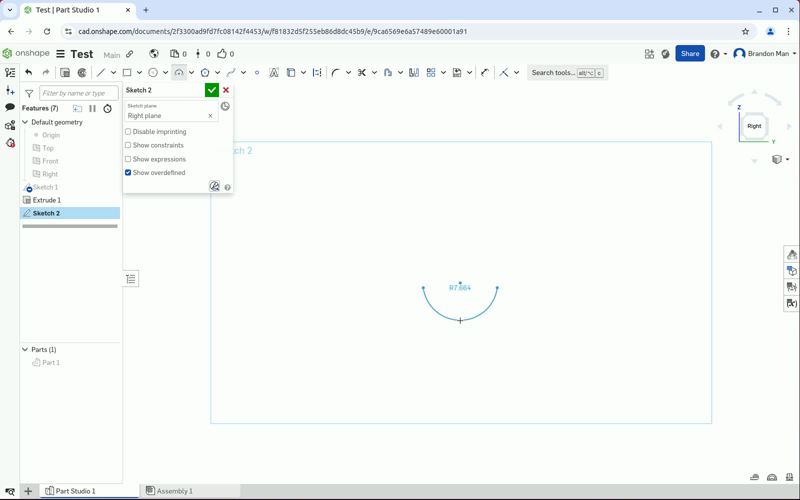
key(esc)
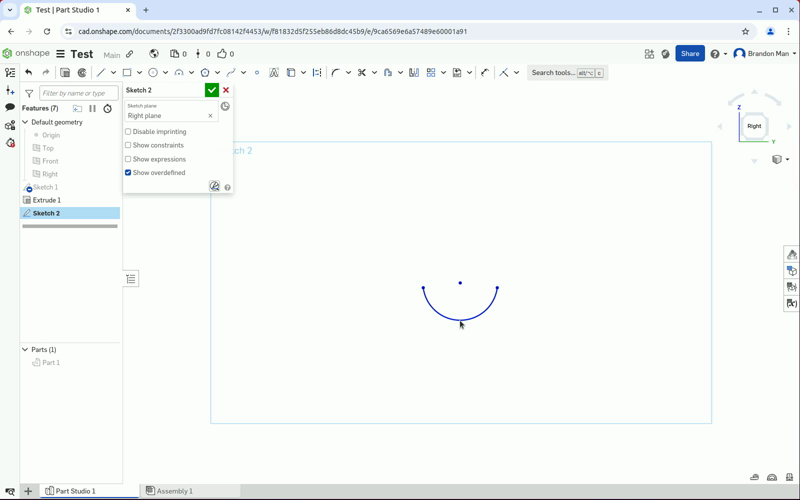
key(l)
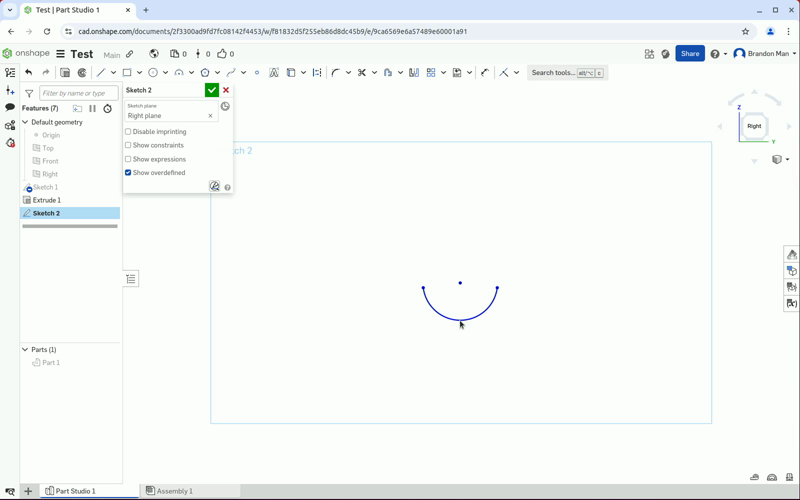
mouse_move(497, 287)
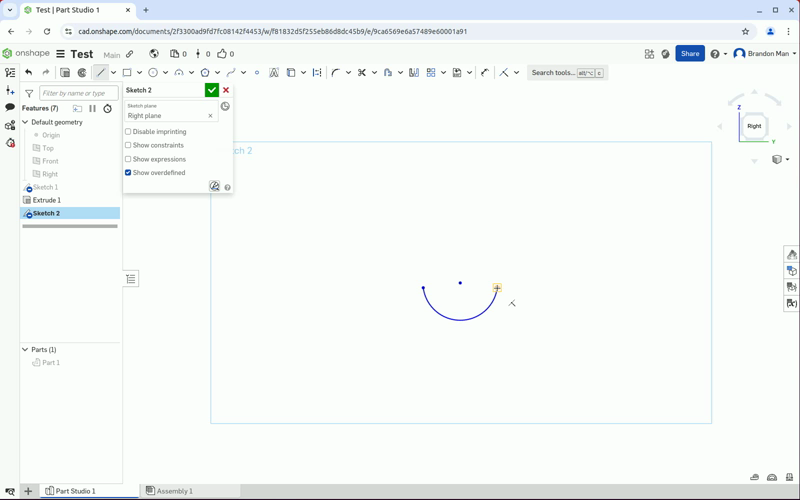
click(497, 287)
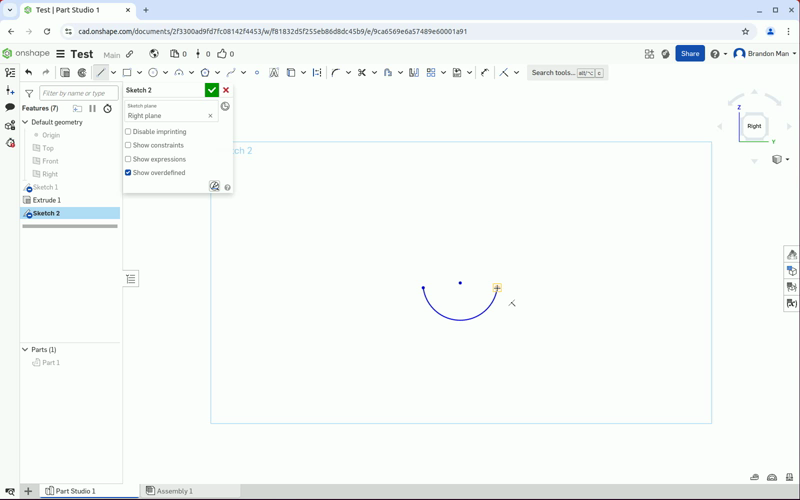
key_down(shift)
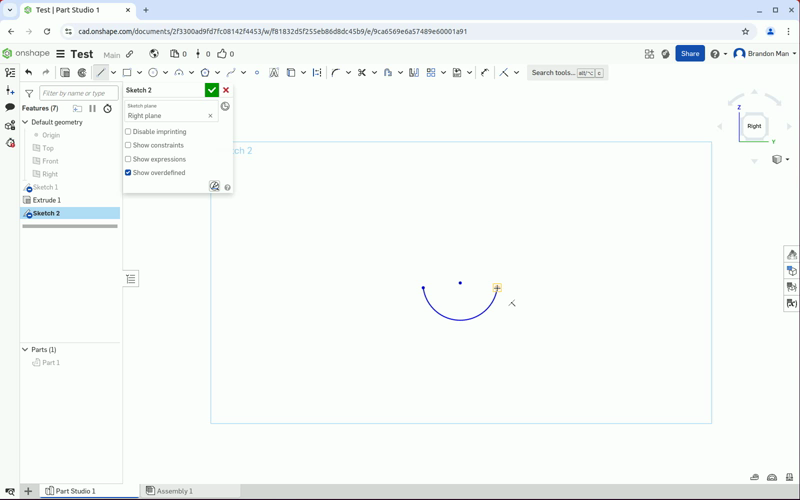
mouse_move(423, 287)
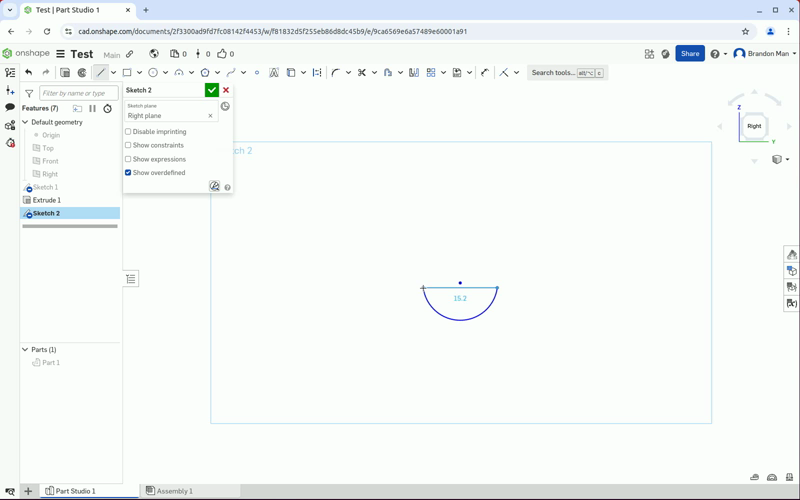
key_up(shift)
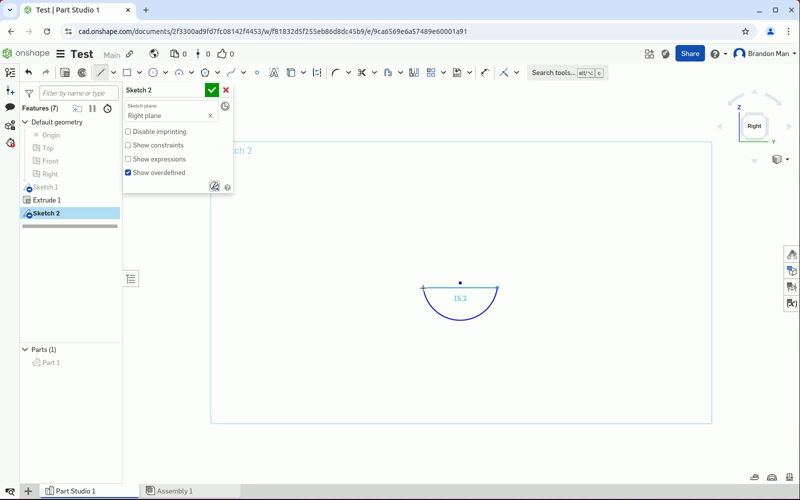
click(423, 287)
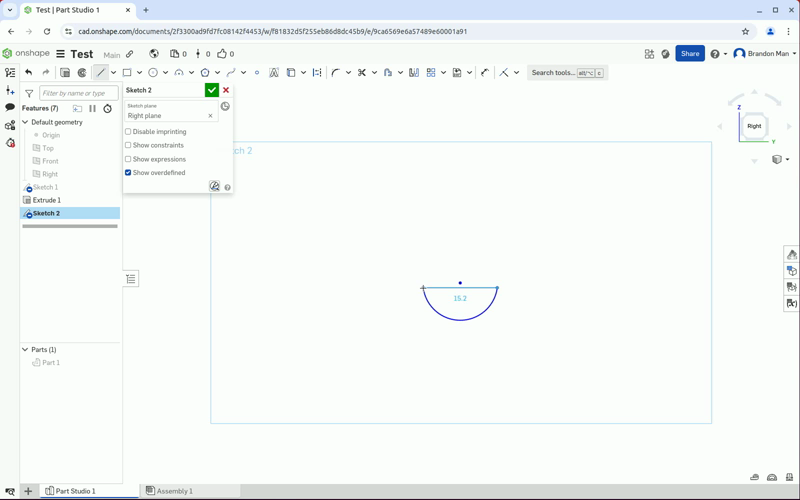
key(esc)
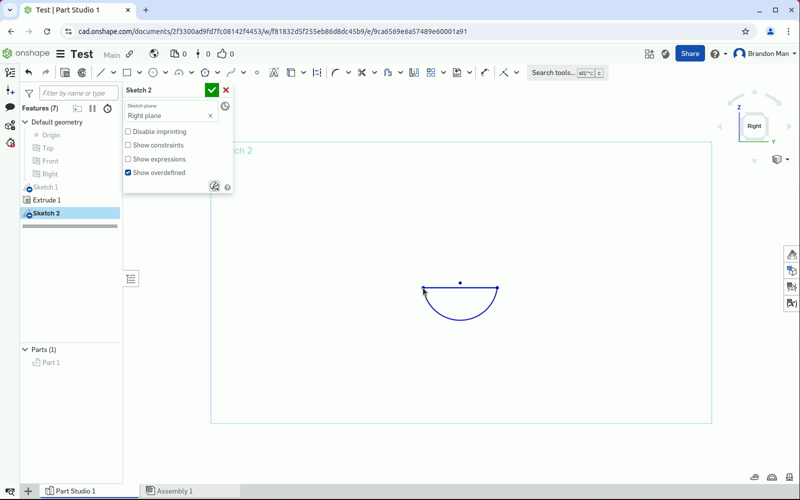
mouse_move(448, 296)
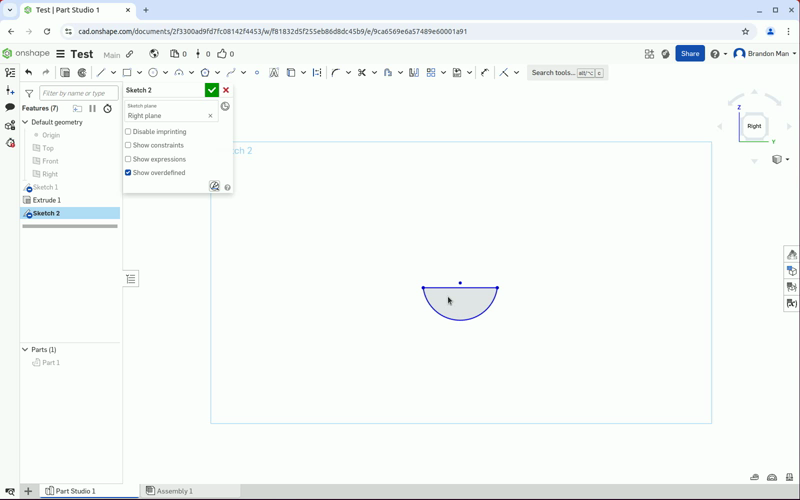
click(448, 296)
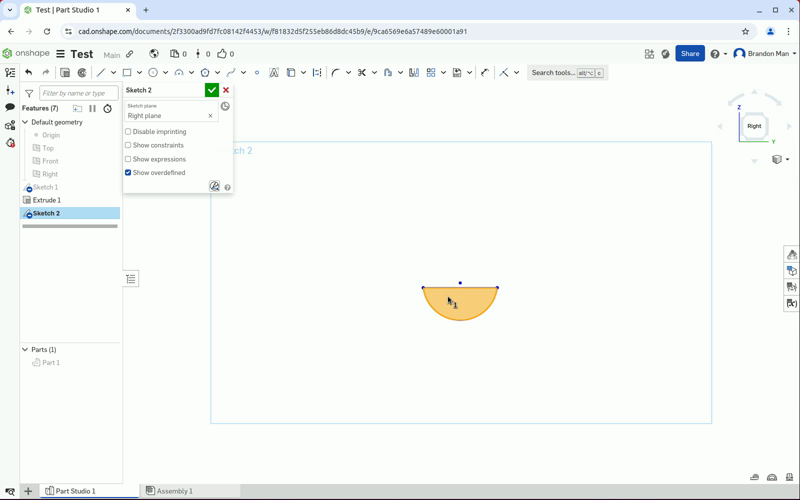
mouse_move(73, 352)
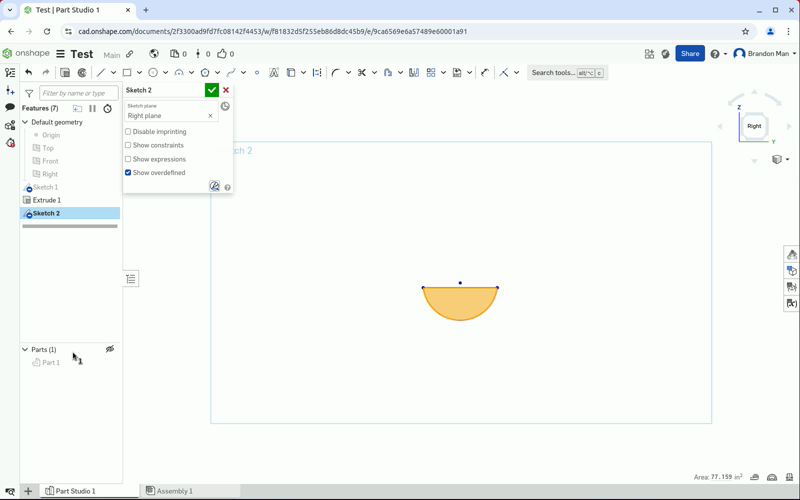
key(shift+y)
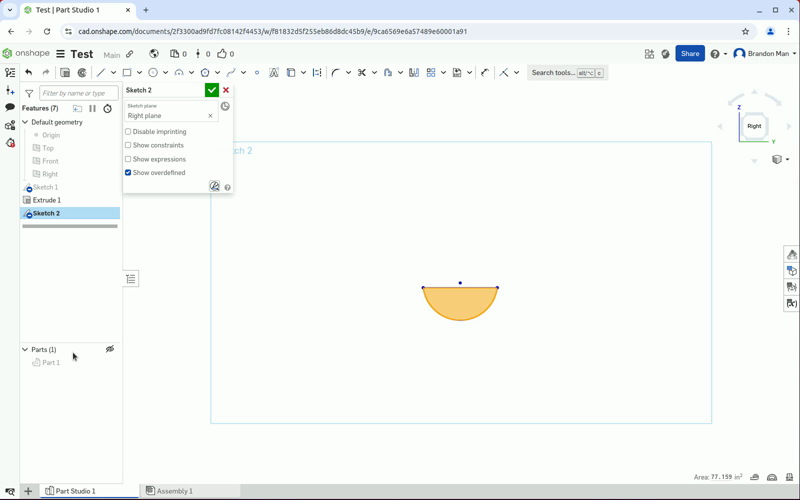
key(shift+e)
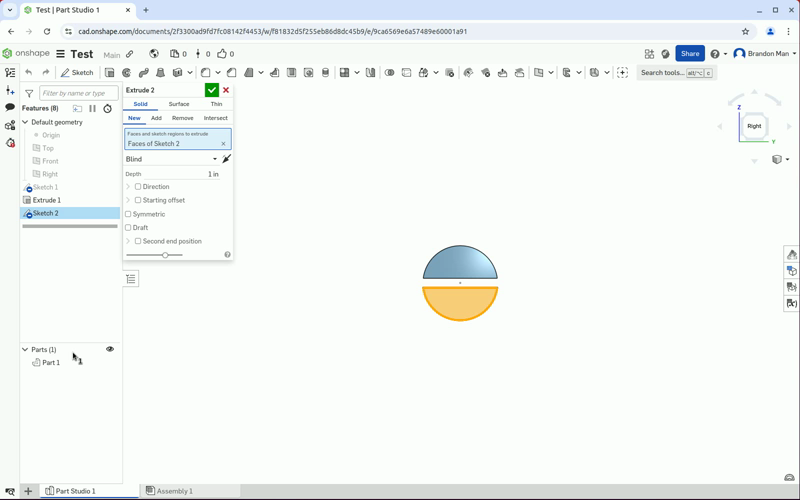
mouse_move(143, 106)
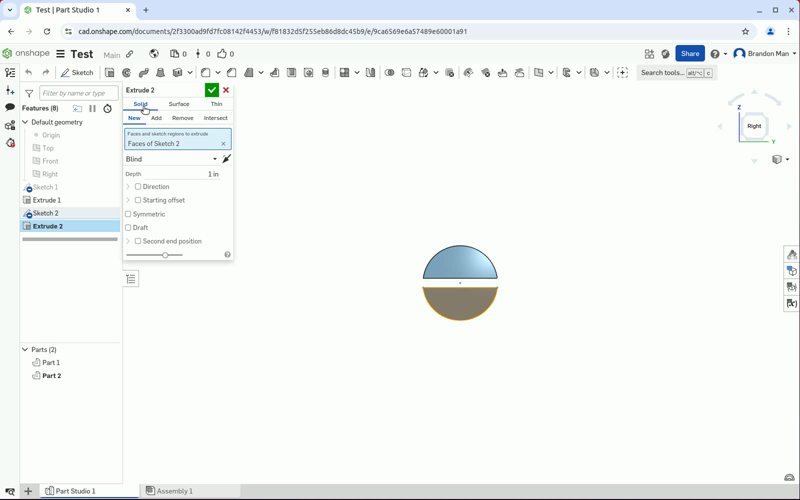
click(143, 106)
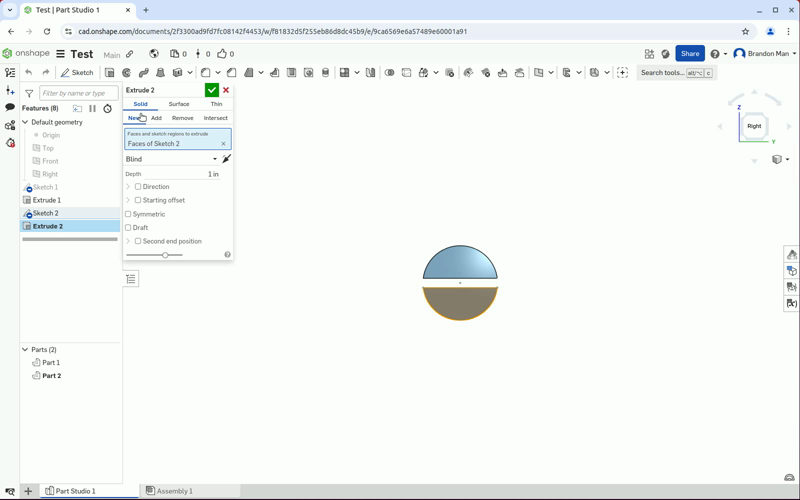
mouse_move(137, 120)
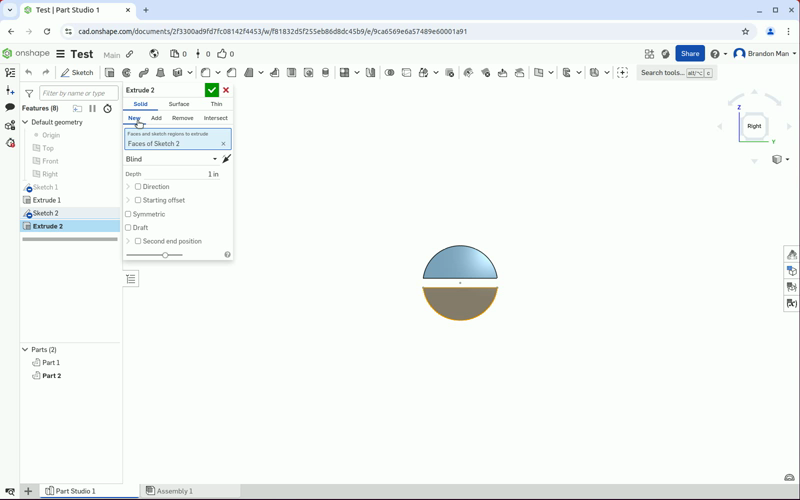
click(137, 120)
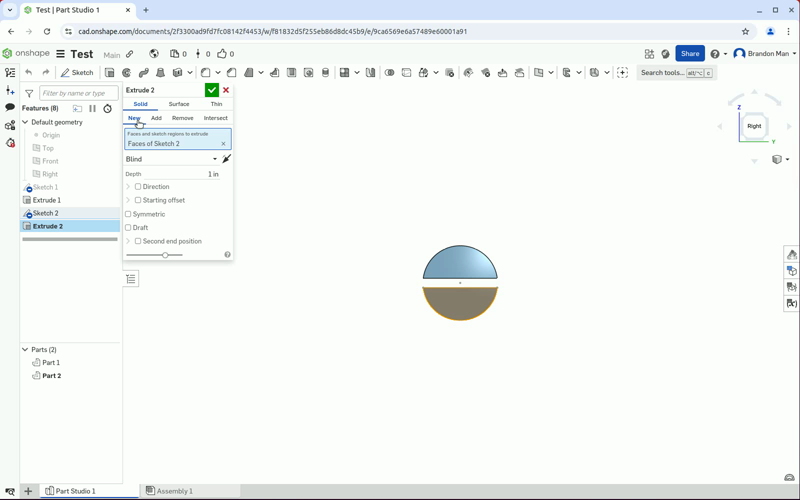
key(tab, 4)
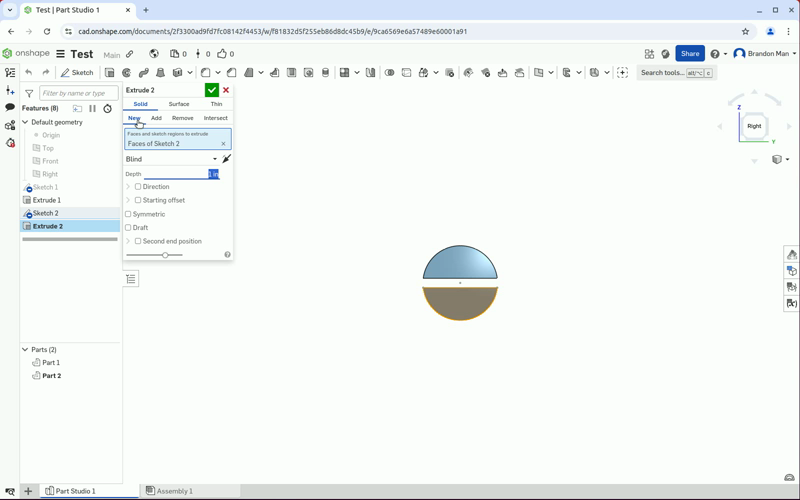
text(3.611)
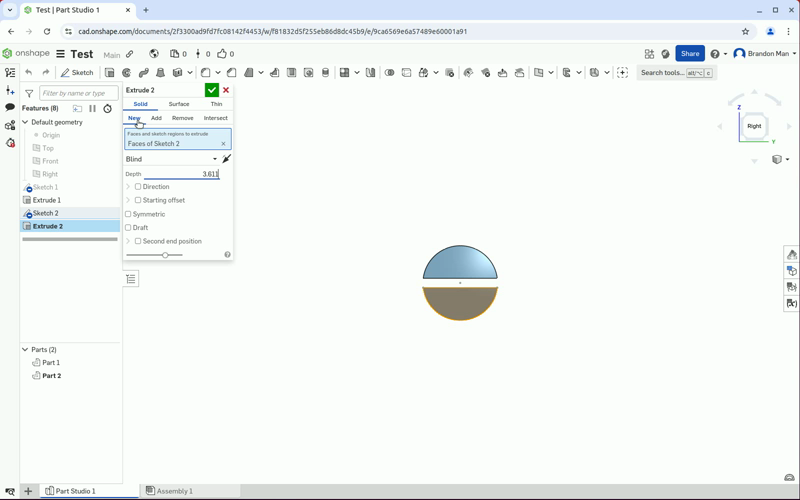
key(enter)
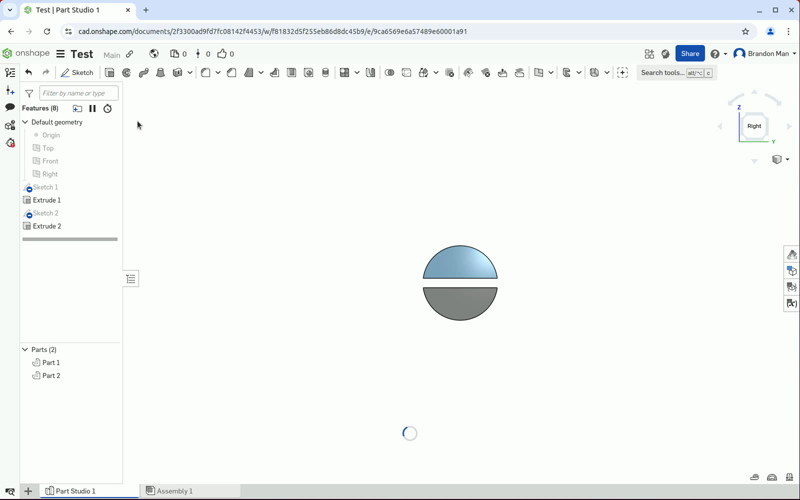
key(shift+h)
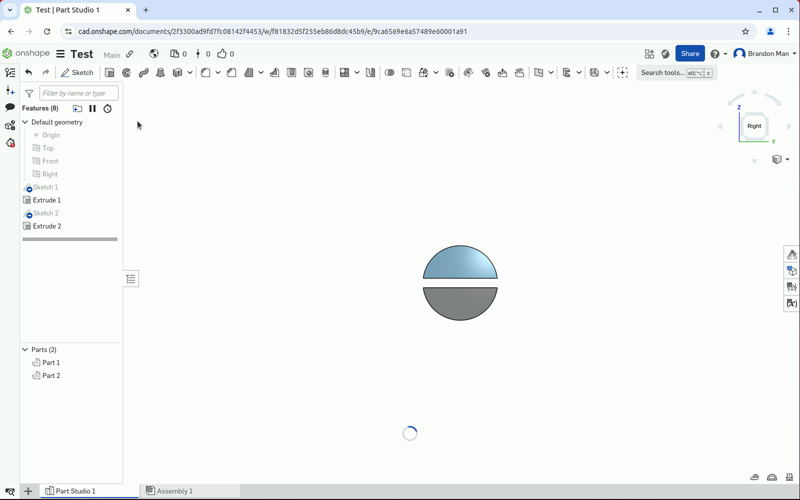
key(shift+h)
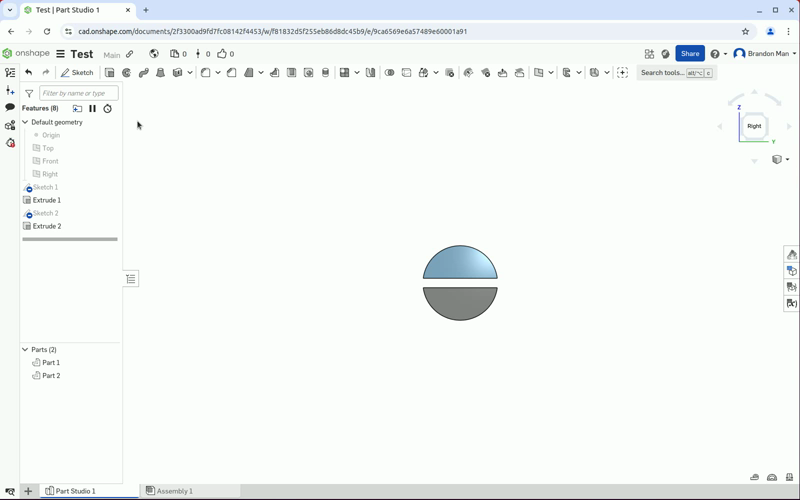
mouse_move(73, 189)
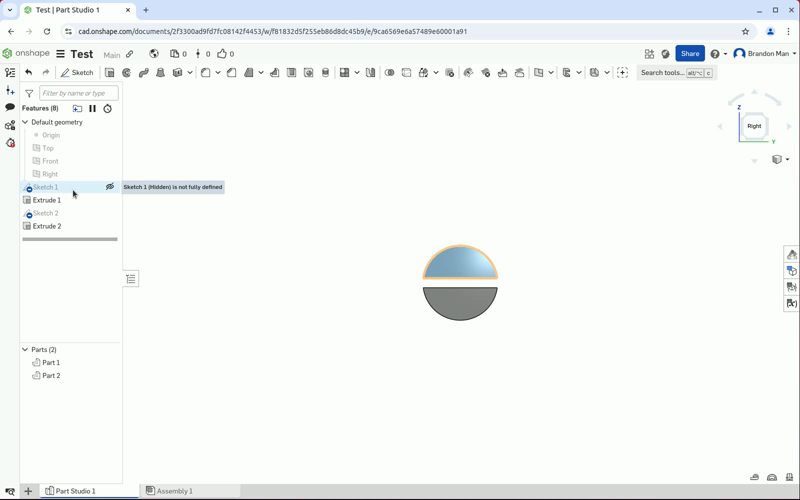
click(73, 189)
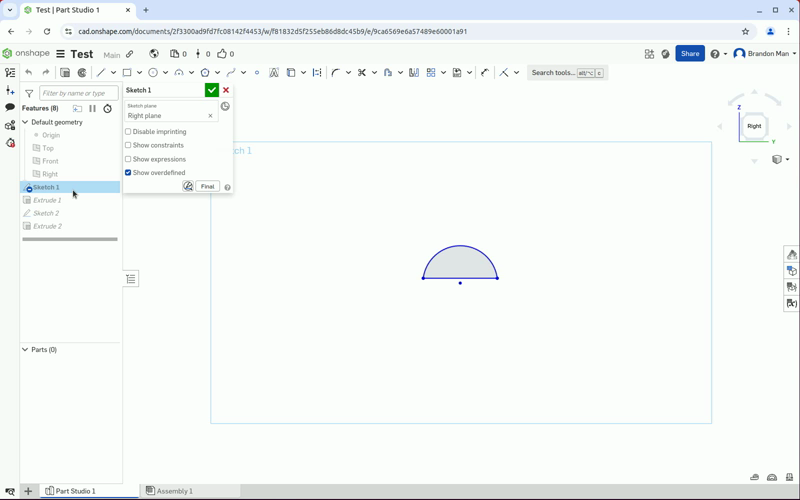
mouse_move(229, 92)
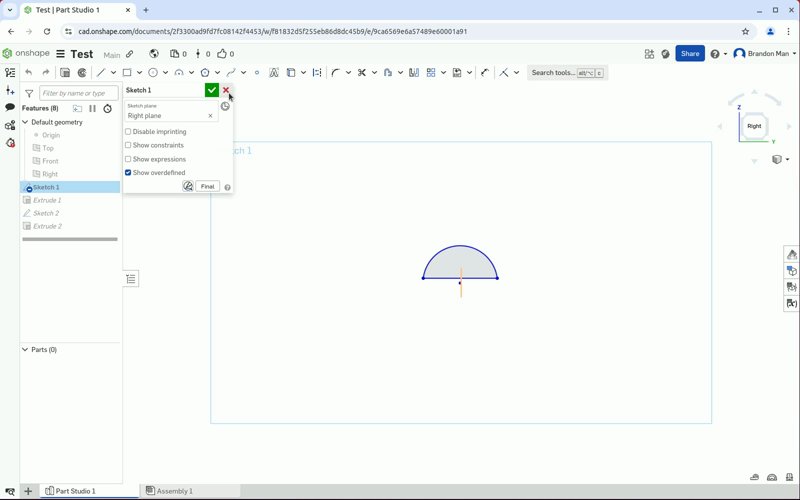
click(229, 92)
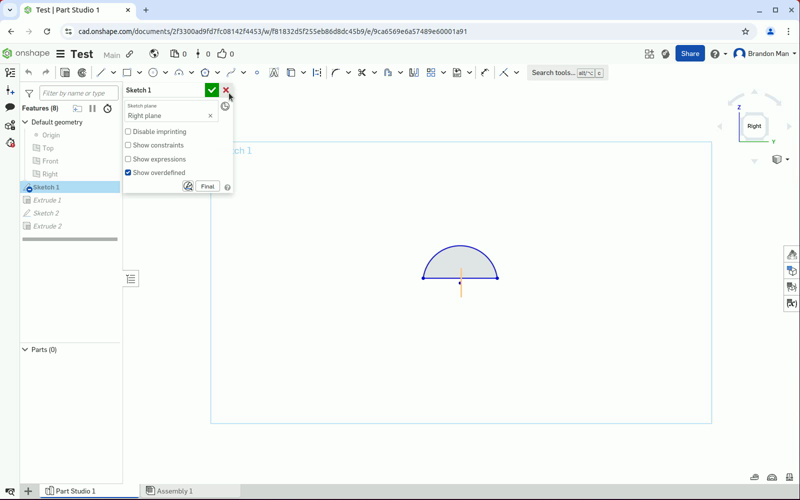
key(shift+s)
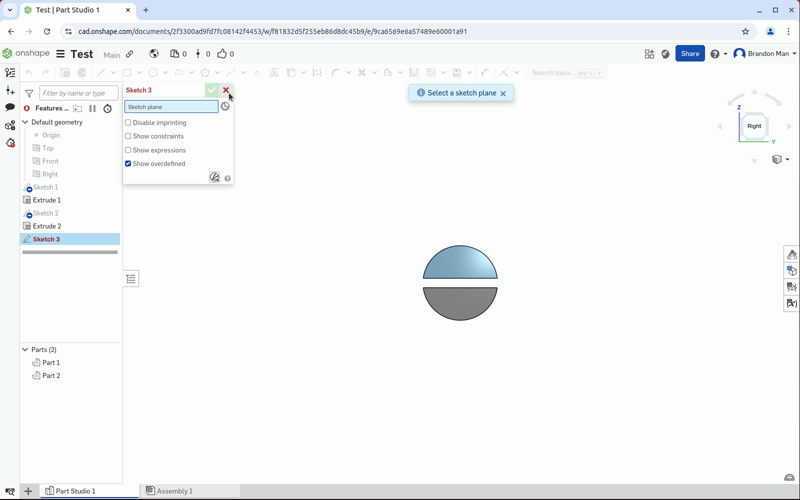
mouse_move(73, 176)
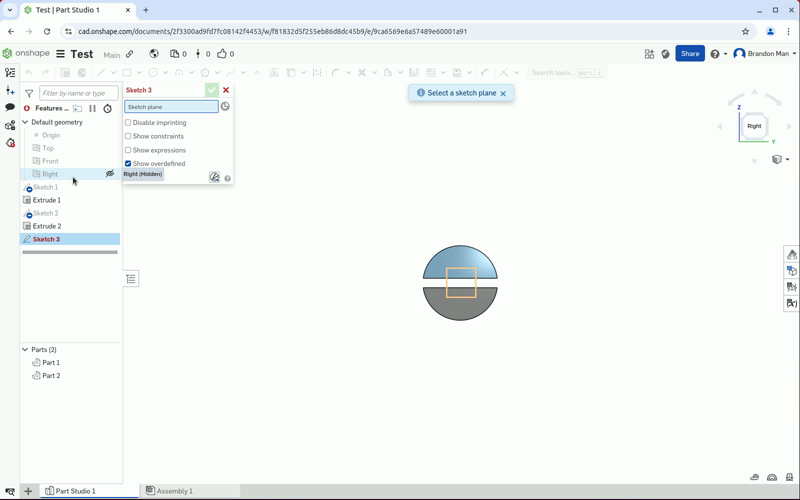
click(73, 176)
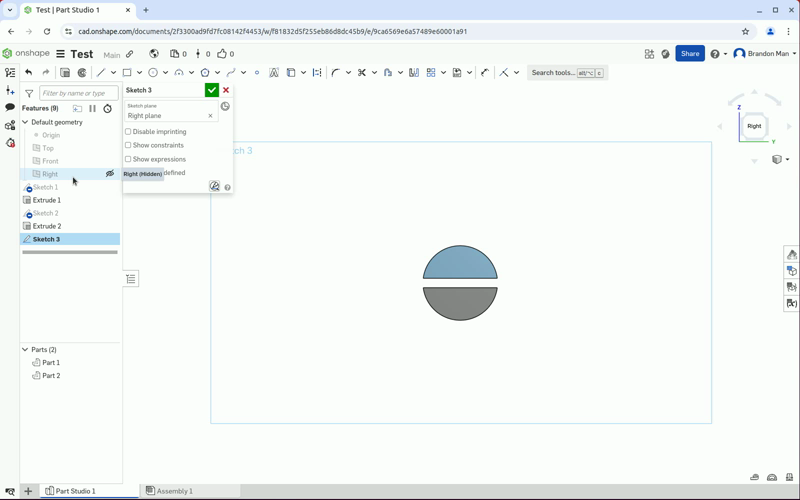
mouse_move(73, 352)
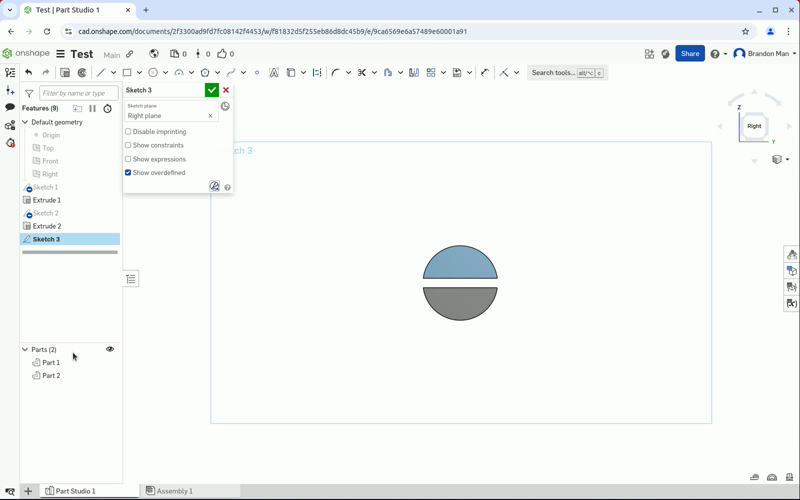
key(y)
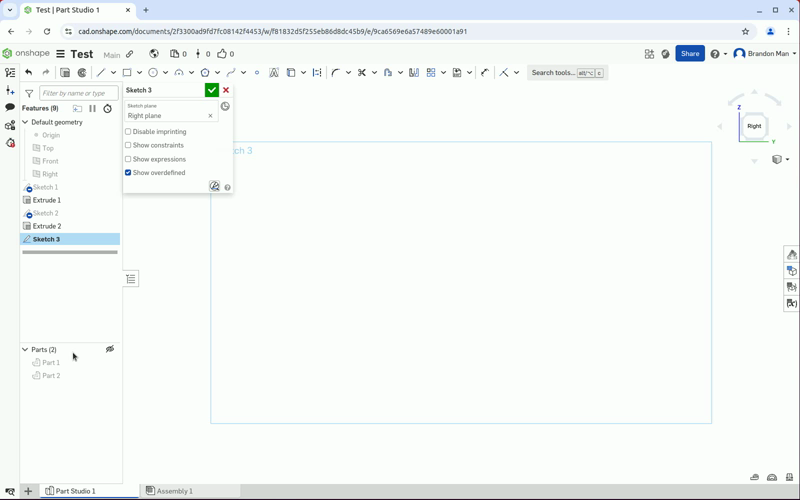
key(l)
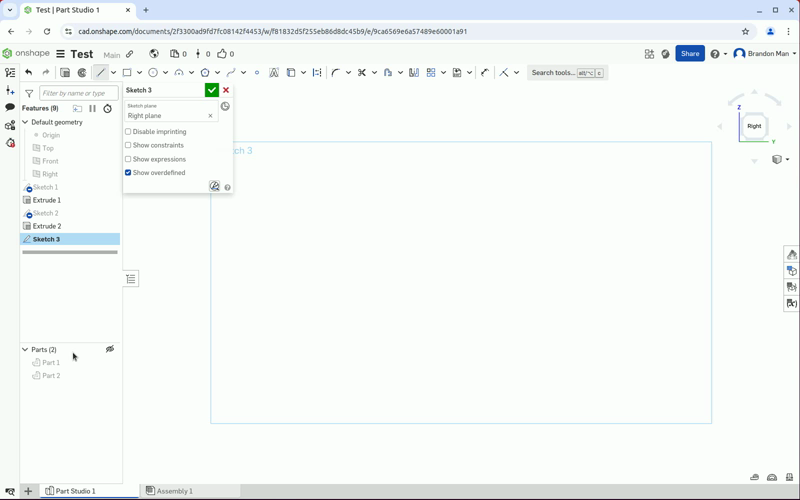
key_down(shift)
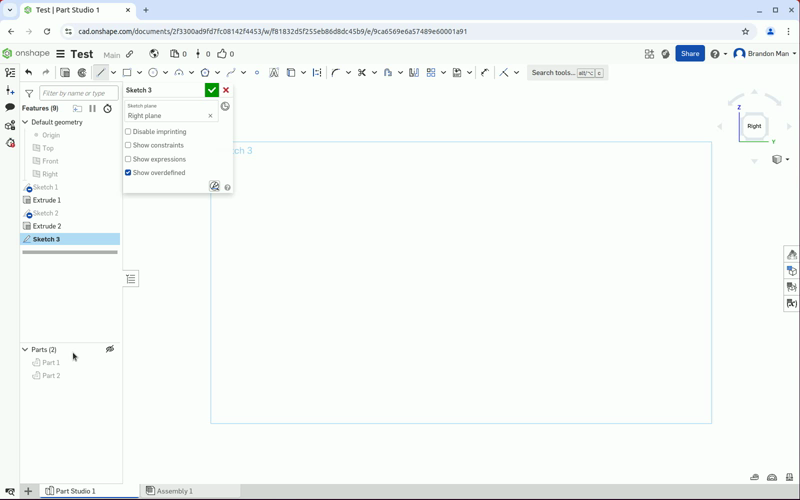
mouse_move(423, 287)
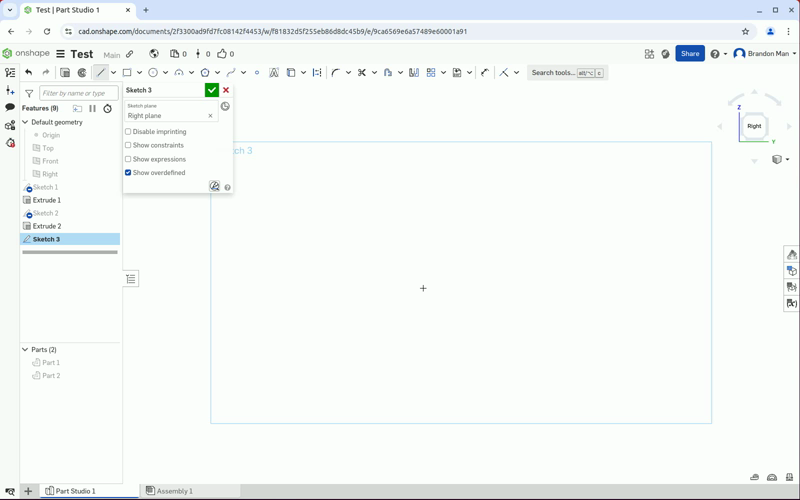
click(423, 287)
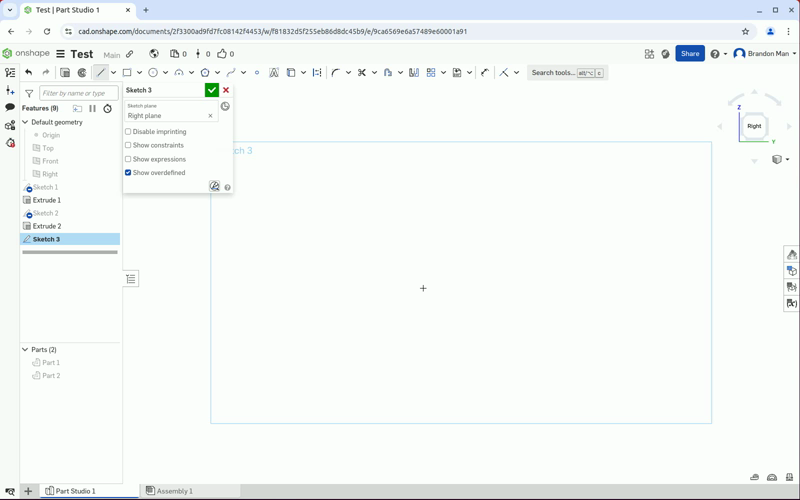
key_up(shift)
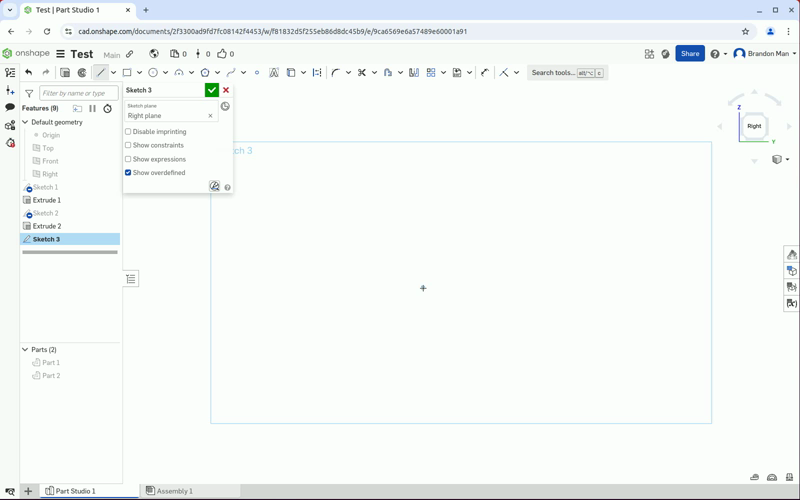
key_down(shift)
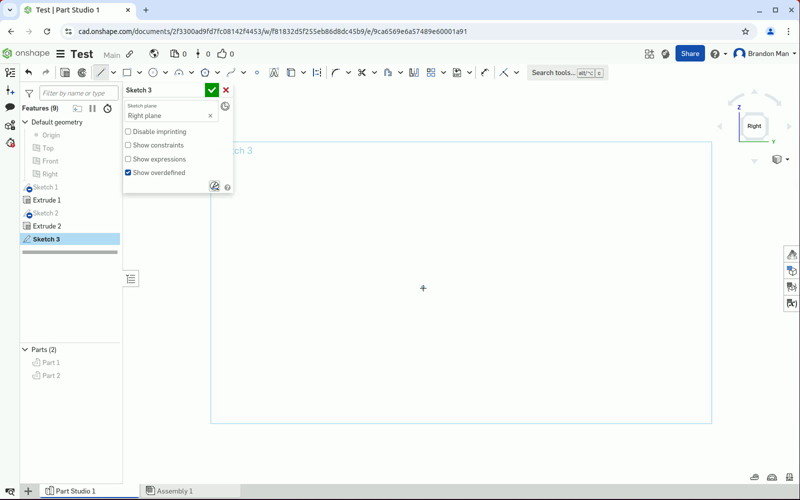
mouse_move(498, 287)
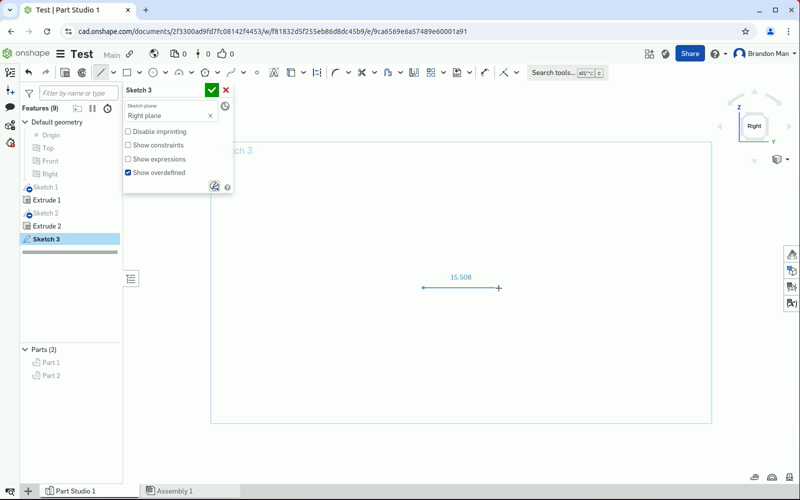
click(498, 287)
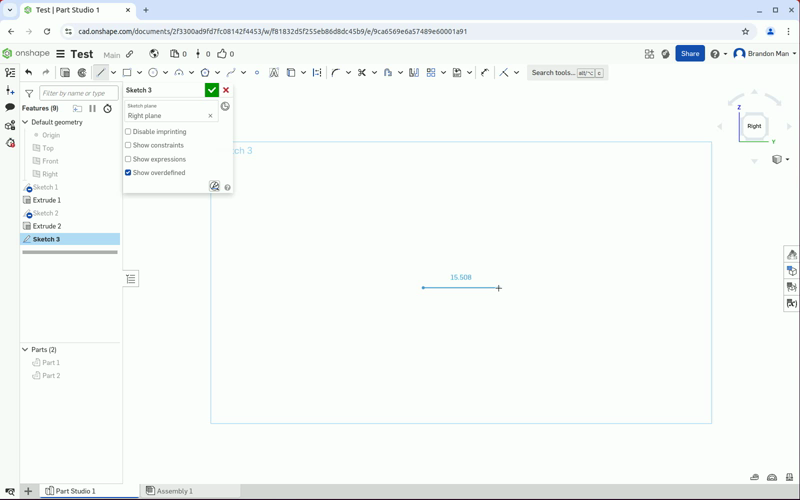
key_up(shift)
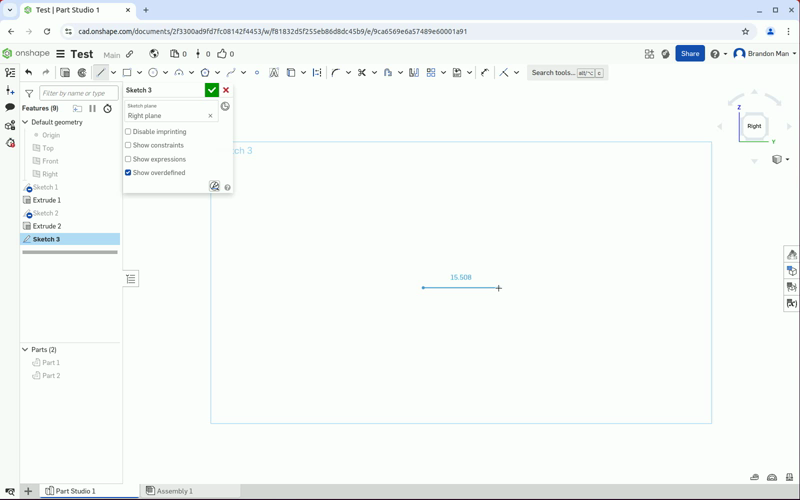
key(esc)
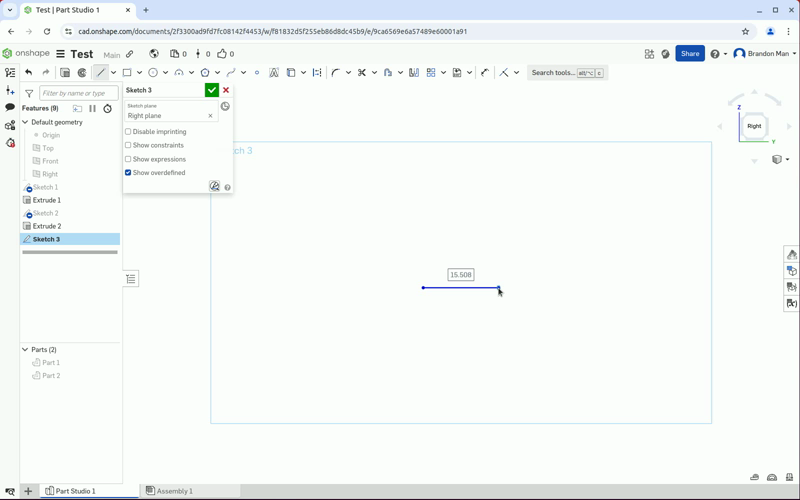
key(a)
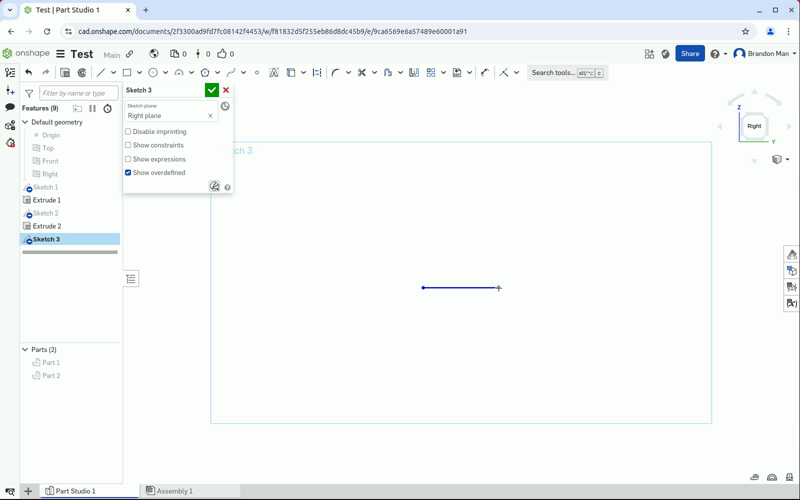
mouse_move(498, 287)
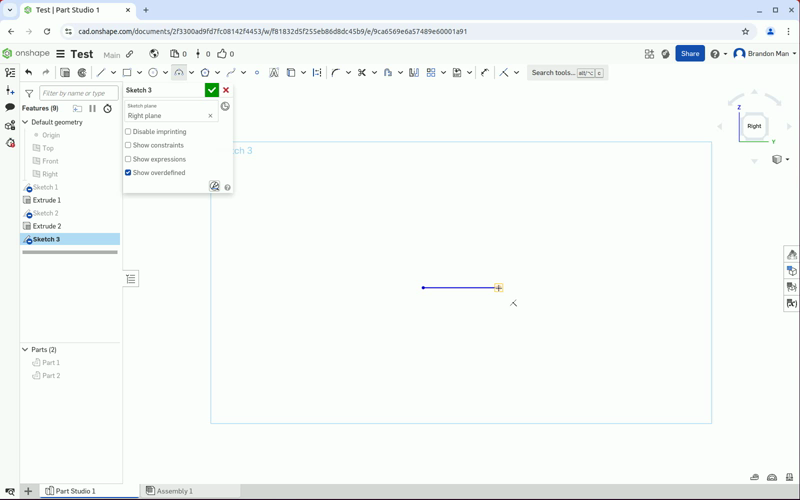
click(498, 287)
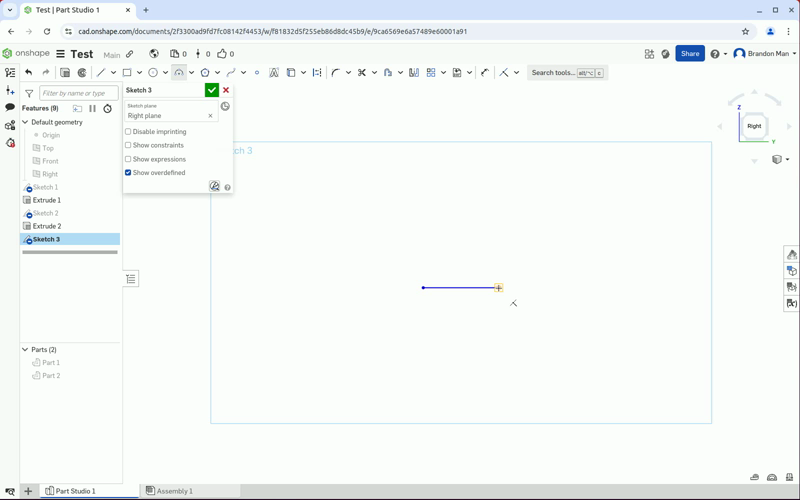
key_down(shift)
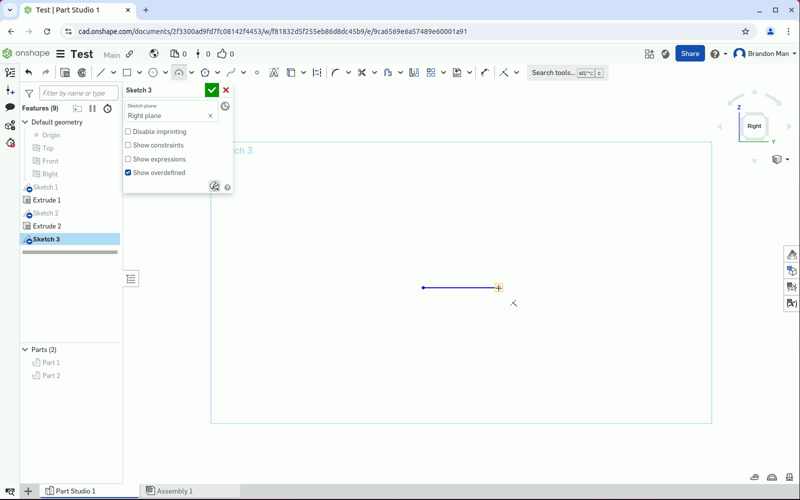
mouse_move(498, 277)
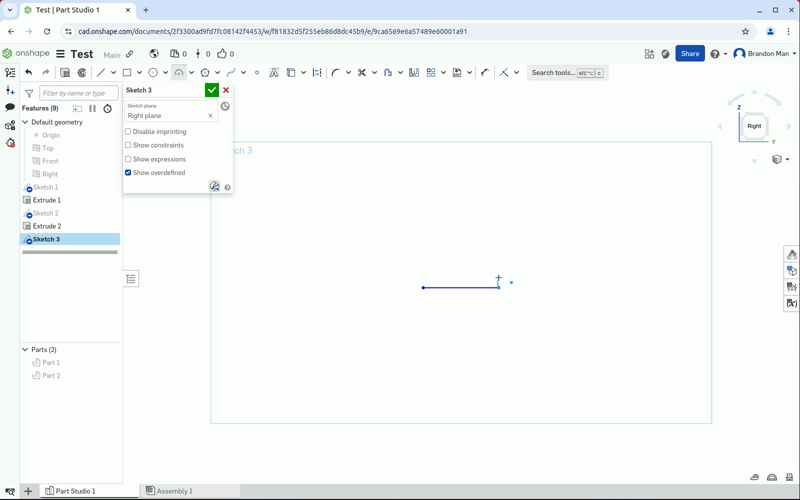
click(498, 277)
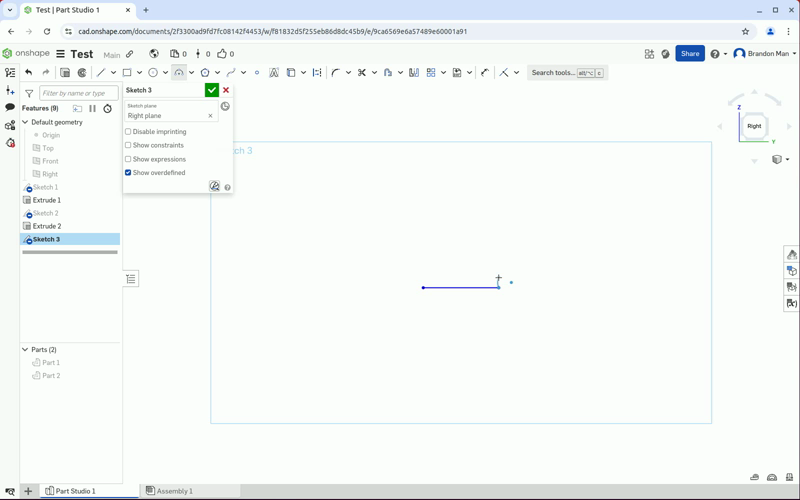
mouse_move(499, 282)
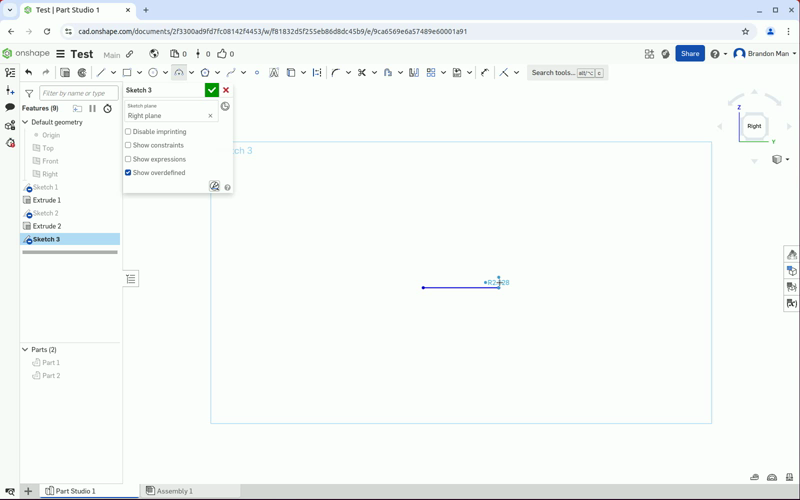
click(499, 282)
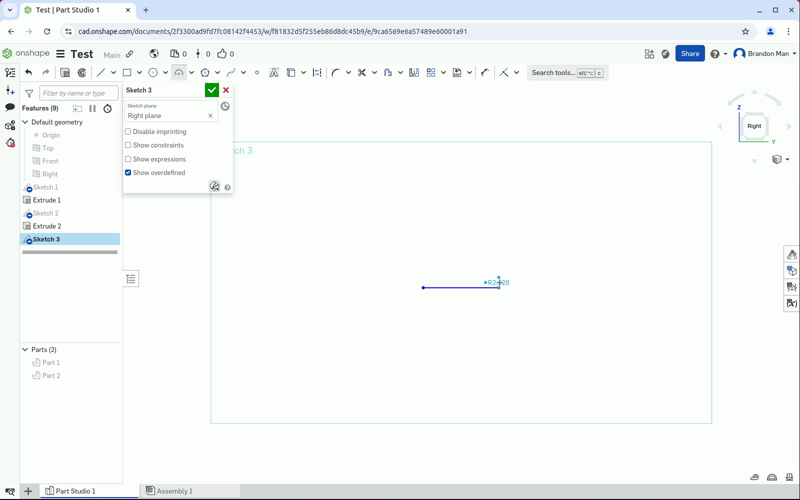
key_up(shift)
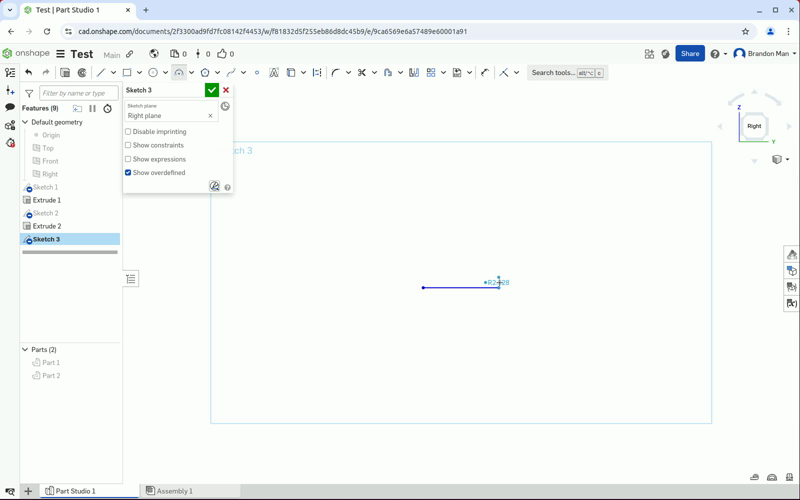
key(esc)
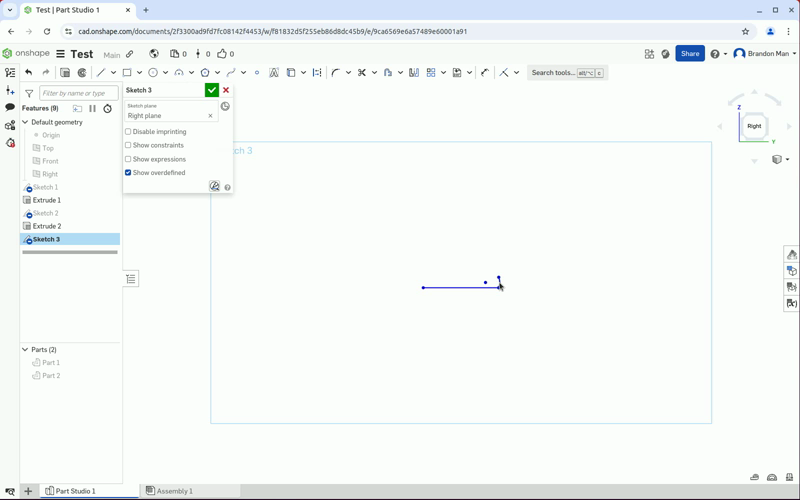
key(l)
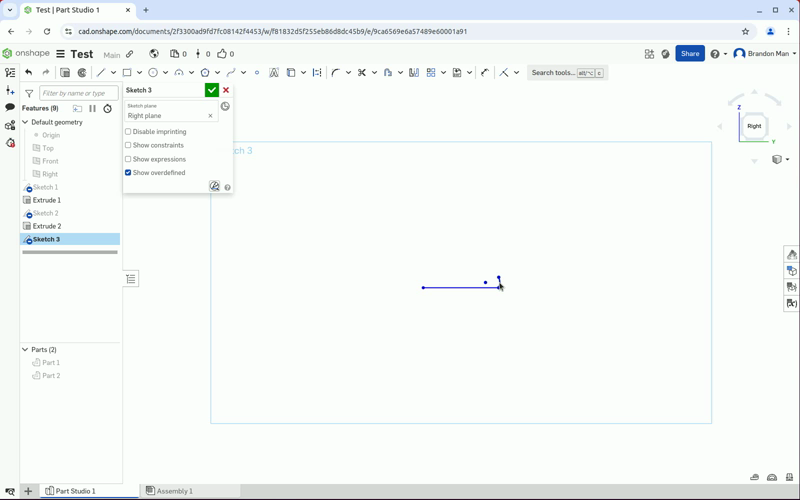
mouse_move(498, 277)
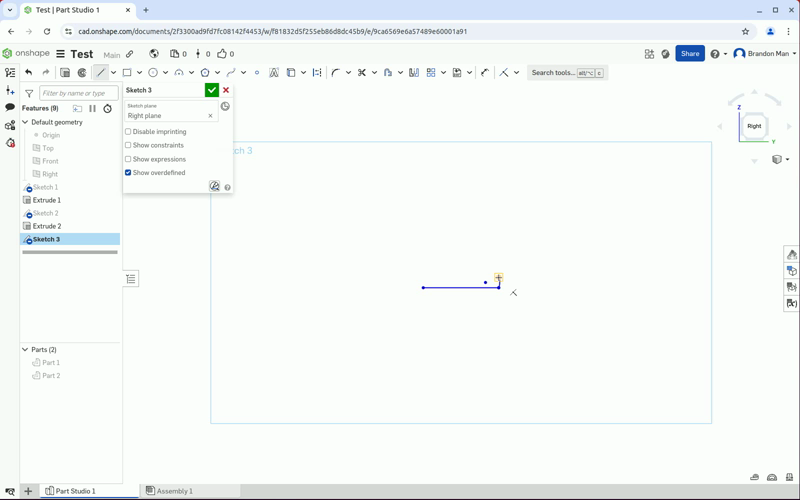
click(498, 277)
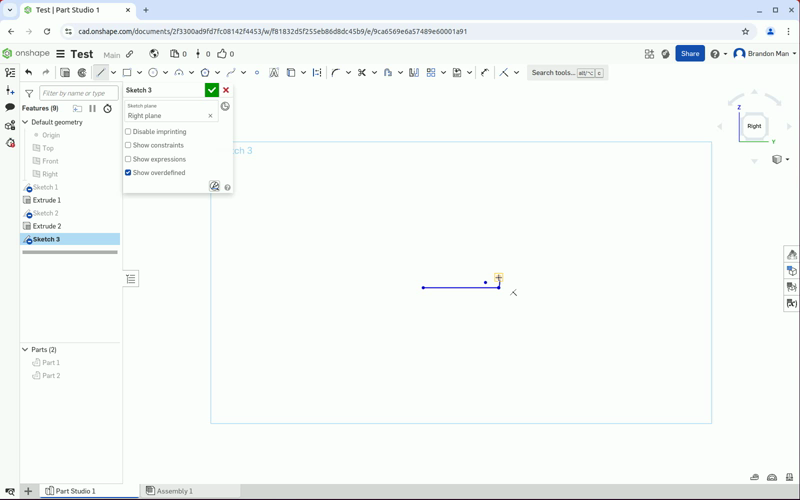
key_down(shift)
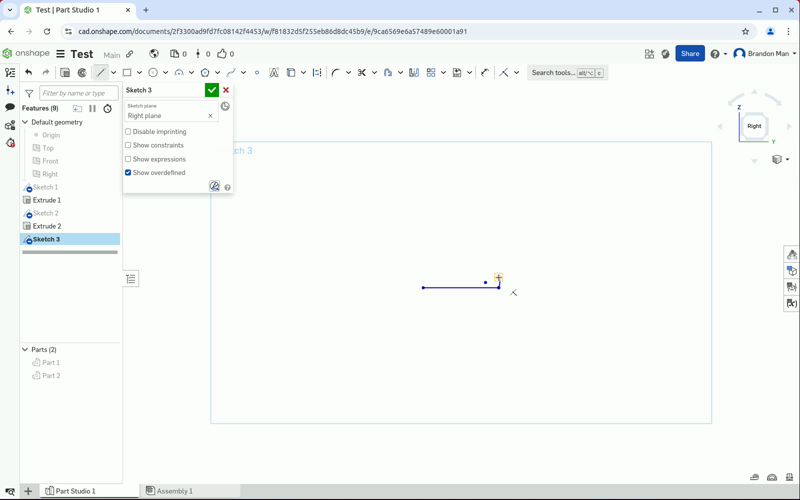
mouse_move(423, 277)
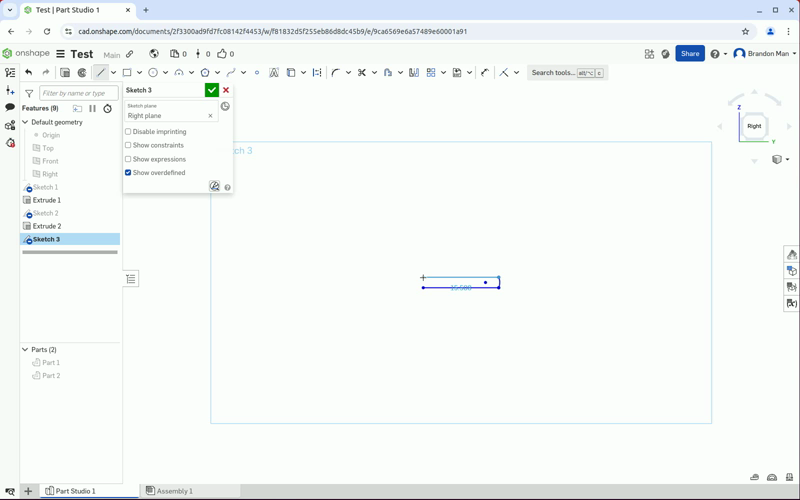
click(423, 277)
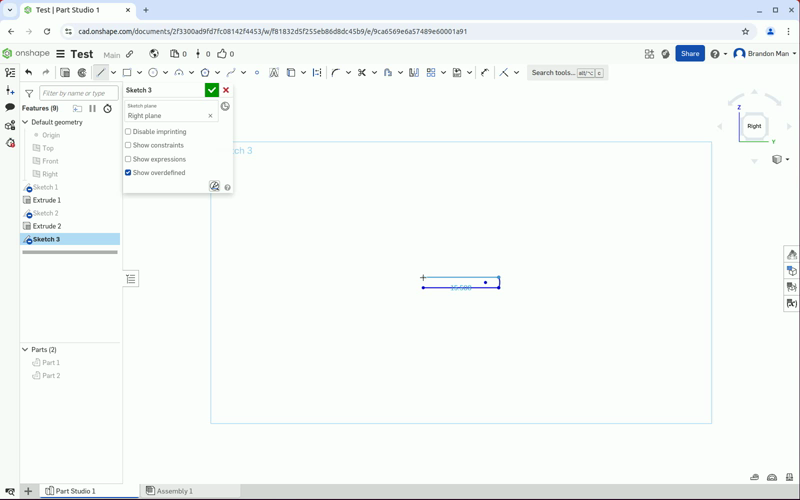
key_up(shift)
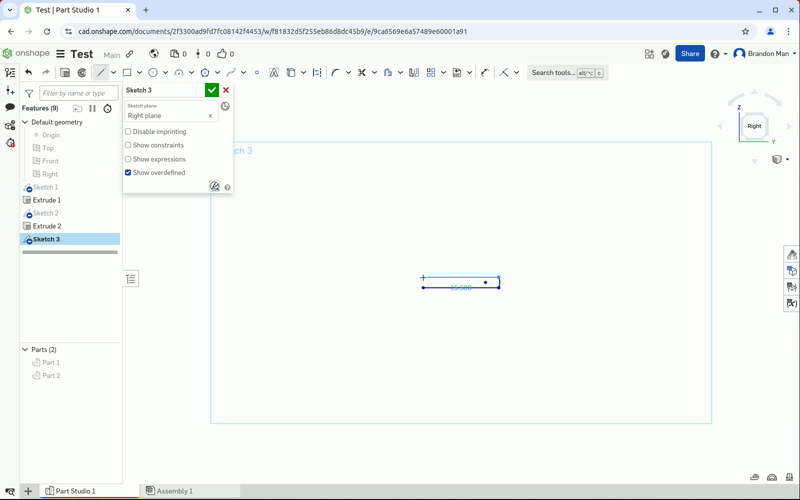
key(esc)
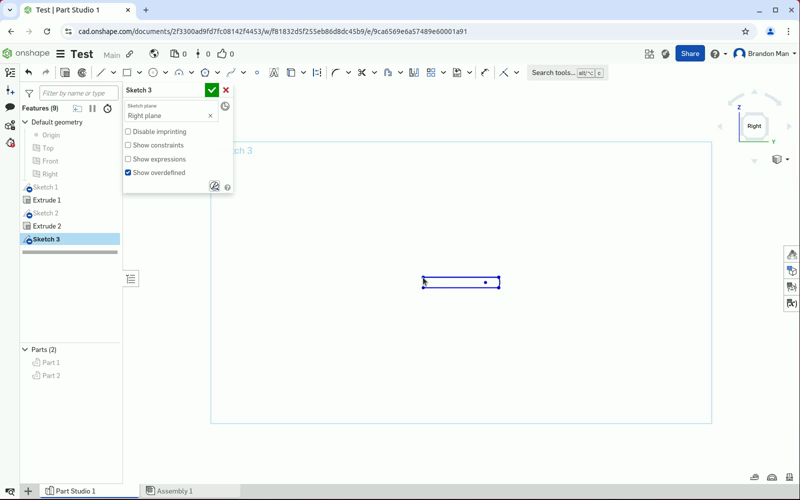
key(a)
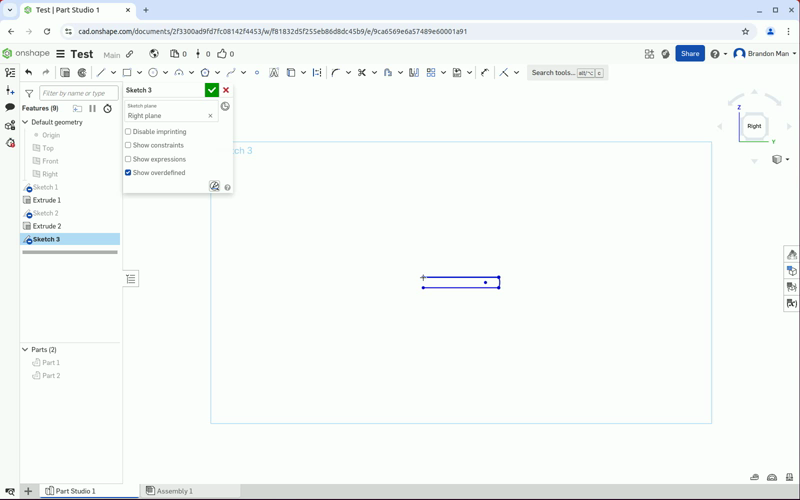
mouse_move(423, 277)
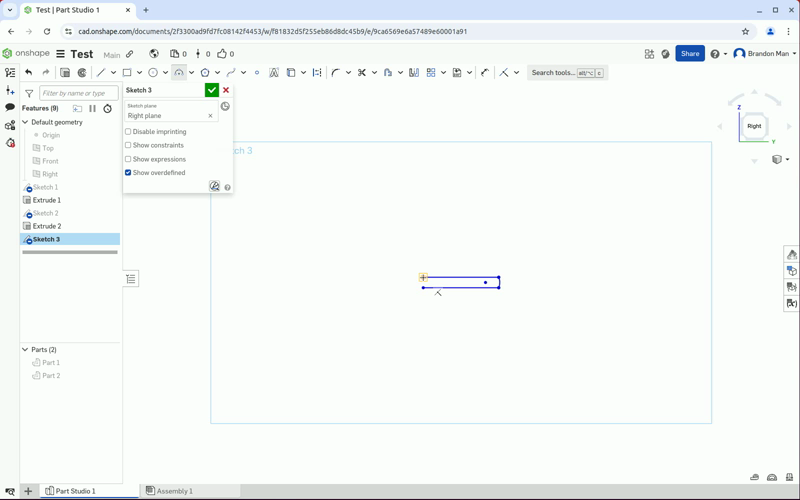
click(423, 277)
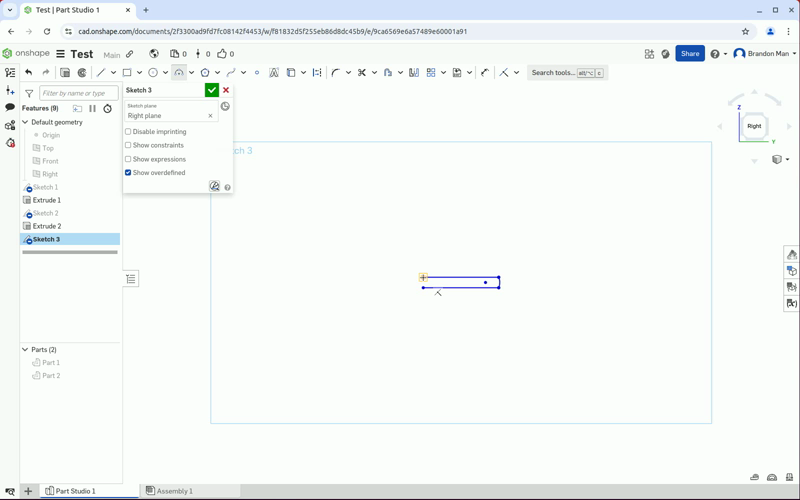
mouse_move(423, 287)
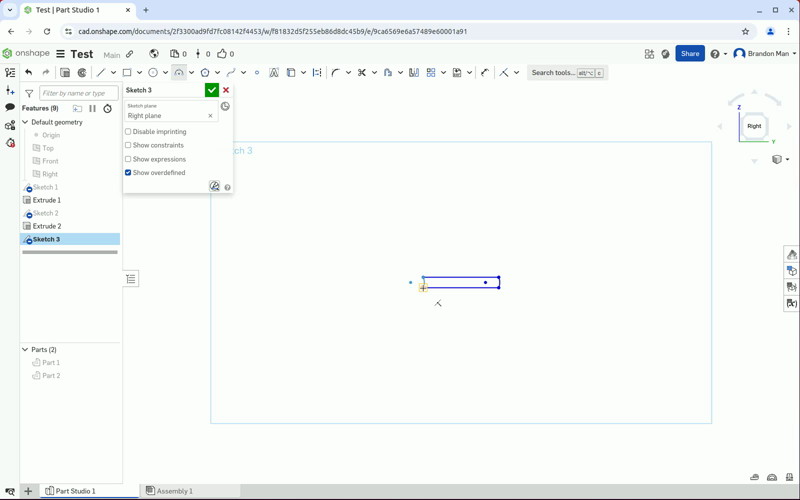
click(423, 287)
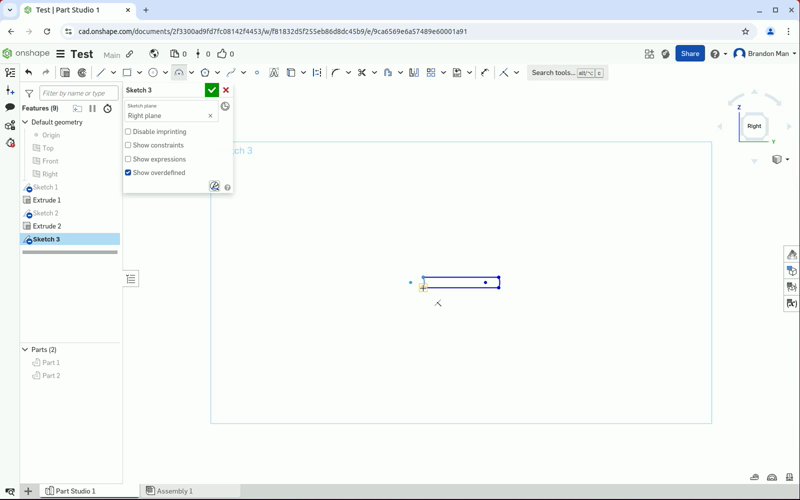
key_down(shift)
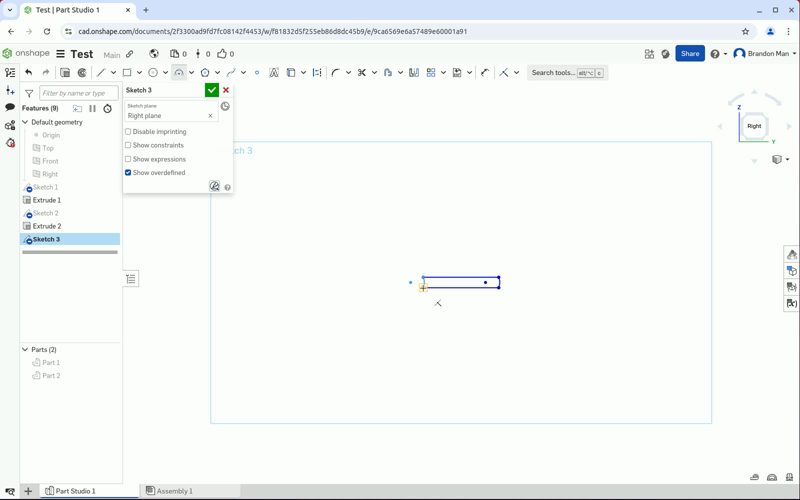
mouse_move(422, 282)
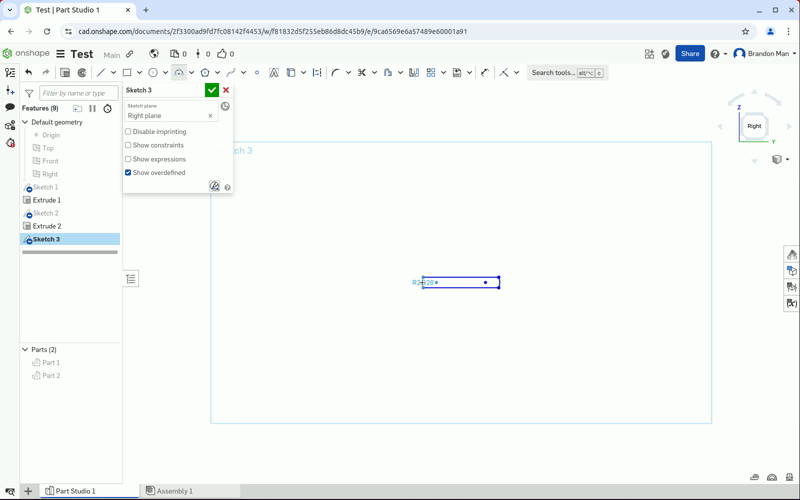
click(422, 282)
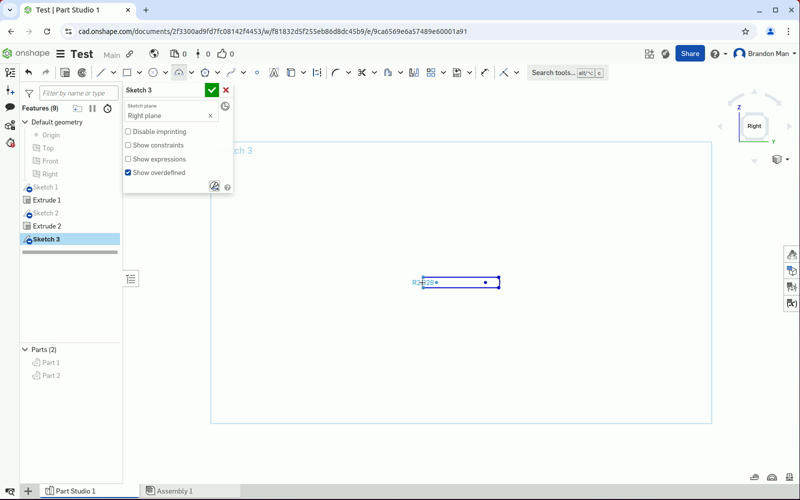
key_up(shift)
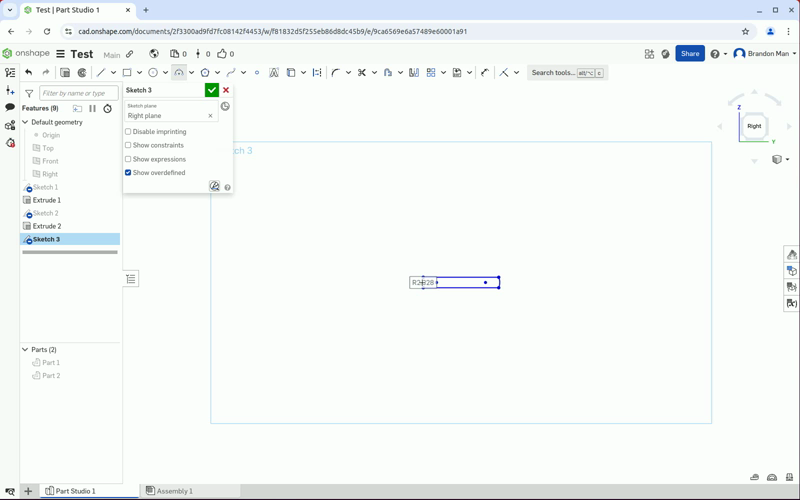
key(esc)
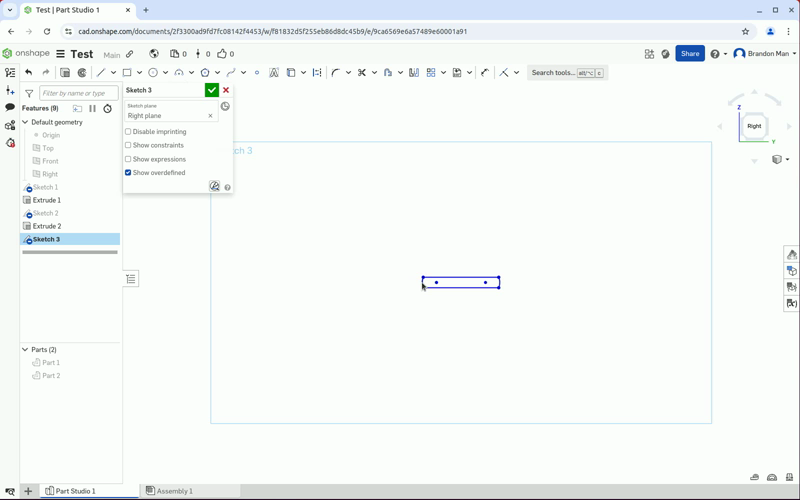
mouse_move(497, 278)
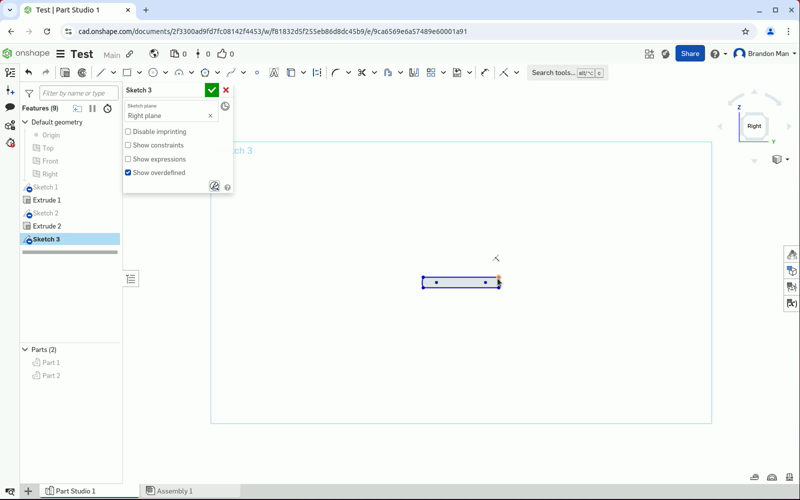
scroll(6)
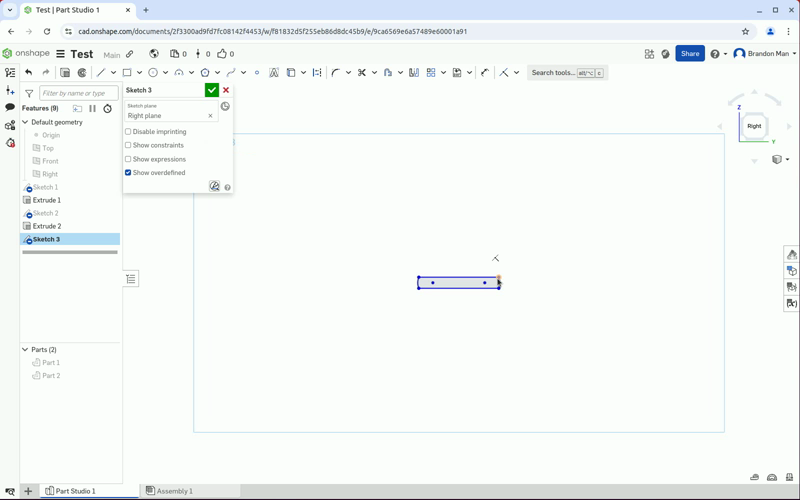
scroll(6)
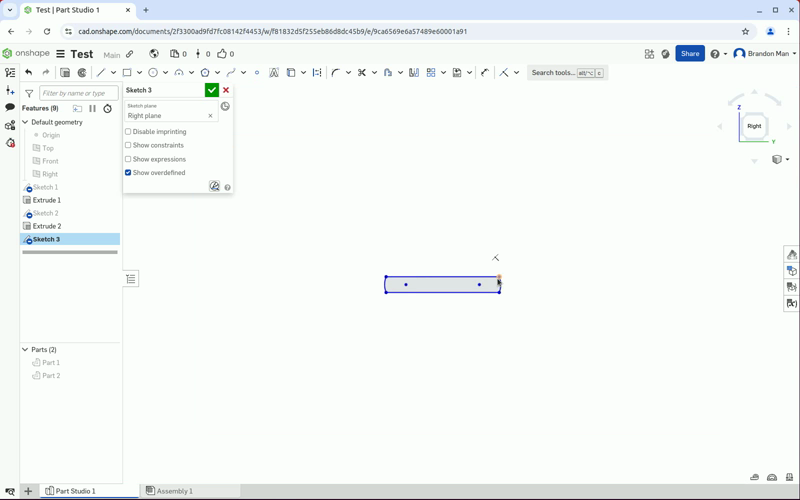
scroll(6)
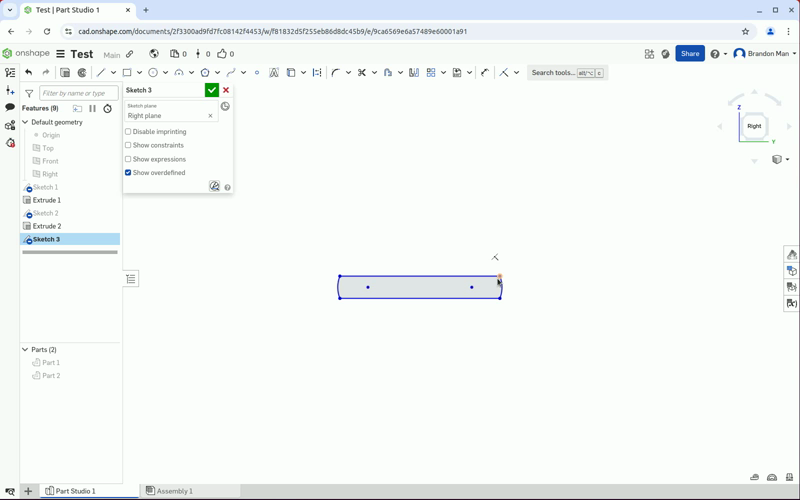
scroll(6)
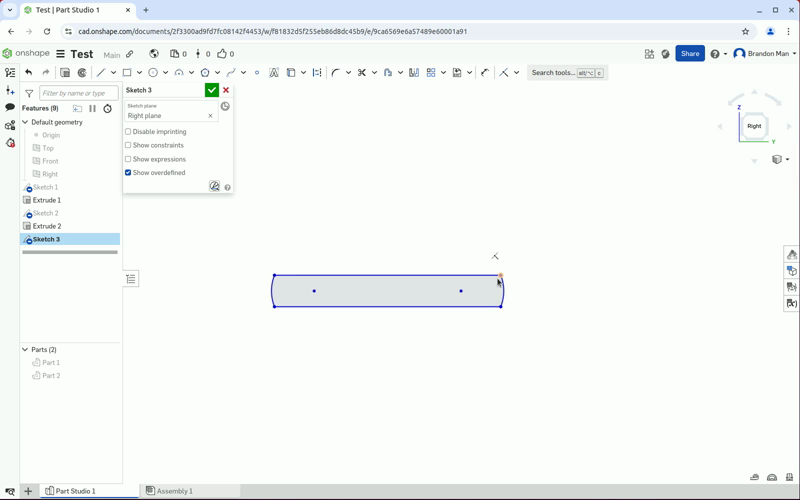
scroll(6)
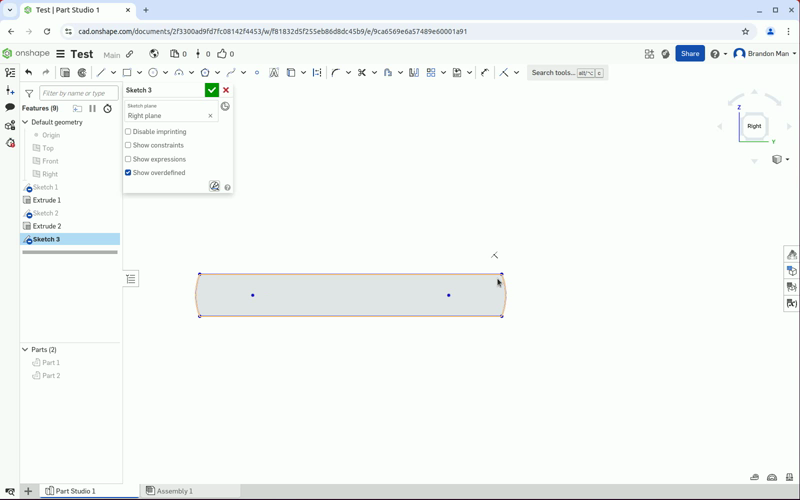
scroll(6)
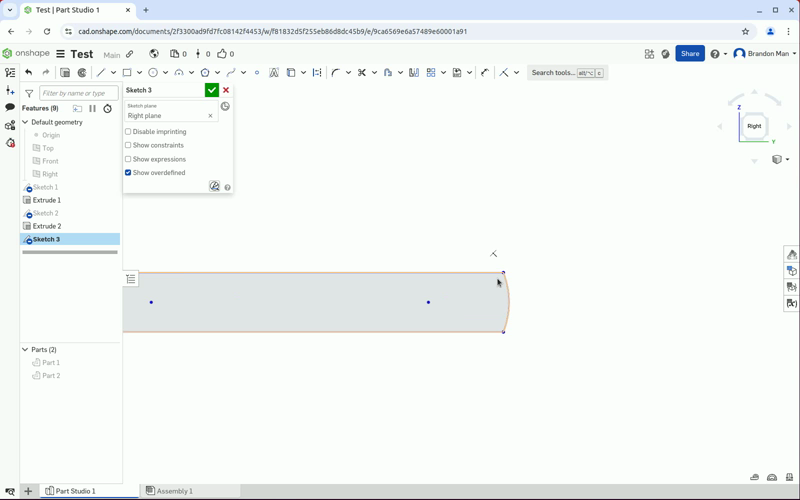
scroll(6)
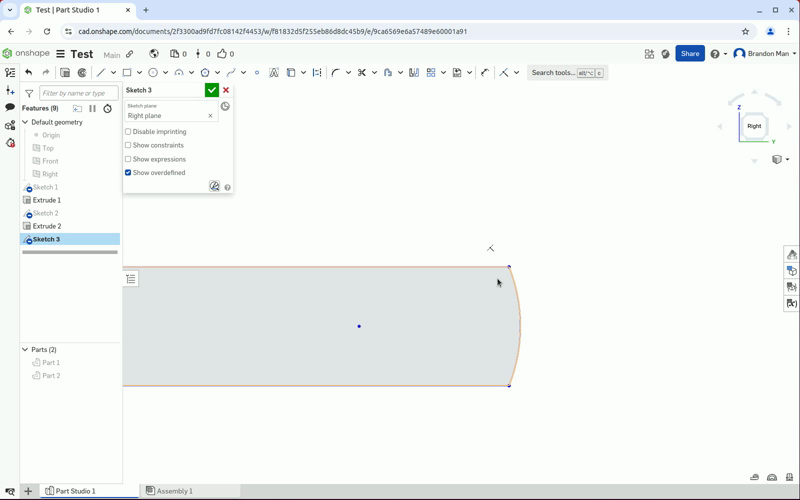
click(497, 278)
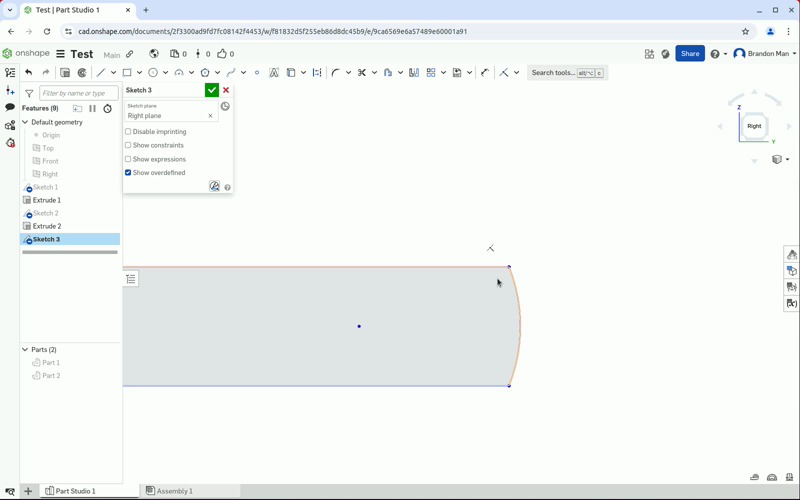
scroll(-6)
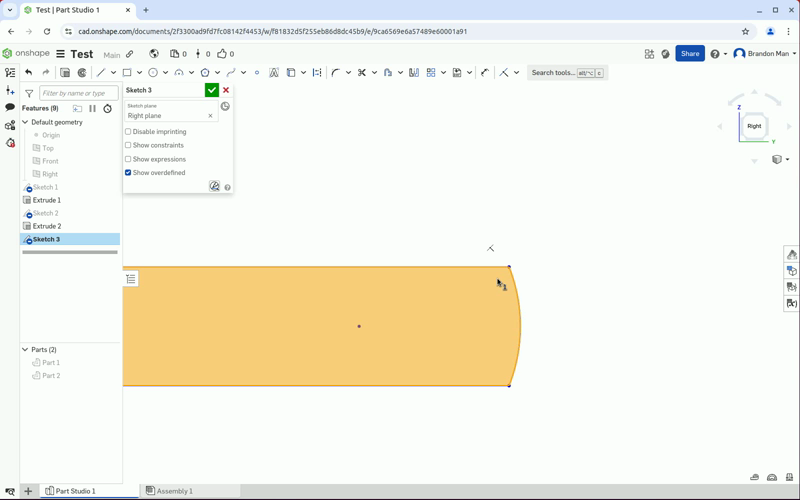
scroll(-6)
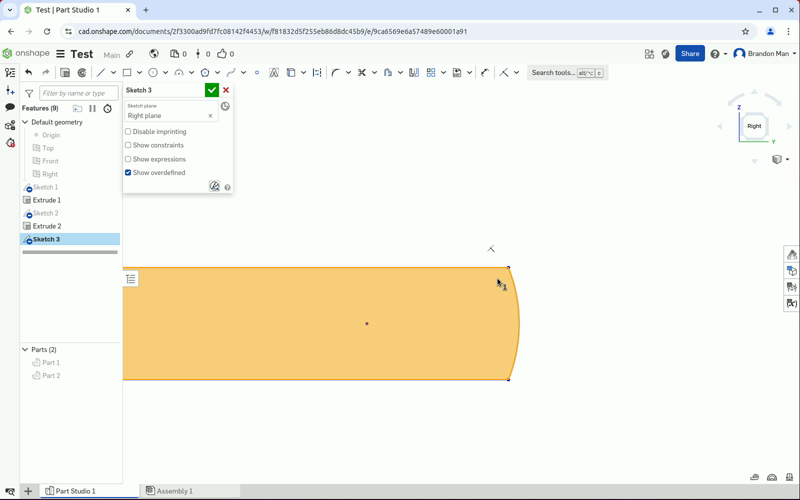
scroll(-6)
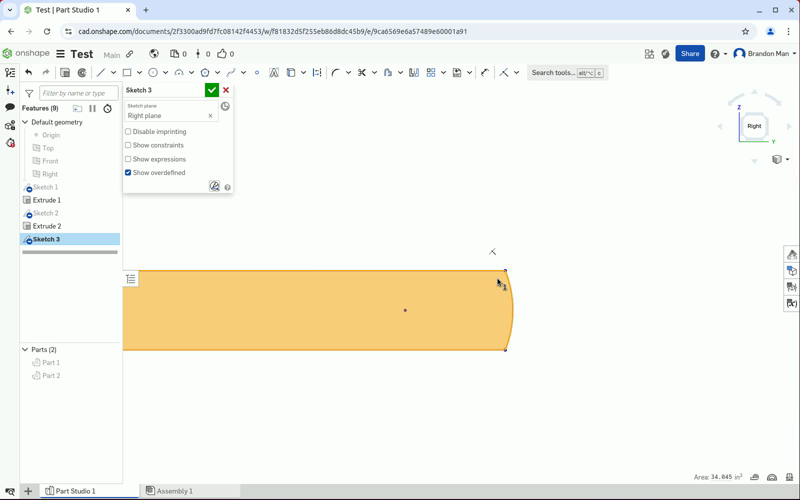
scroll(-6)
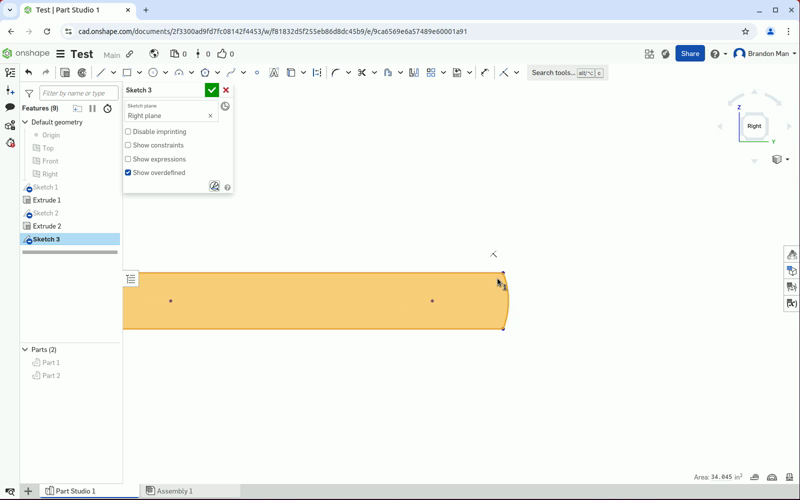
scroll(-6)
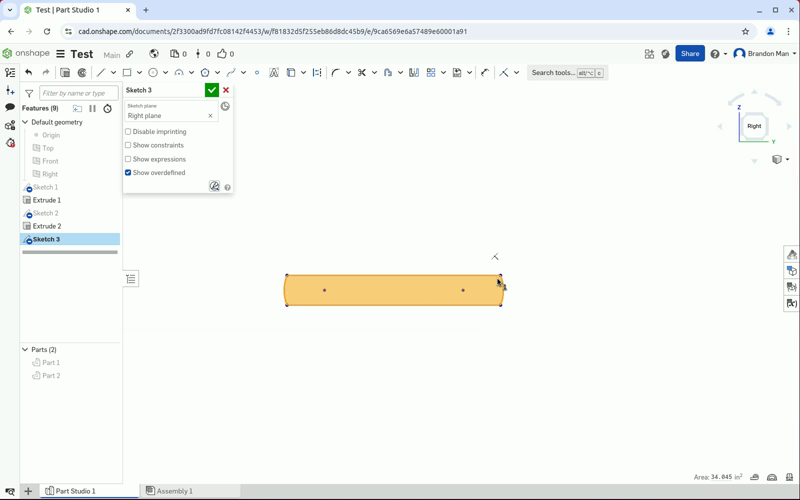
scroll(-6)
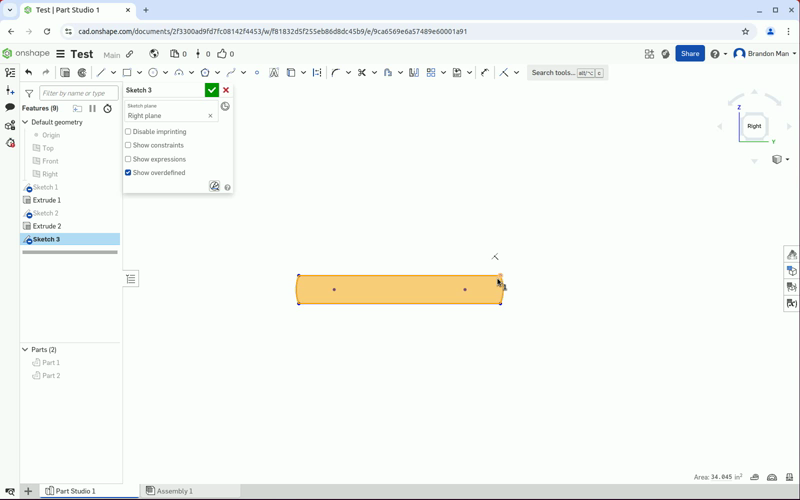
scroll(-6)
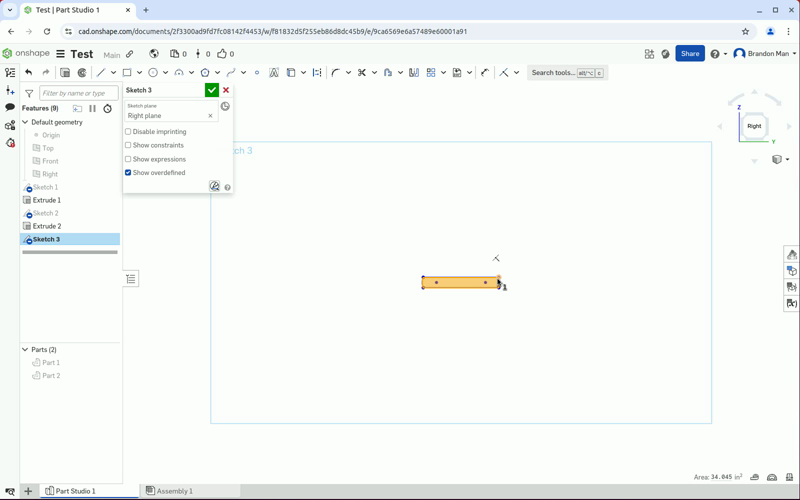
mouse_move(73, 352)
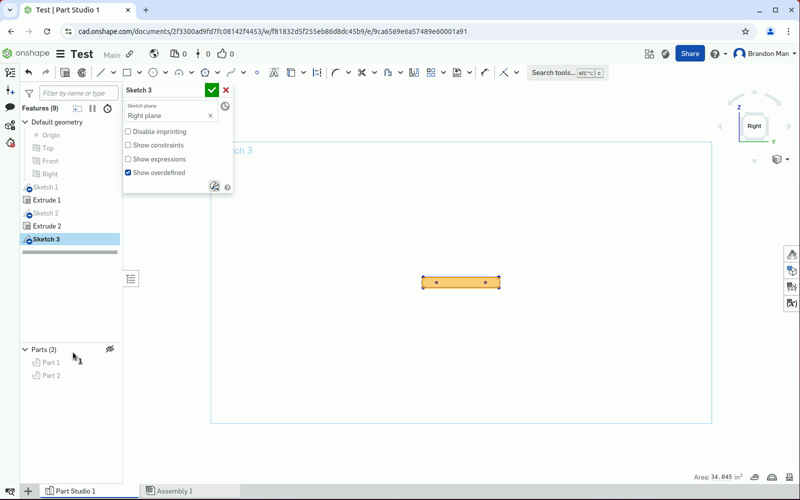
key(shift+y)
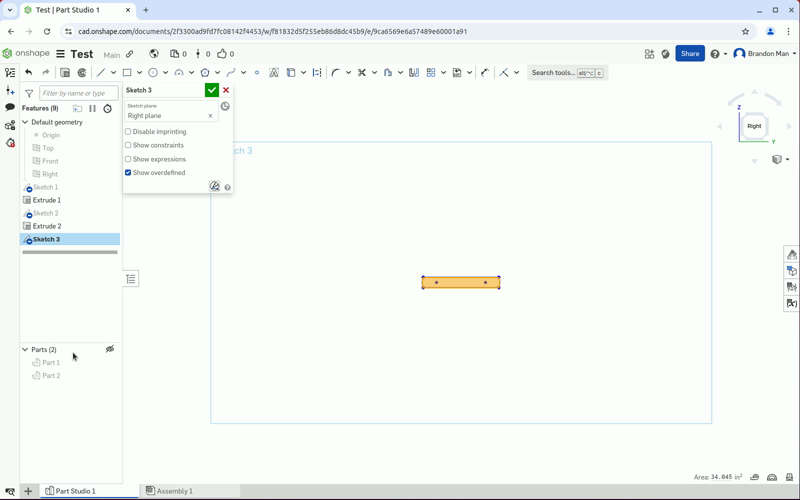
key(shift+e)
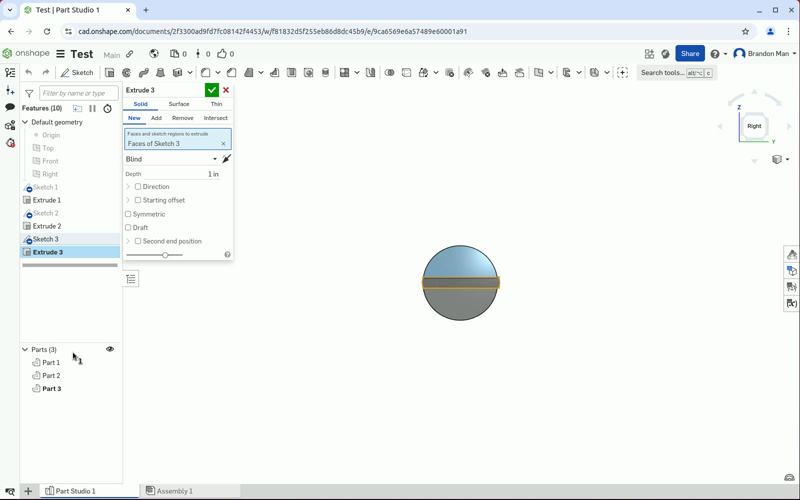
mouse_move(143, 106)
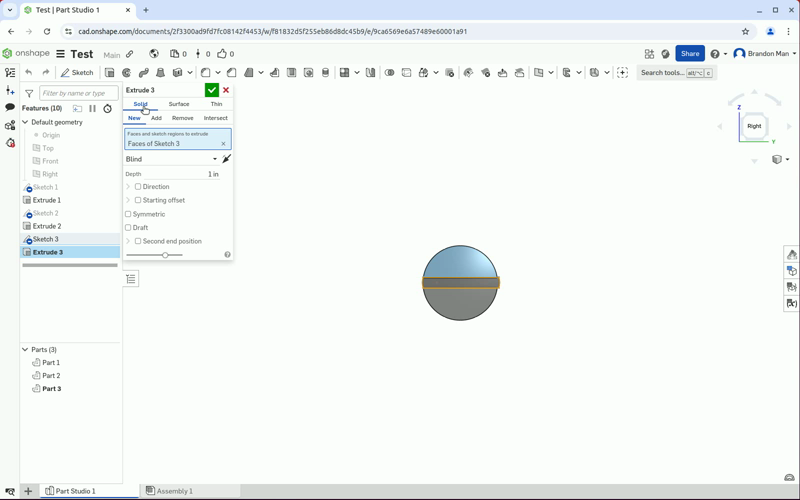
click(143, 106)
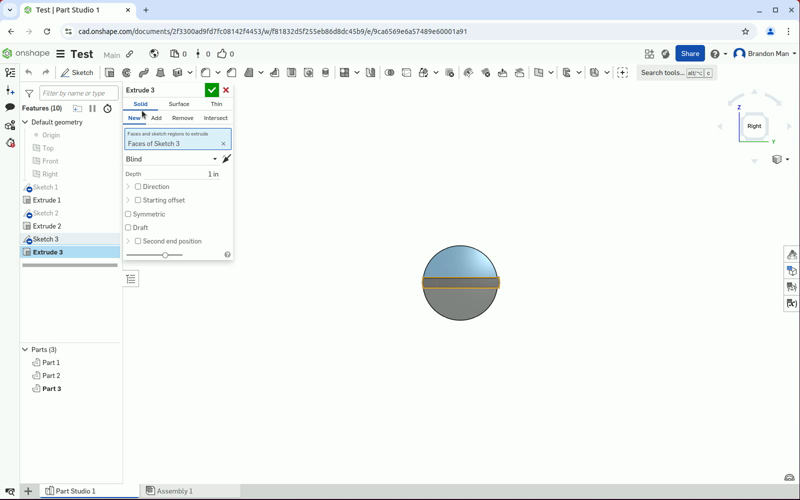
mouse_move(137, 120)
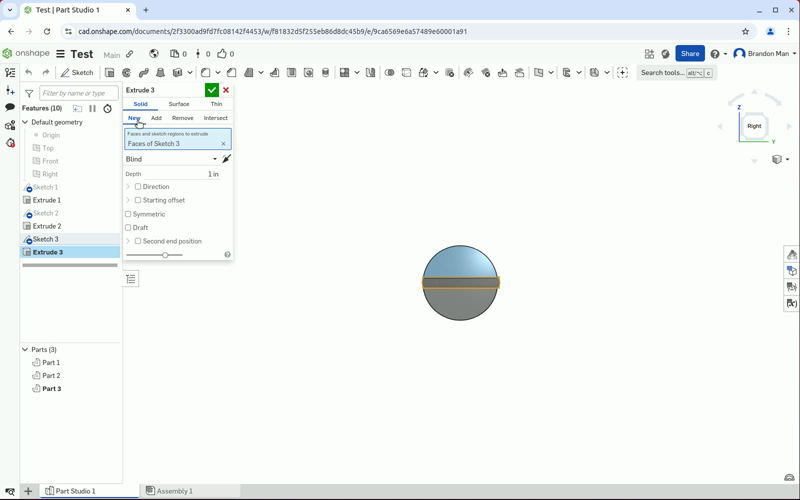
click(137, 120)
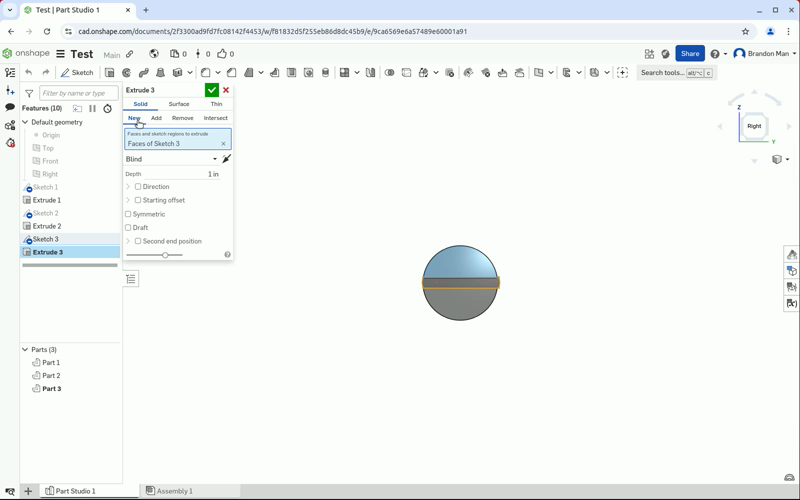
key(tab, 4)
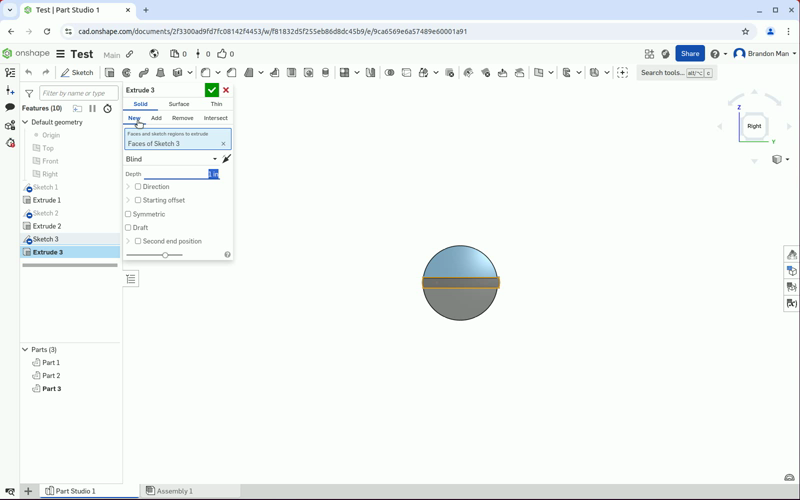
text(3.611)
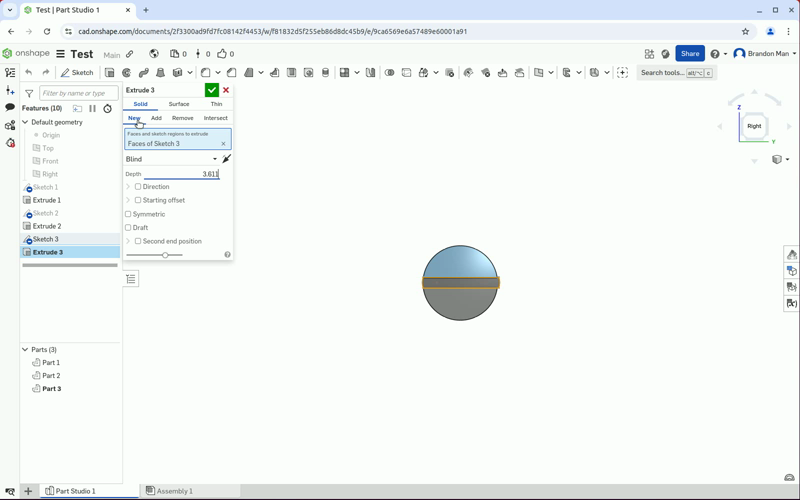
key(enter)
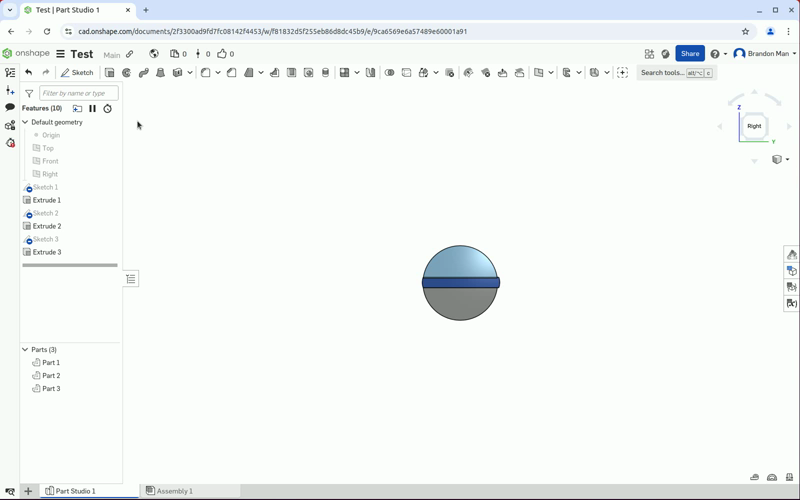
key(shift+h)
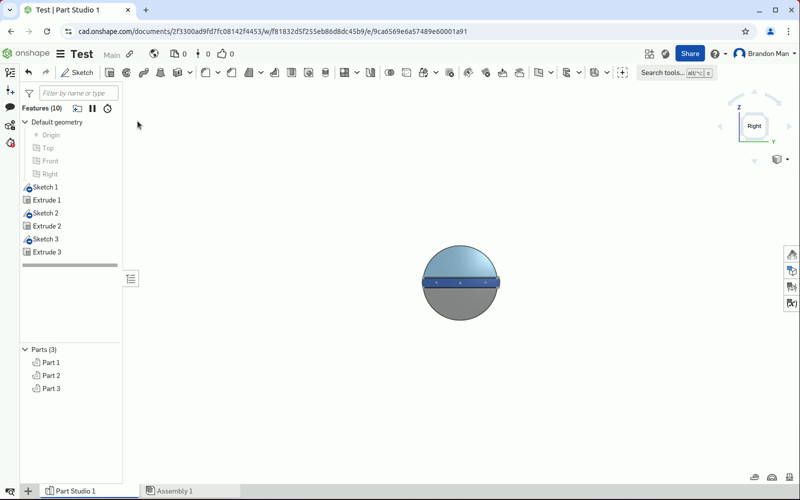
key(shift+h)
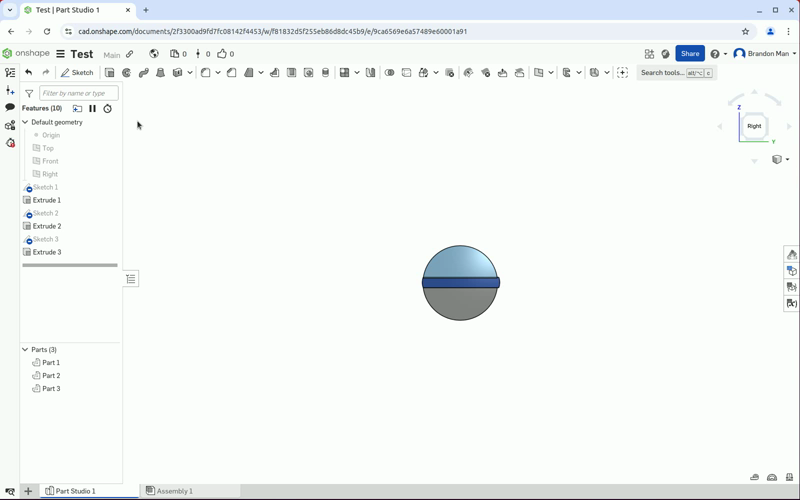
mouse_move(73, 189)
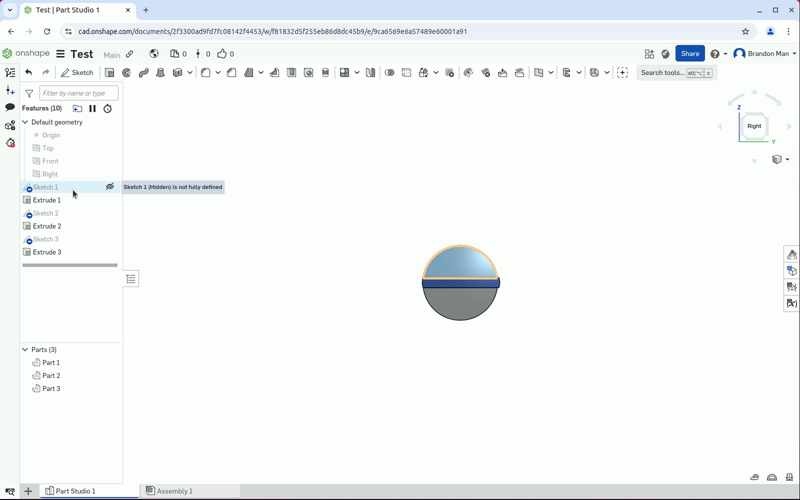
click(73, 189)
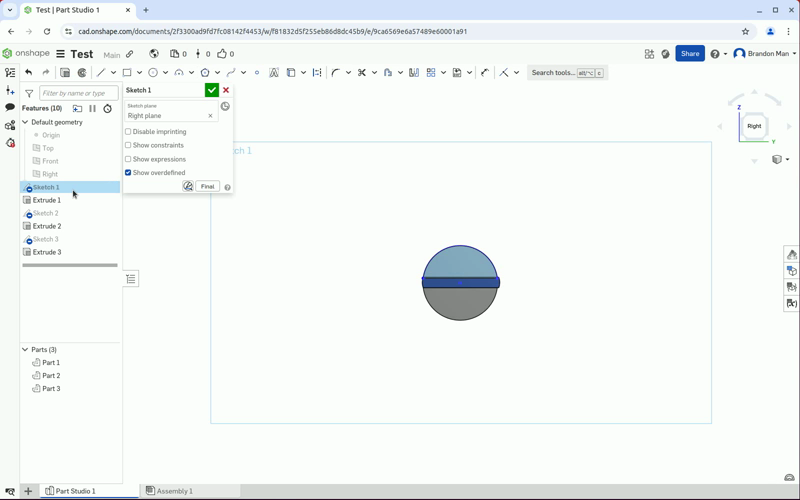
mouse_move(229, 92)
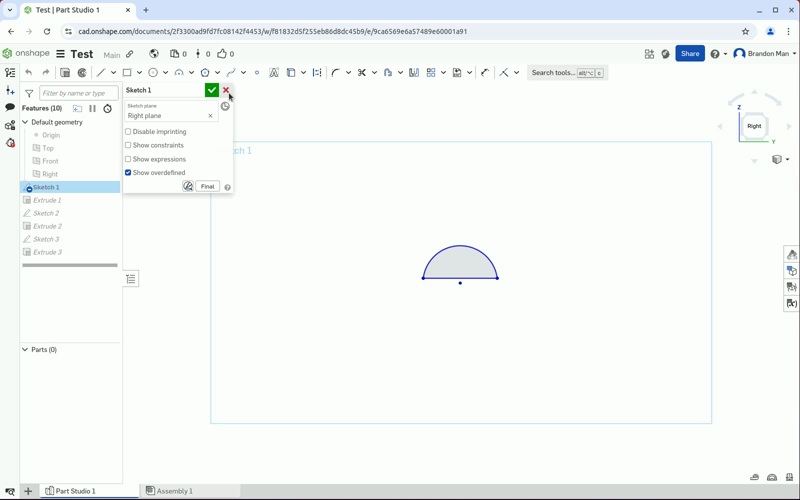
click(229, 92)
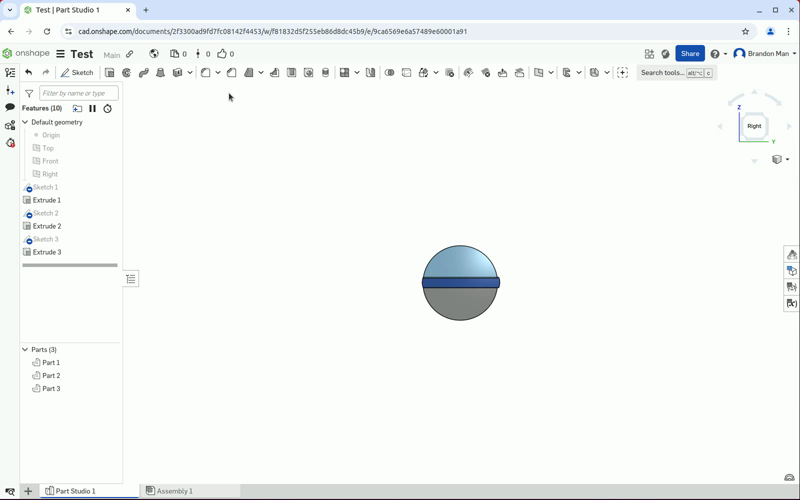
mouse_move(541, 75)
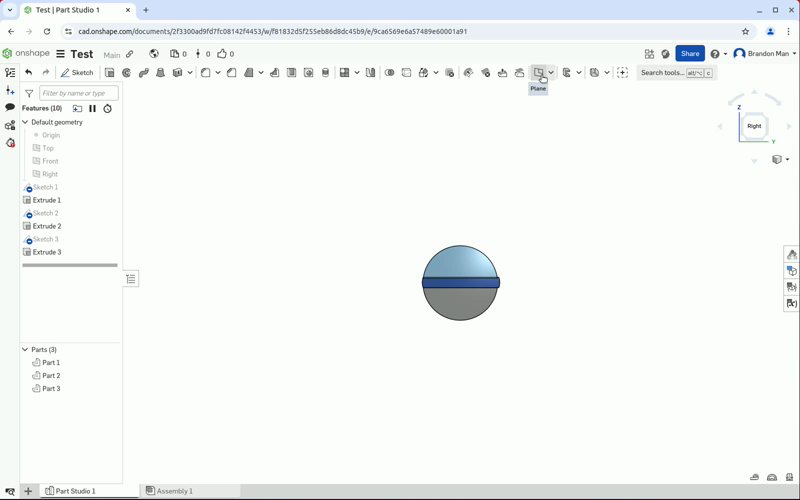
click(541, 75)
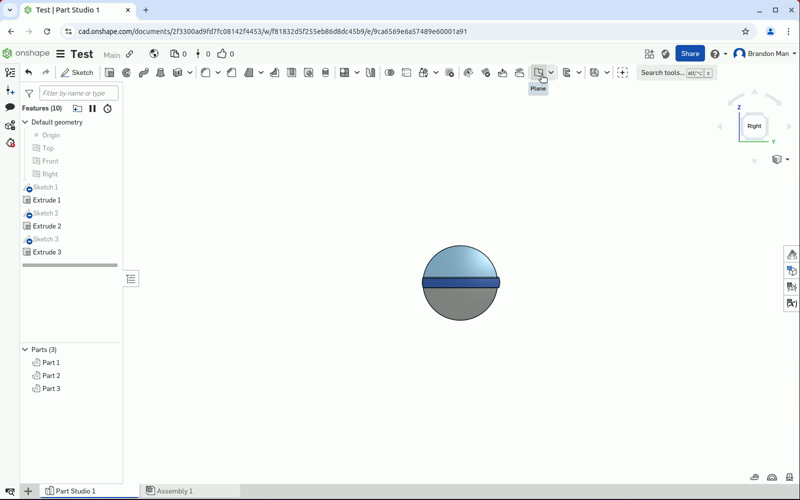
mouse_move(73, 176)
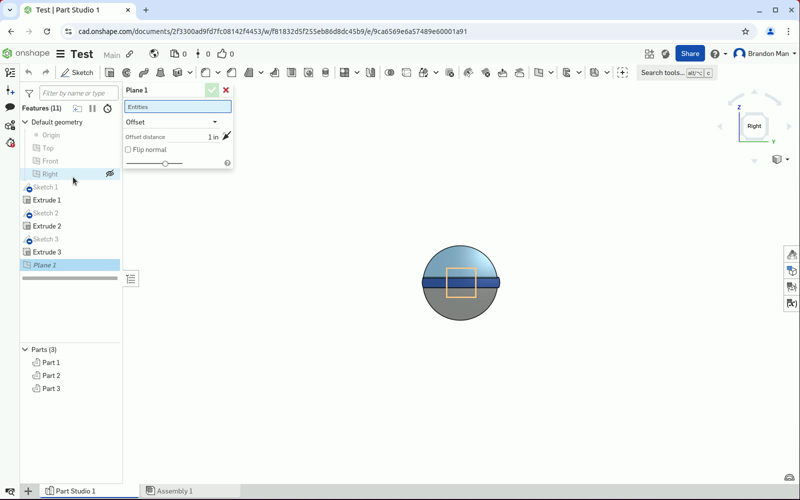
click(73, 176)
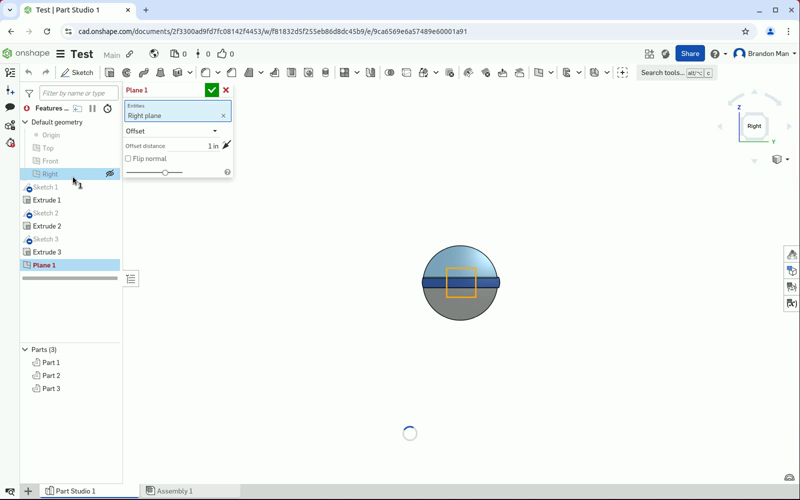
key(tab, 2)
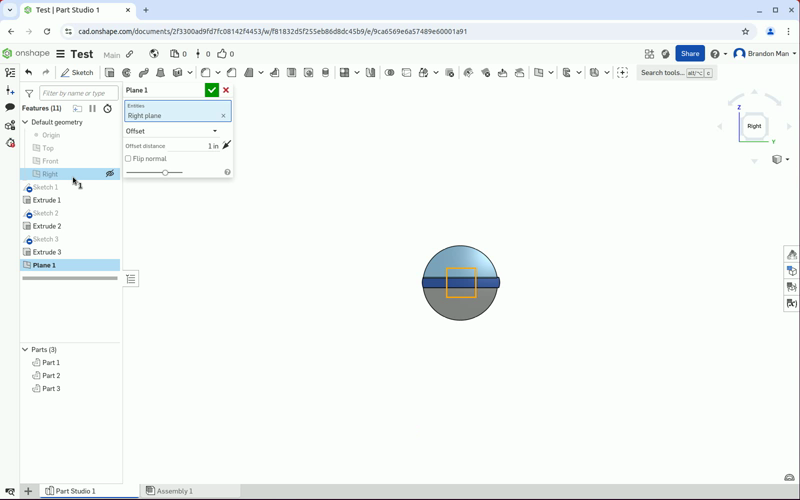
text(3.605)
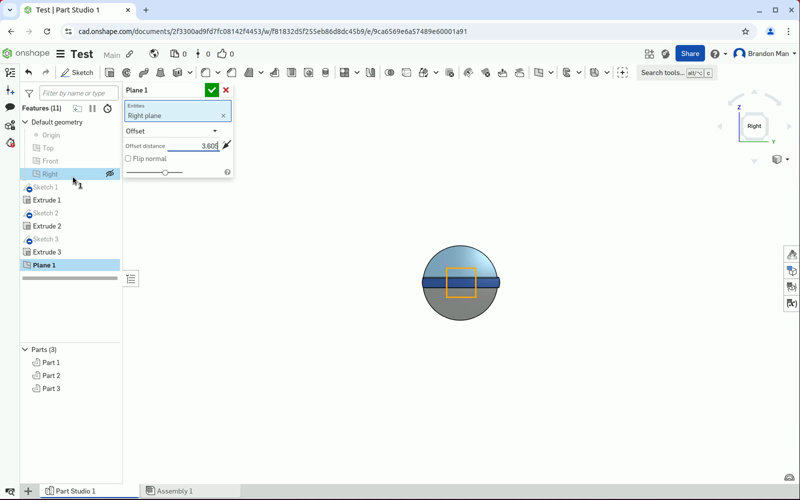
key(enter, 2)
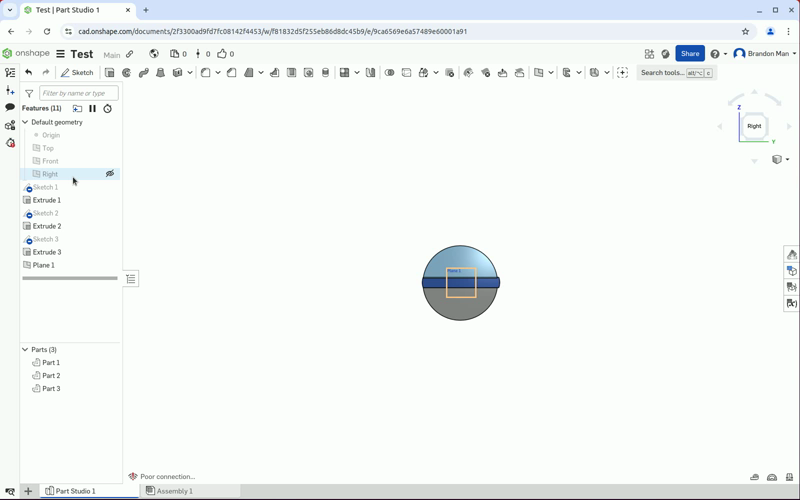
key(shift+s)
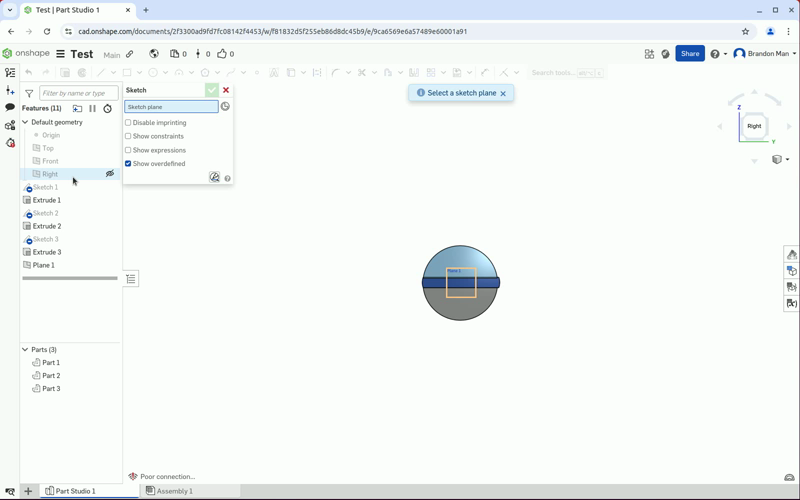
mouse_move(73, 267)
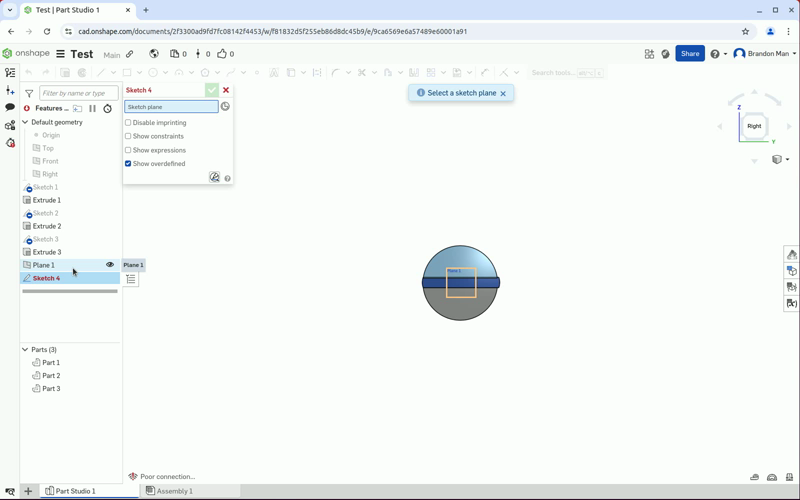
click(73, 267)
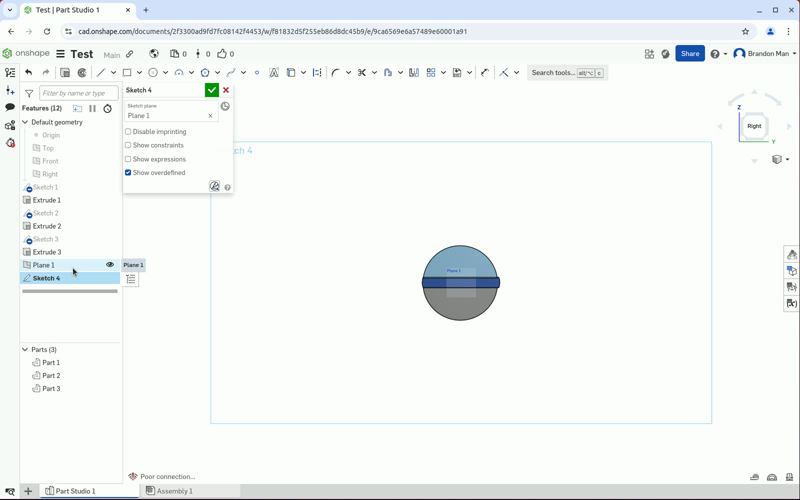
mouse_move(73, 352)
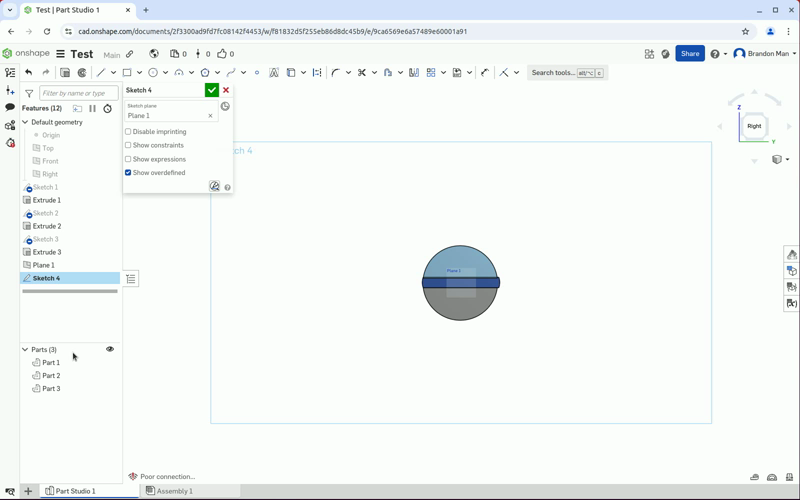
key(y)
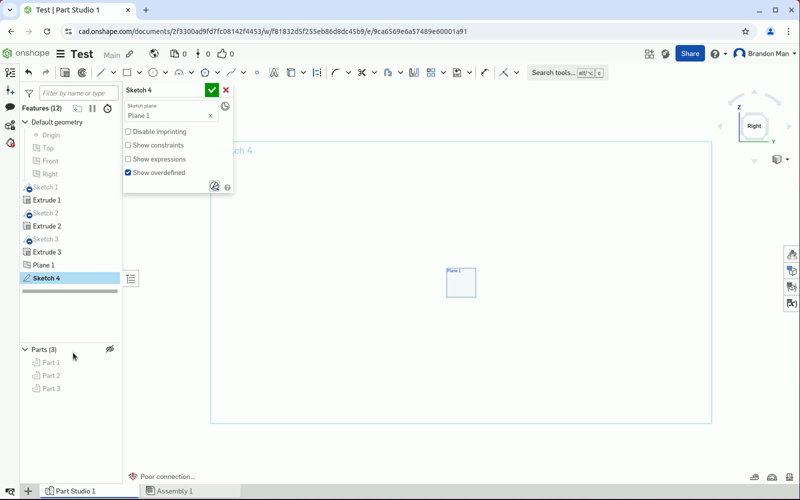
key(l)
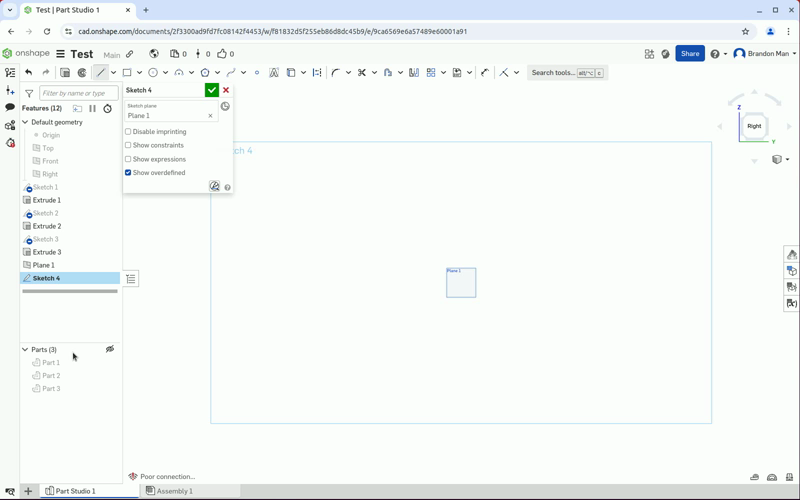
key_down(shift)
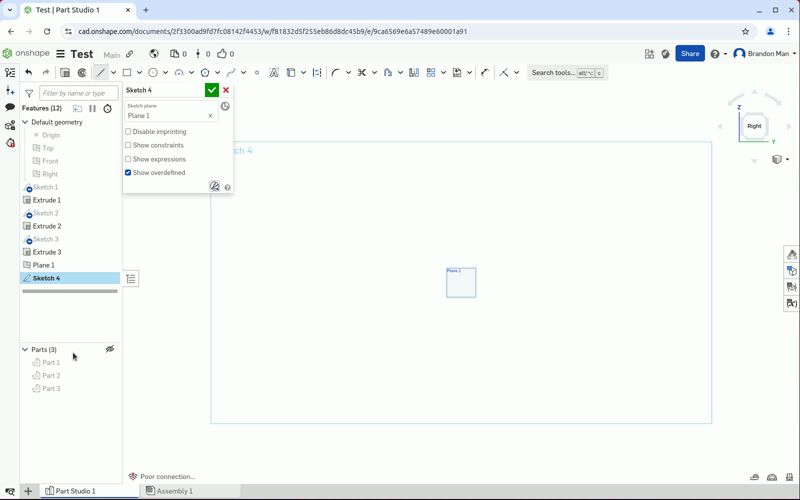
mouse_move(423, 287)
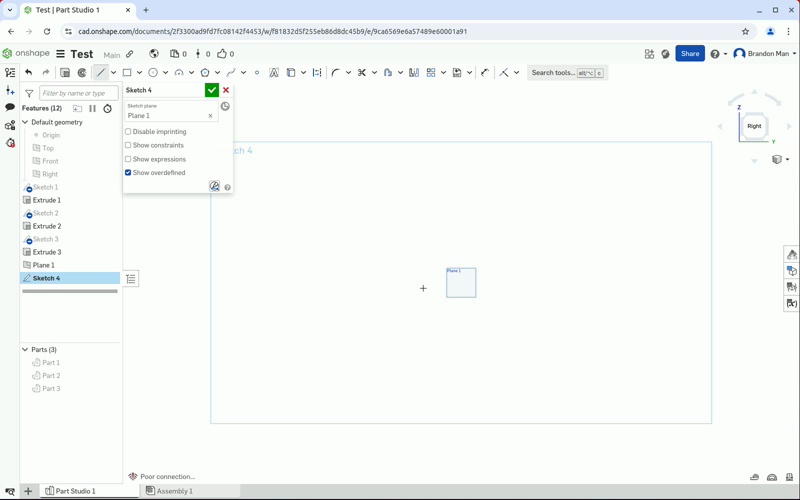
click(423, 287)
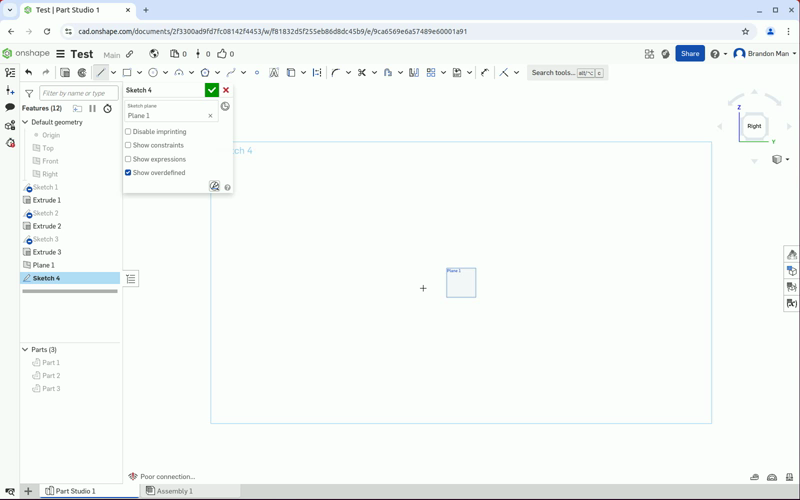
key_up(shift)
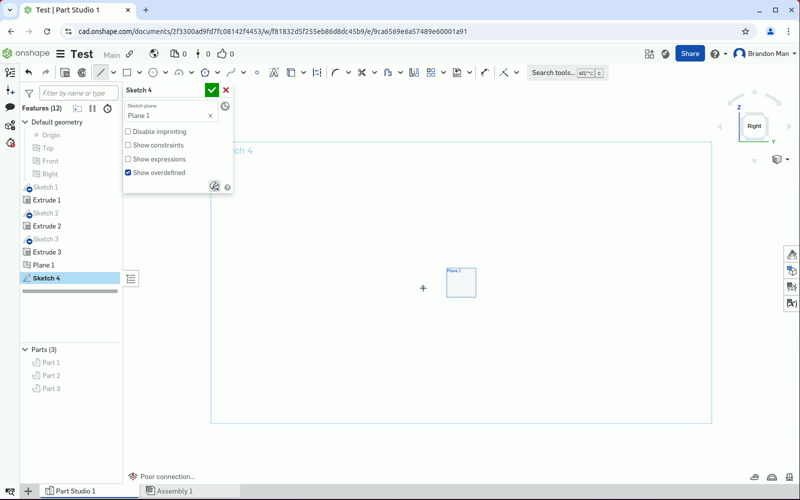
key_down(shift)
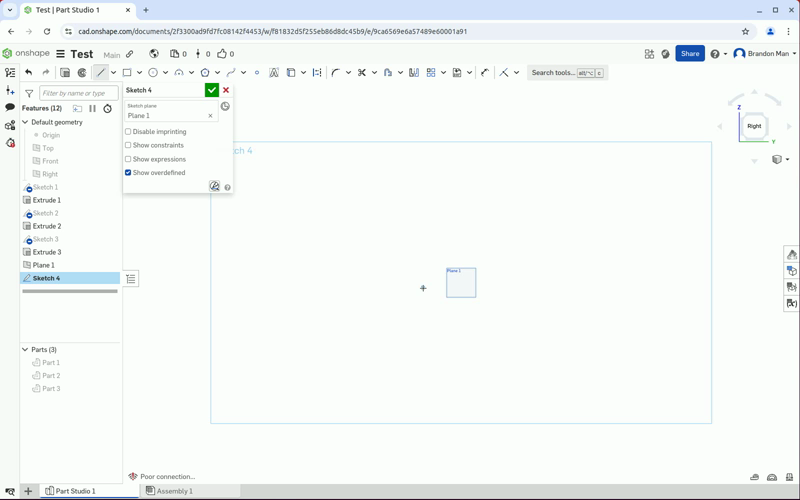
mouse_move(498, 287)
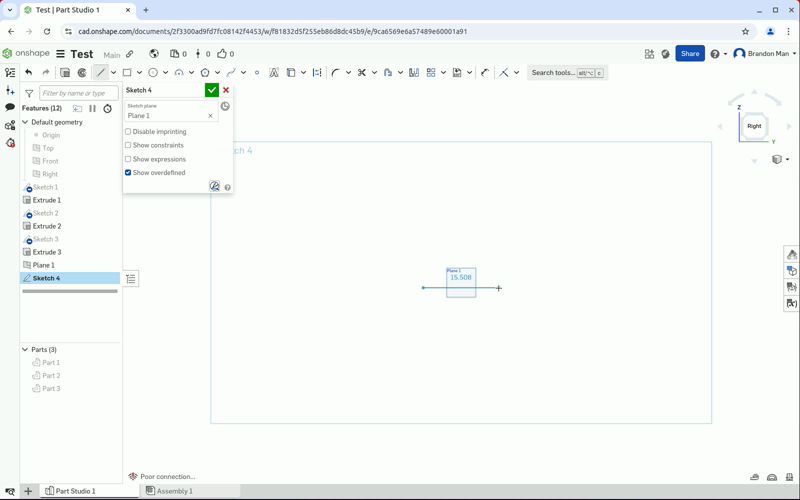
click(498, 287)
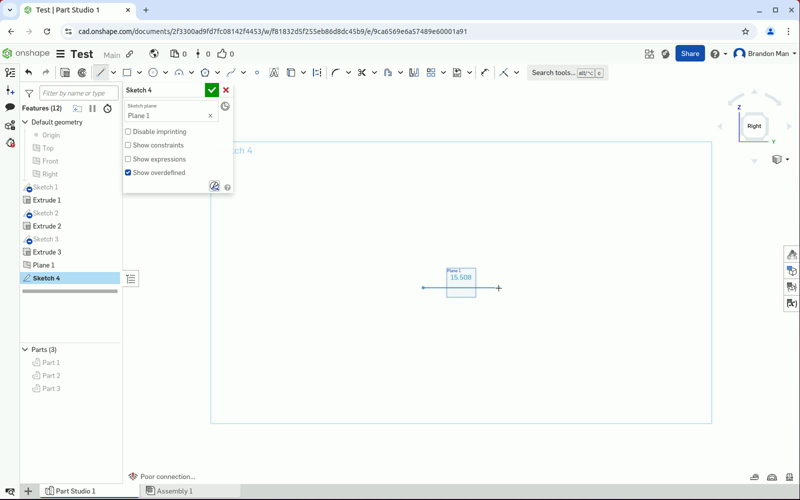
key_up(shift)
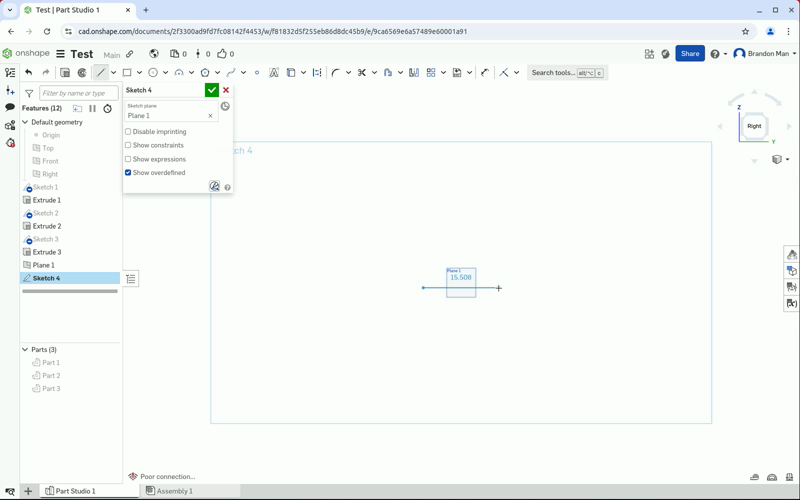
key(esc)
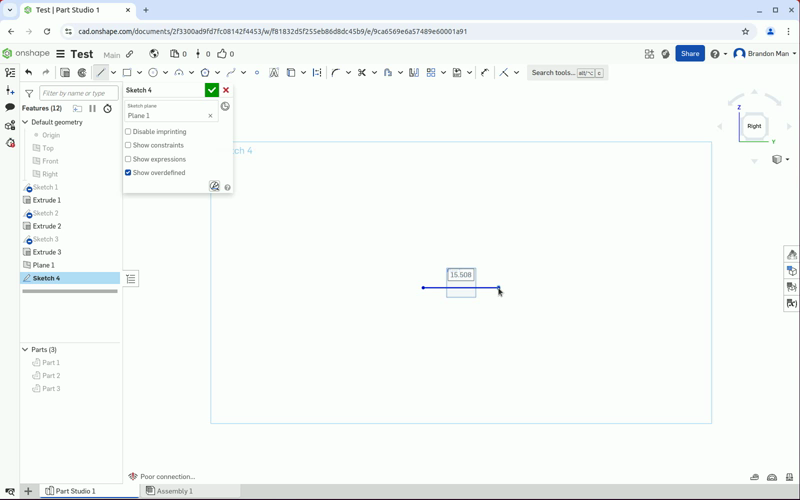
key(a)
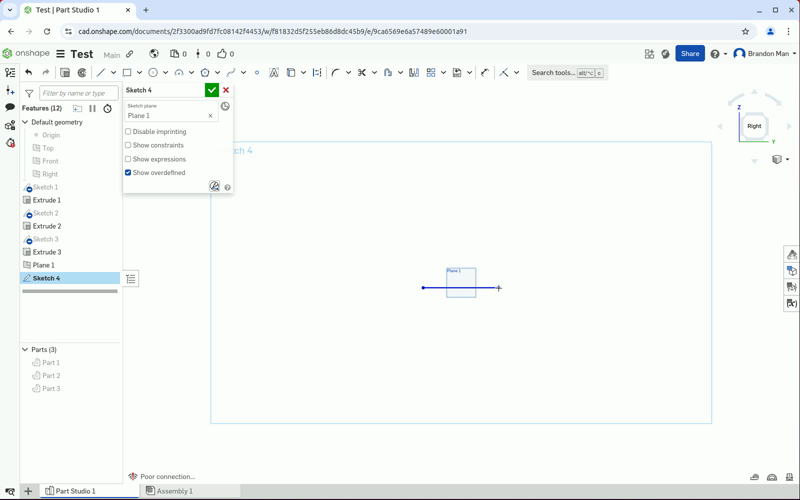
mouse_move(498, 287)
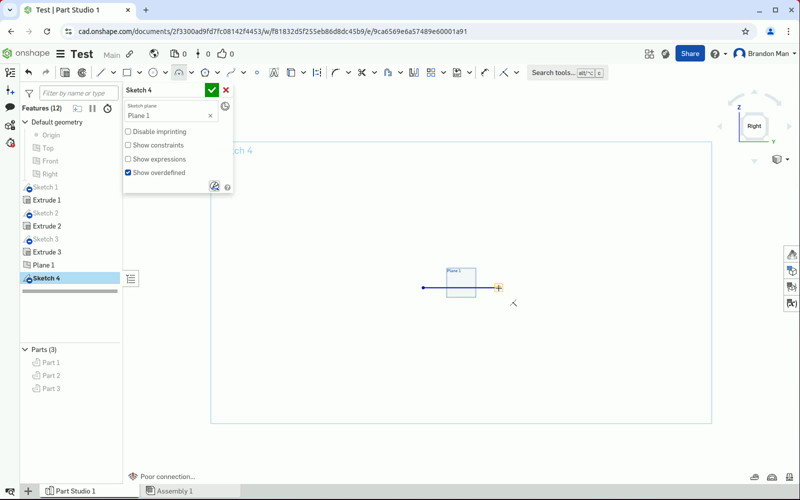
click(498, 287)
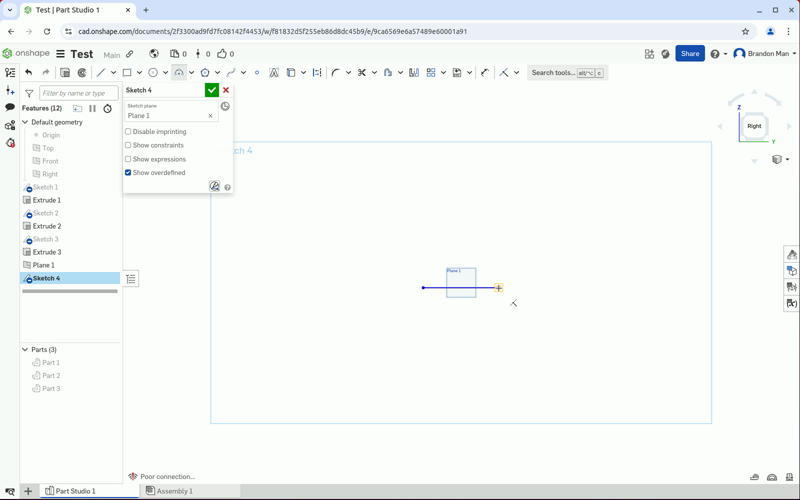
key_down(shift)
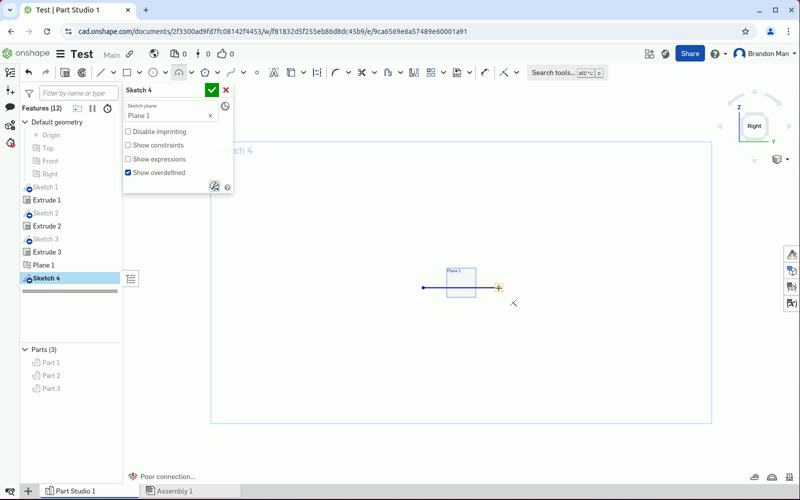
mouse_move(498, 277)
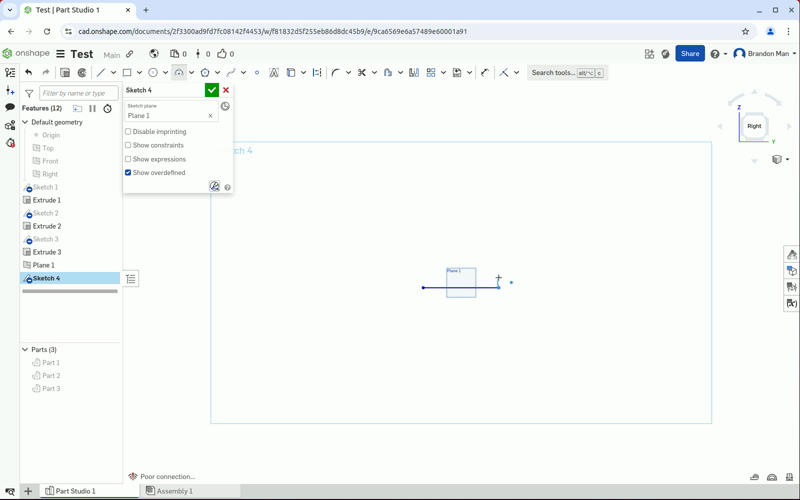
click(498, 277)
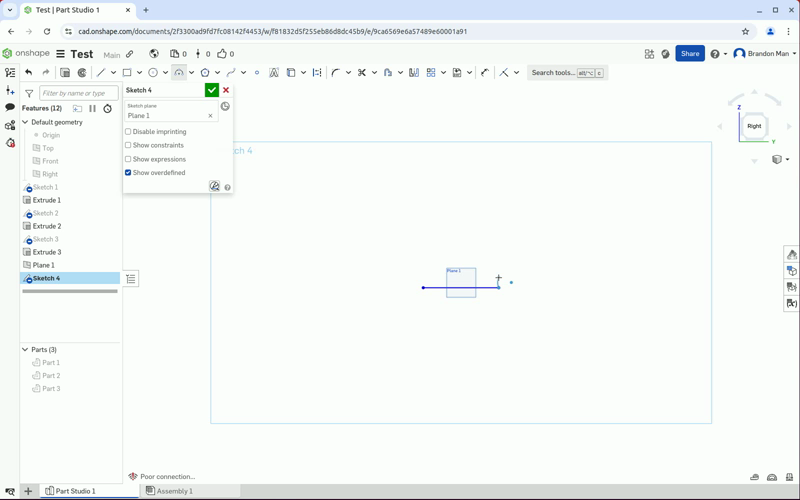
mouse_move(499, 282)
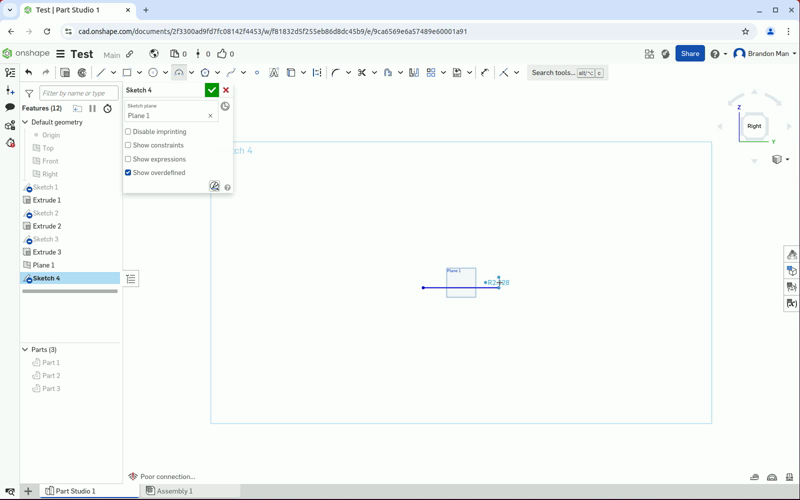
click(499, 282)
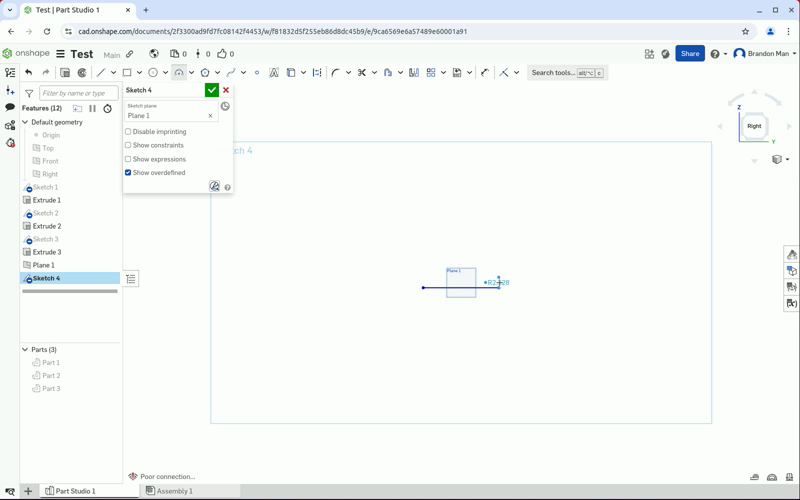
key_up(shift)
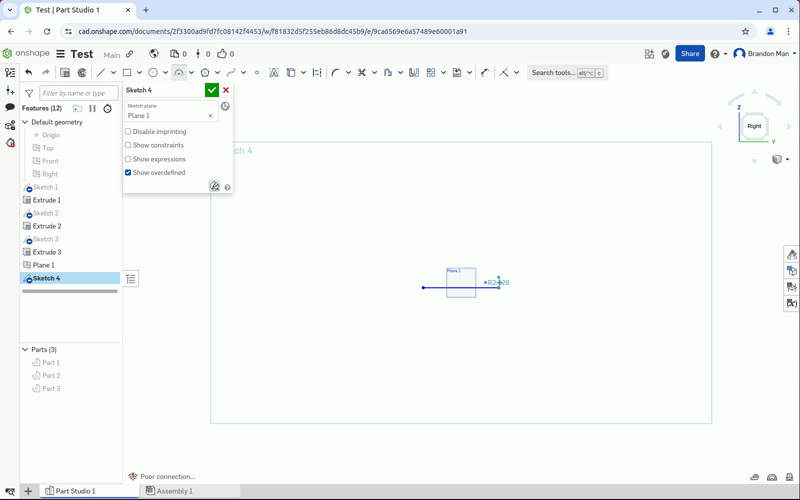
key(esc)
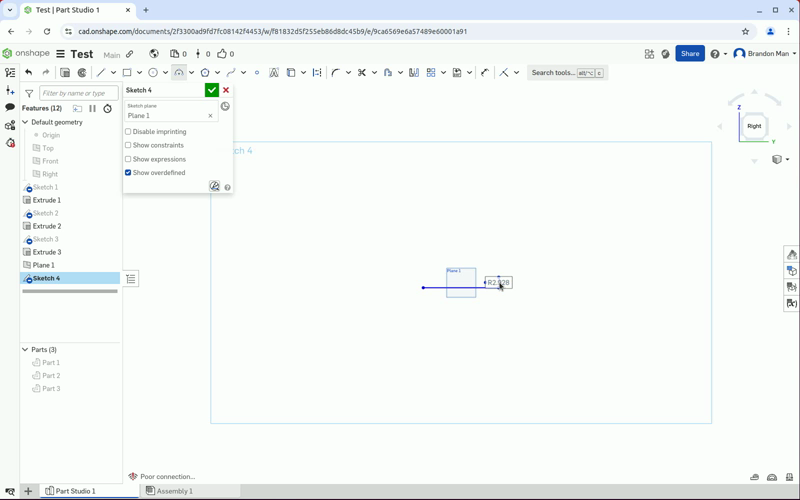
key(l)
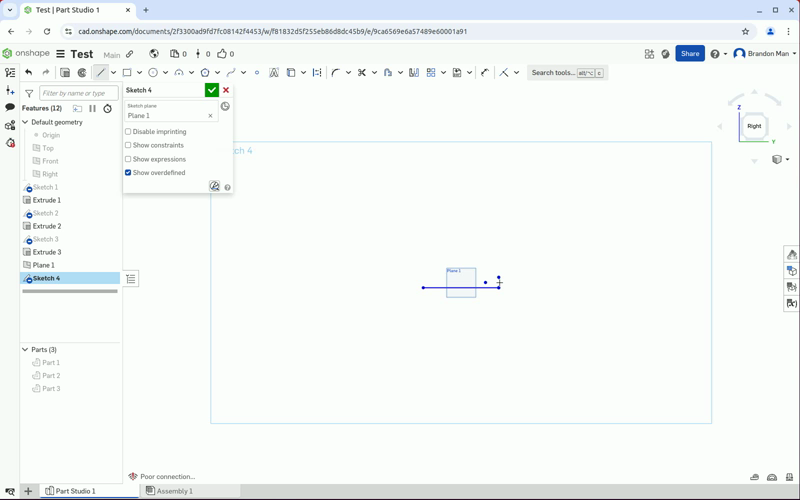
mouse_move(498, 277)
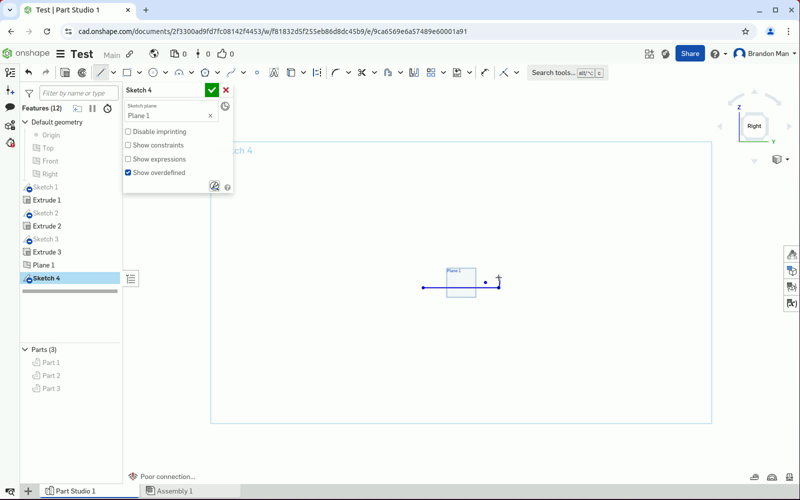
click(498, 277)
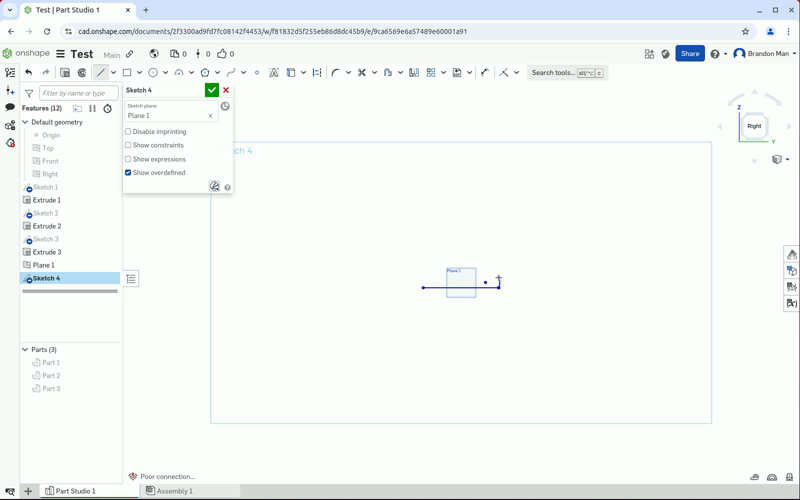
key_down(shift)
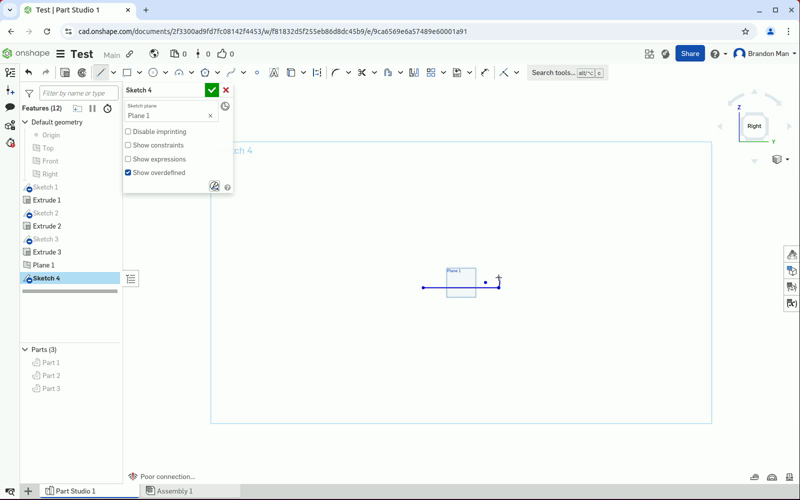
mouse_move(423, 277)
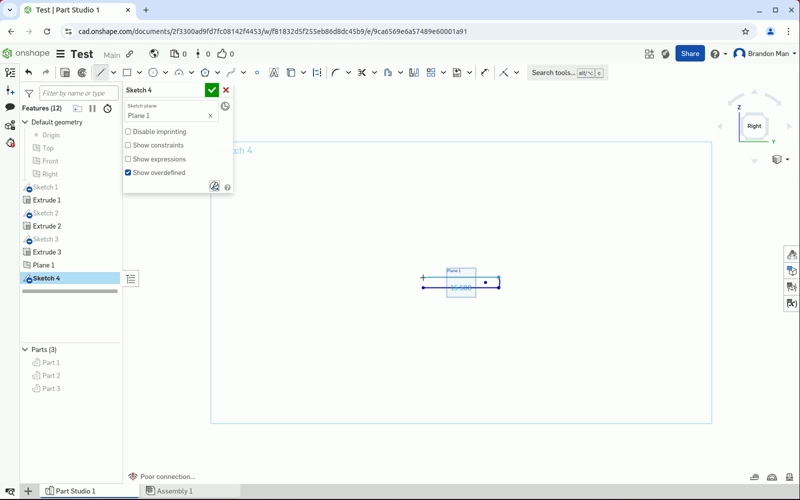
click(423, 277)
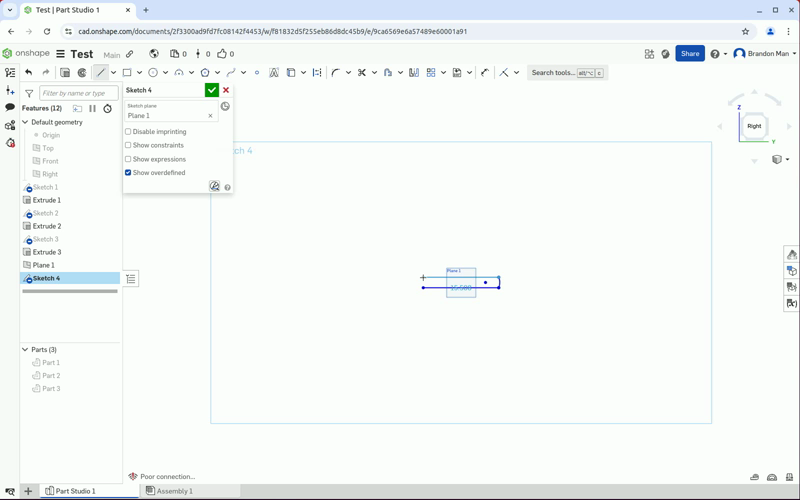
key_up(shift)
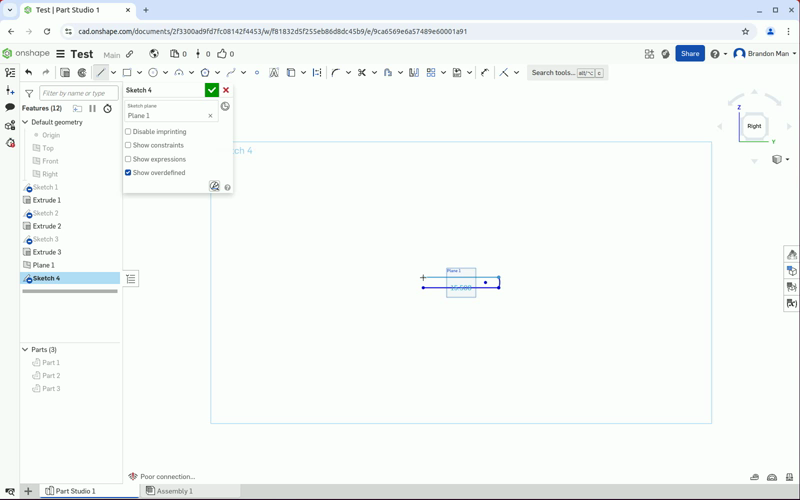
key(esc)
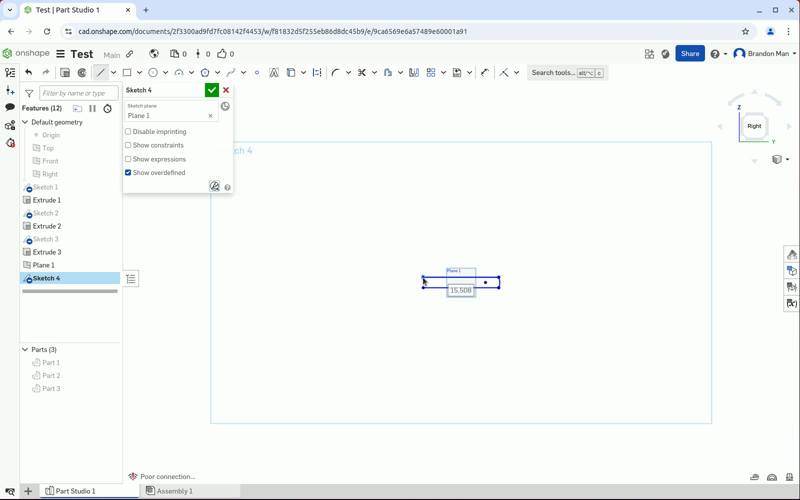
key(a)
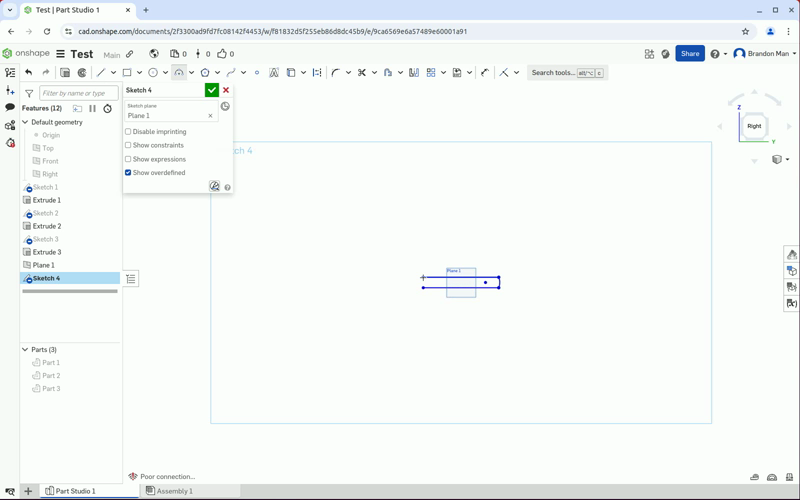
mouse_move(423, 277)
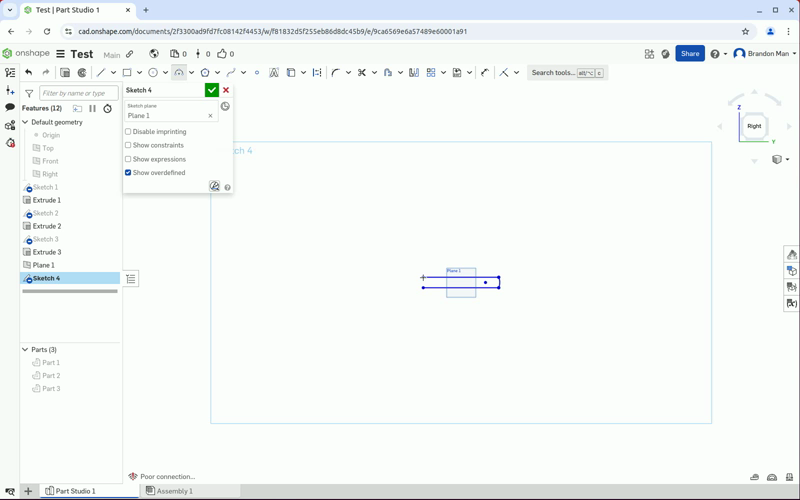
click(423, 277)
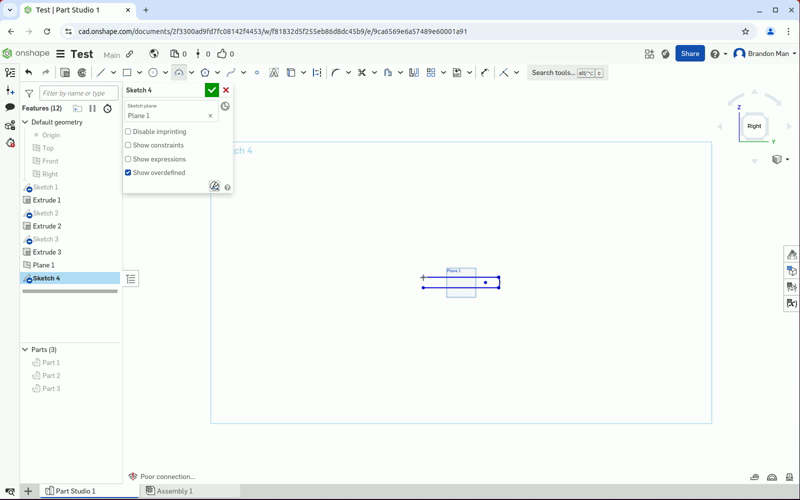
mouse_move(423, 287)
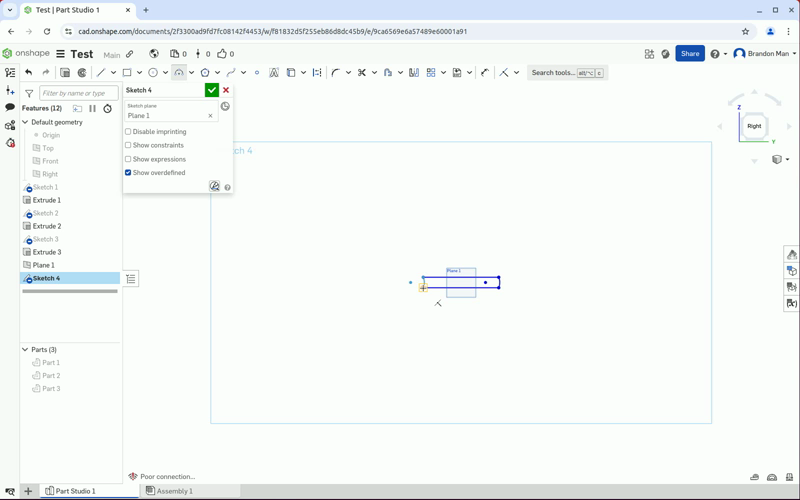
click(423, 287)
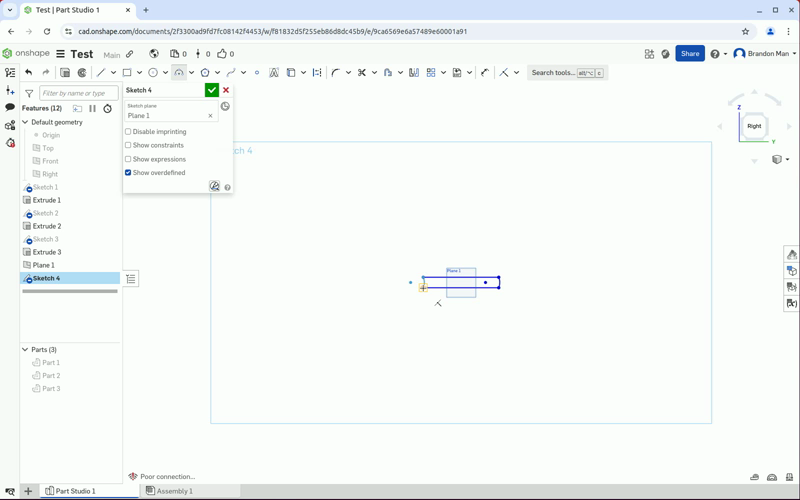
key_down(shift)
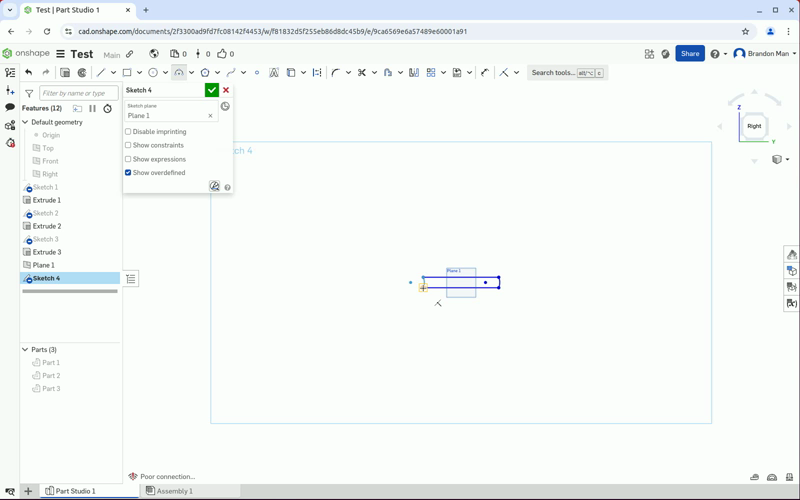
mouse_move(422, 282)
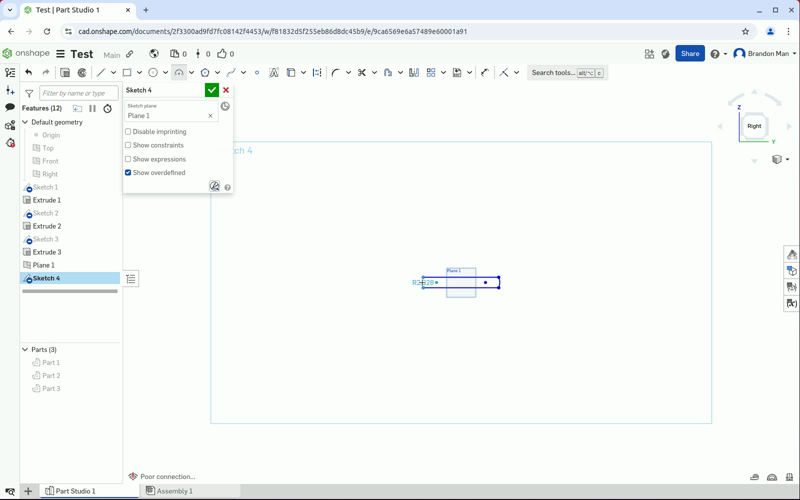
click(422, 282)
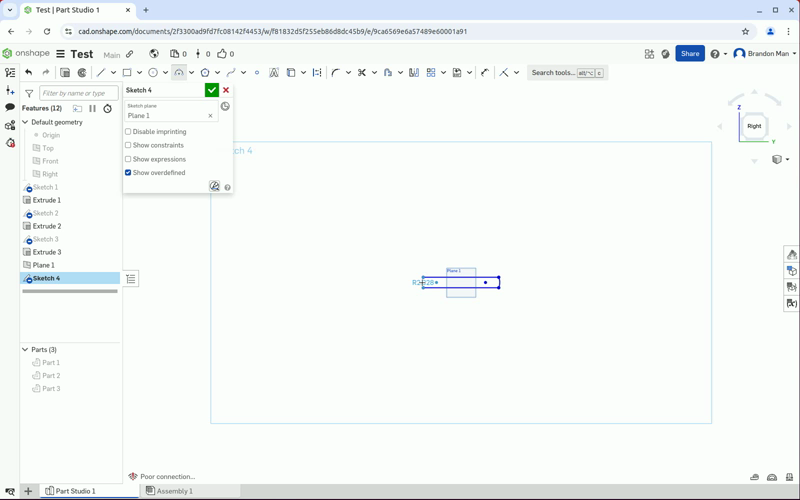
key_up(shift)
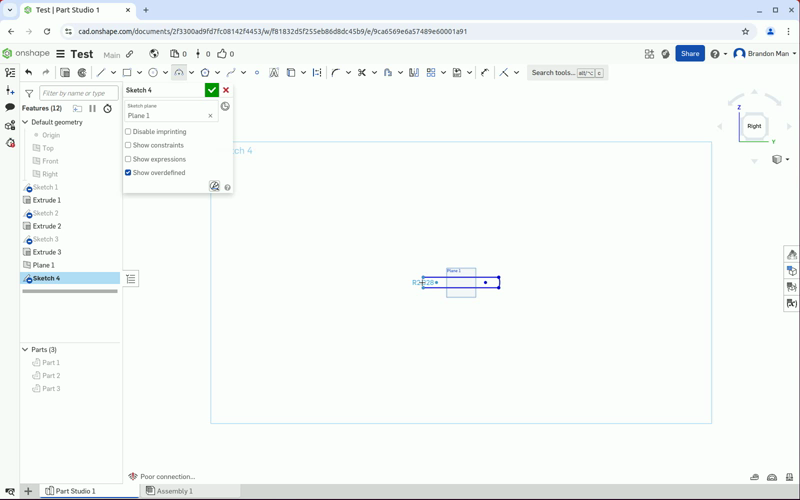
key(esc)
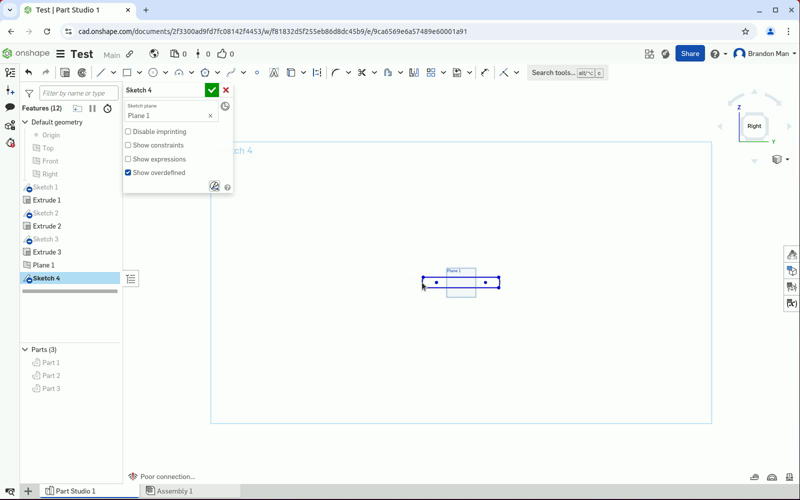
mouse_move(444, 278)
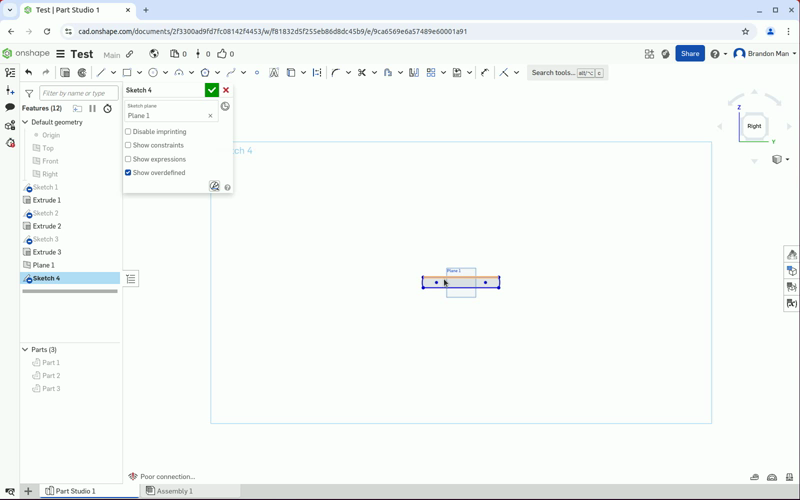
scroll(6)
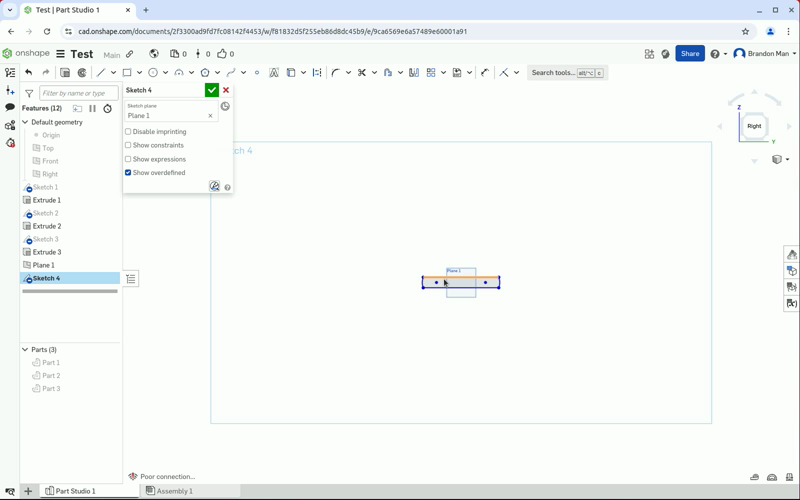
scroll(6)
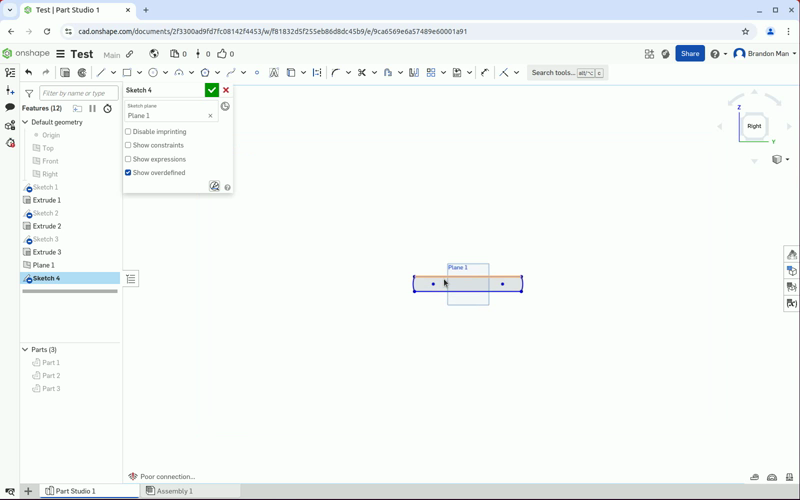
scroll(6)
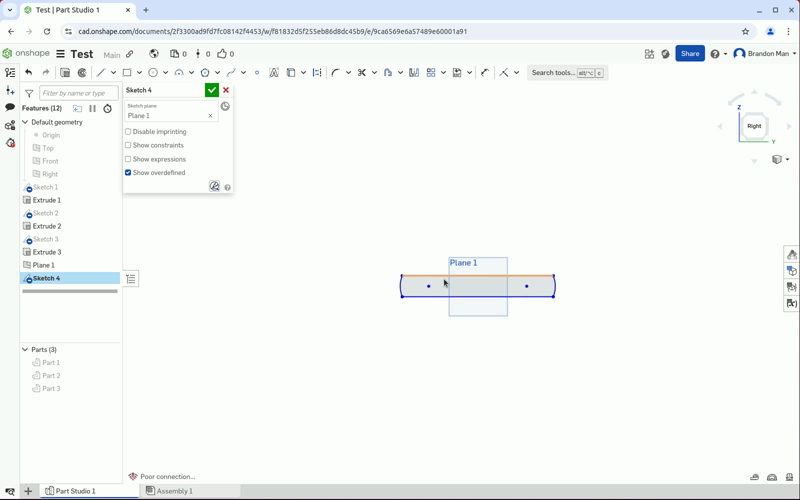
scroll(6)
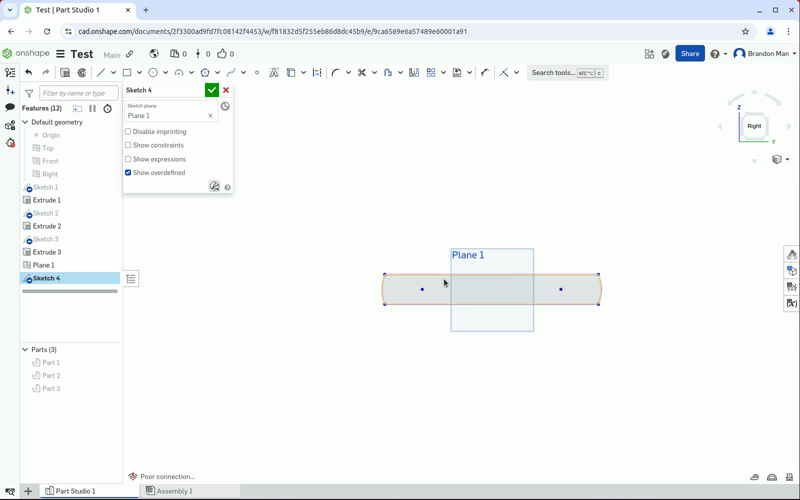
scroll(6)
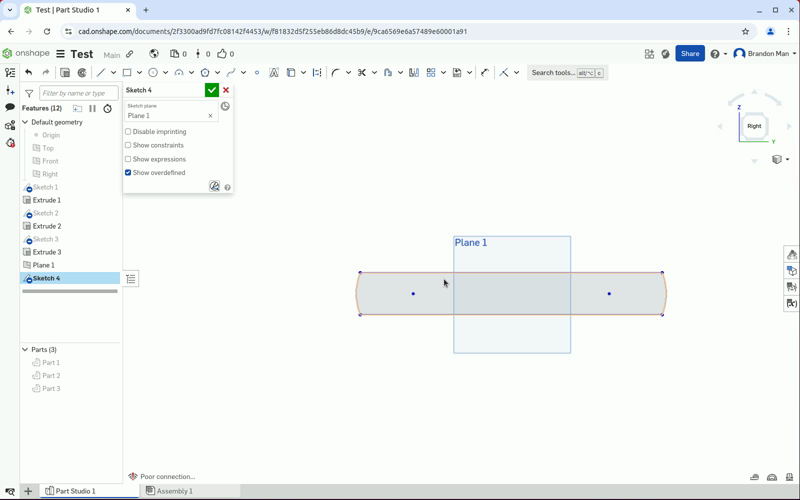
scroll(6)
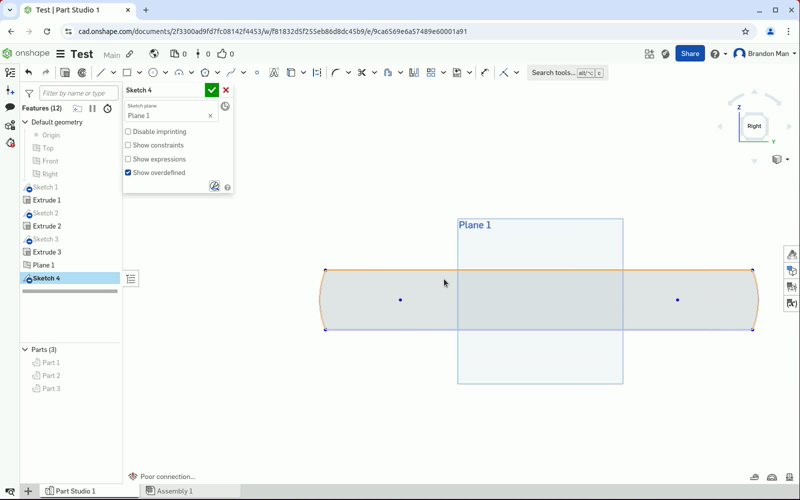
scroll(6)
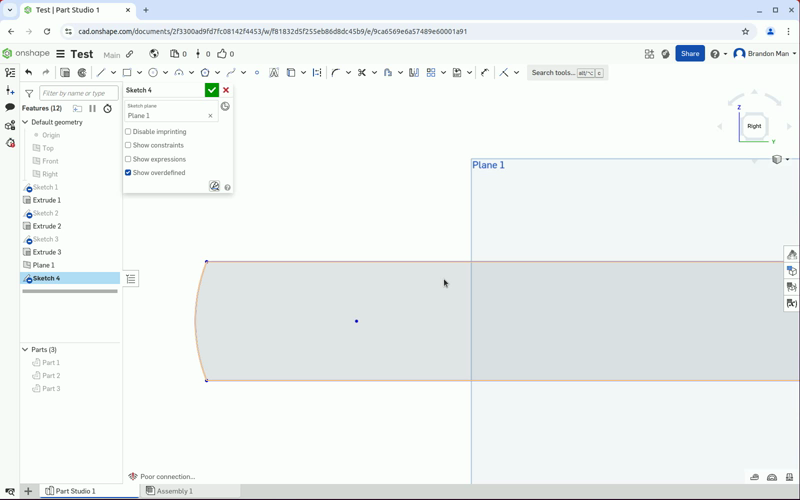
click(444, 278)
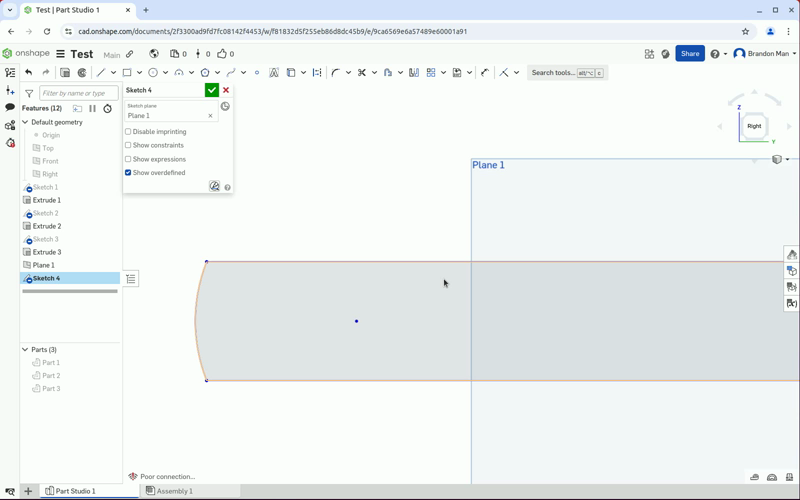
scroll(-6)
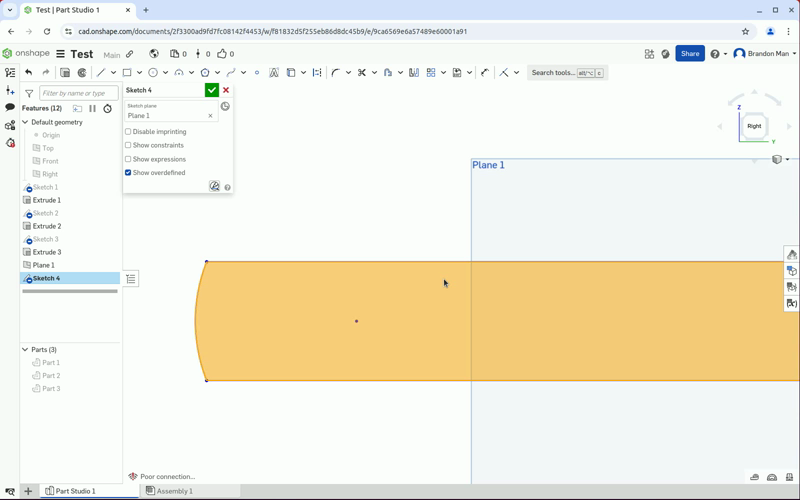
scroll(-6)
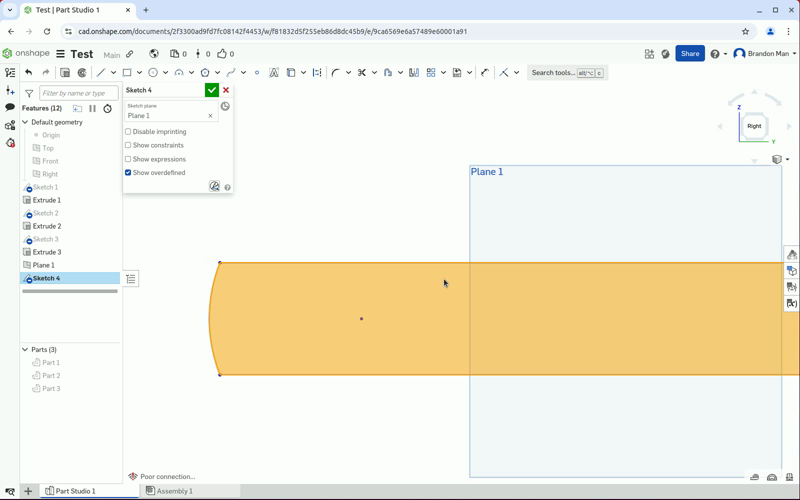
scroll(-6)
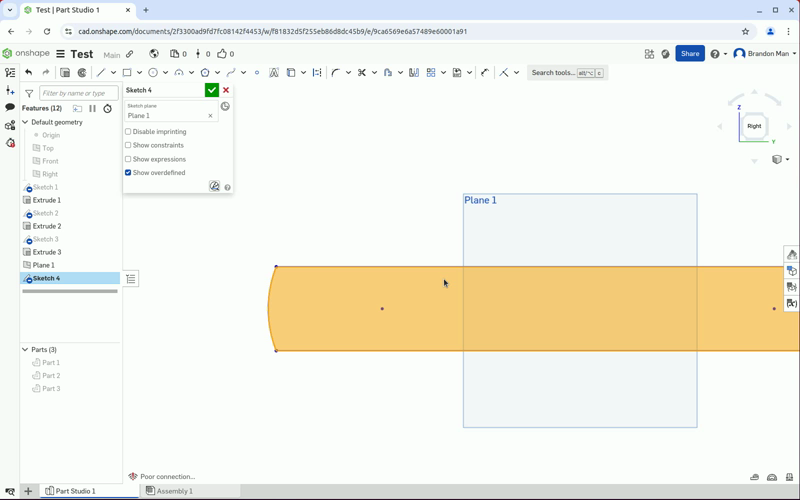
scroll(-6)
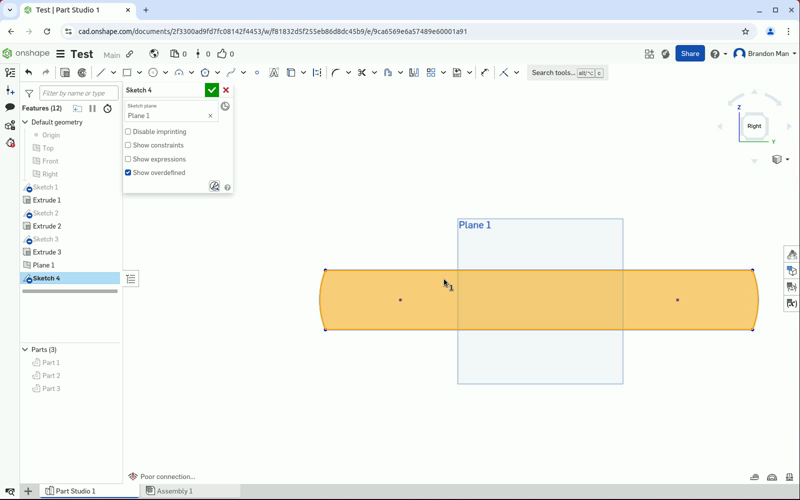
scroll(-6)
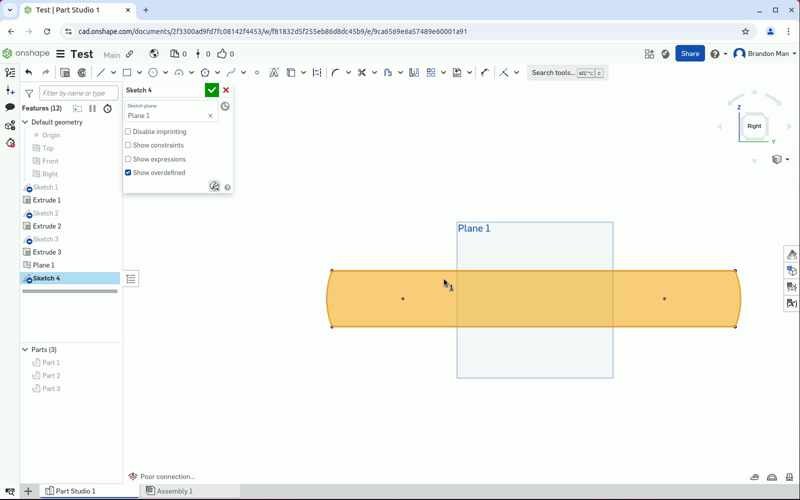
scroll(-6)
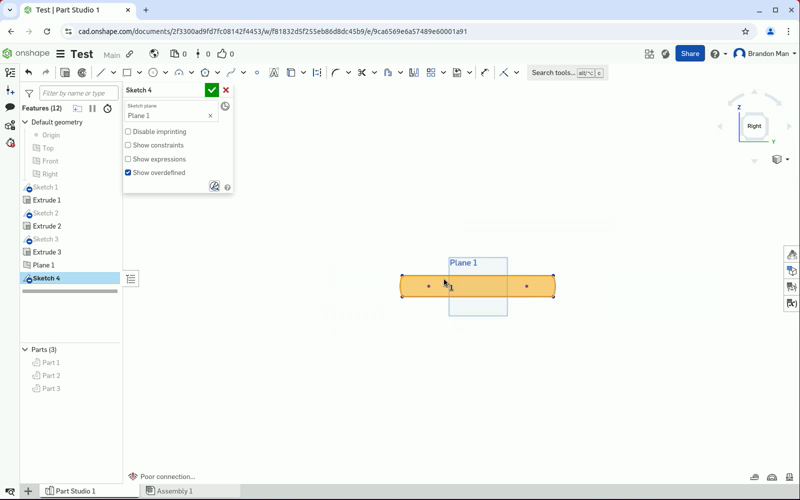
scroll(-6)
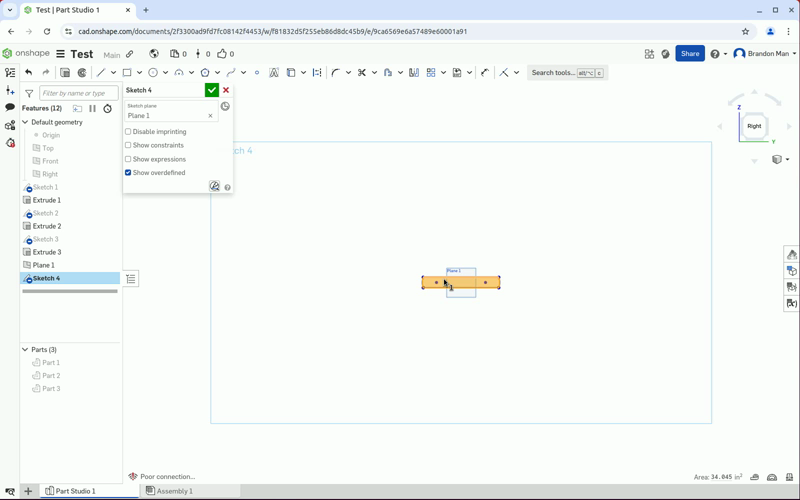
mouse_move(73, 352)
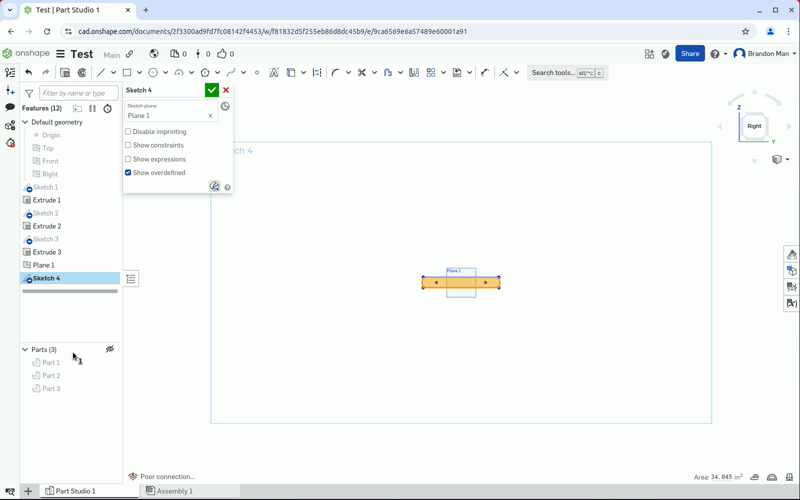
key(shift+y)
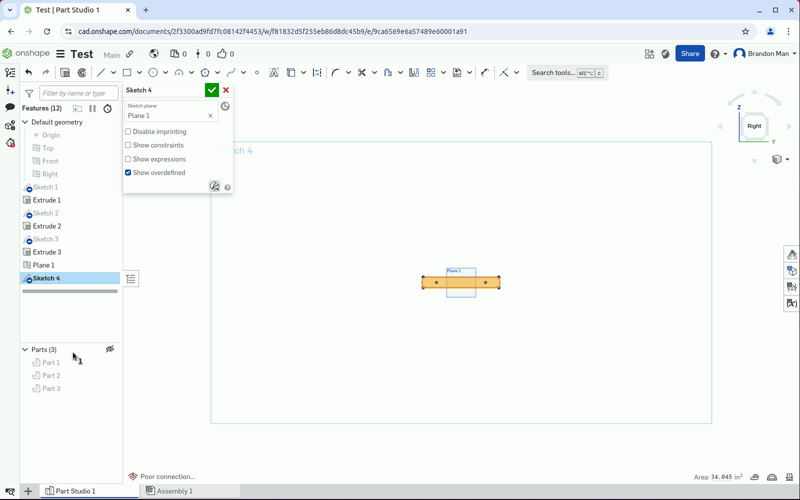
key(shift+e)
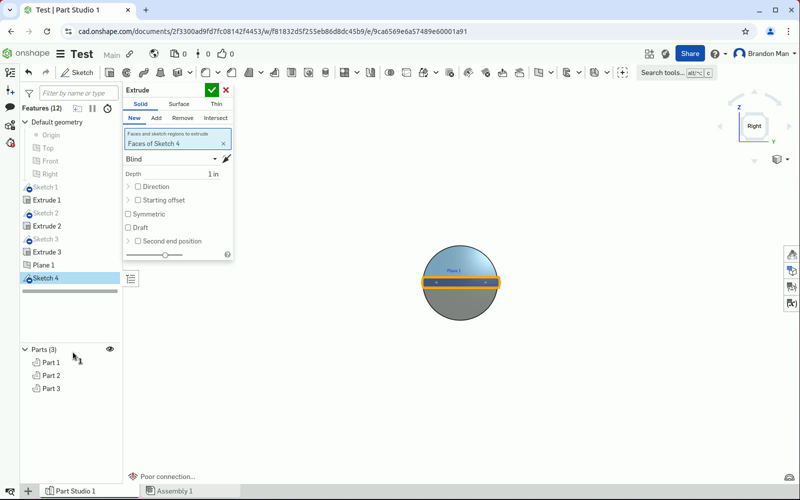
mouse_move(143, 106)
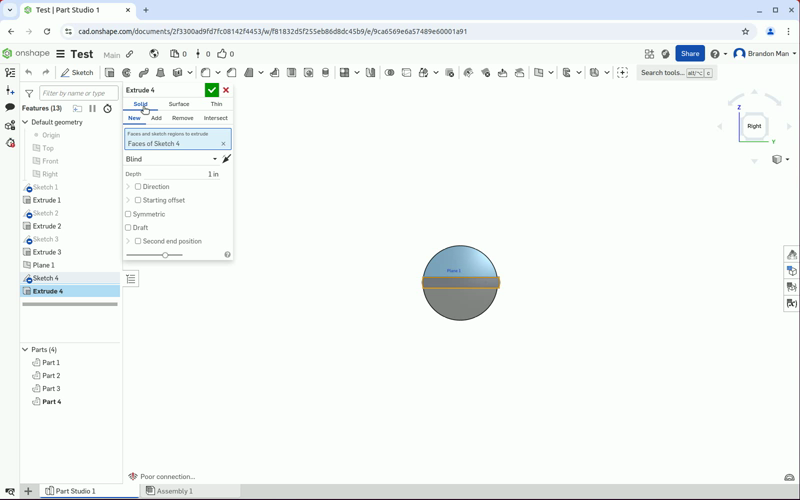
click(143, 106)
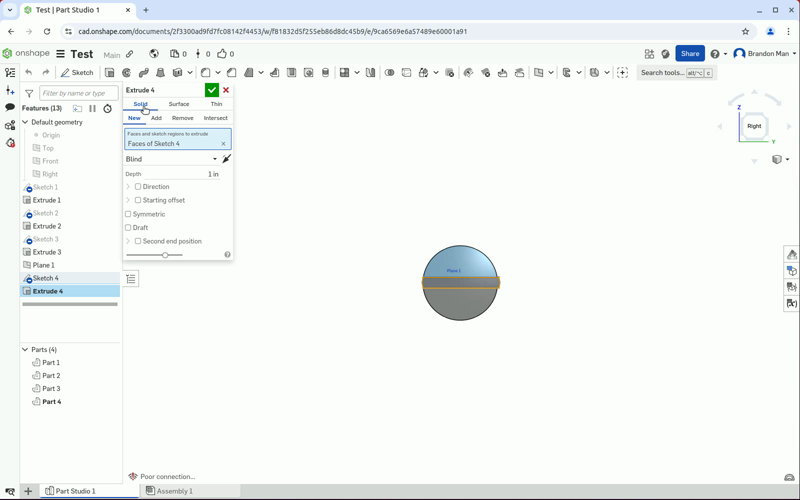
mouse_move(186, 120)
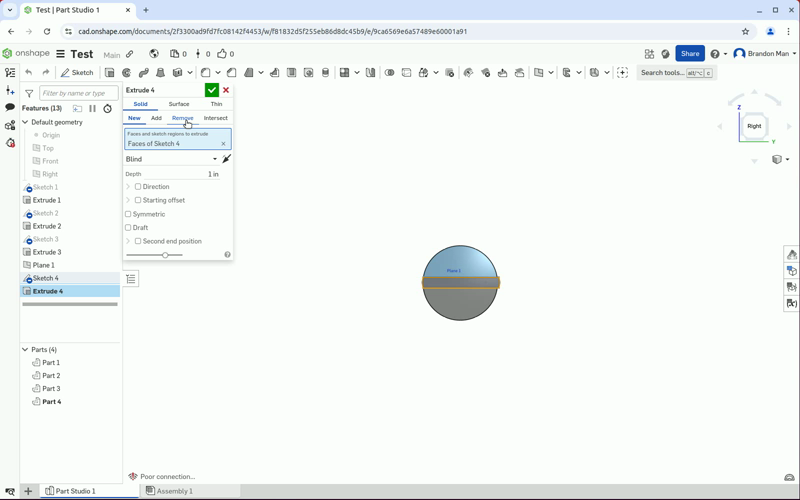
click(186, 120)
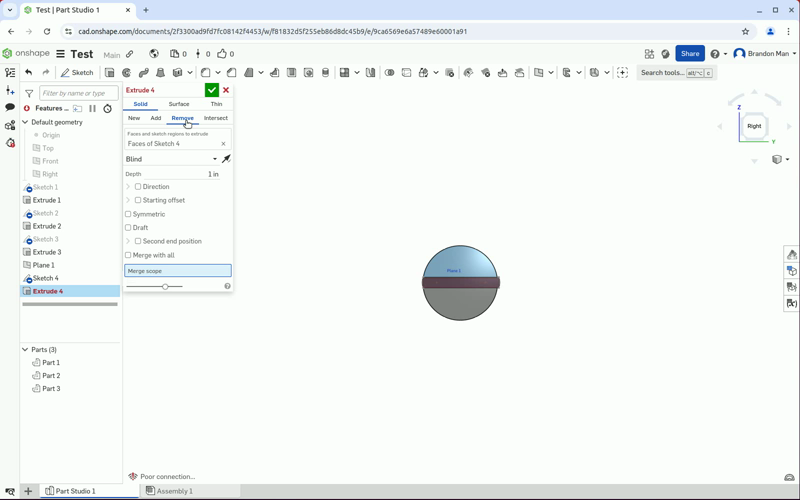
key(tab, 4)
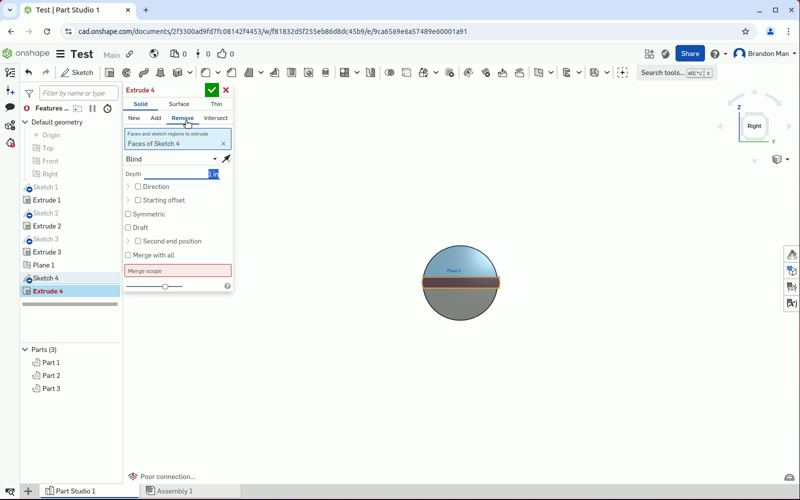
text(0.963)
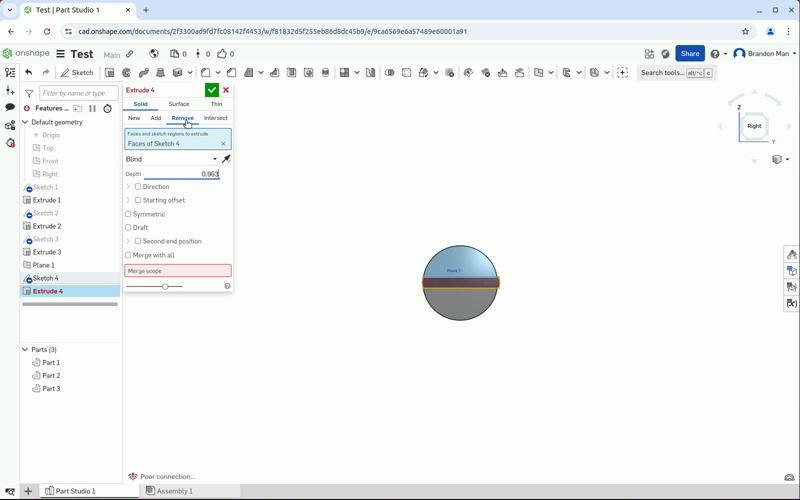
key(tab, 6)
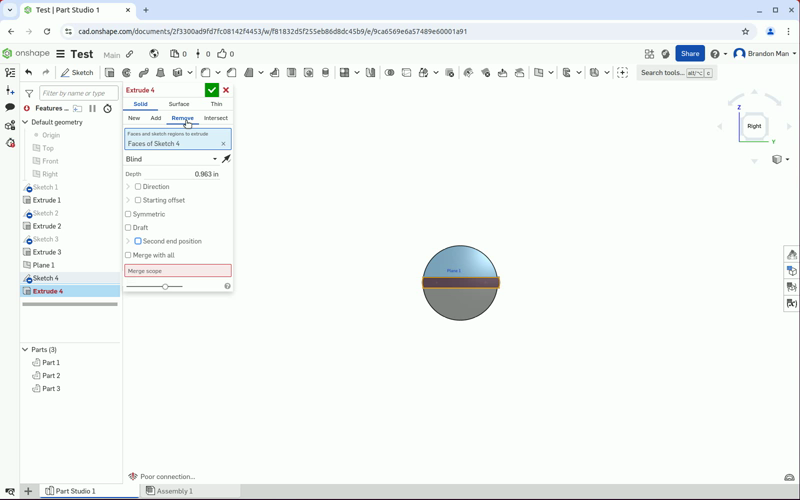
key(space)
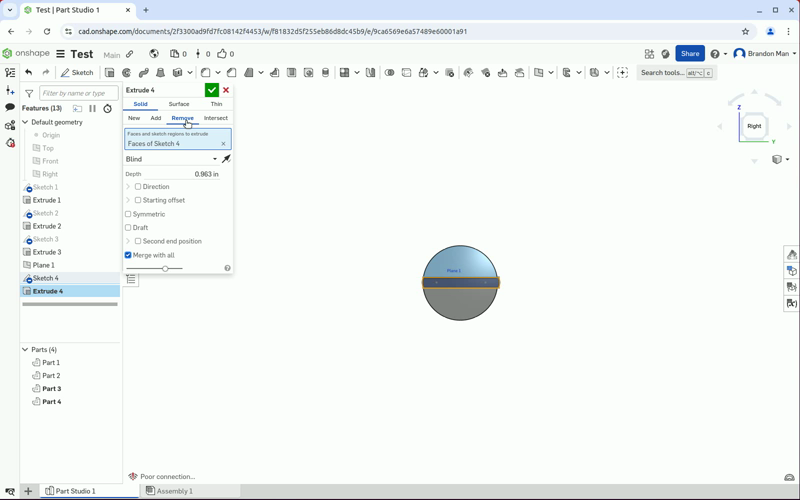
key(enter)
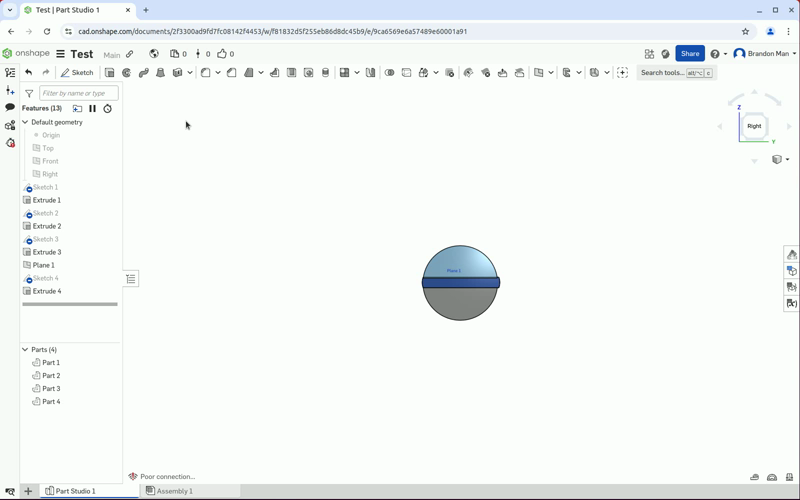
key(shift+h)
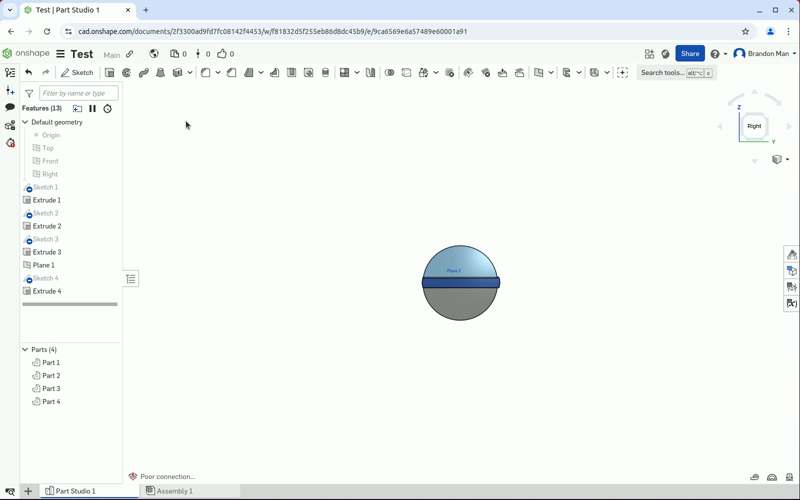
key(shift+h)
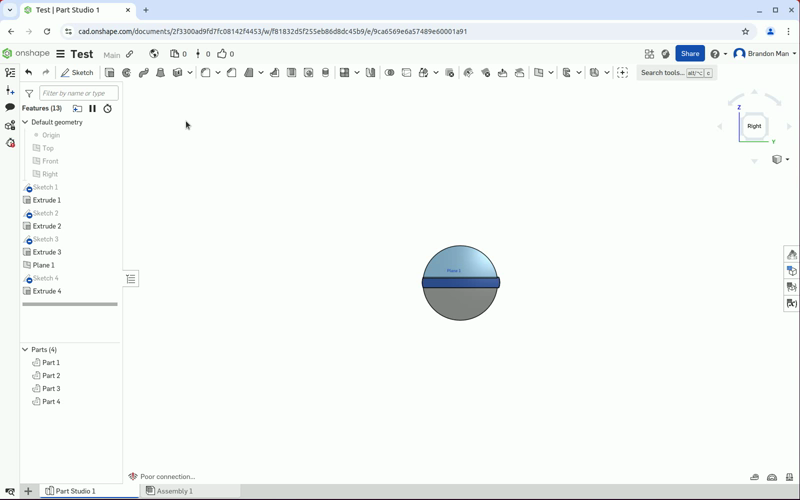
mouse_move(73, 189)
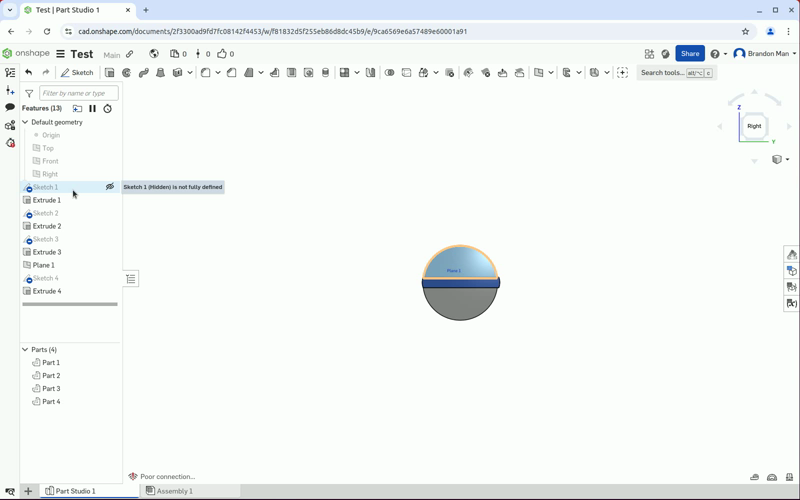
click(73, 189)
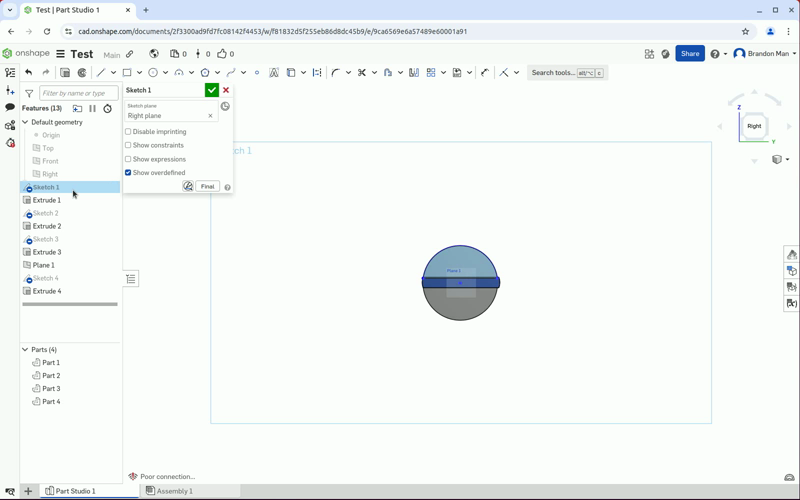
mouse_move(229, 92)
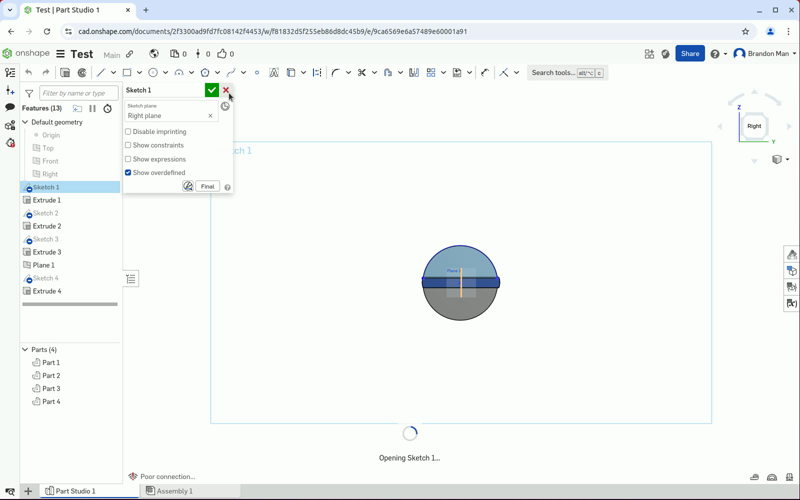
click(229, 92)
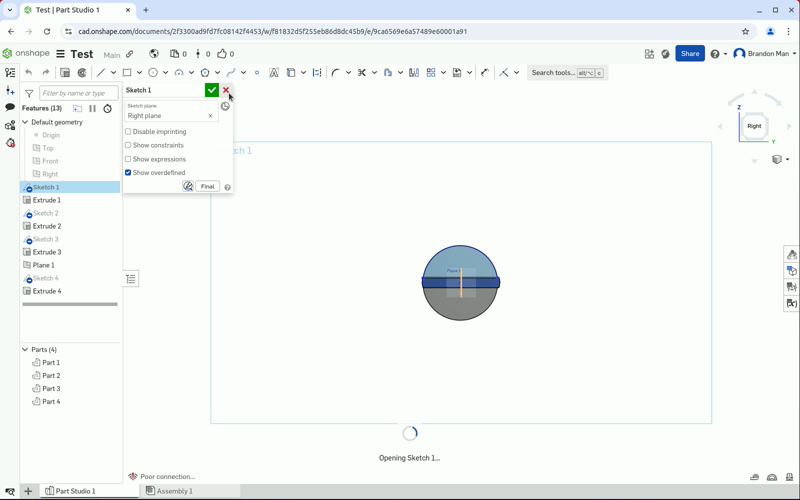
key(shift+s)
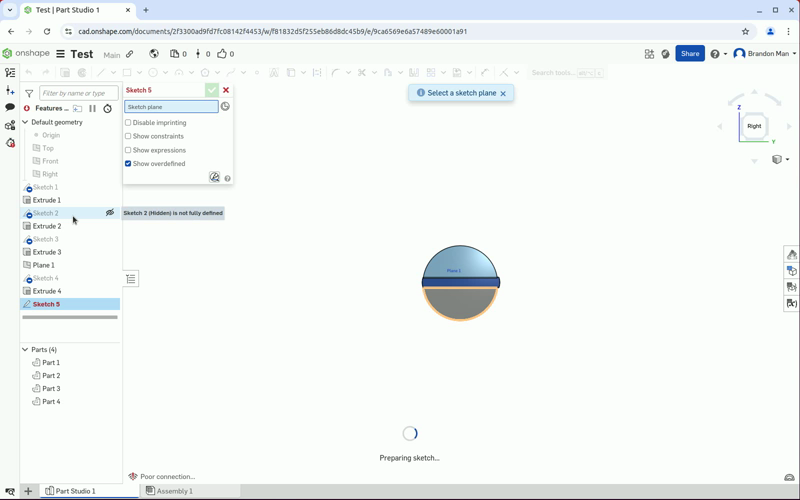
scroll(3)
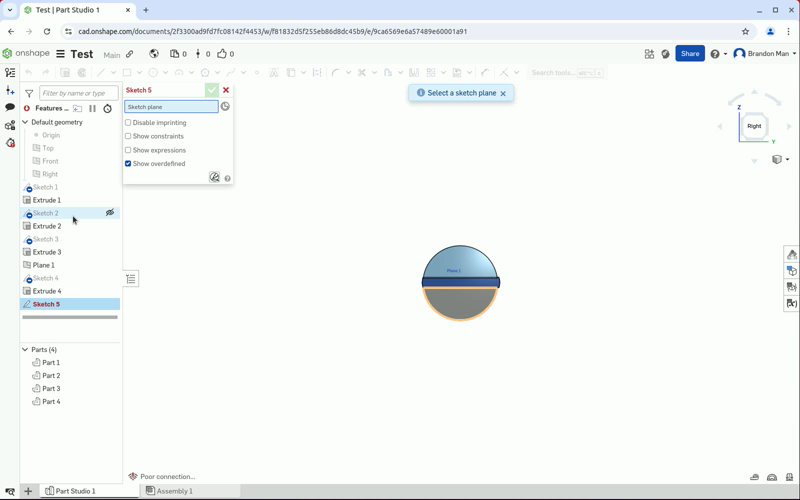
mouse_move(73, 176)
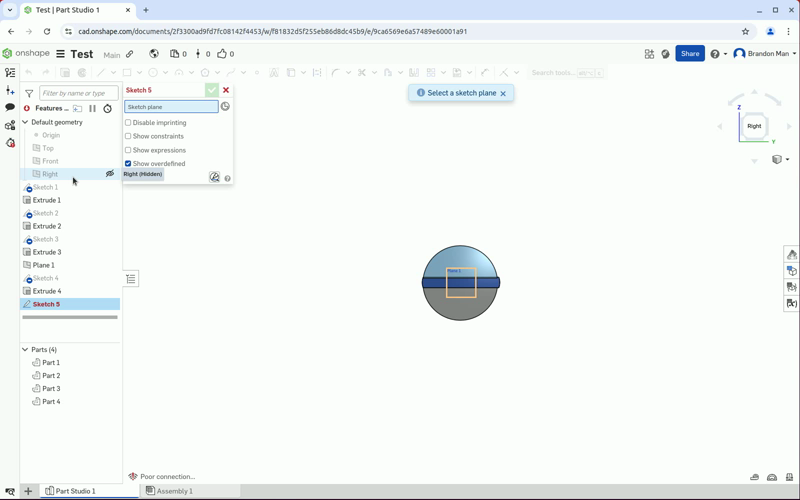
click(73, 176)
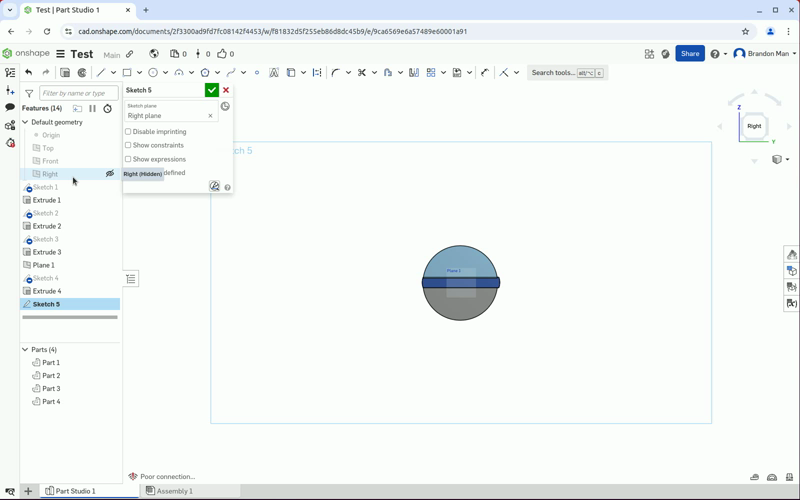
mouse_move(73, 352)
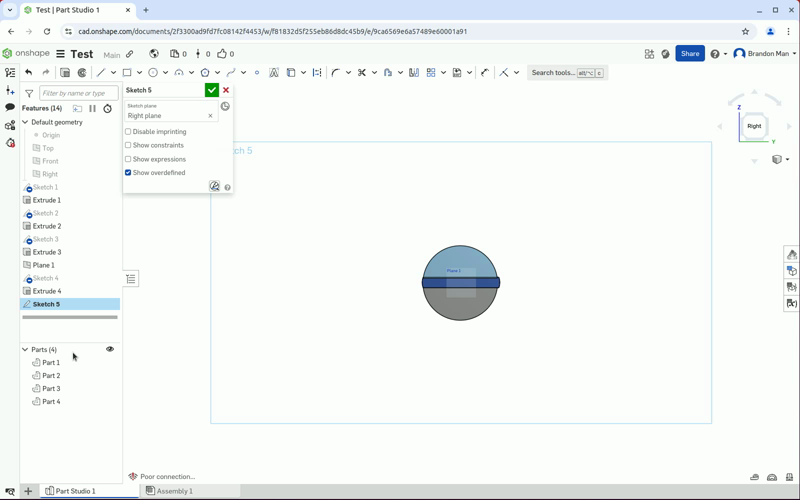
key(y)
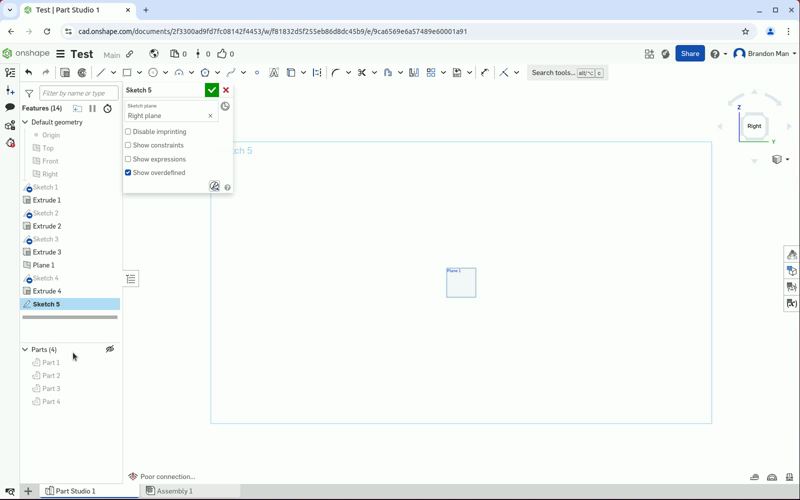
key(a)
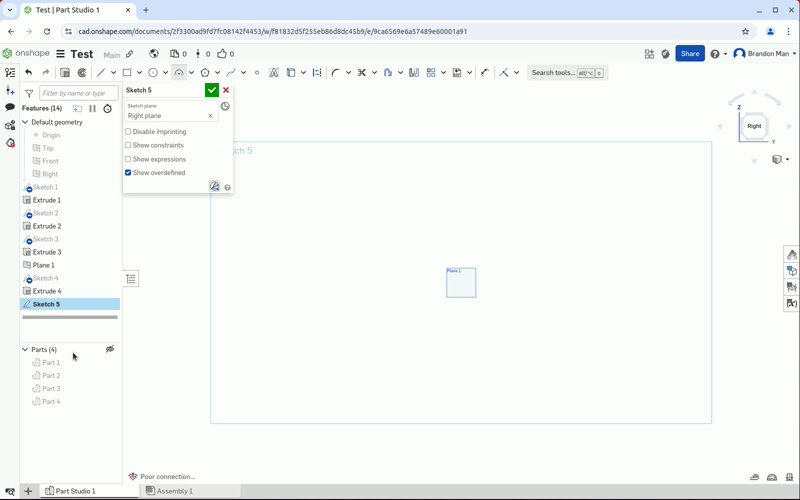
key_down(shift)
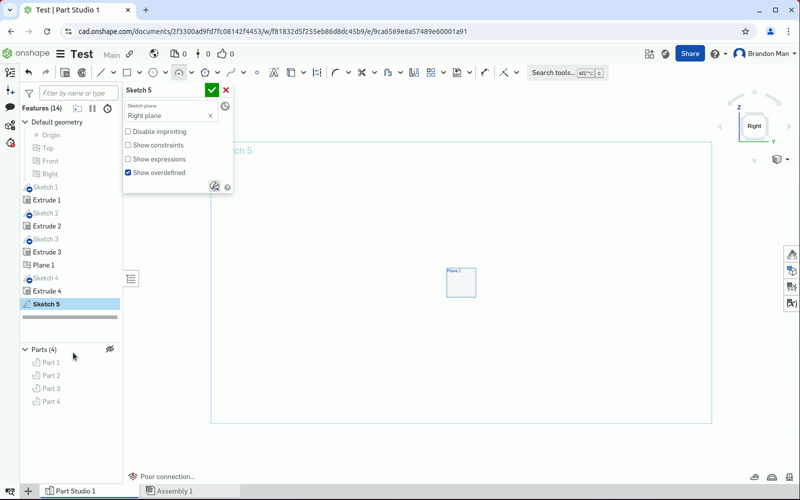
mouse_move(433, 278)
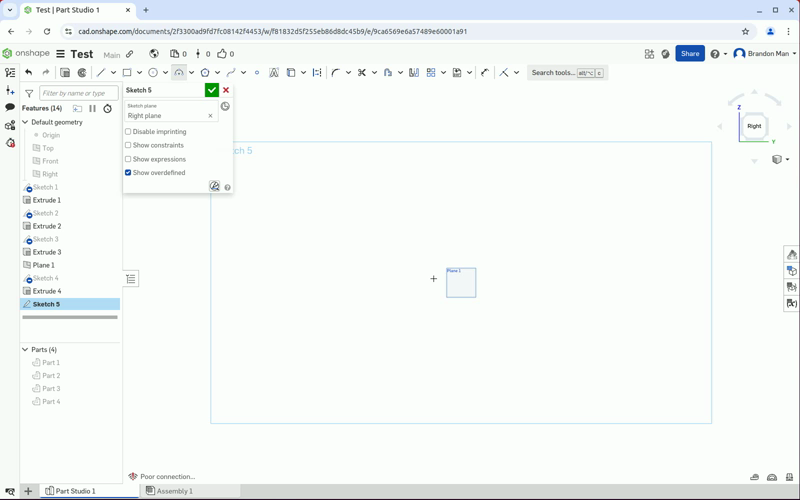
click(433, 278)
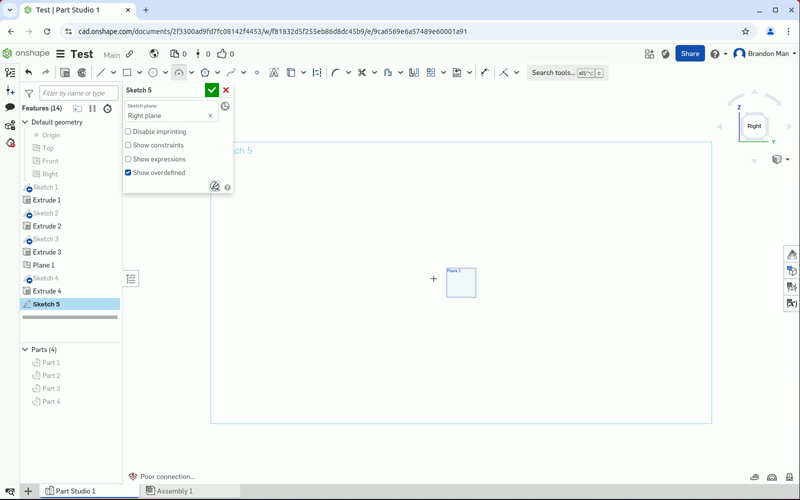
key_up(shift)
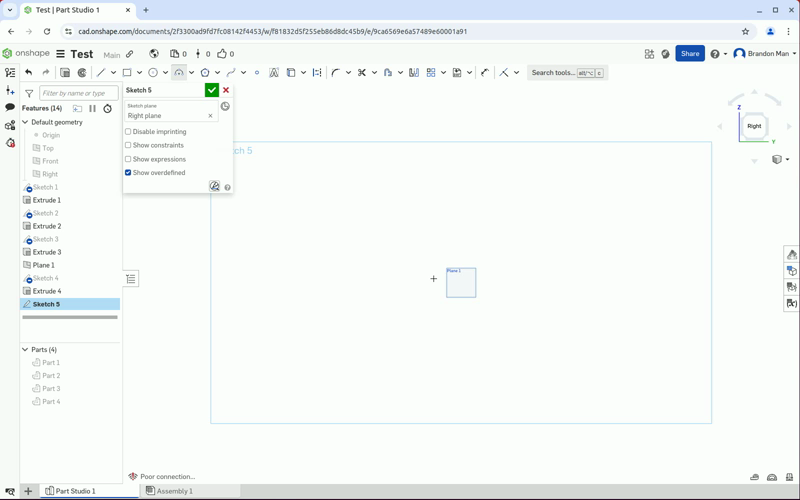
key_down(shift)
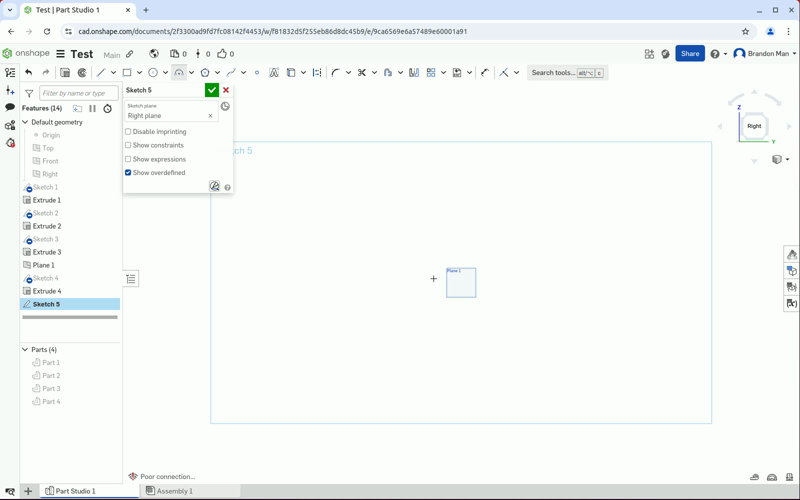
mouse_move(487, 278)
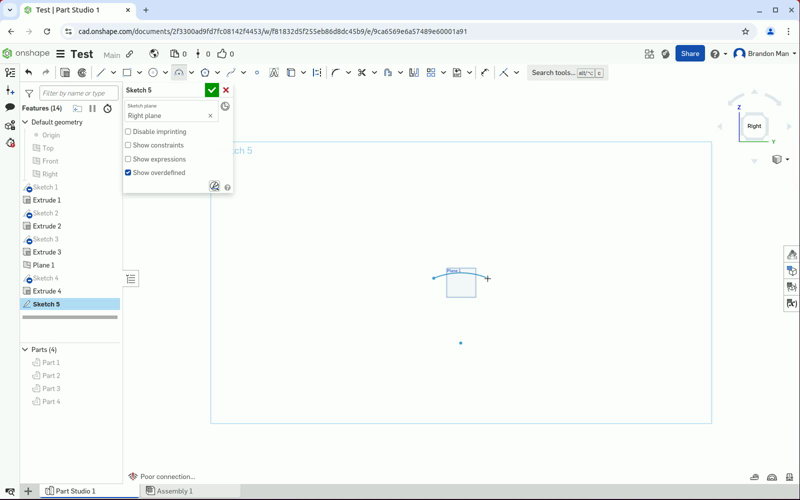
click(487, 278)
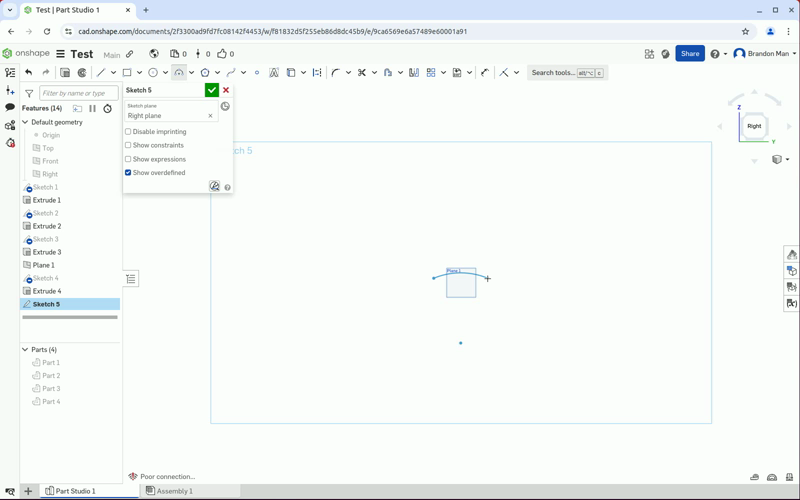
mouse_move(460, 310)
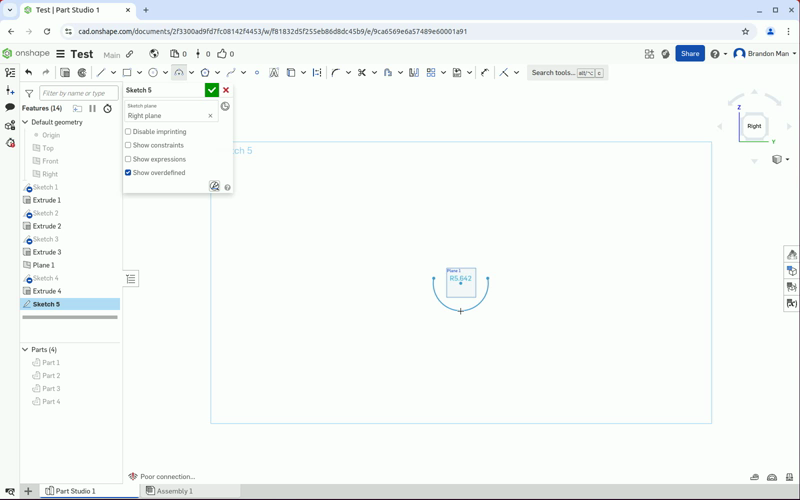
click(460, 310)
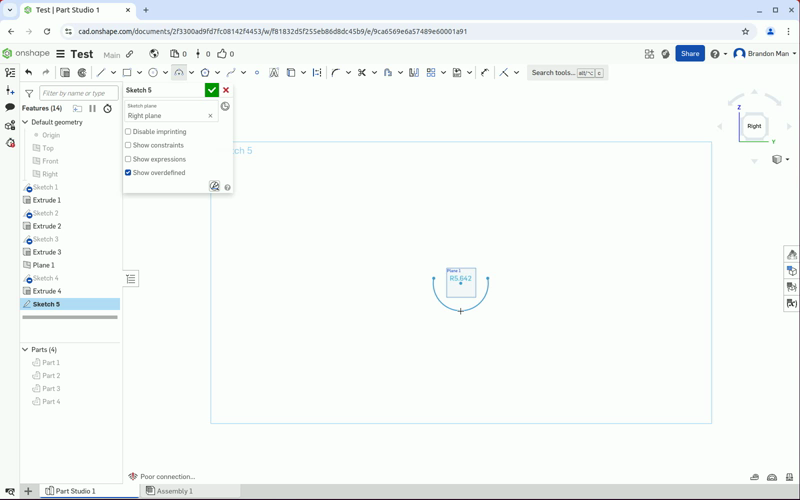
key_up(shift)
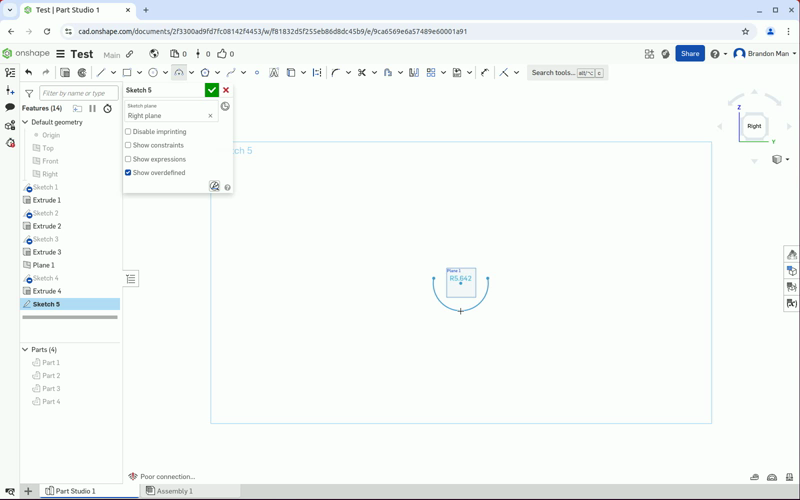
key(esc)
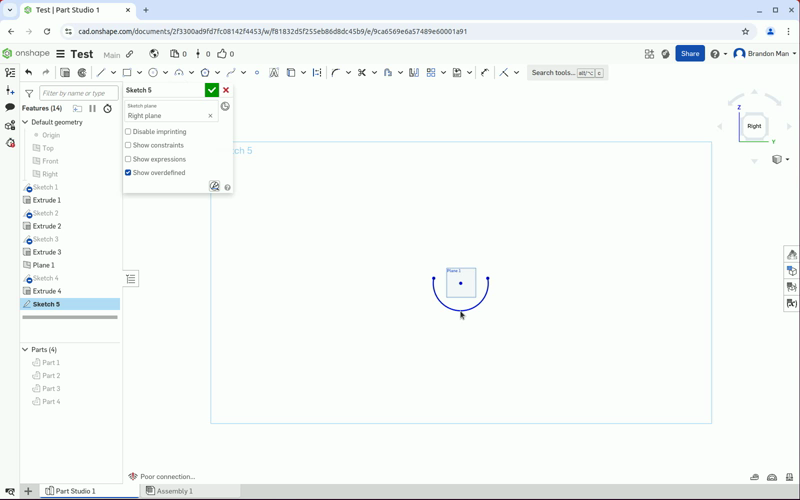
key(l)
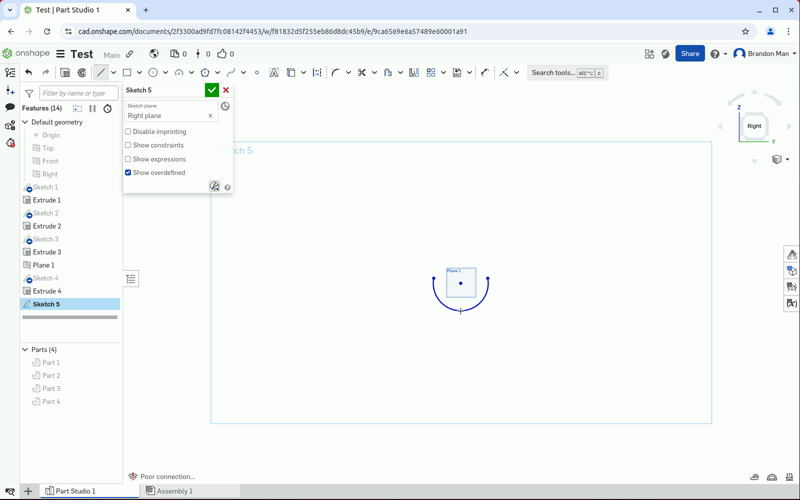
mouse_move(487, 278)
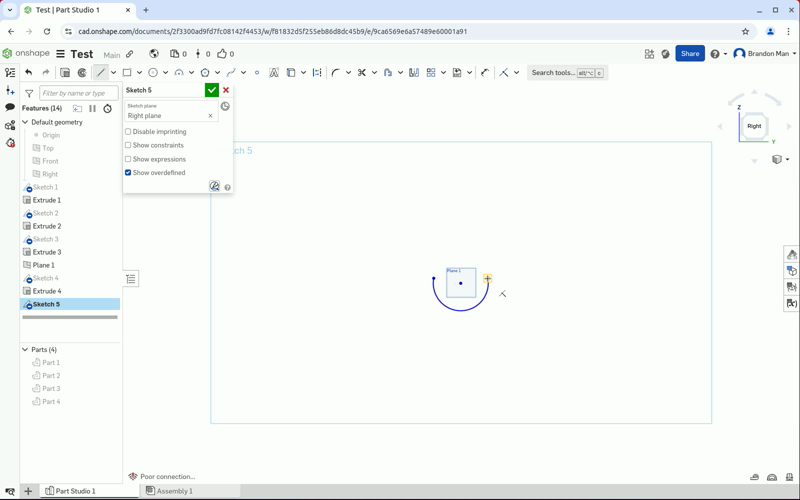
click(487, 278)
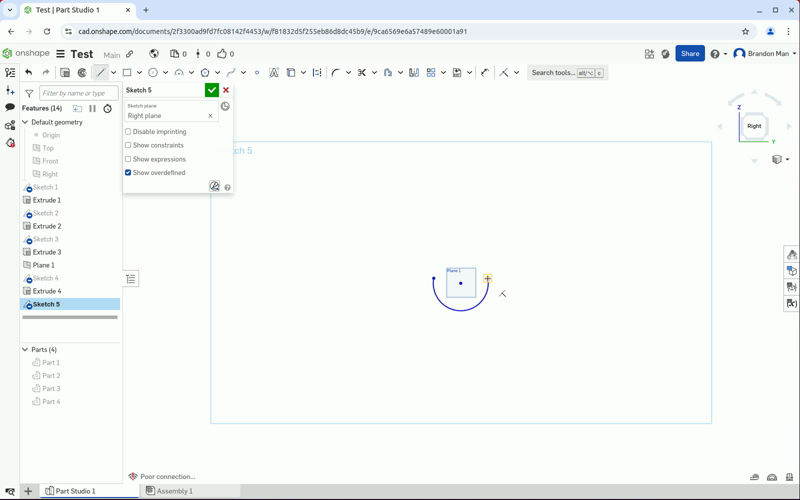
mouse_move(517, 278)
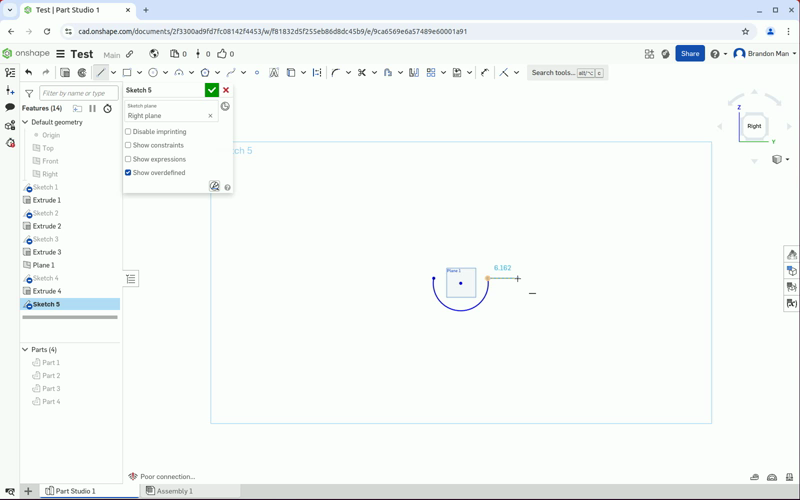
key_down(shift)
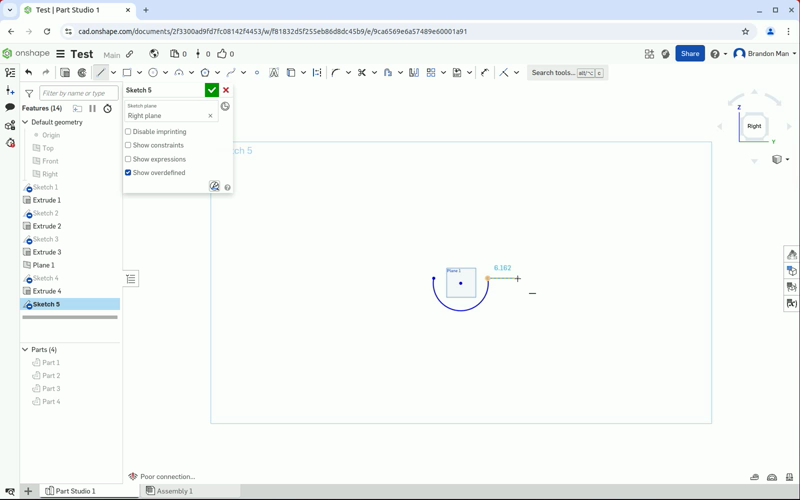
mouse_move(433, 278)
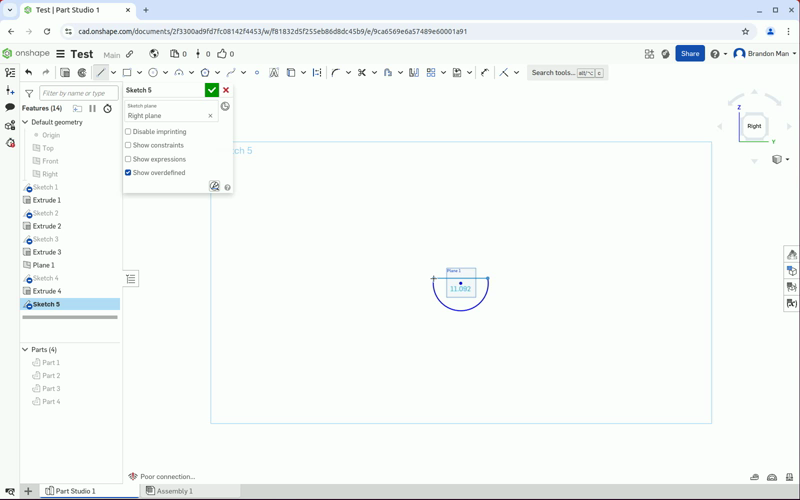
key_up(shift)
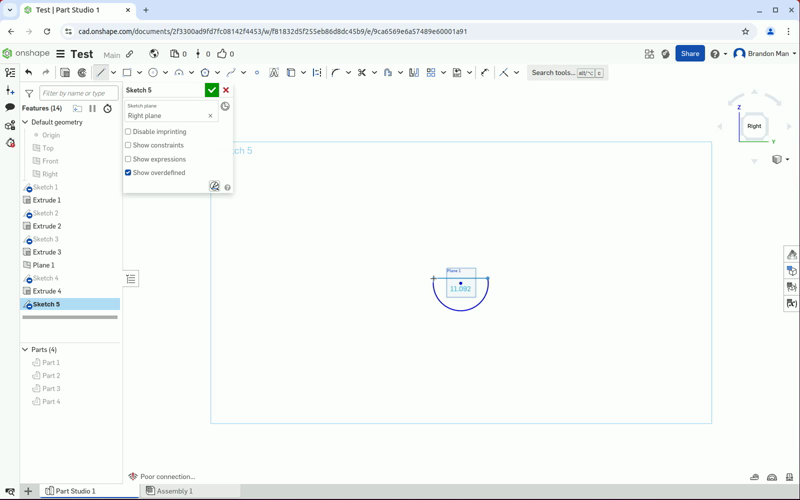
click(433, 278)
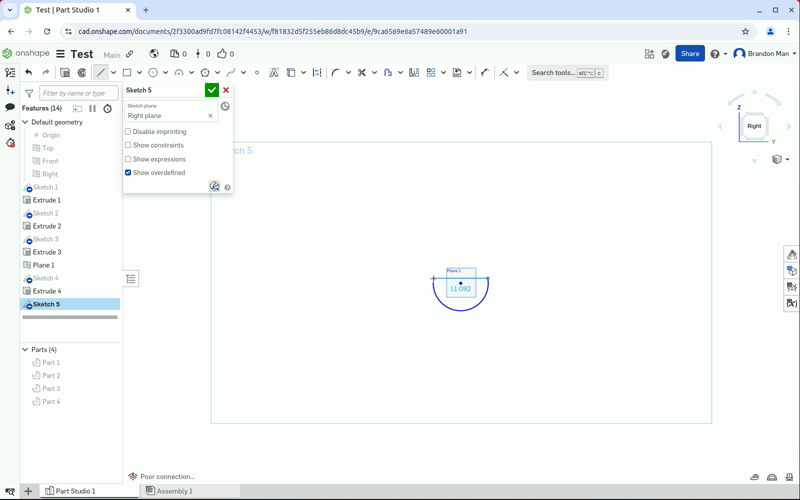
key(esc)
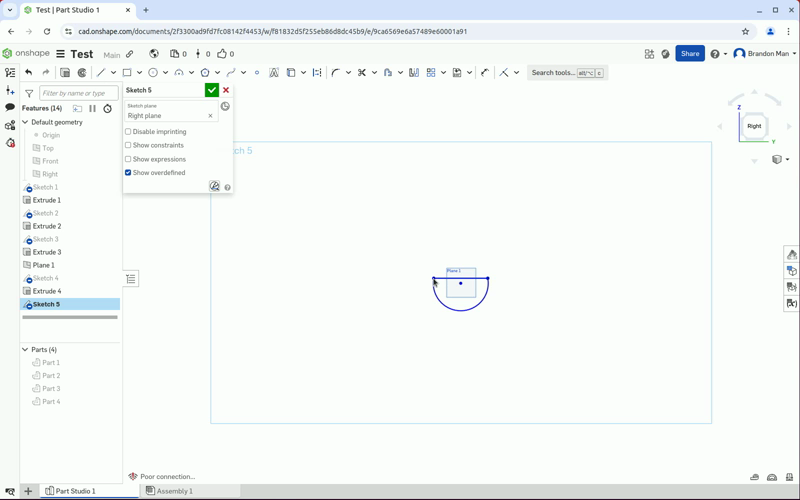
mouse_move(454, 286)
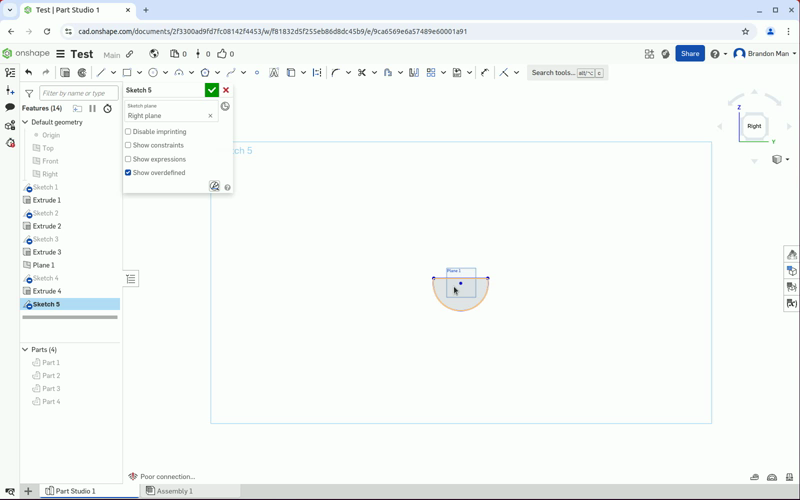
scroll(6)
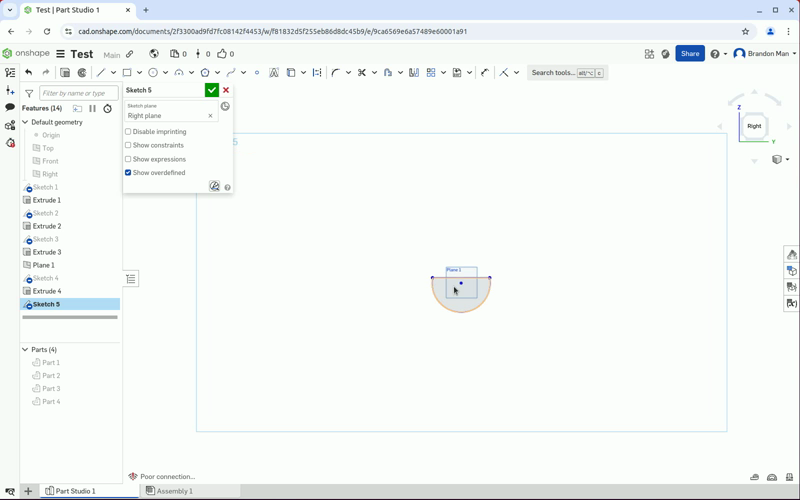
scroll(6)
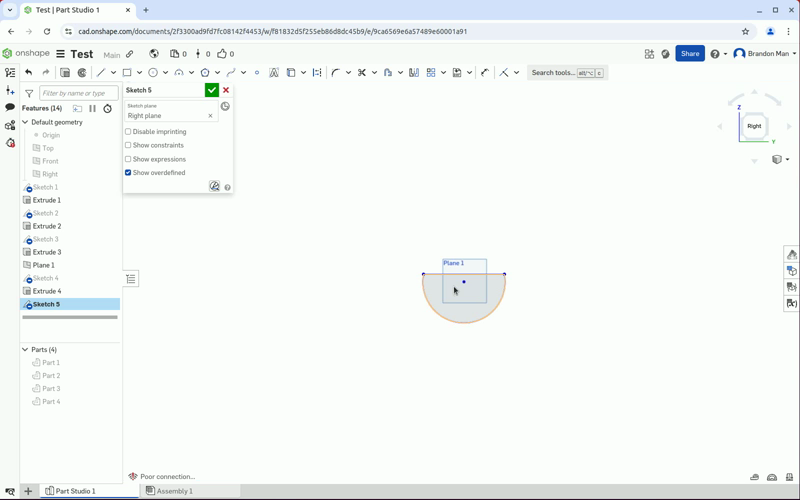
scroll(6)
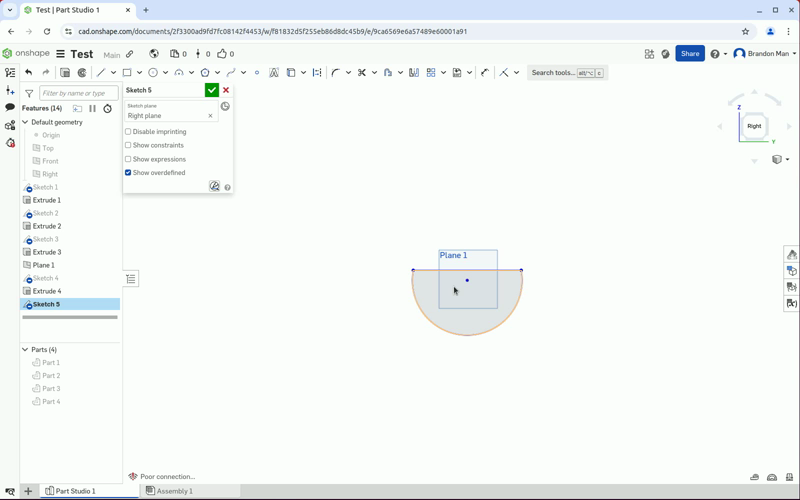
scroll(6)
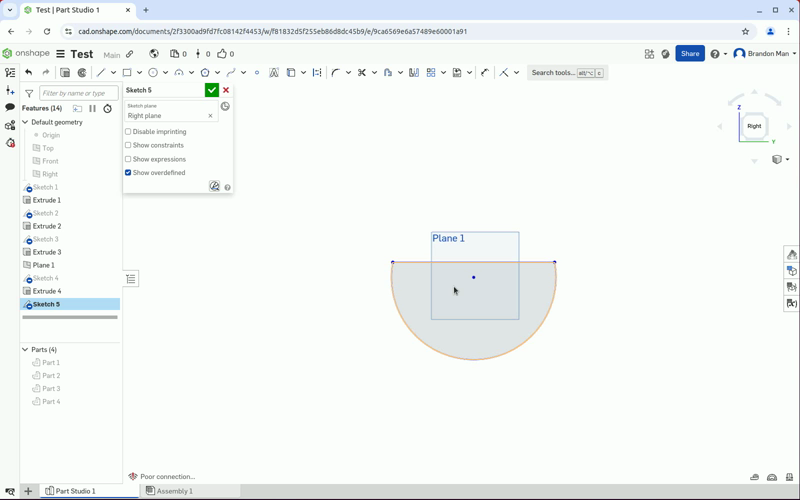
scroll(6)
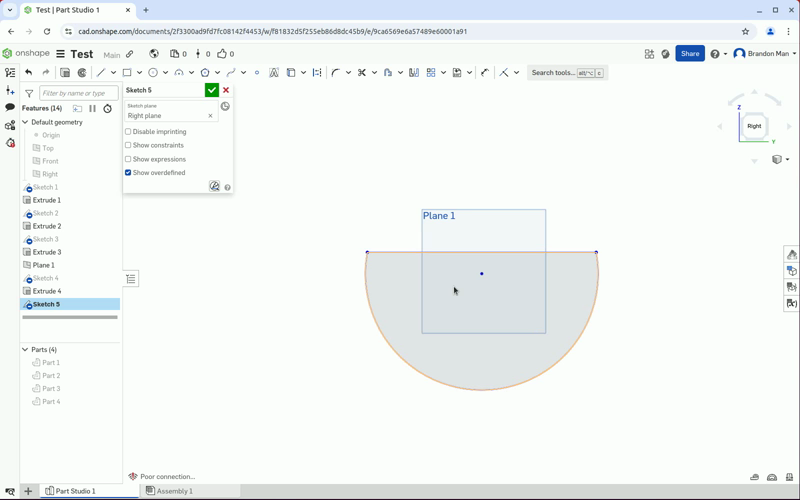
scroll(6)
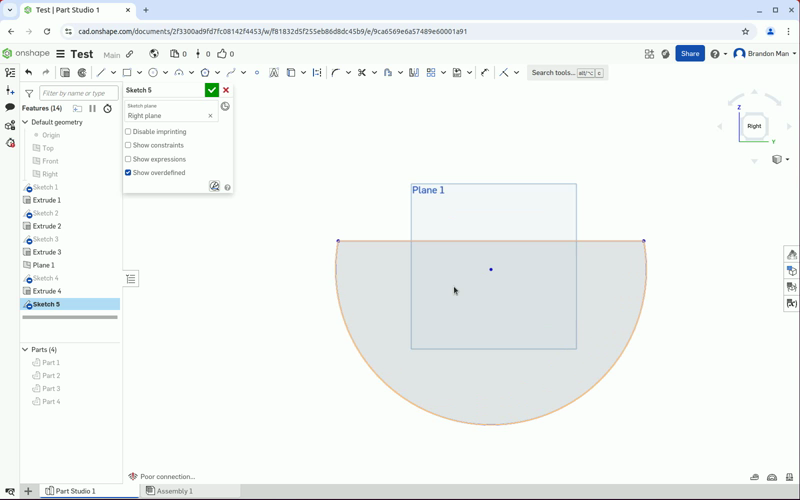
scroll(6)
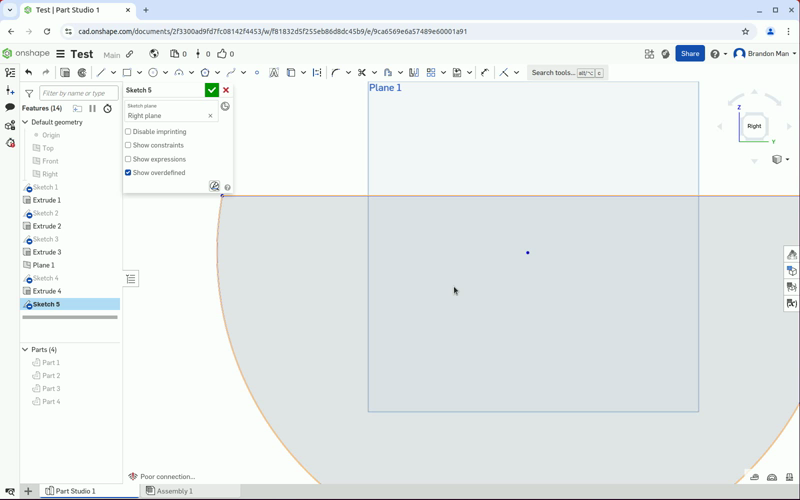
click(454, 286)
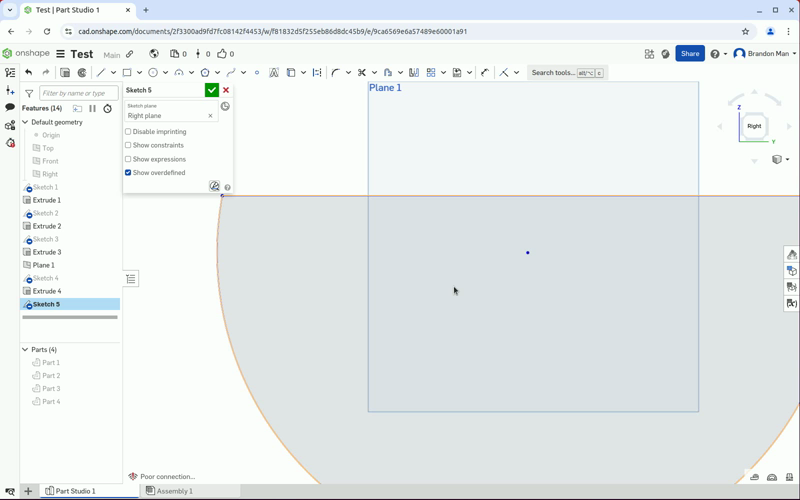
scroll(-6)
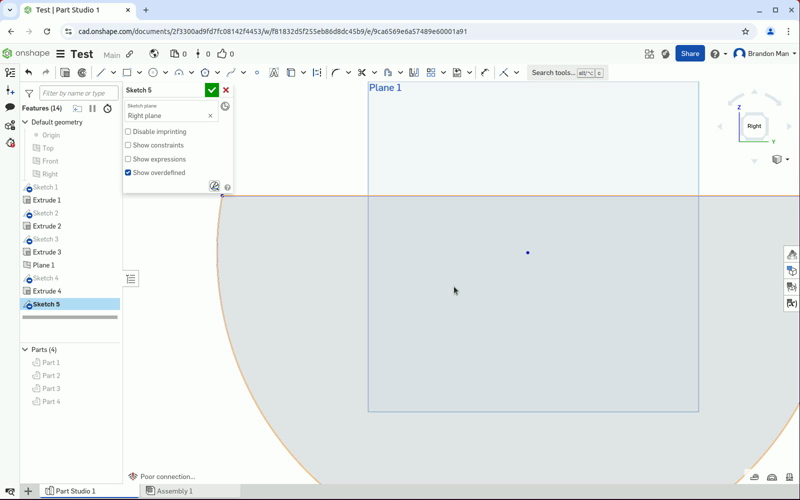
scroll(-6)
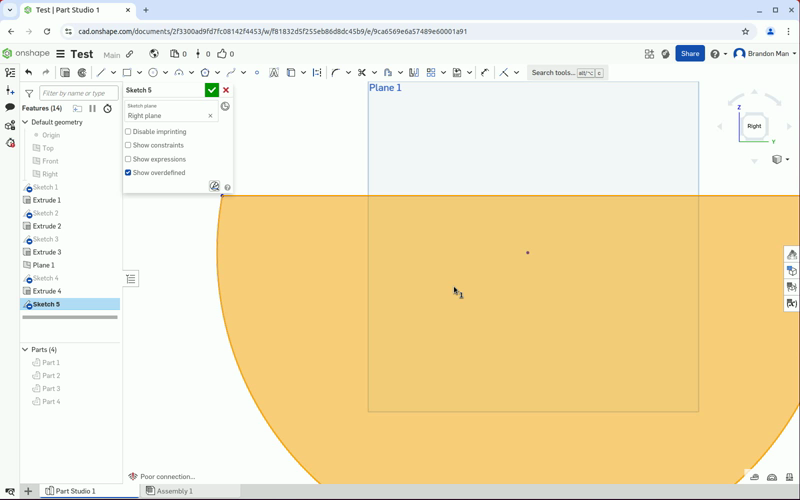
scroll(-6)
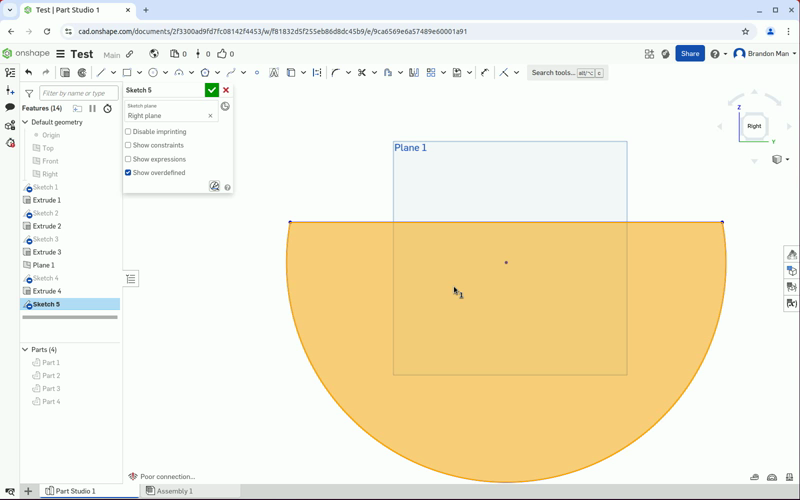
scroll(-6)
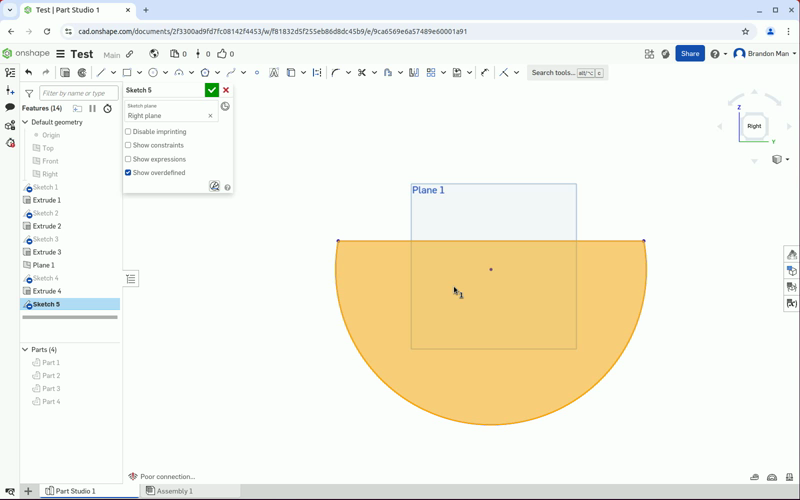
scroll(-6)
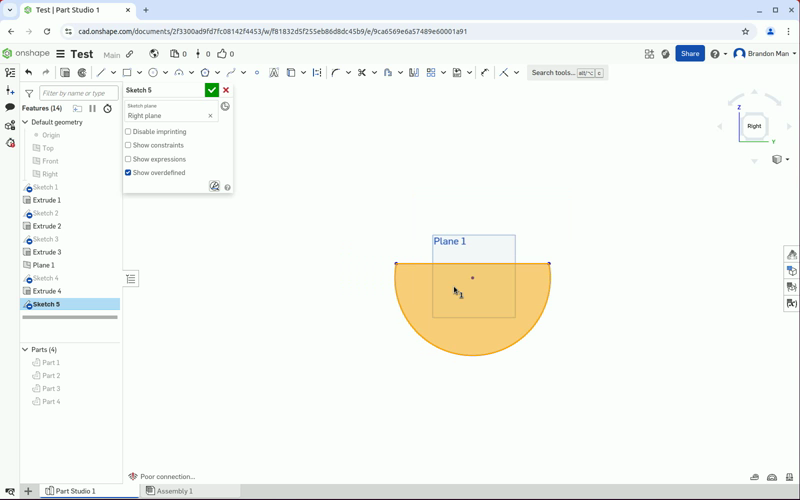
scroll(-6)
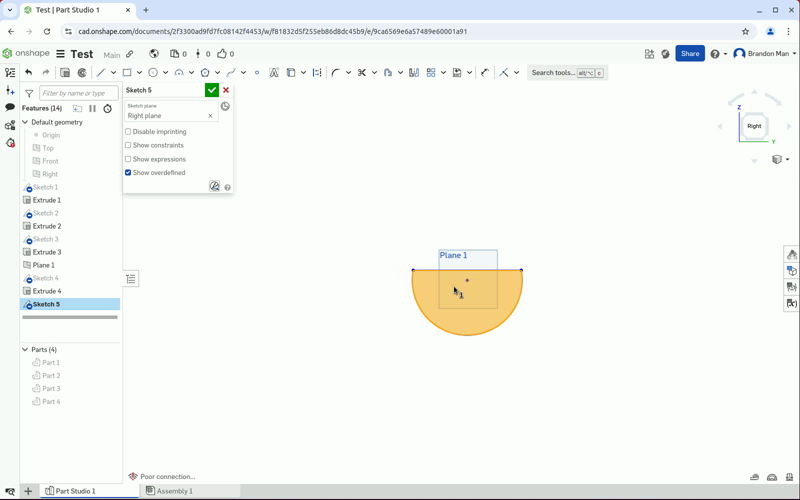
scroll(-6)
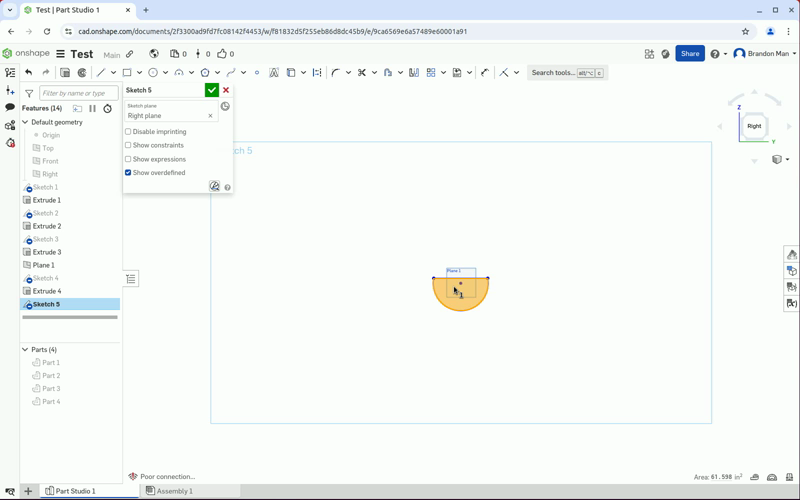
mouse_move(73, 352)
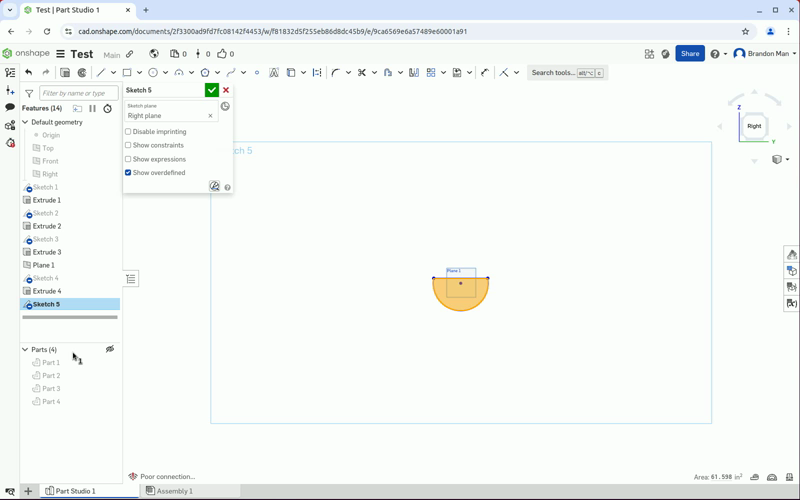
key(shift+y)
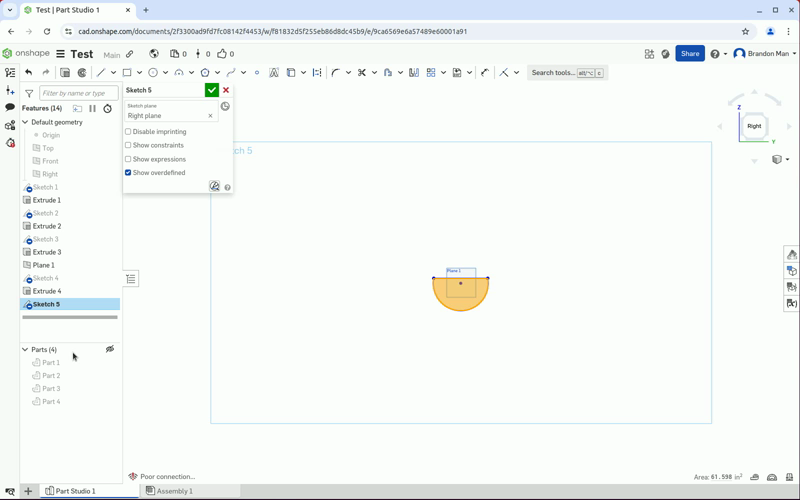
key(shift+e)
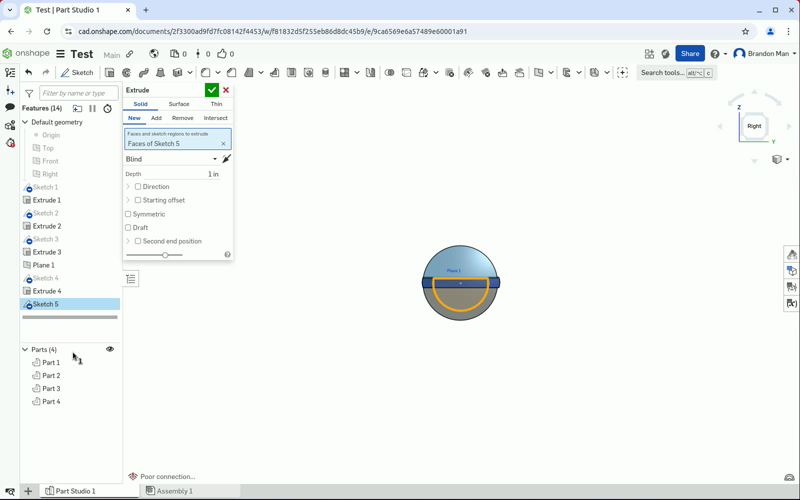
mouse_move(143, 106)
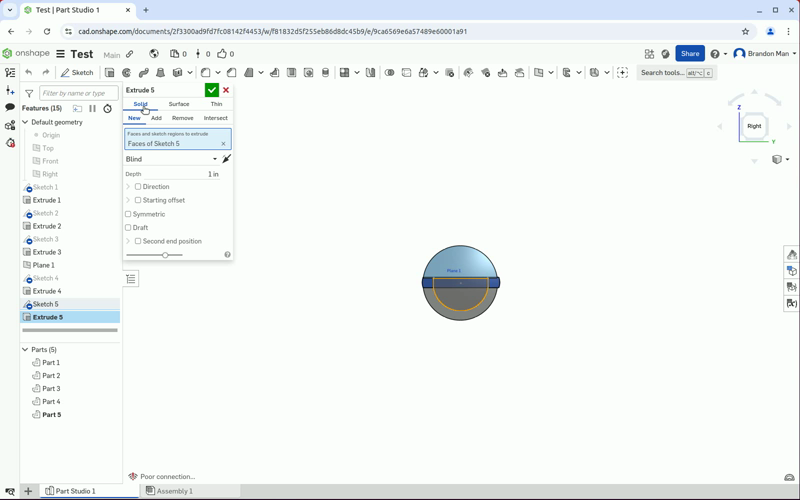
click(143, 106)
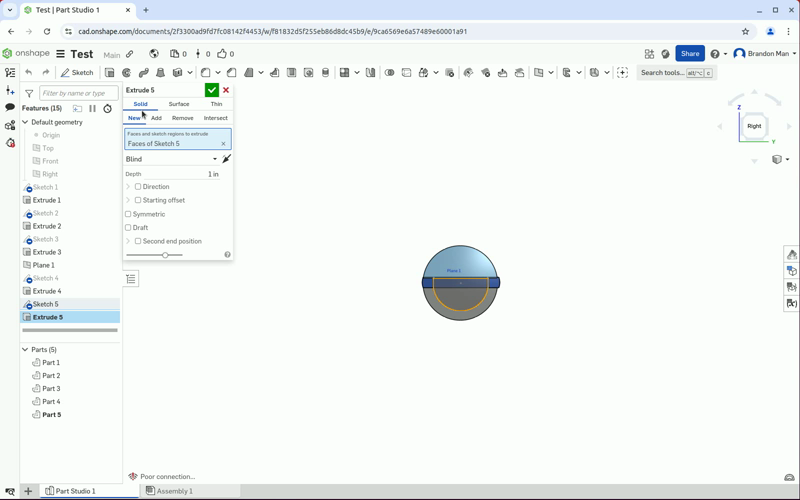
mouse_move(137, 120)
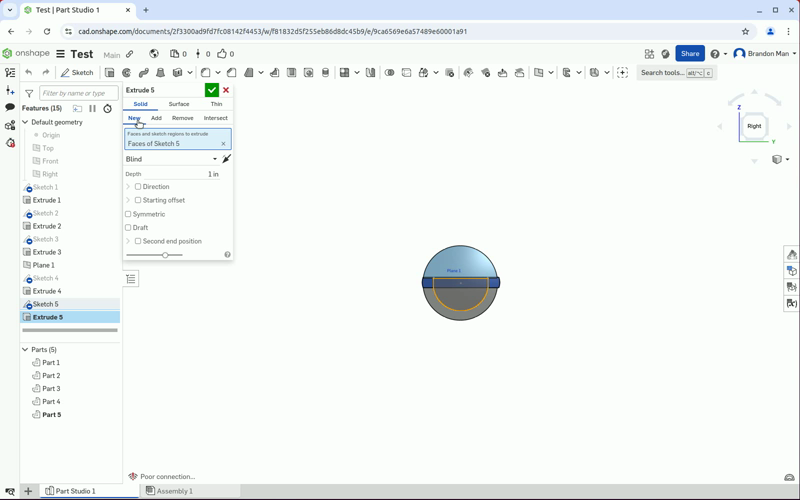
click(137, 120)
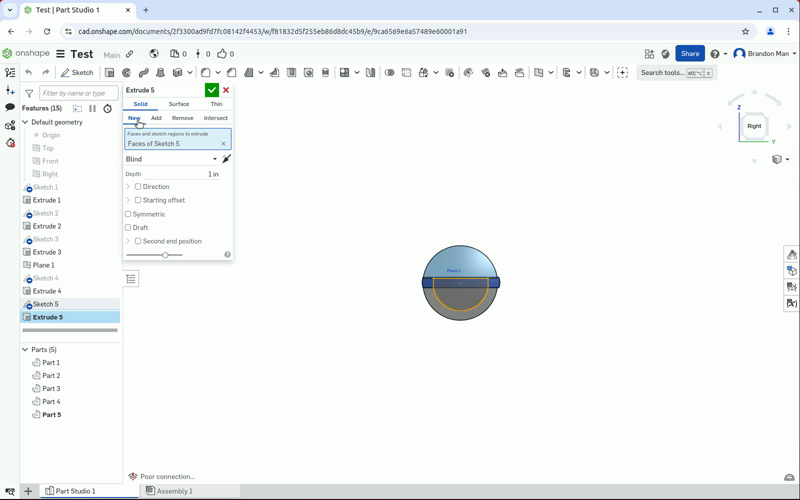
key(tab, 4)
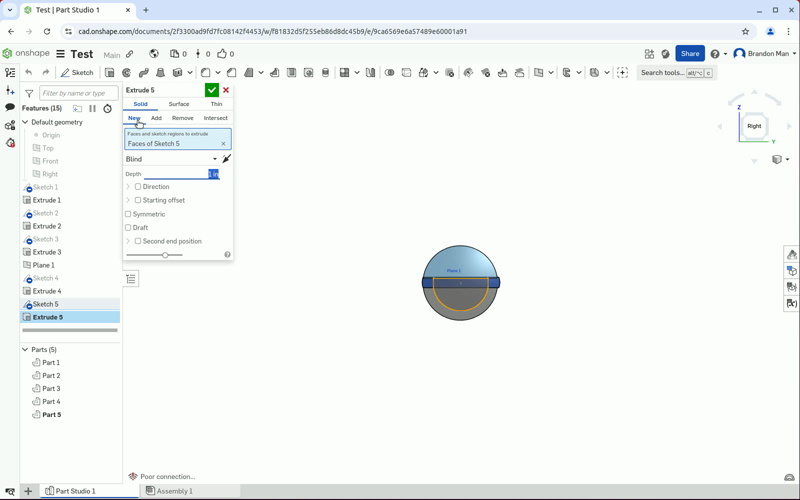
text(-23.108)
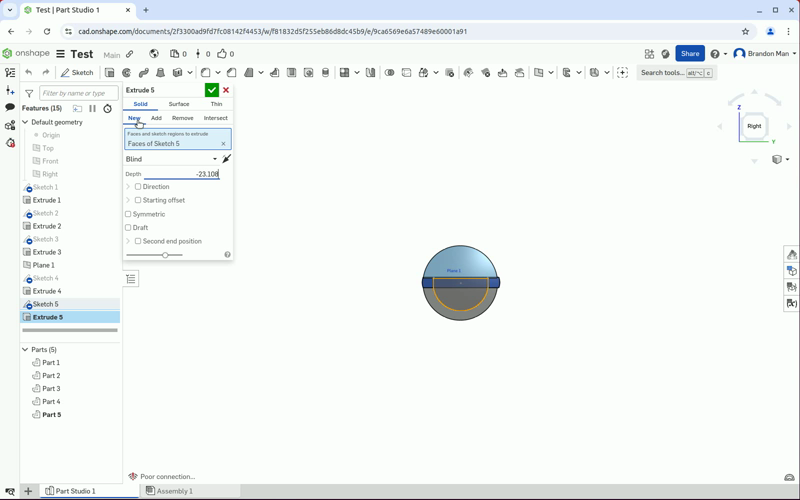
key(enter)
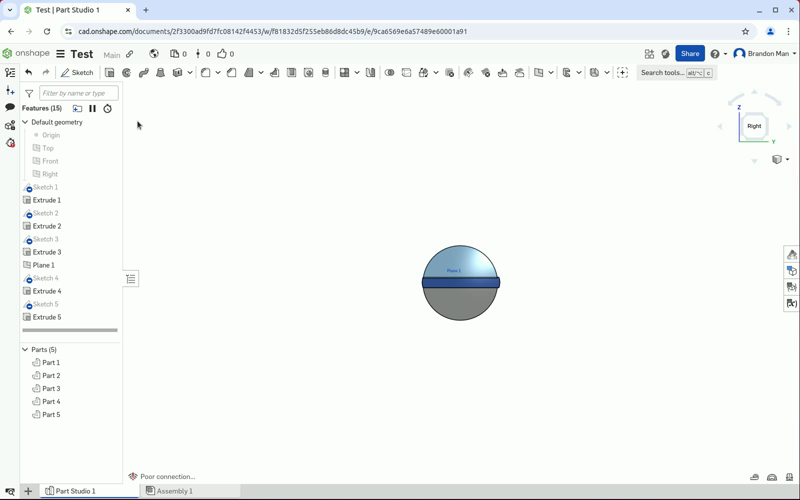
key(shift+h)
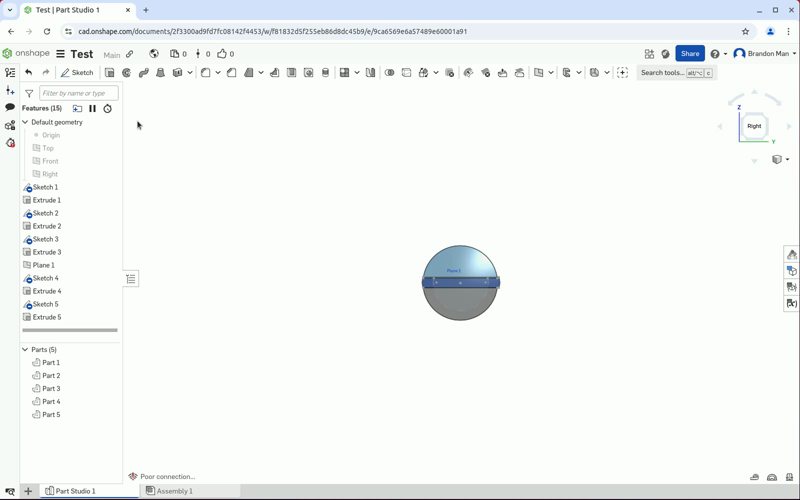
key(shift+h)
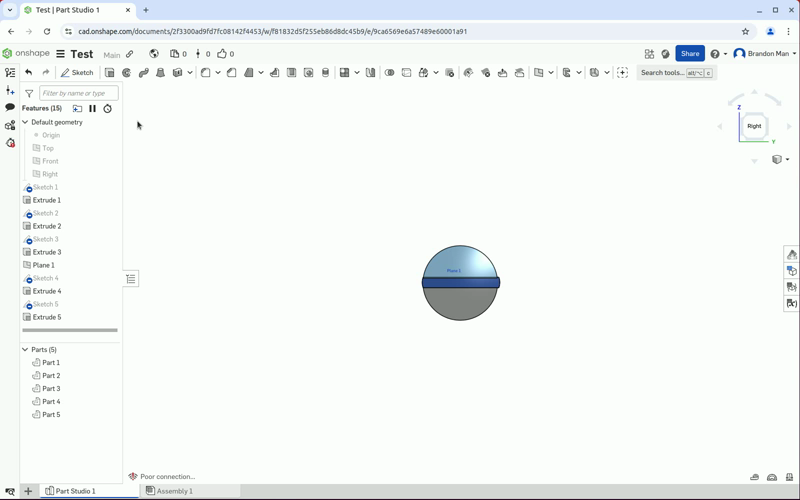
mouse_move(73, 189)
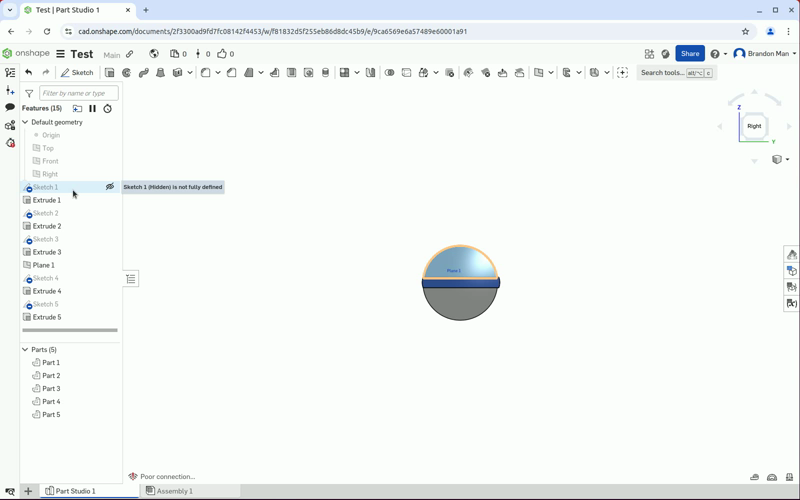
click(73, 189)
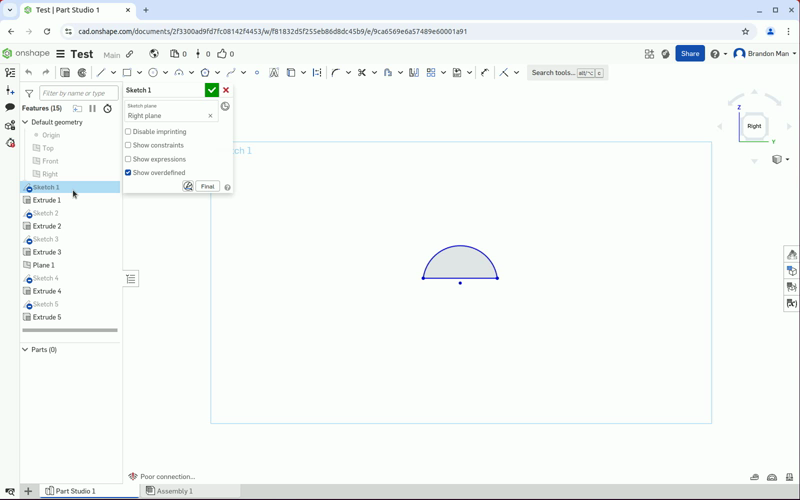
mouse_move(229, 92)
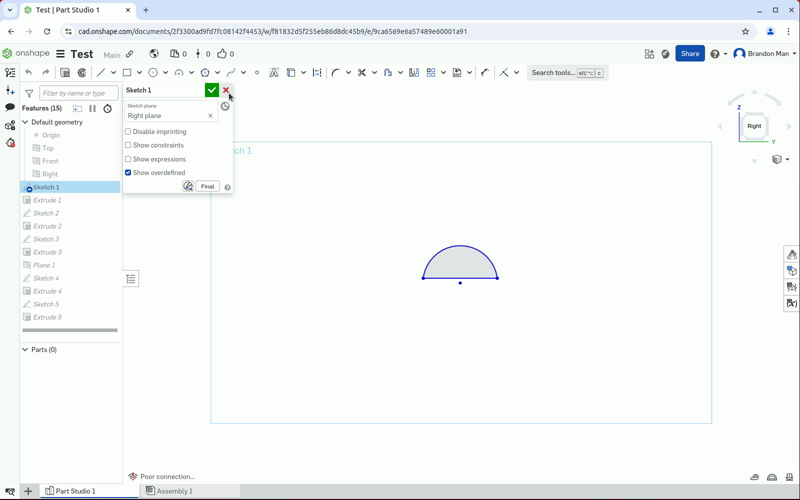
click(229, 92)
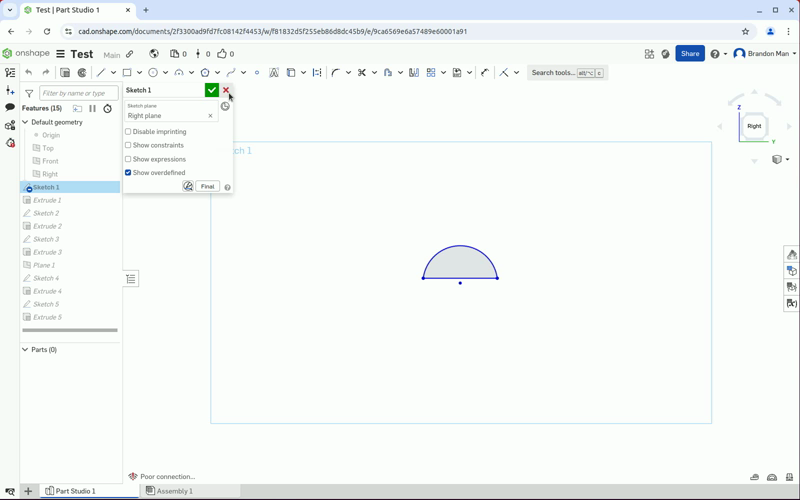
key(shift+s)
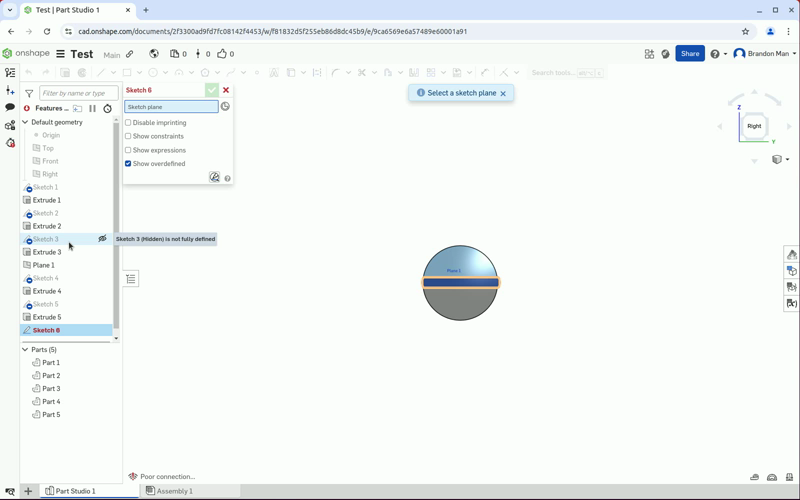
scroll(3)
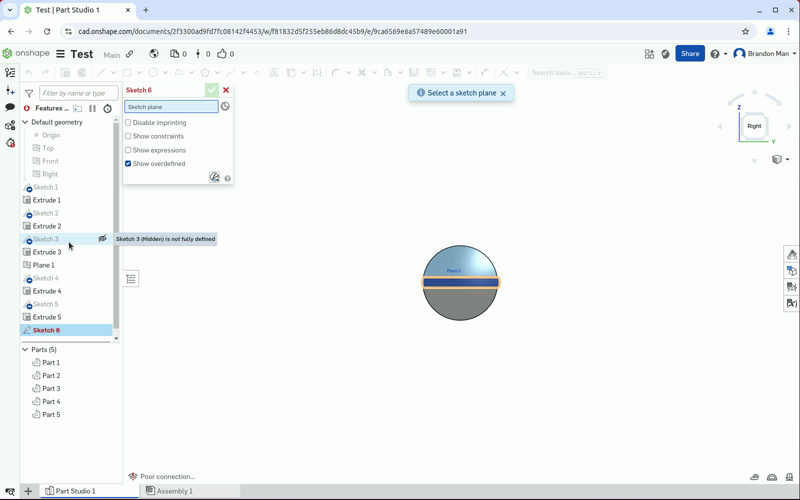
mouse_move(69, 176)
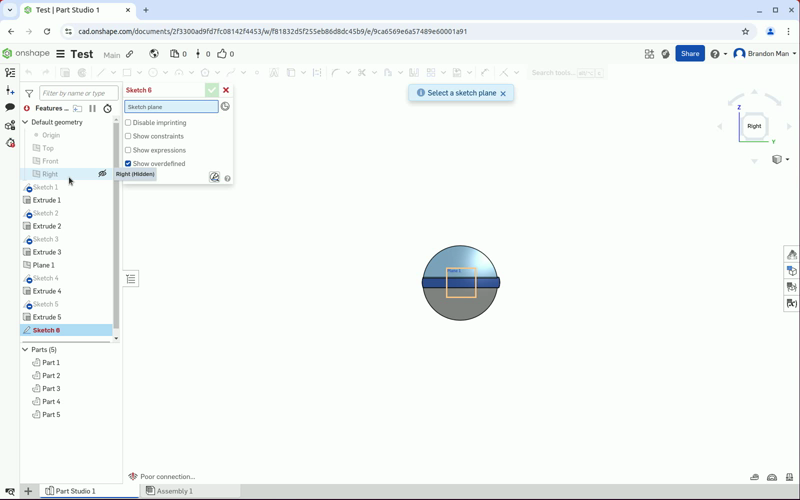
click(69, 176)
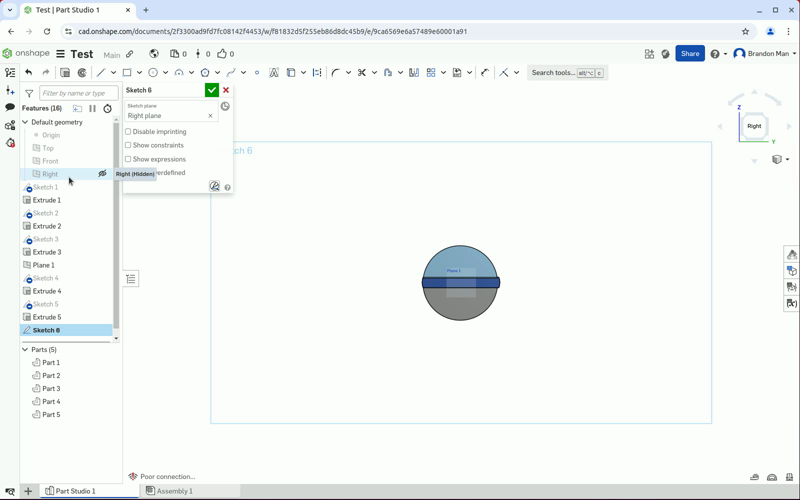
mouse_move(73, 352)
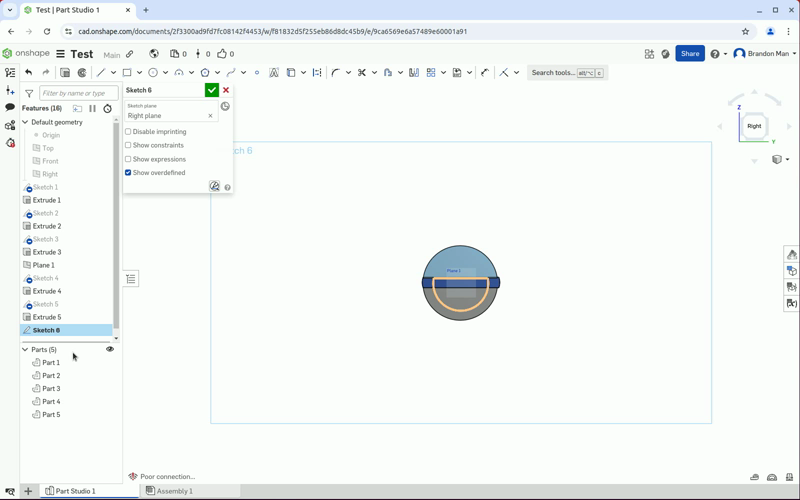
key(y)
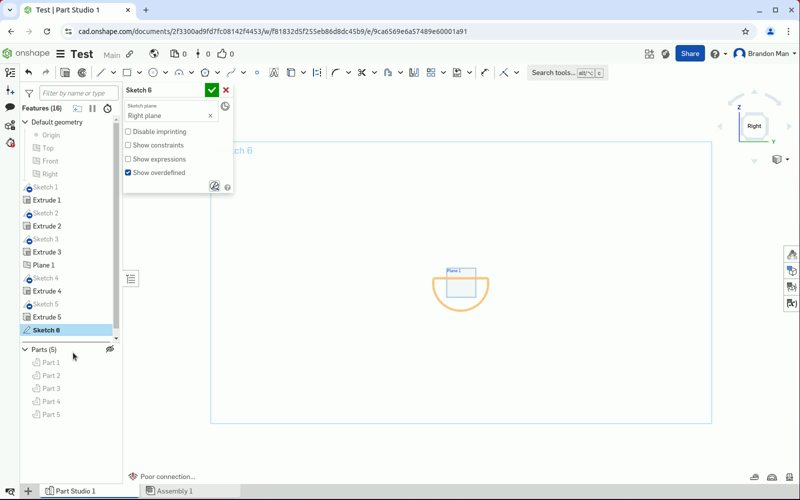
key(l)
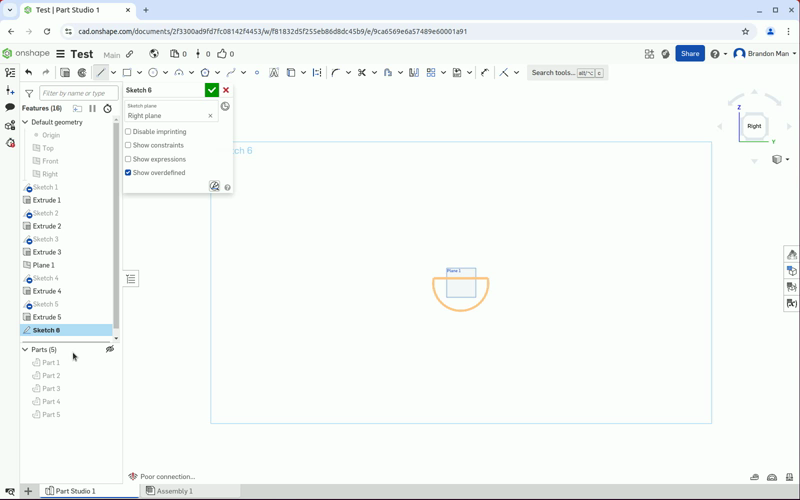
key_down(shift)
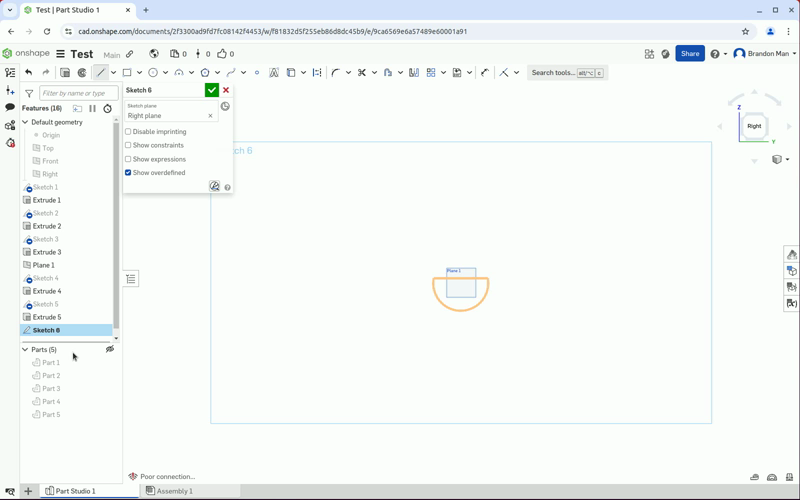
mouse_move(433, 278)
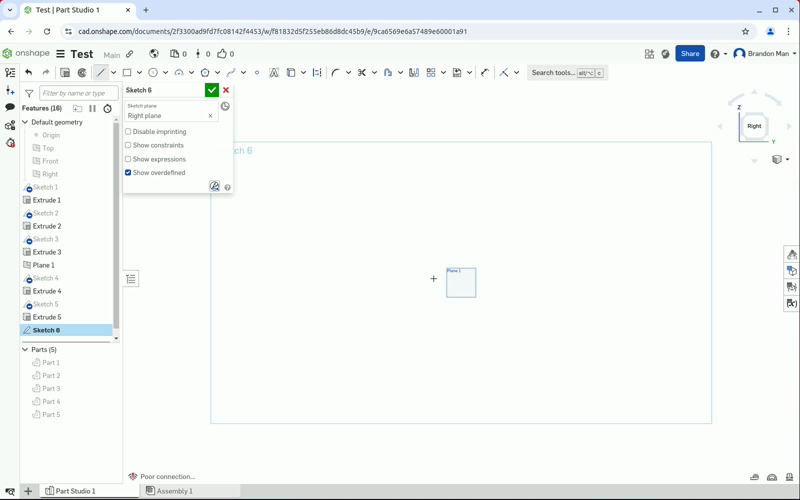
click(433, 278)
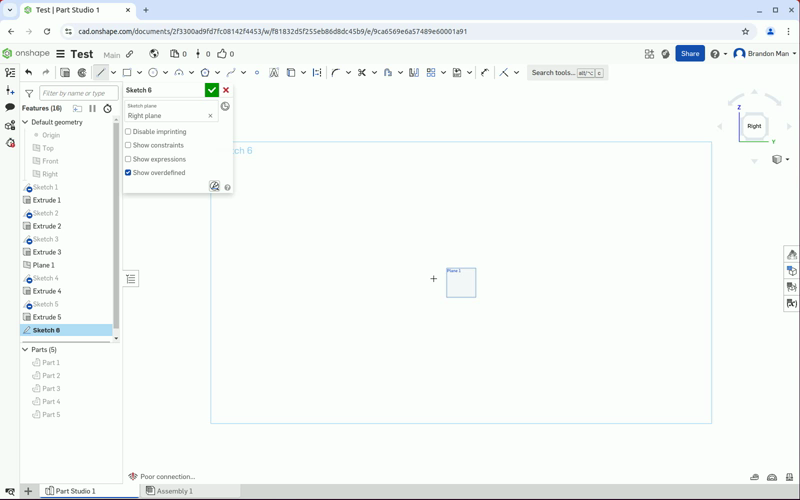
key_up(shift)
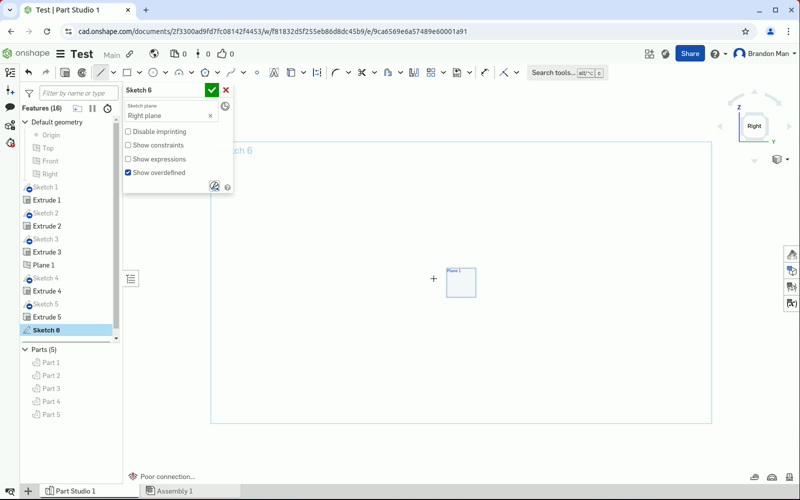
key_down(shift)
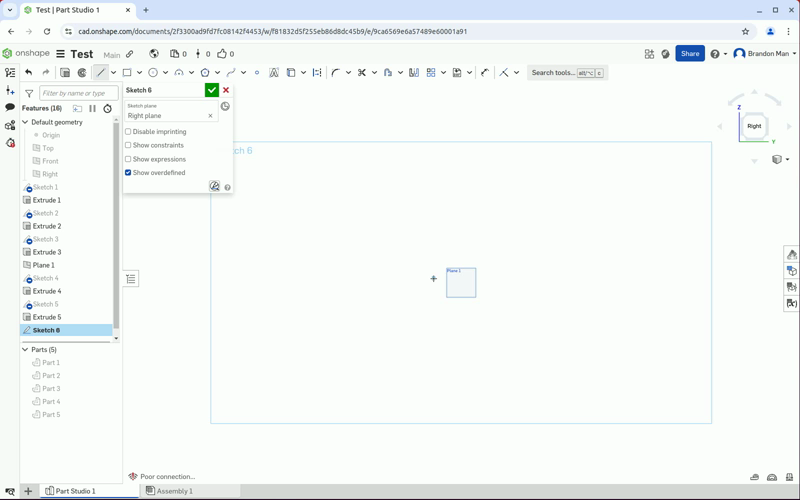
mouse_move(463, 278)
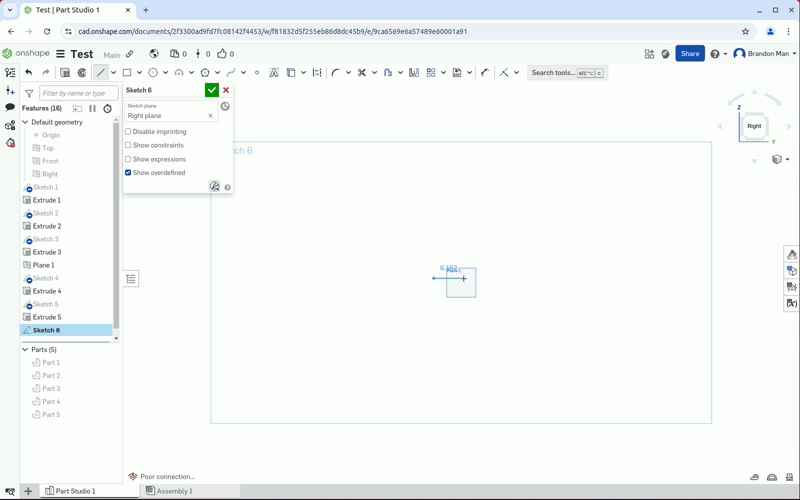
mouse_move(488, 278)
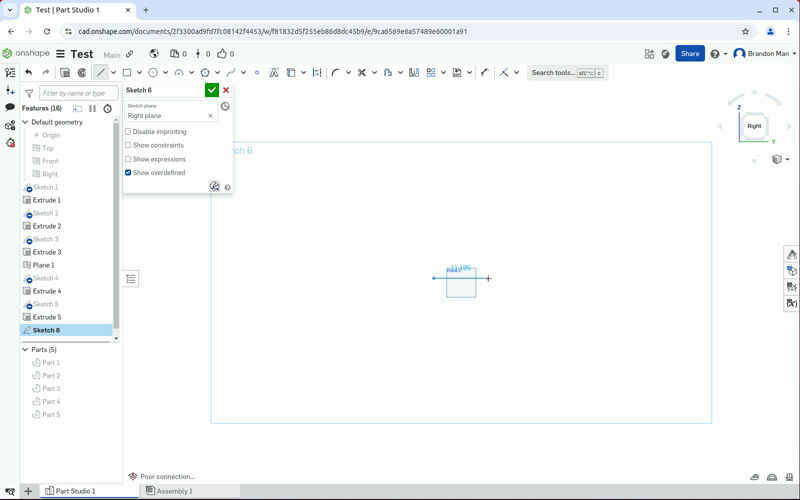
click(488, 278)
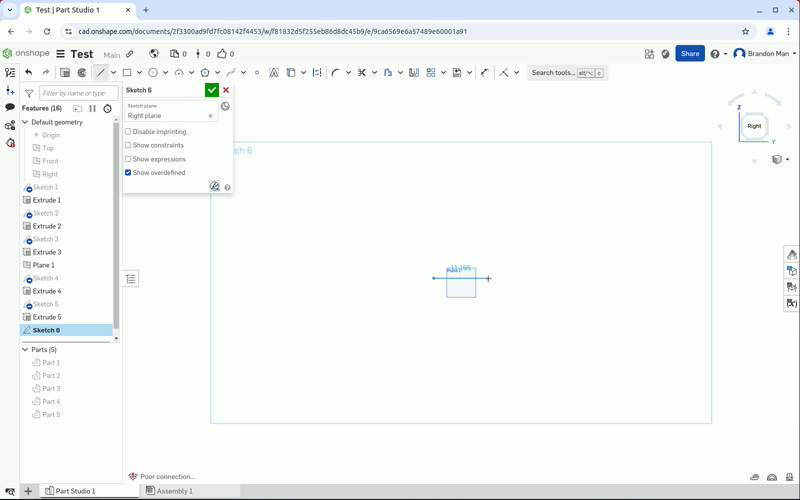
key_up(shift)
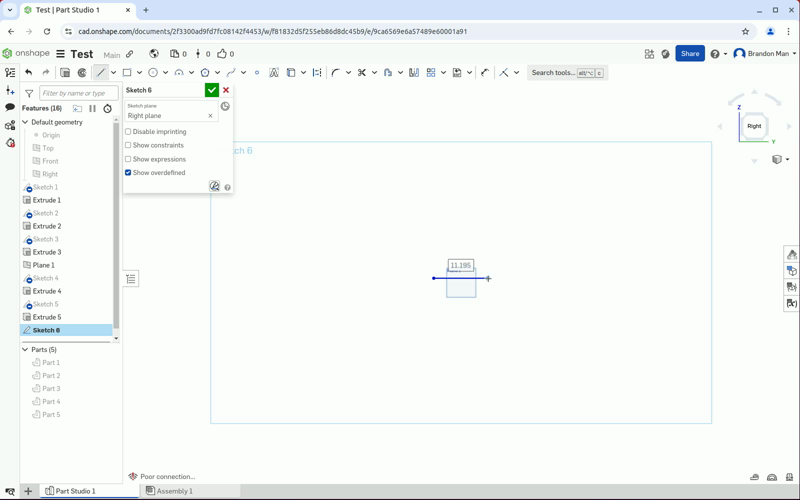
key(esc)
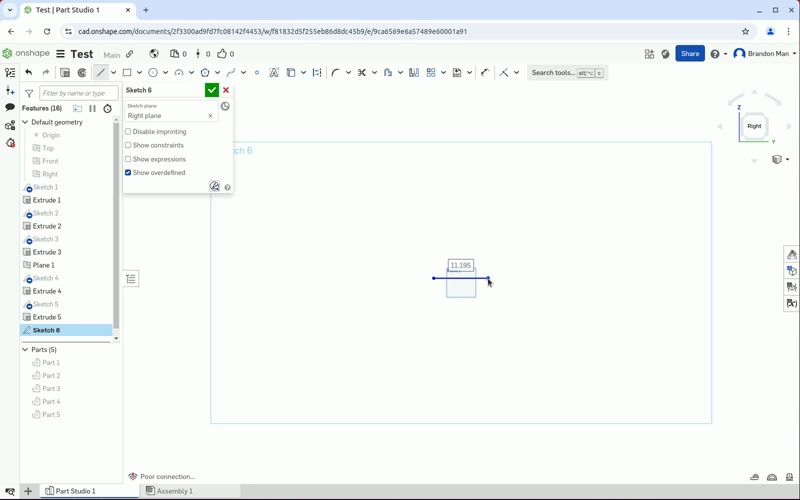
key(a)
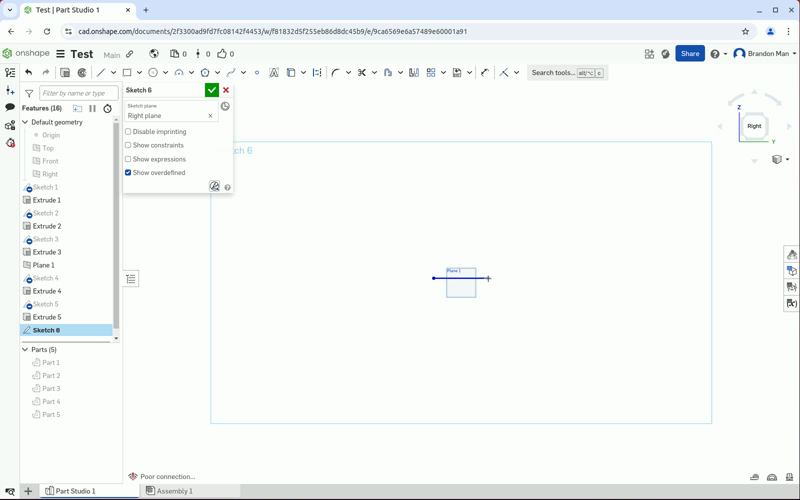
mouse_move(488, 278)
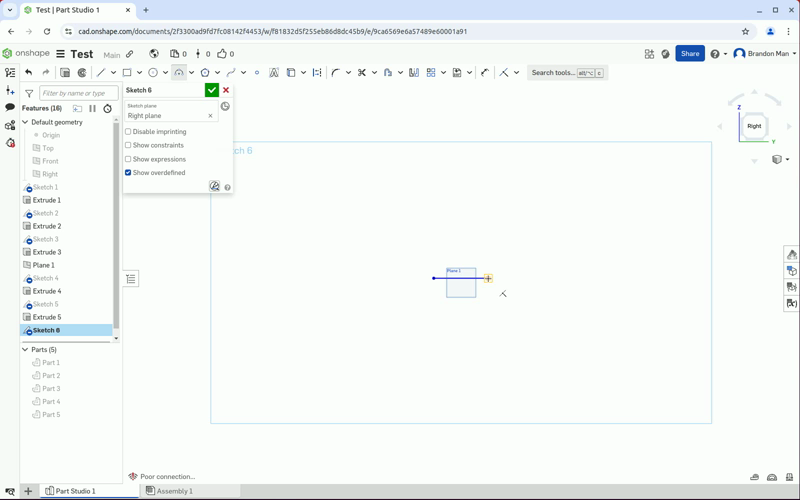
click(488, 278)
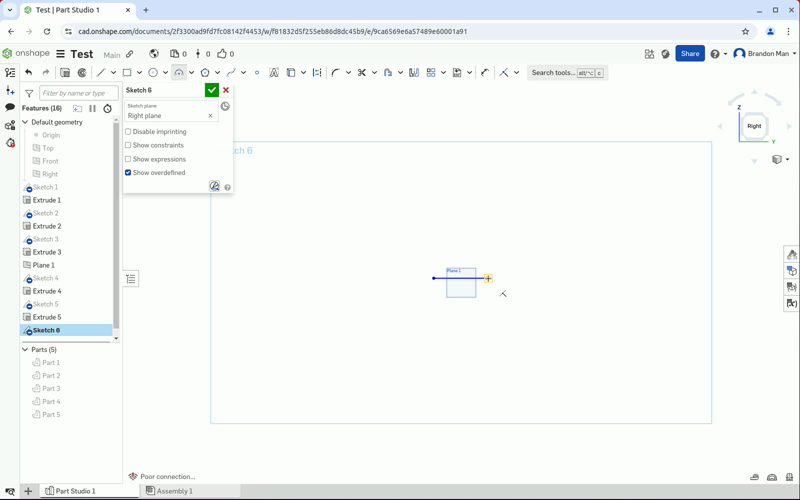
mouse_move(433, 278)
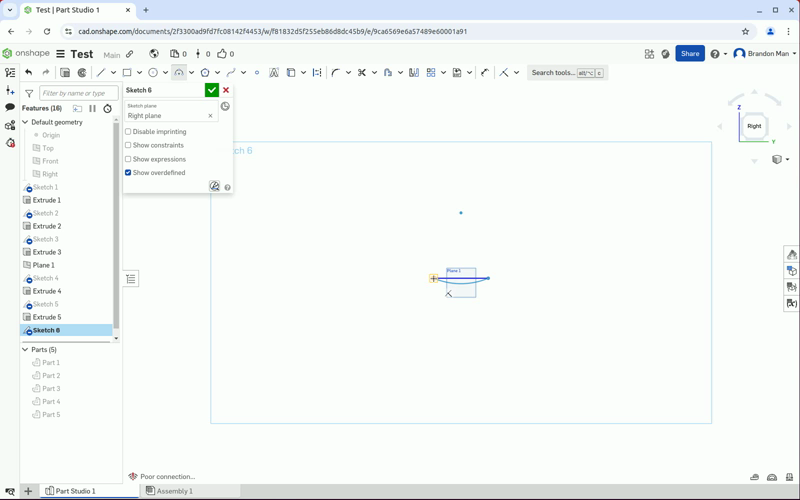
click(433, 278)
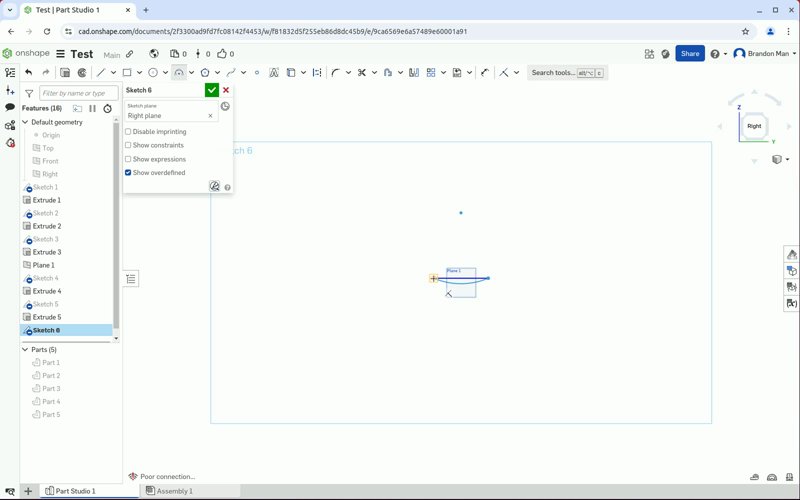
key_down(shift)
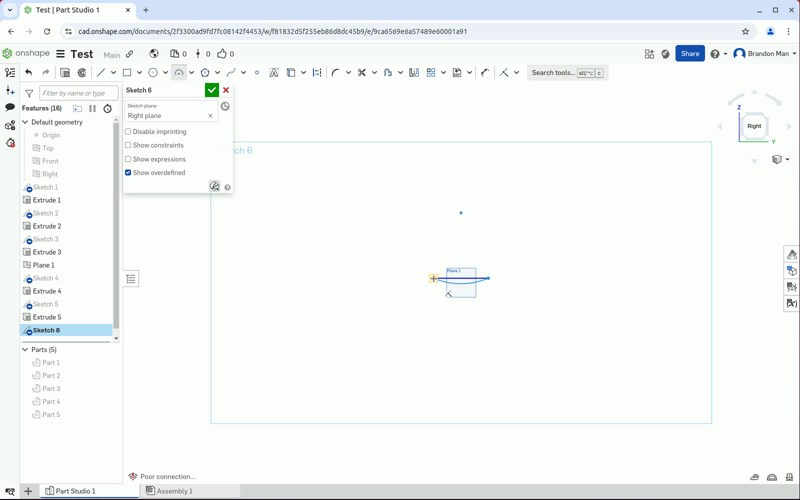
mouse_move(461, 255)
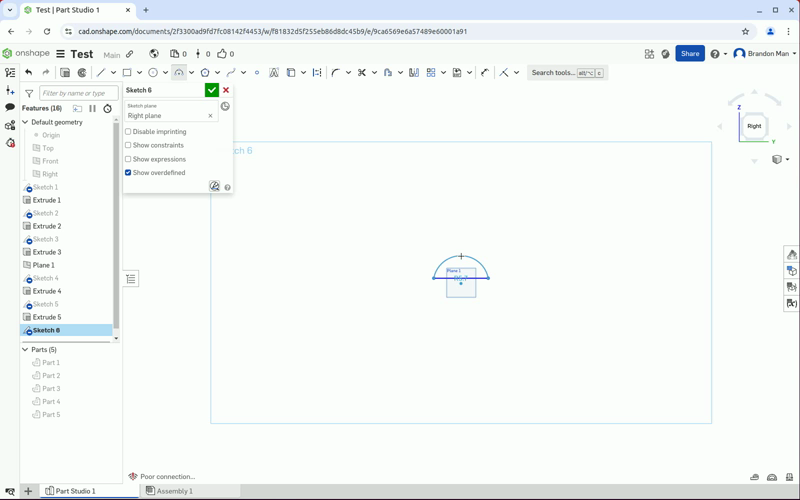
click(461, 255)
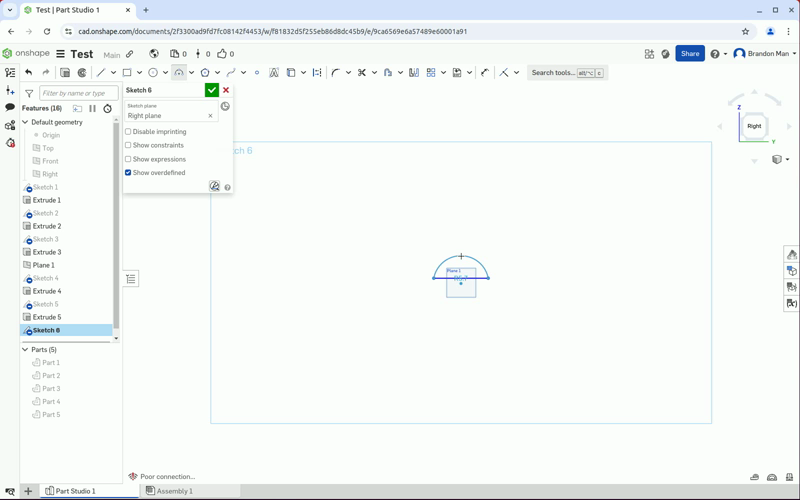
key_up(shift)
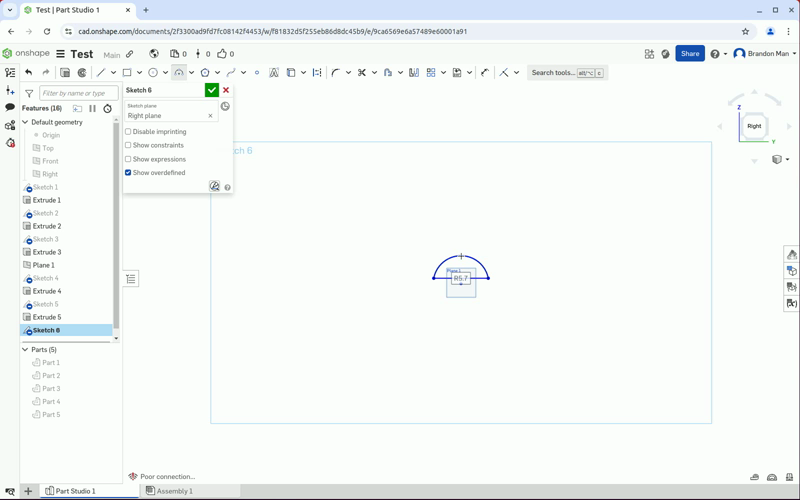
key(esc)
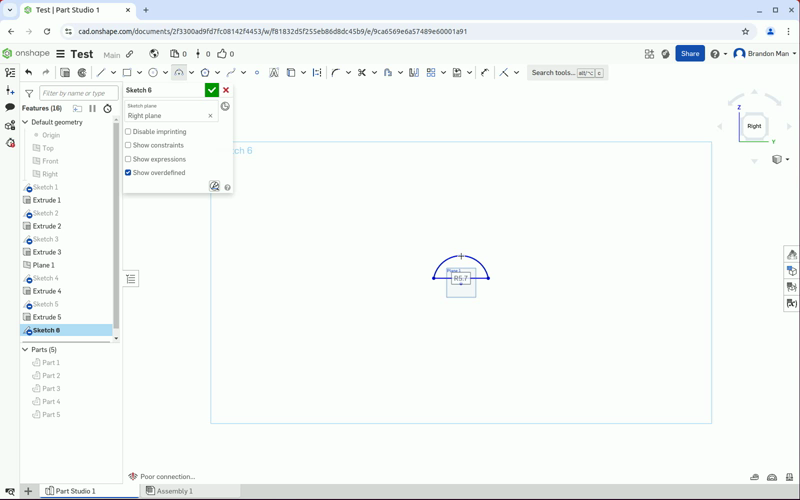
mouse_move(469, 269)
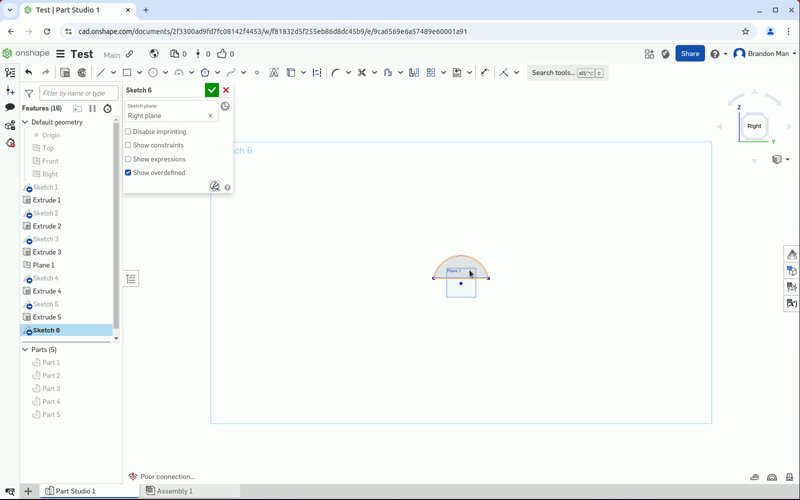
scroll(6)
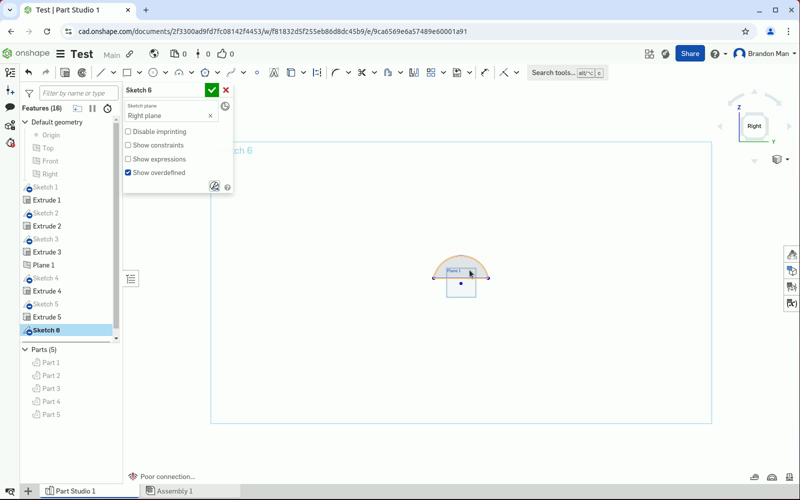
scroll(6)
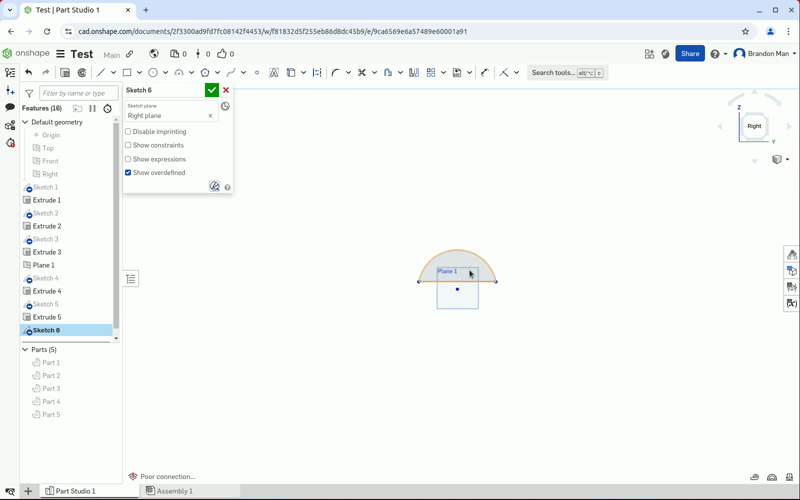
scroll(6)
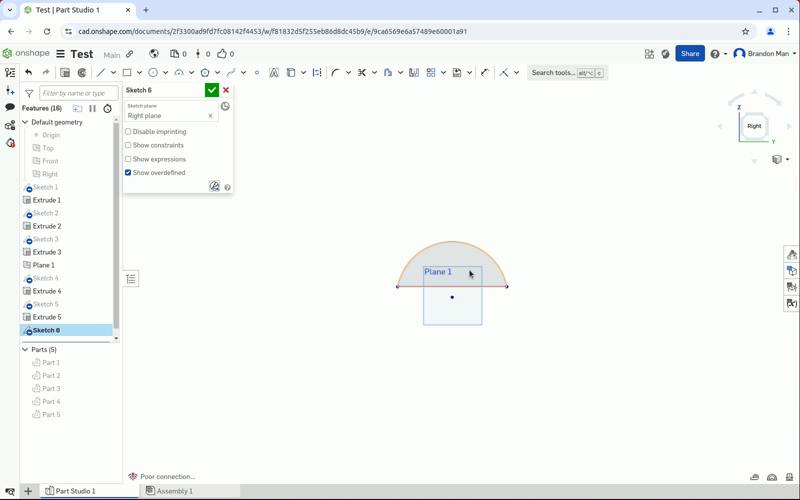
scroll(6)
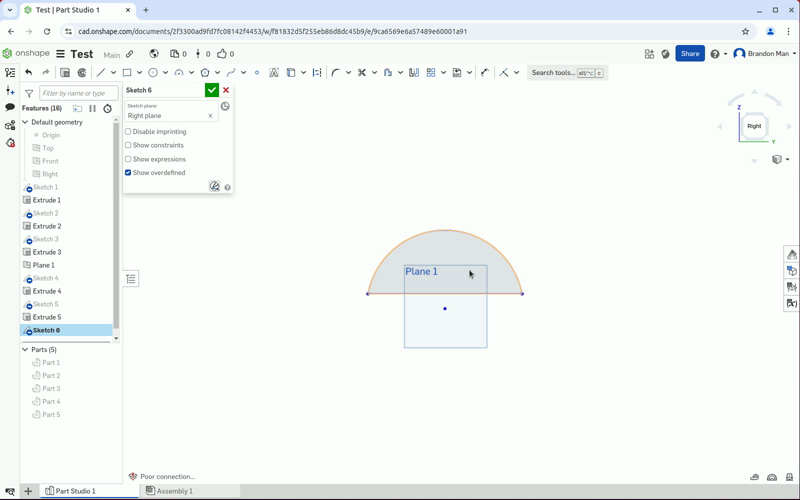
scroll(6)
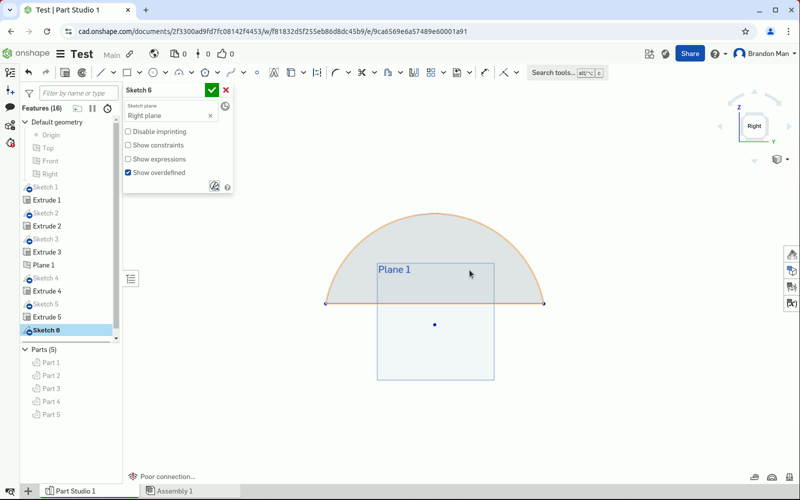
scroll(6)
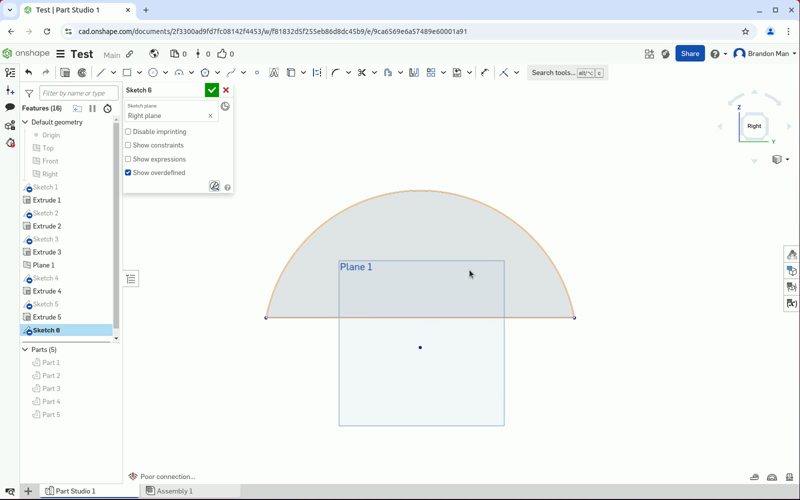
scroll(6)
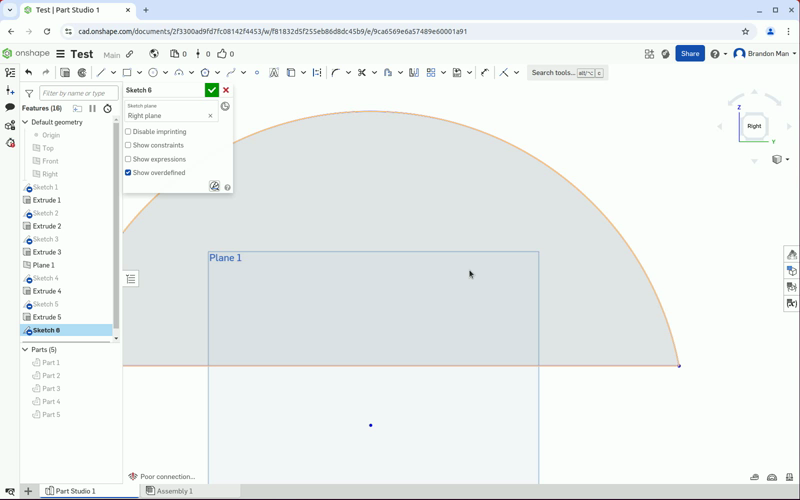
click(469, 269)
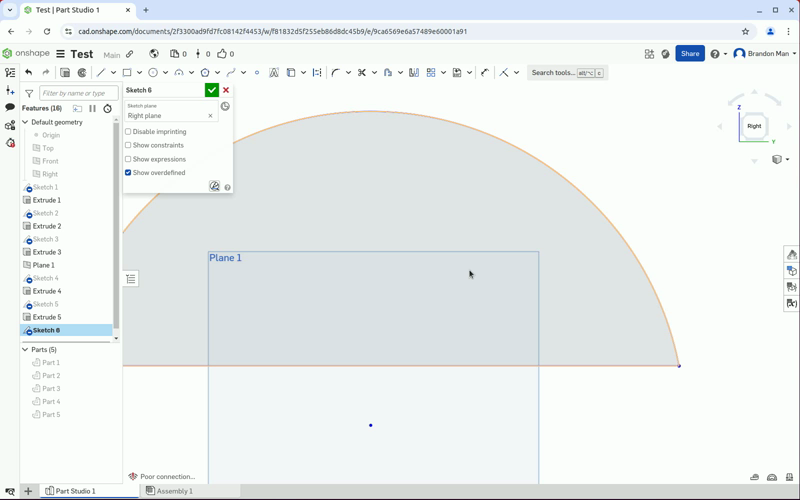
scroll(-6)
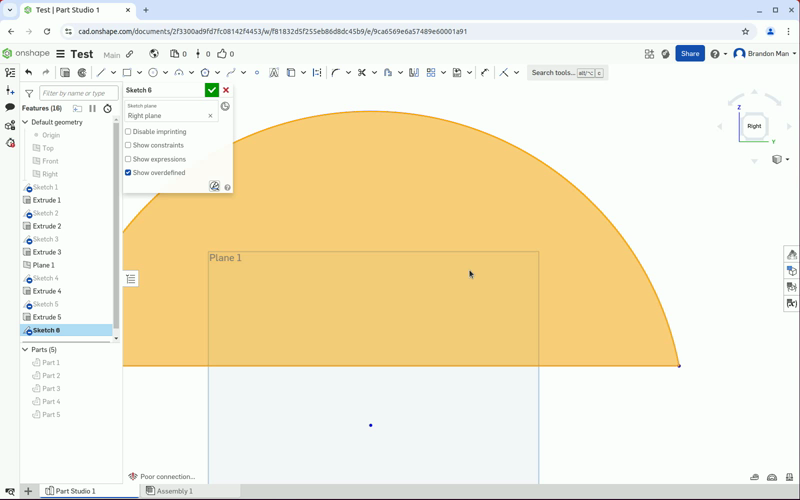
scroll(-6)
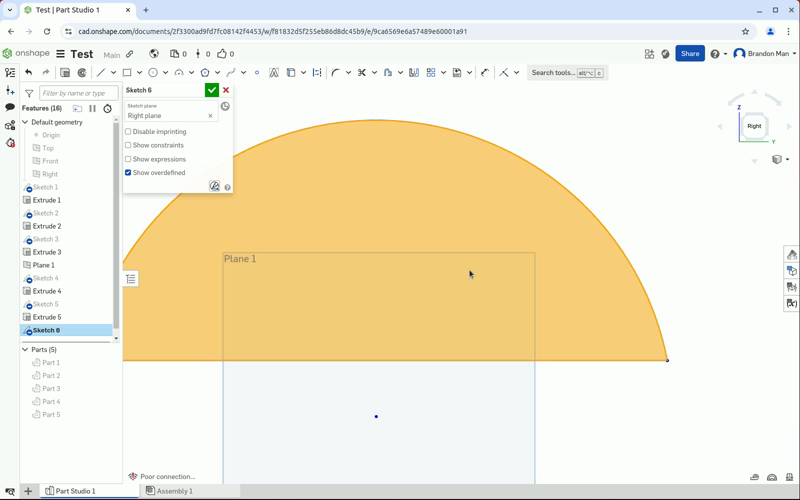
scroll(-6)
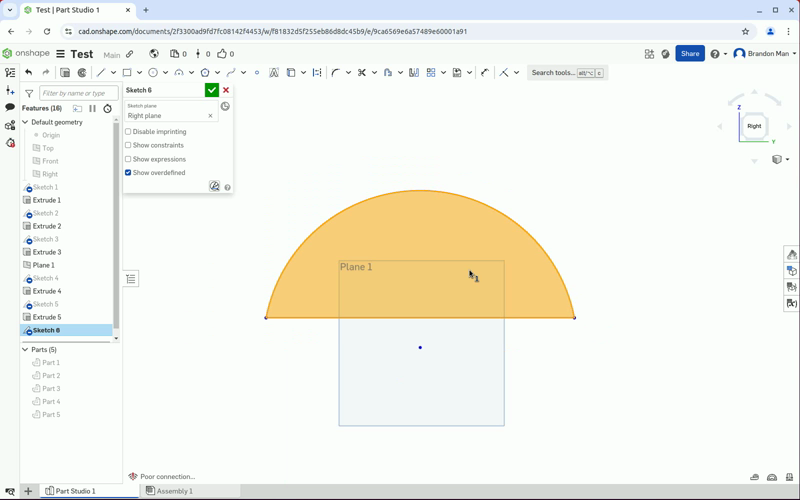
scroll(-6)
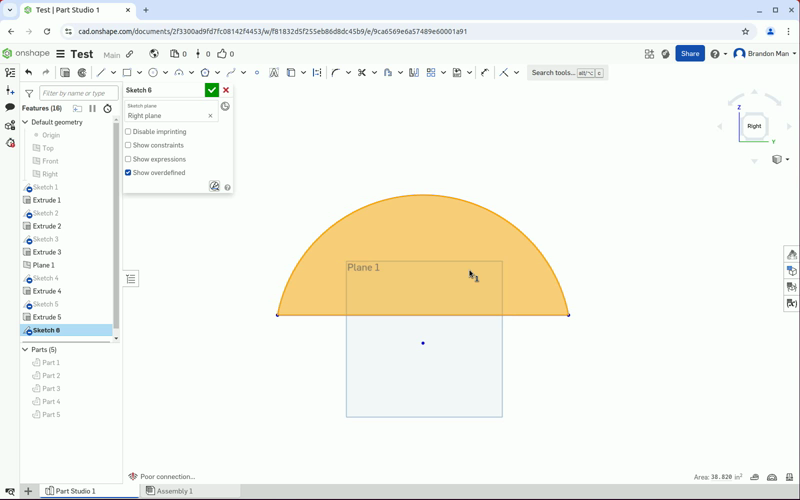
scroll(-6)
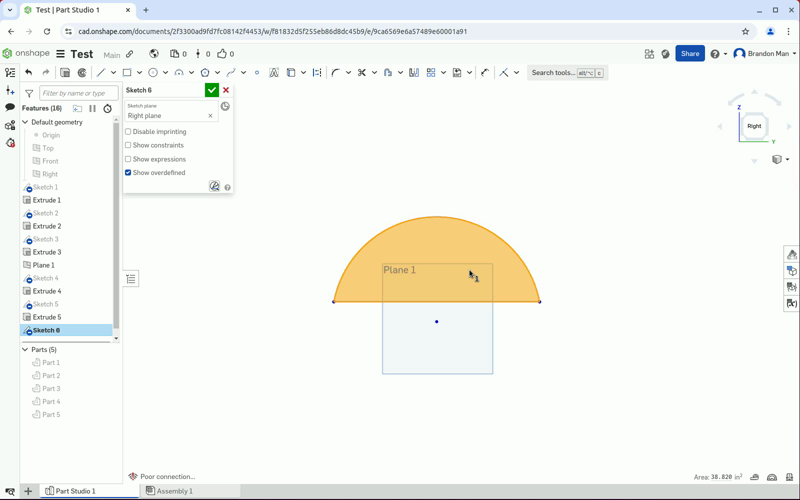
scroll(-6)
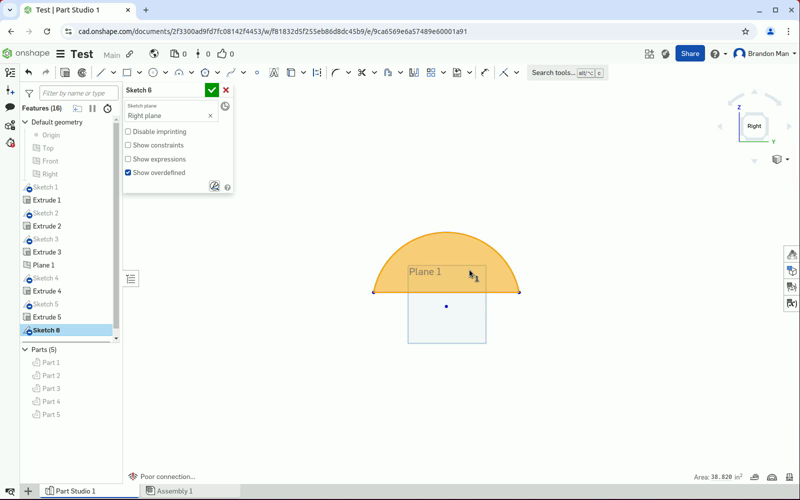
scroll(-6)
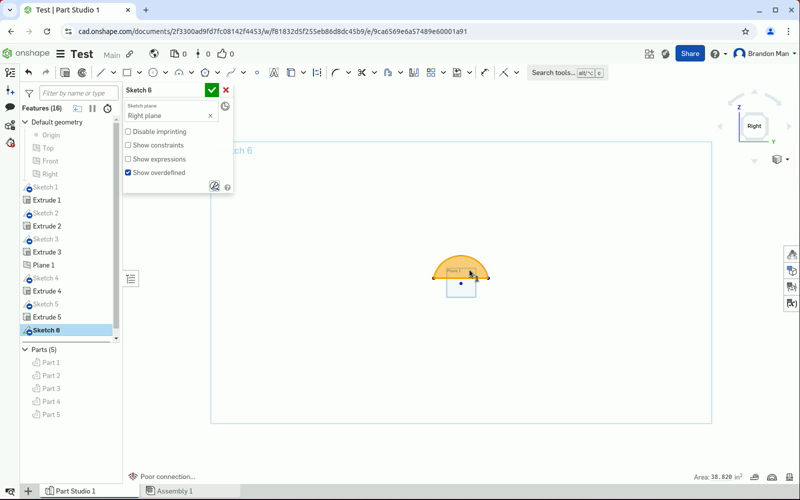
mouse_move(73, 352)
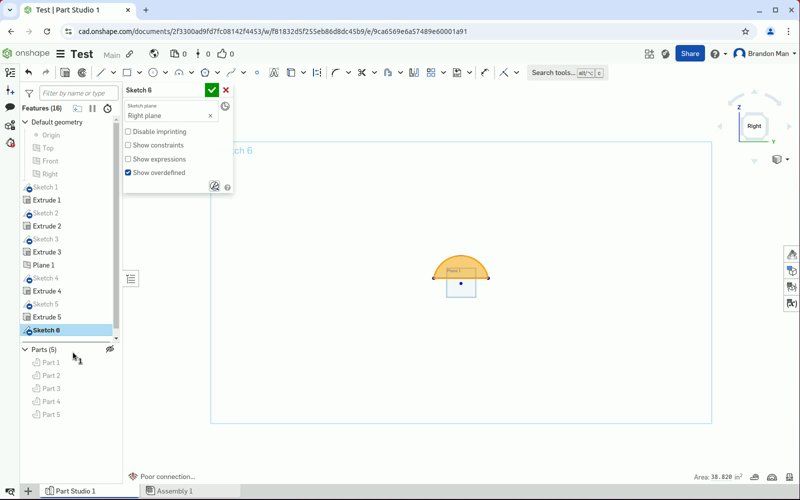
key(shift+y)
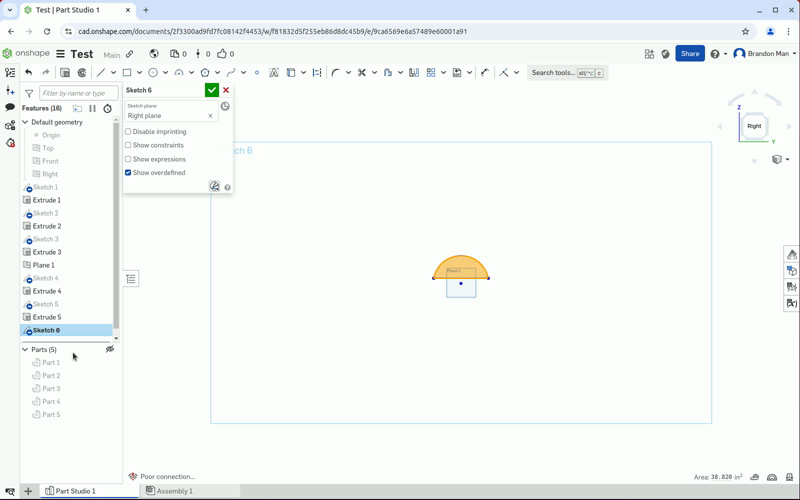
key(shift+e)
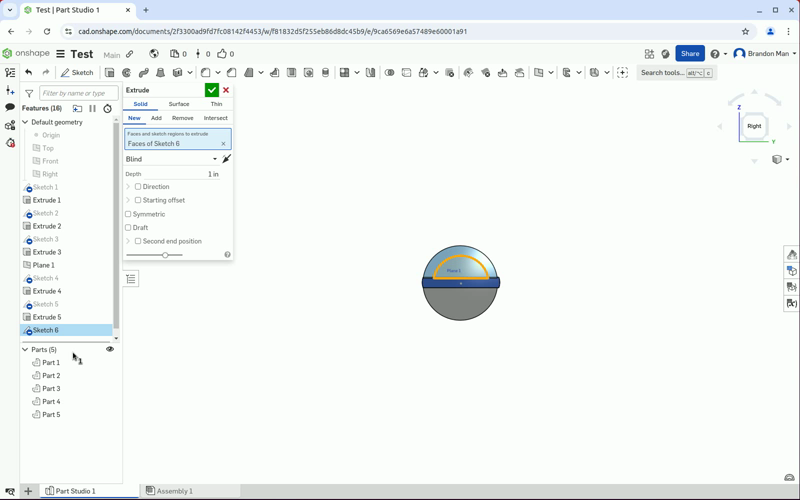
mouse_move(143, 106)
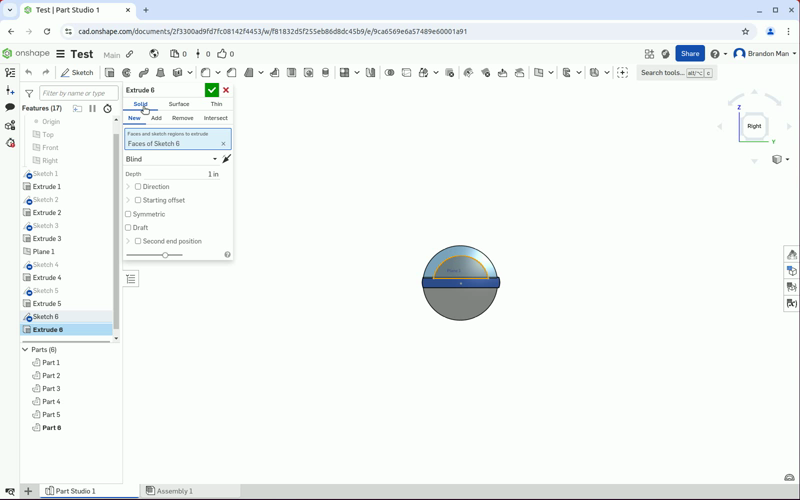
click(143, 106)
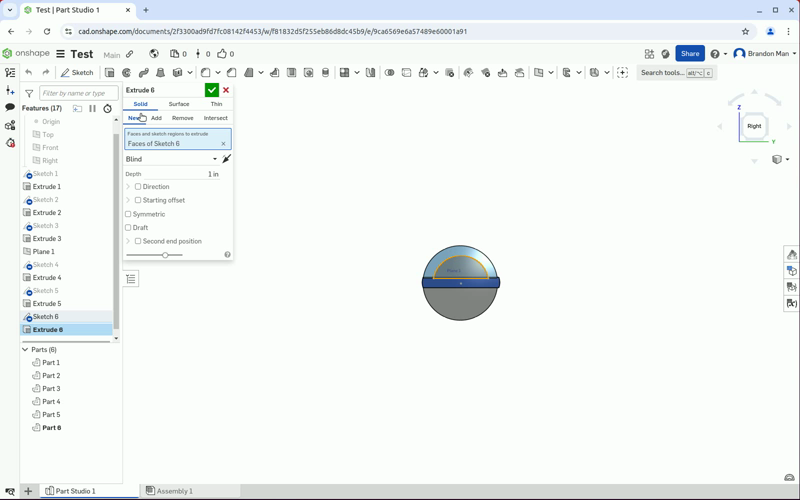
mouse_move(137, 120)
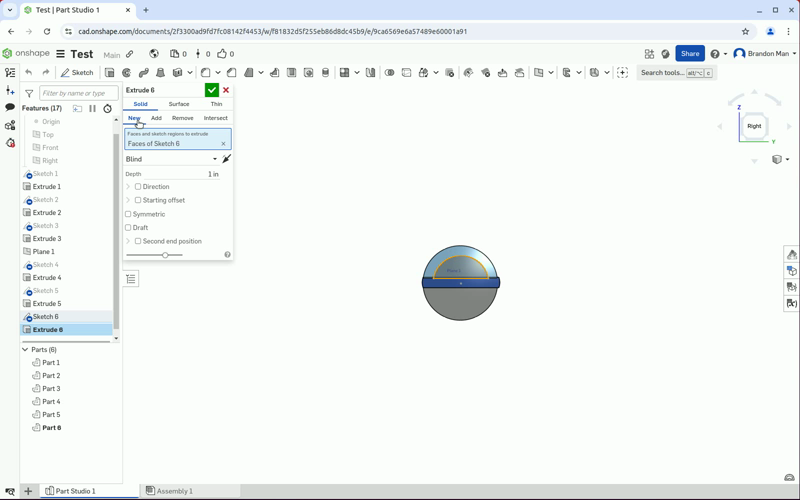
click(137, 120)
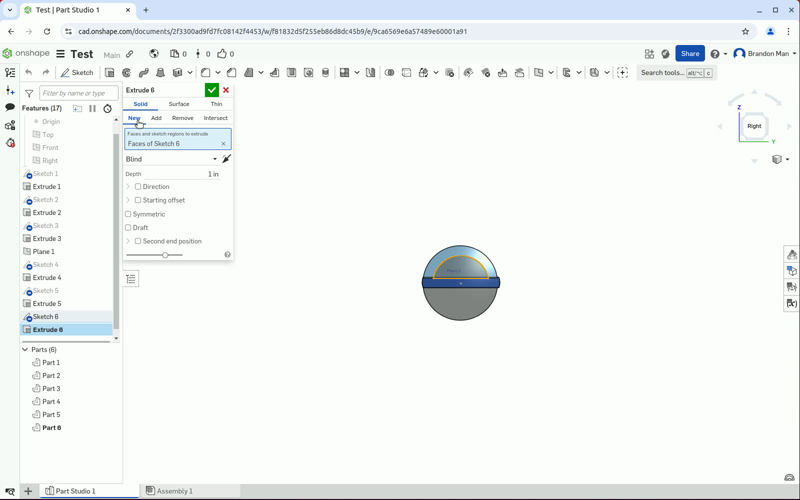
key(tab, 4)
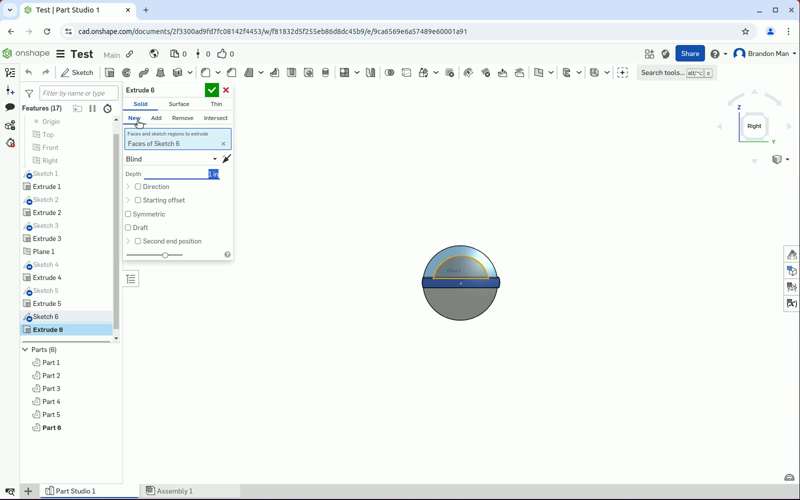
text(-23.108)
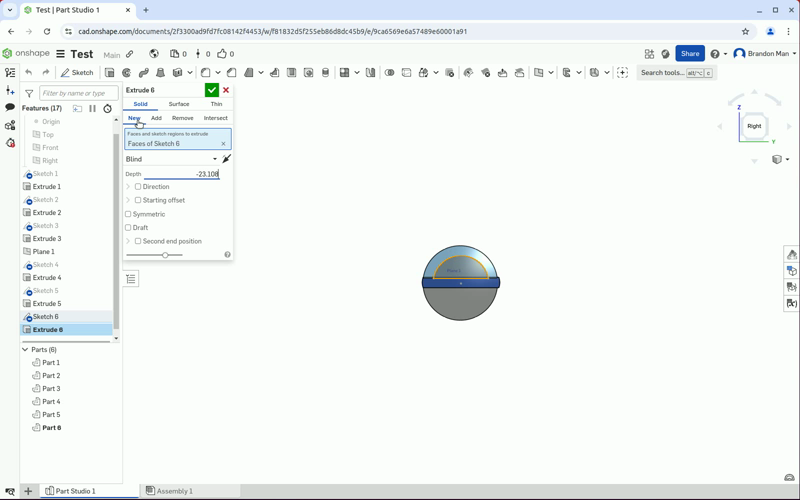
key(enter)
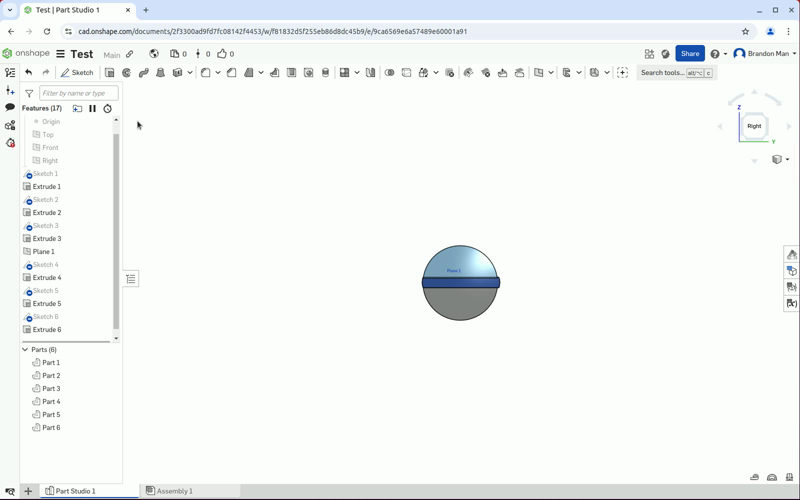
key(shift+h)
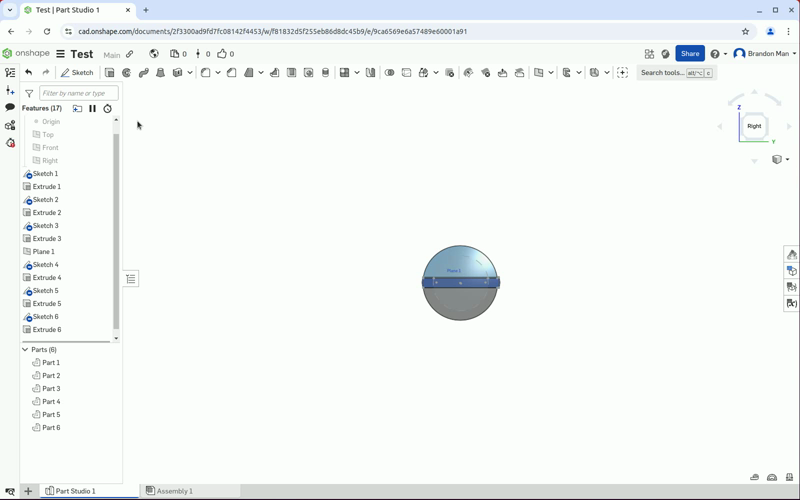
key(shift+h)
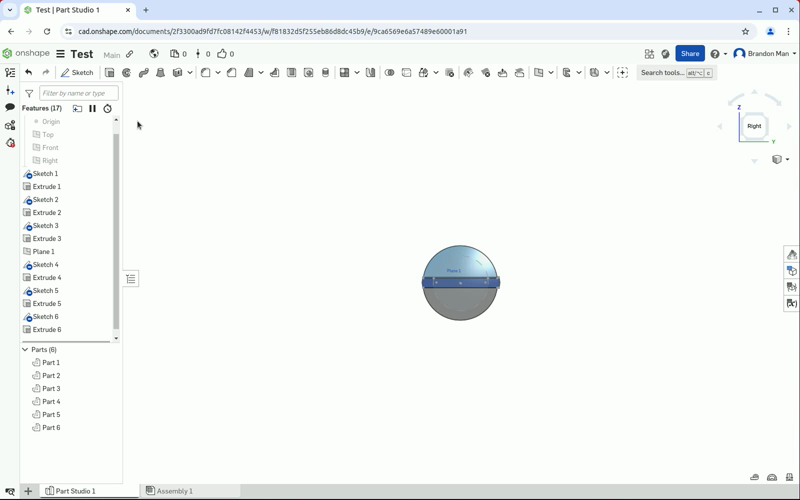
key(shift+7)
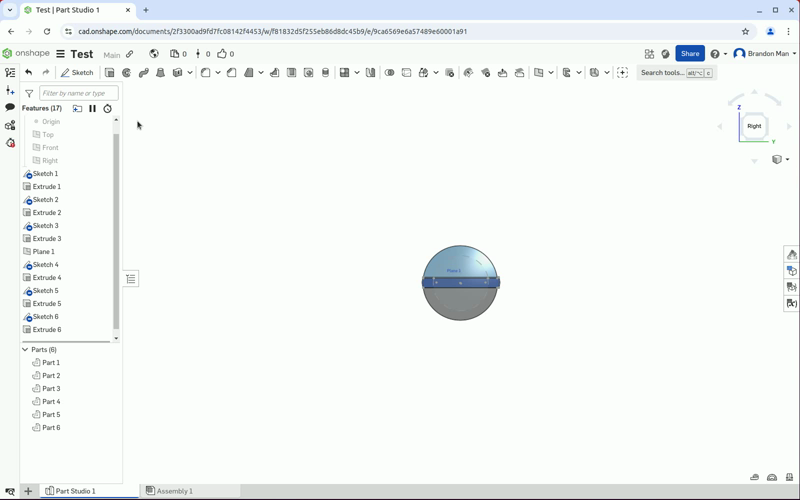
key(right, 2)
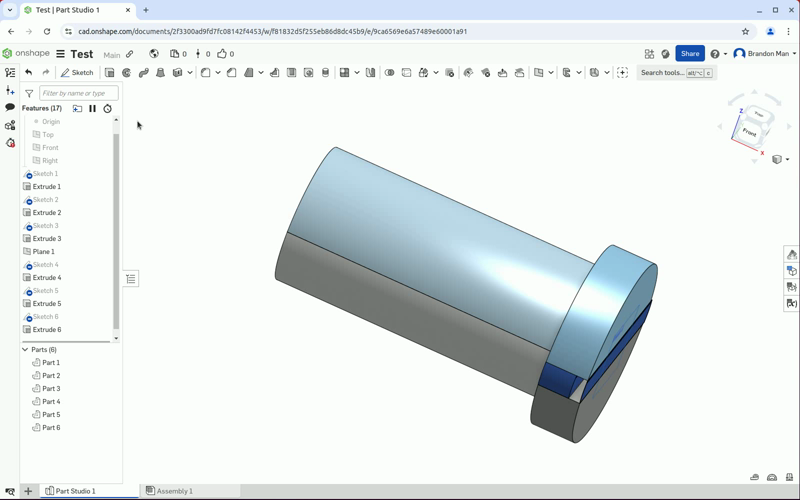
key(down, 2)
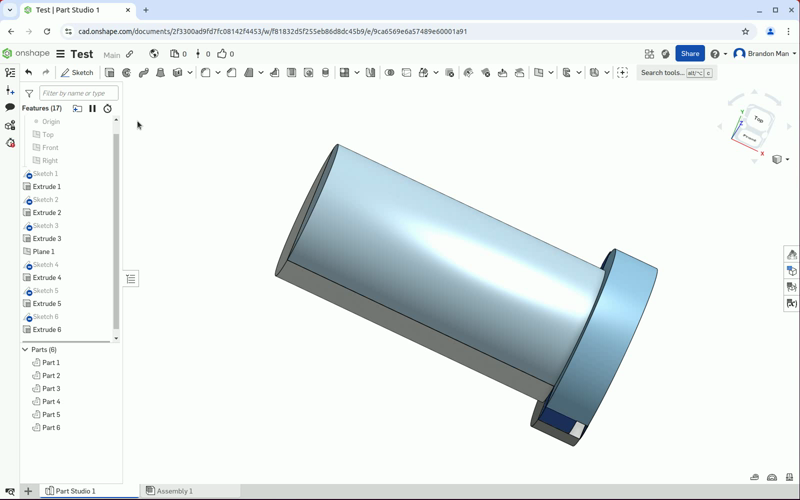
key(up, 2)
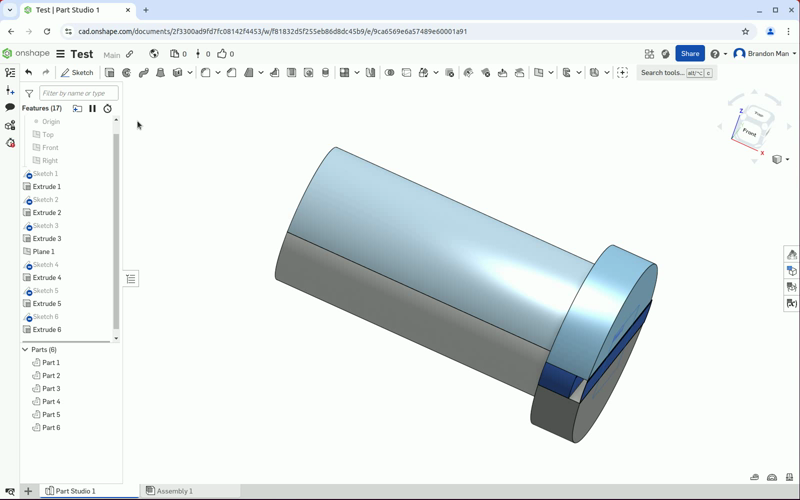
key(left, 2)
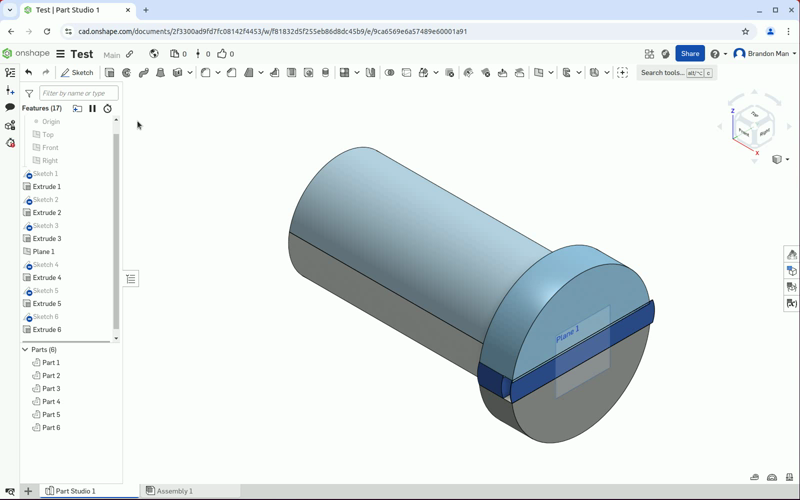
mouse_move(69, 176)
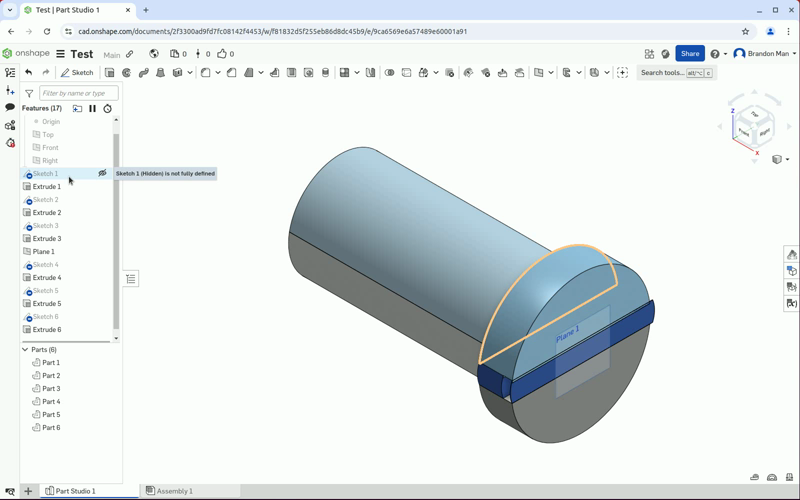
click(69, 176)